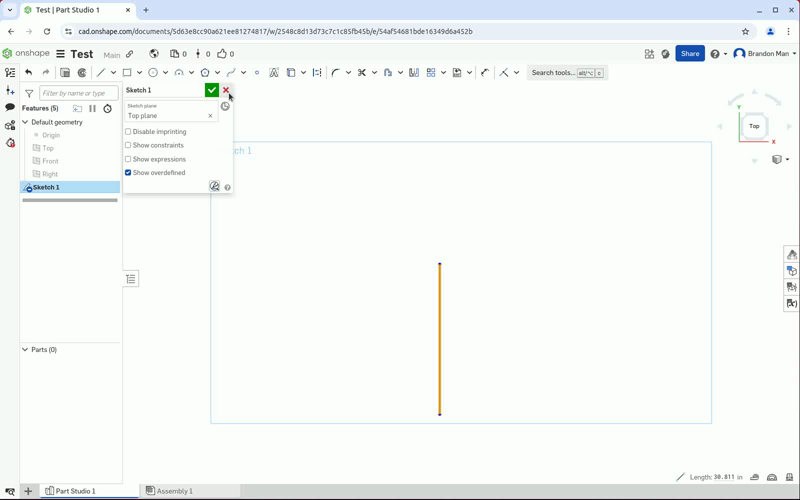
key(shift+h)
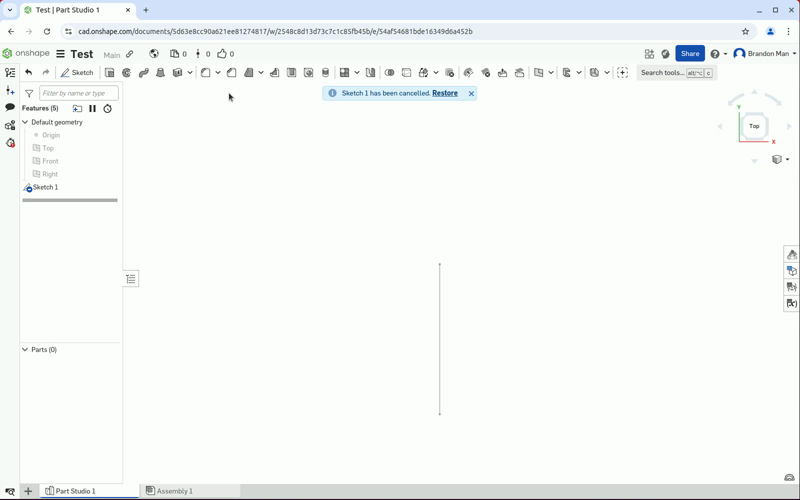
mouse_move(73, 352)
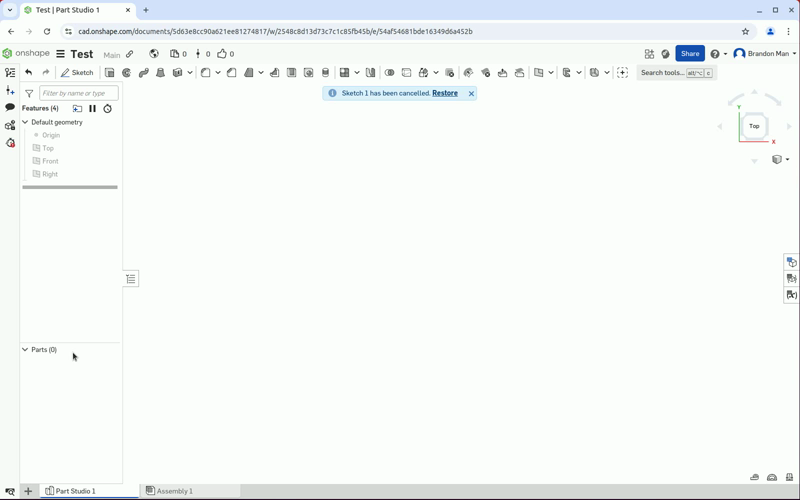
key(y)
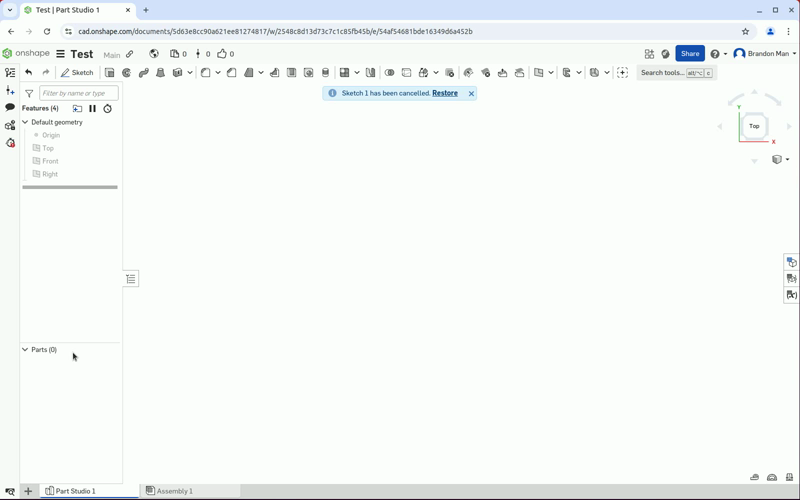
key(shift+p)
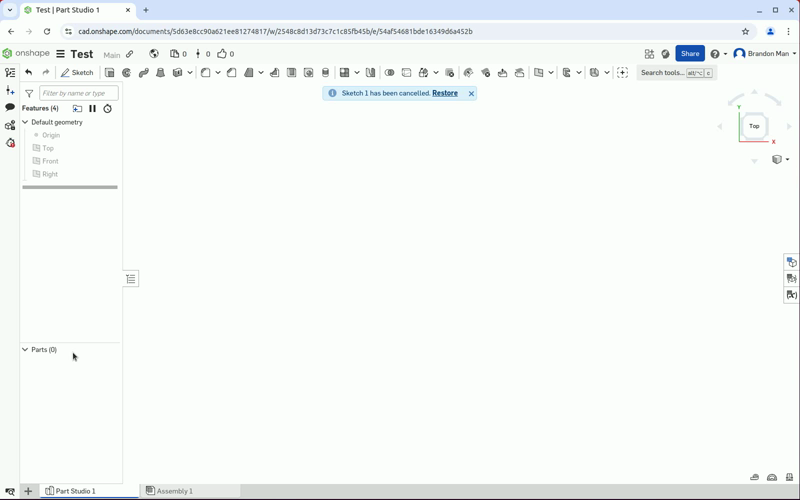
key(space)
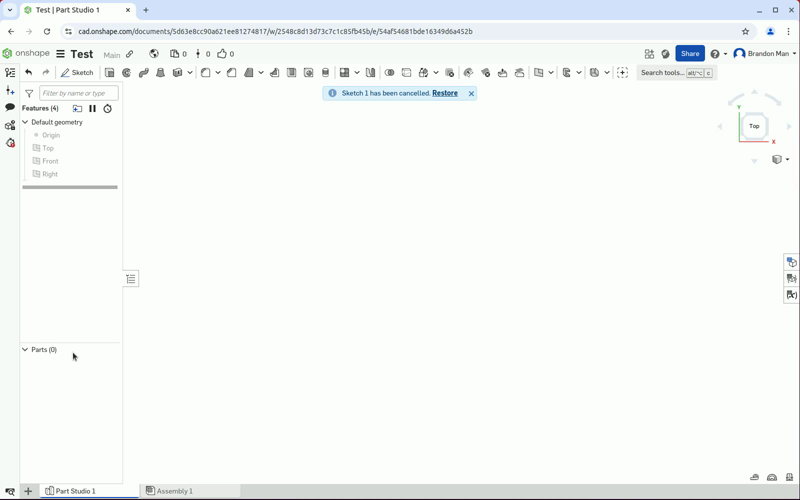
key_down(shift)
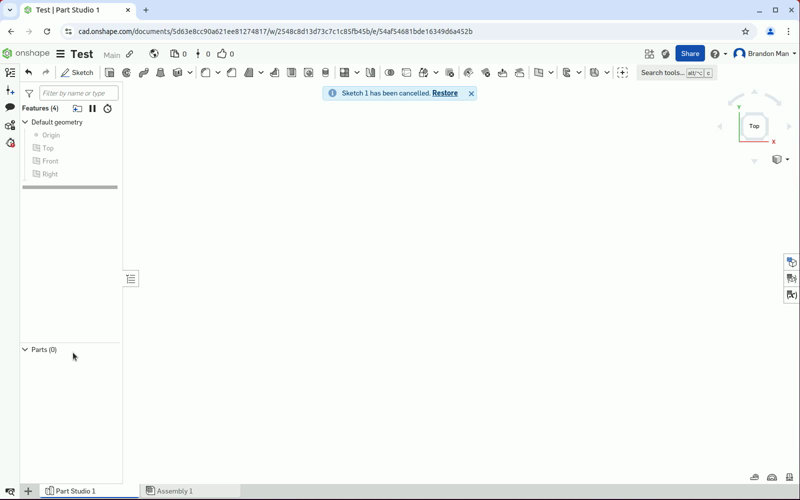
key(up)
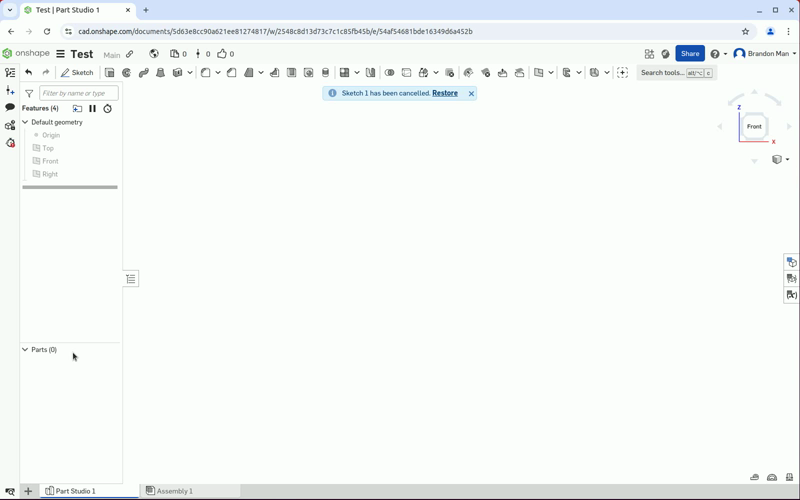
key_up(shift)
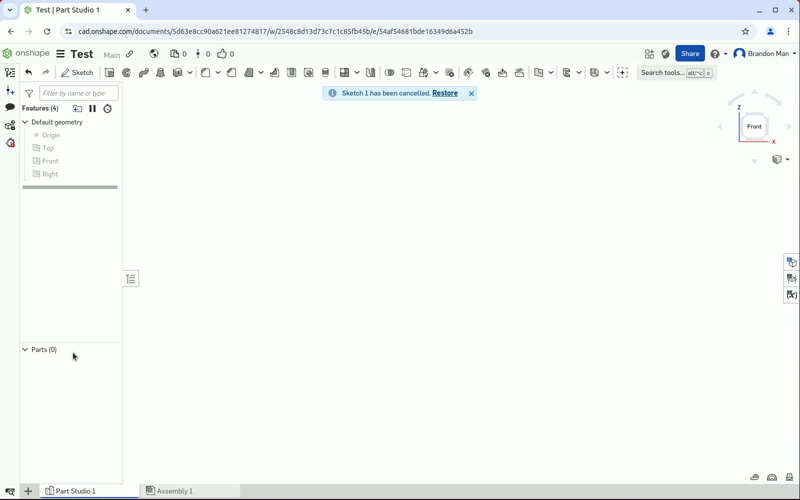
mouse_move(73, 352)
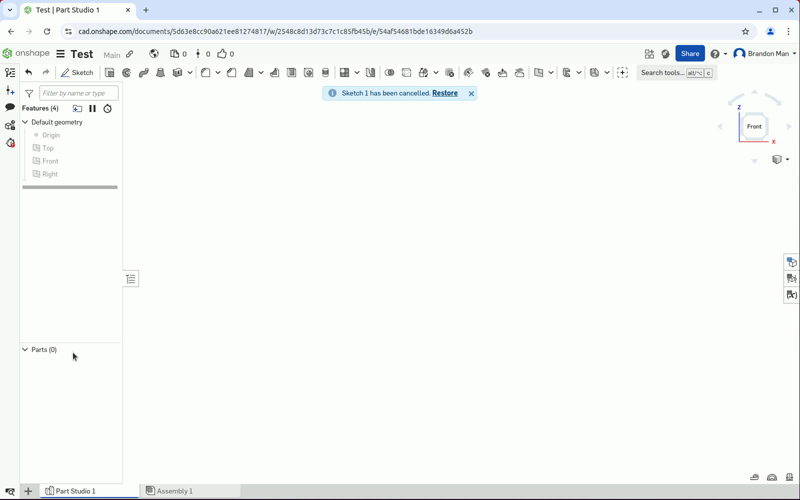
key(shift+y)
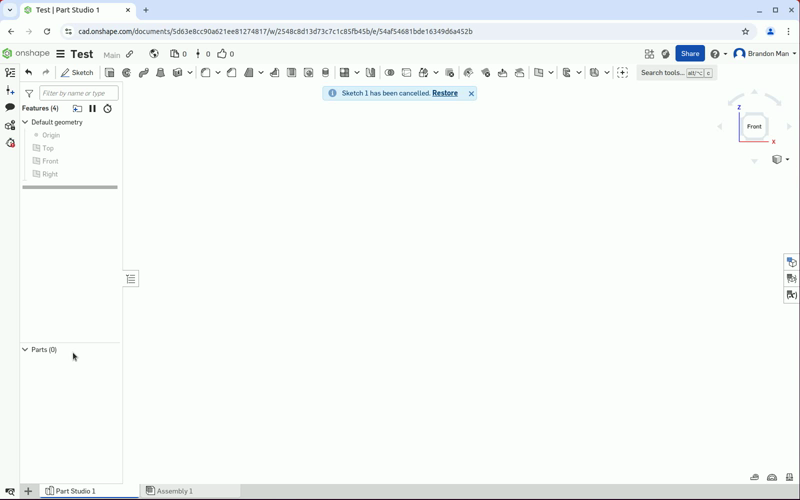
key(shift+s)
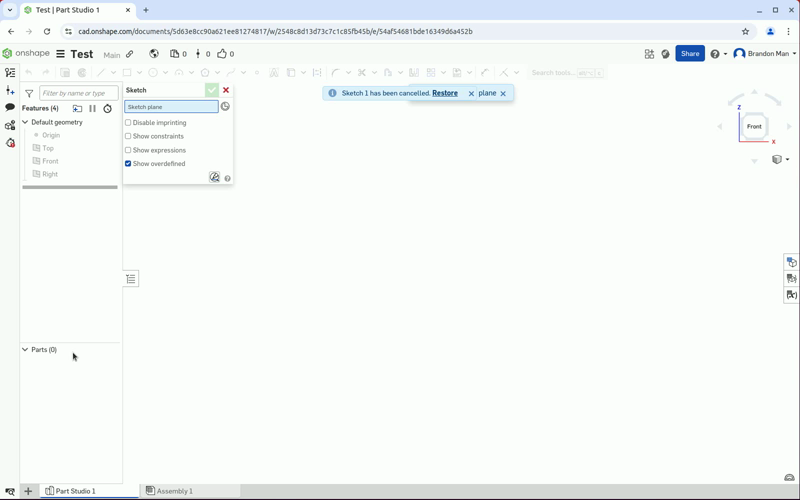
mouse_move(73, 163)
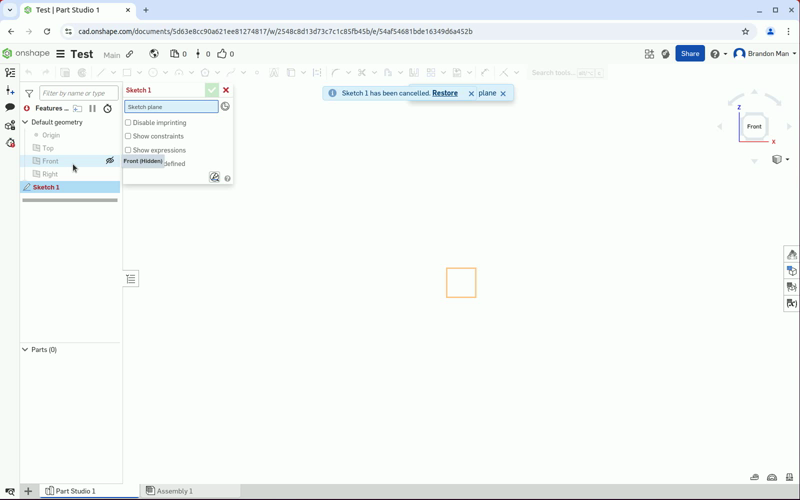
click(73, 163)
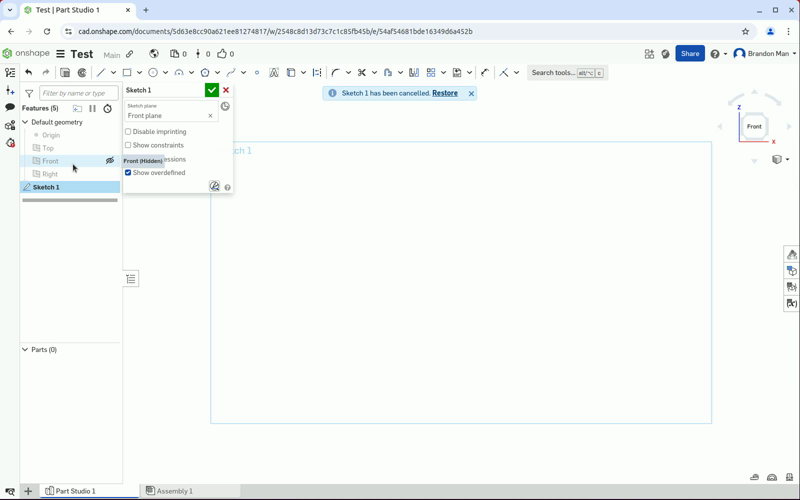
mouse_move(73, 352)
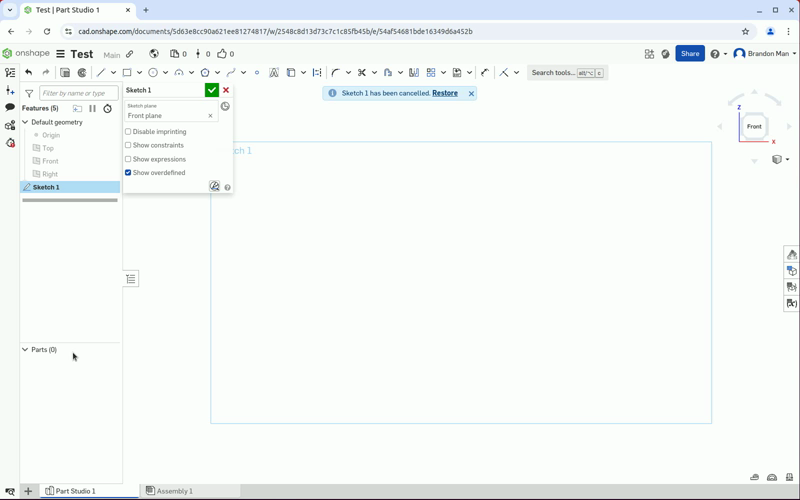
key(y)
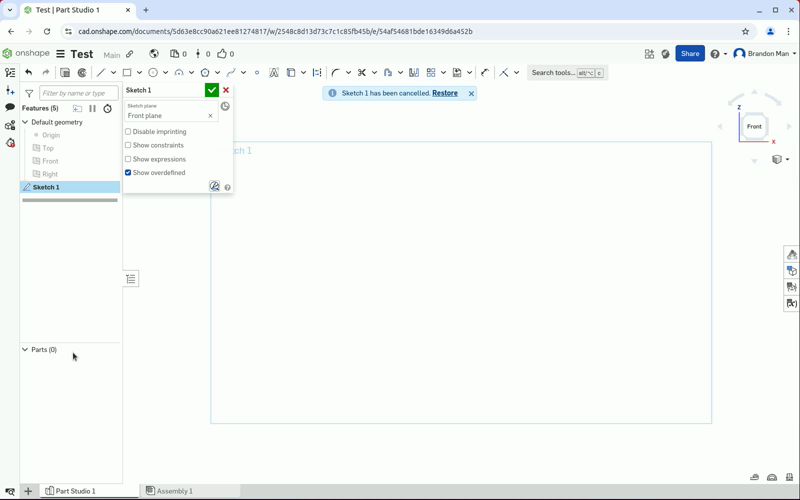
key(c)
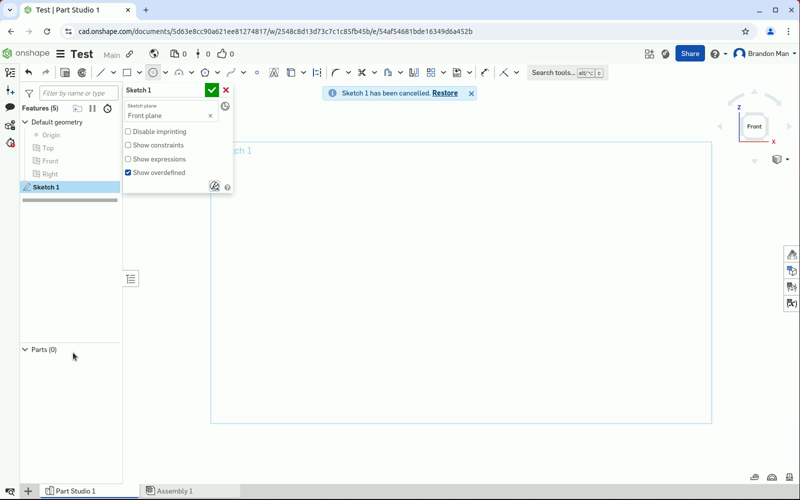
key_down(shift)
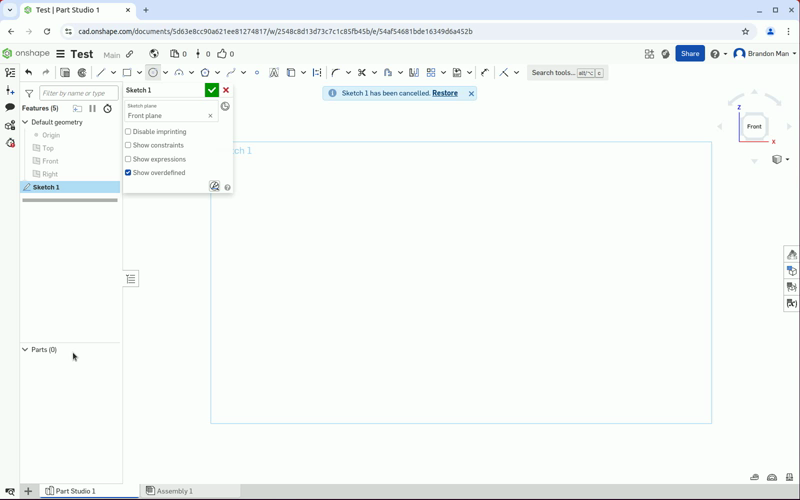
mouse_move(461, 178)
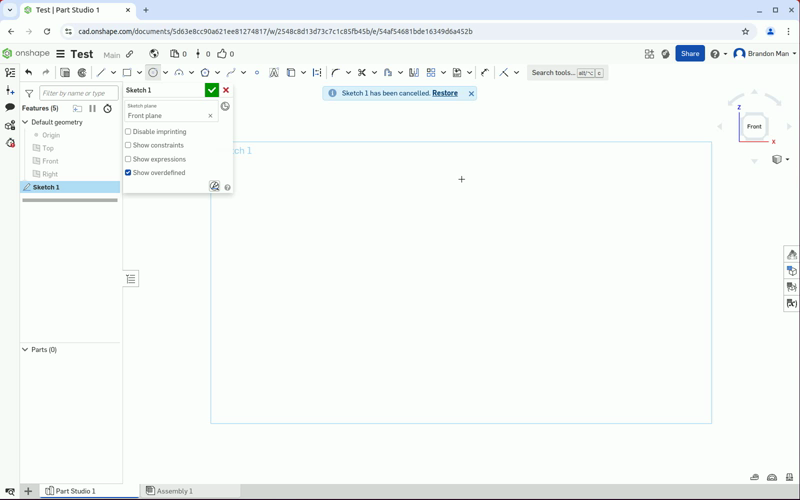
click(461, 178)
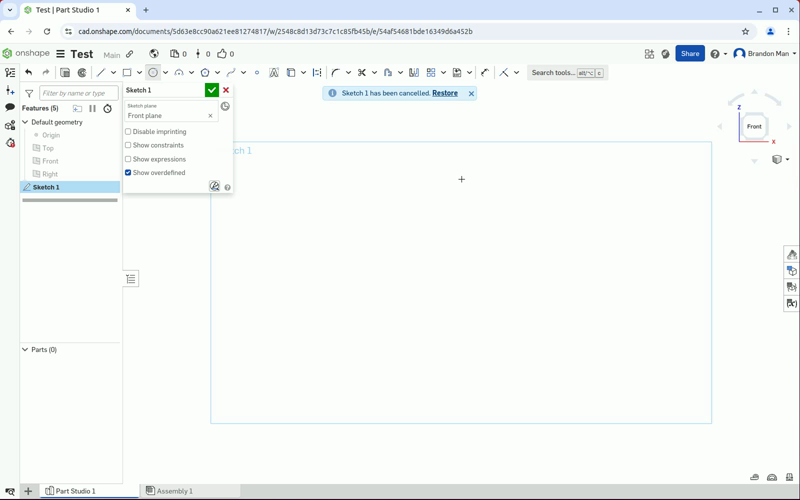
key_up(shift)
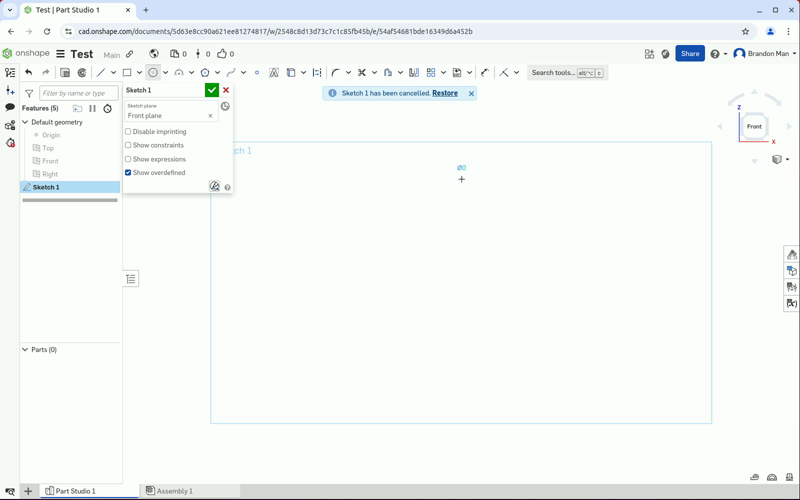
mouse_move(471, 178)
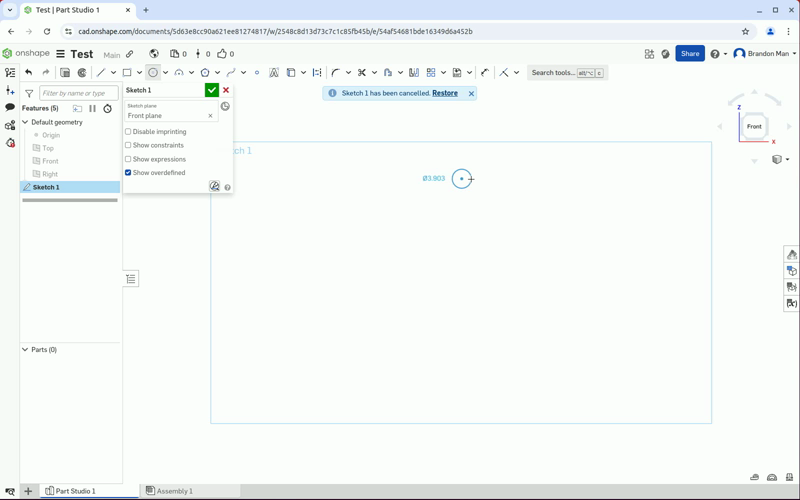
click(471, 178)
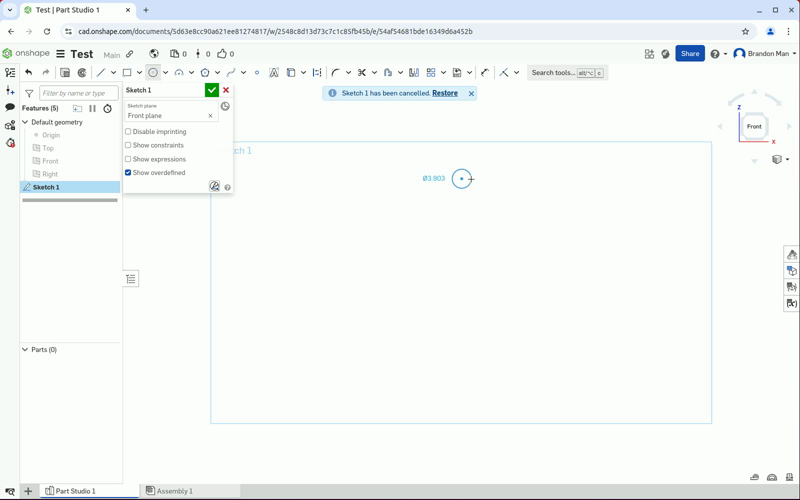
key(esc)
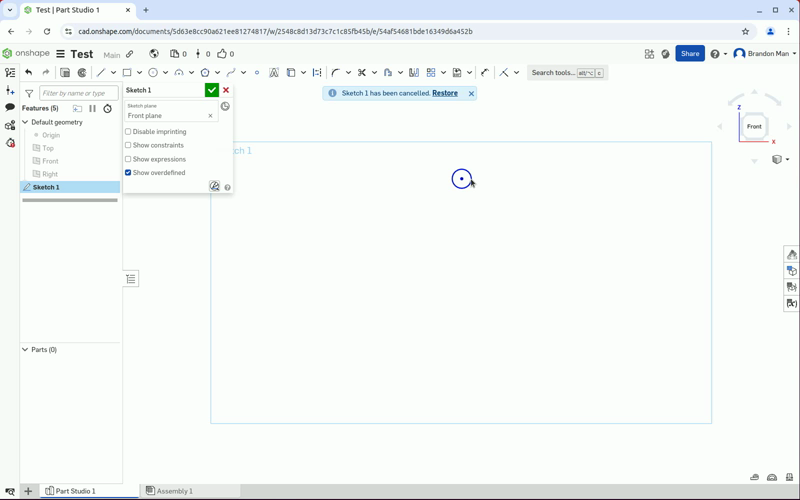
key(c)
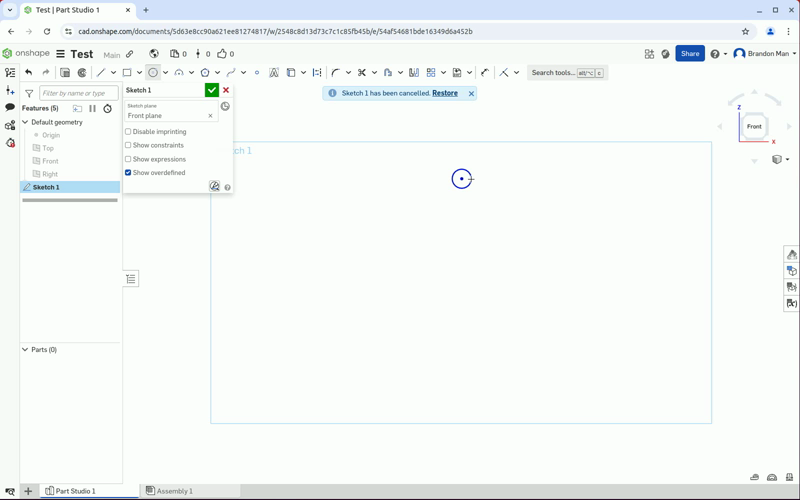
key_down(shift)
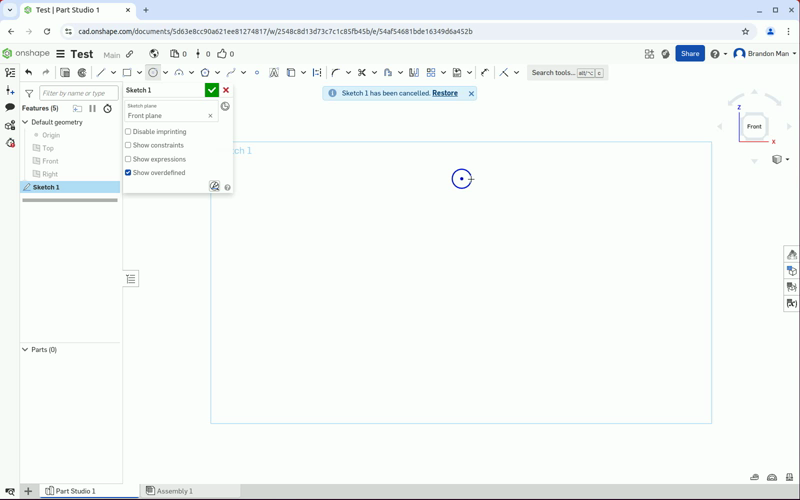
mouse_move(461, 178)
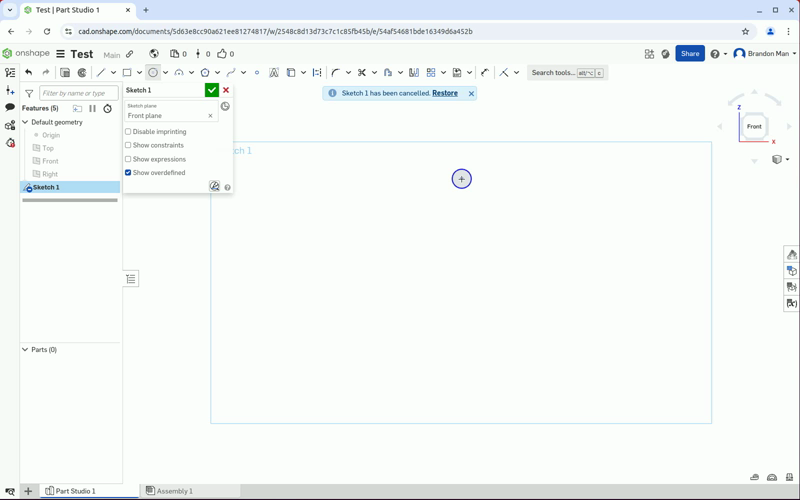
click(461, 178)
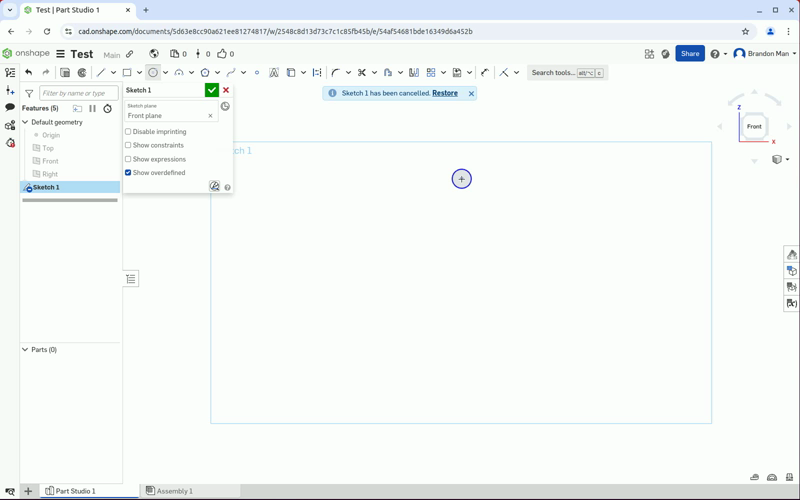
key_up(shift)
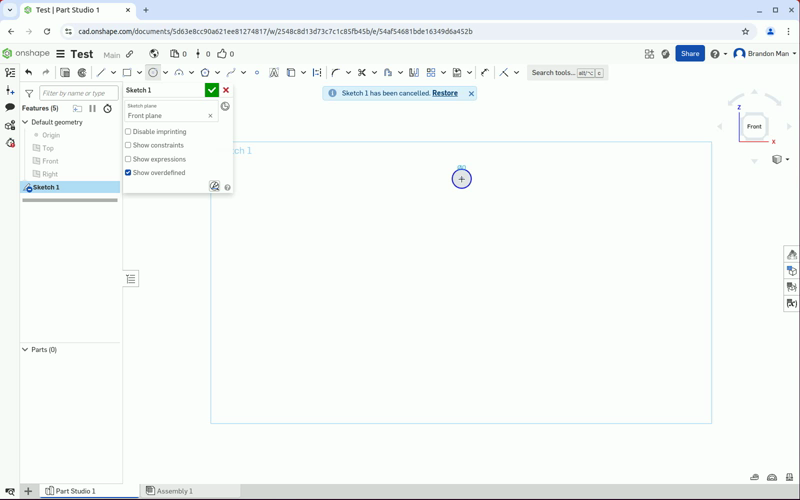
mouse_move(464, 178)
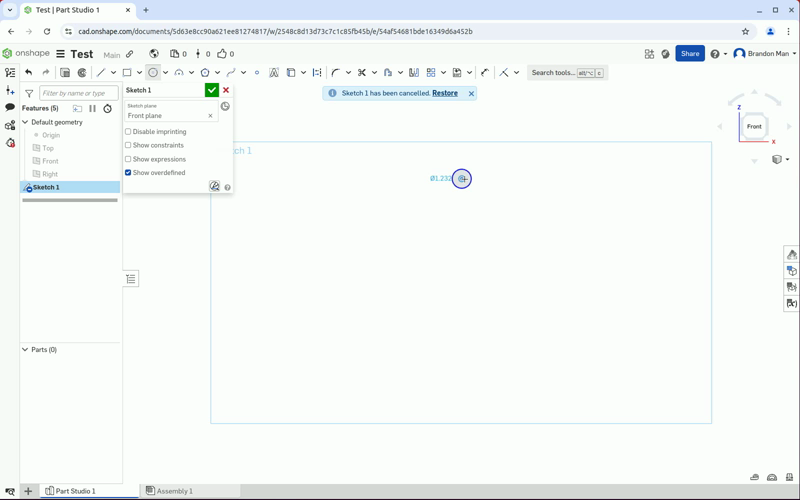
scroll(6)
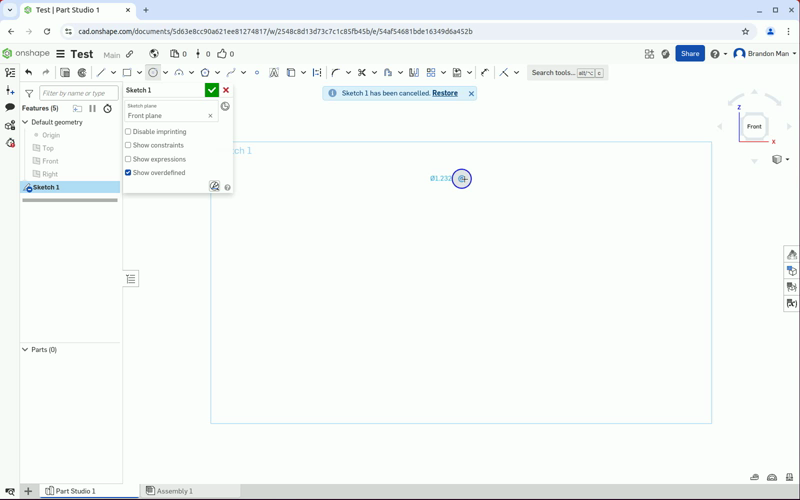
scroll(6)
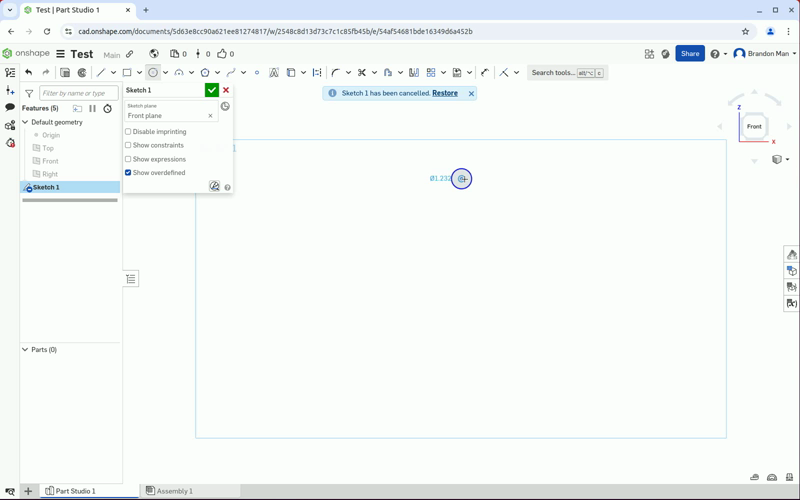
scroll(6)
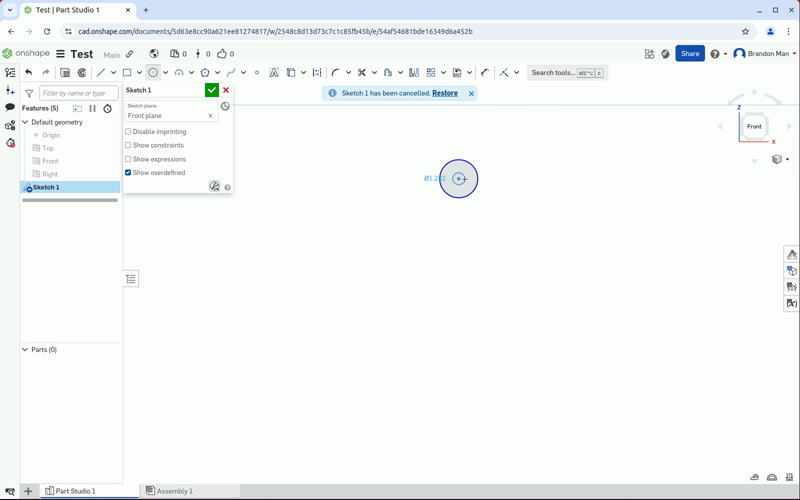
scroll(6)
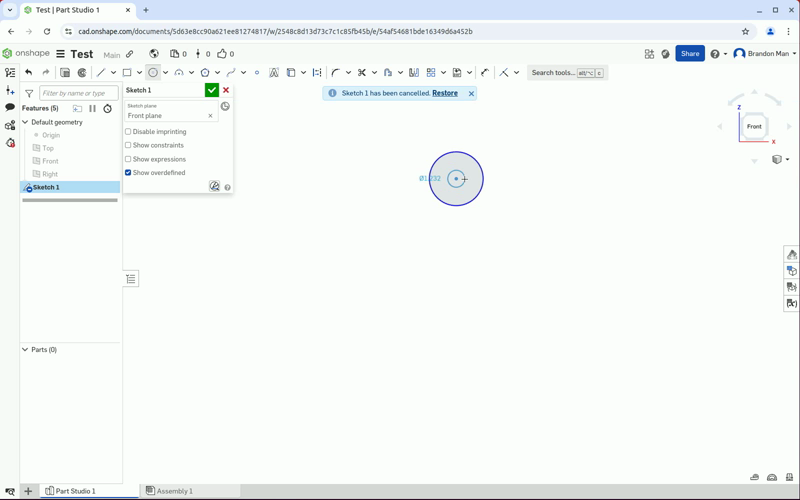
scroll(6)
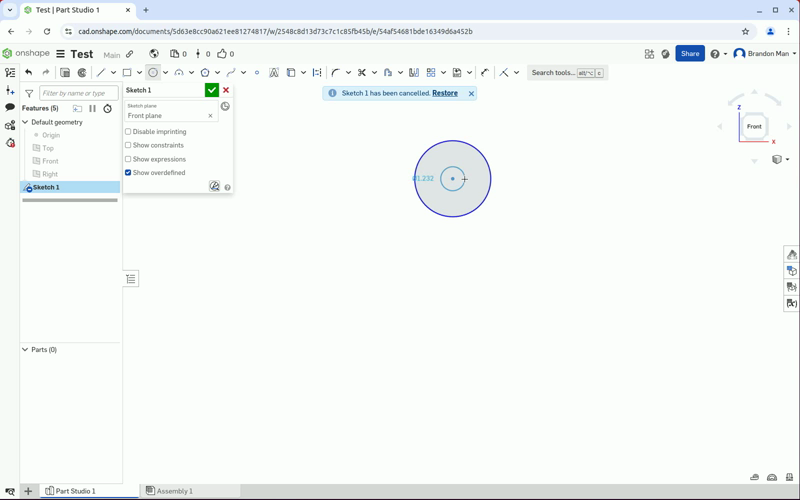
scroll(6)
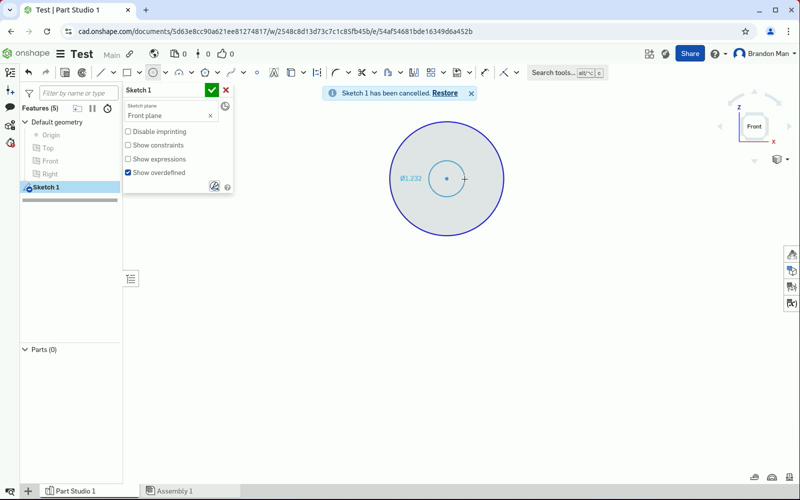
scroll(6)
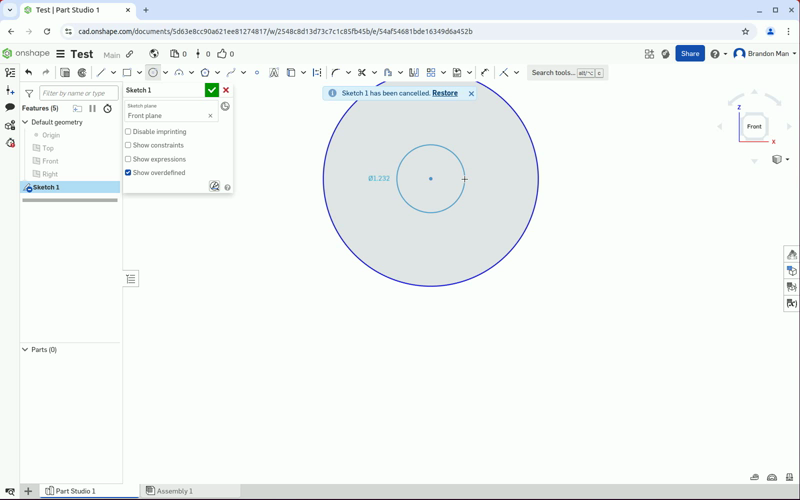
click(464, 178)
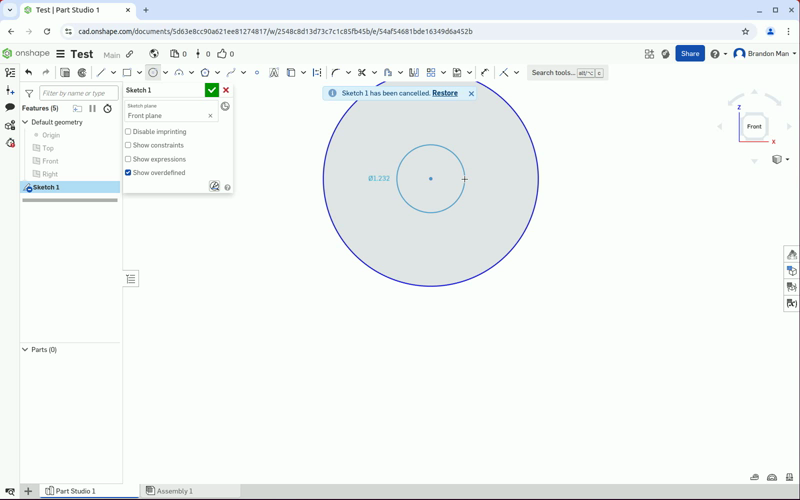
scroll(-6)
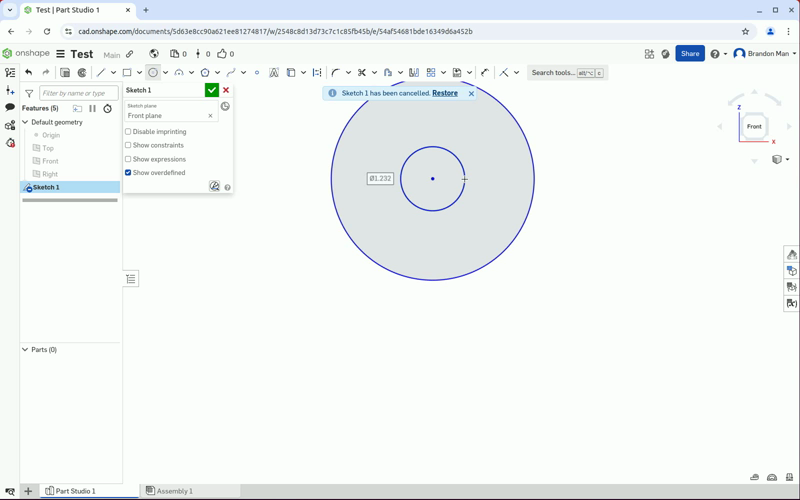
scroll(-6)
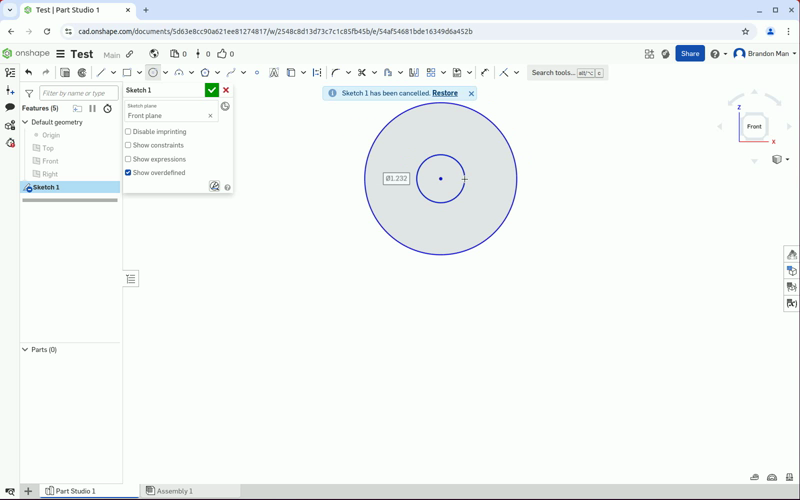
scroll(-6)
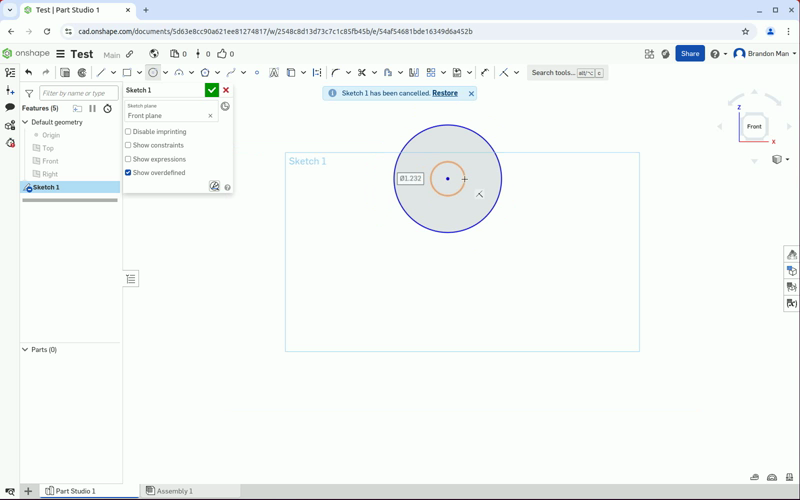
scroll(-6)
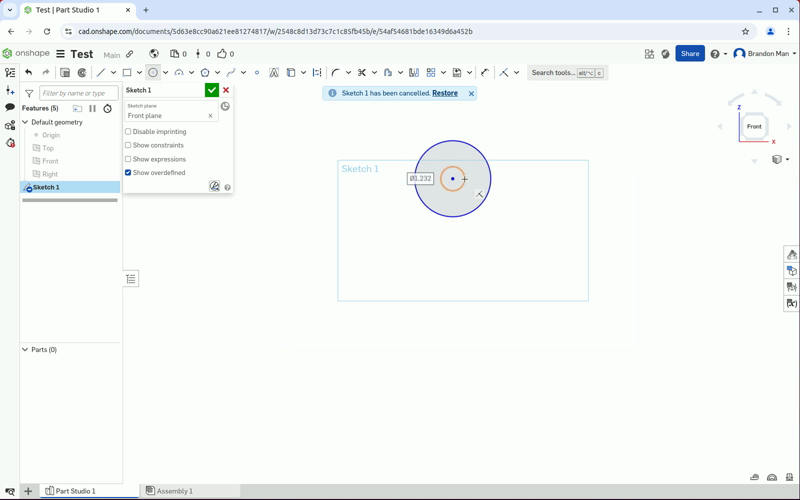
scroll(-6)
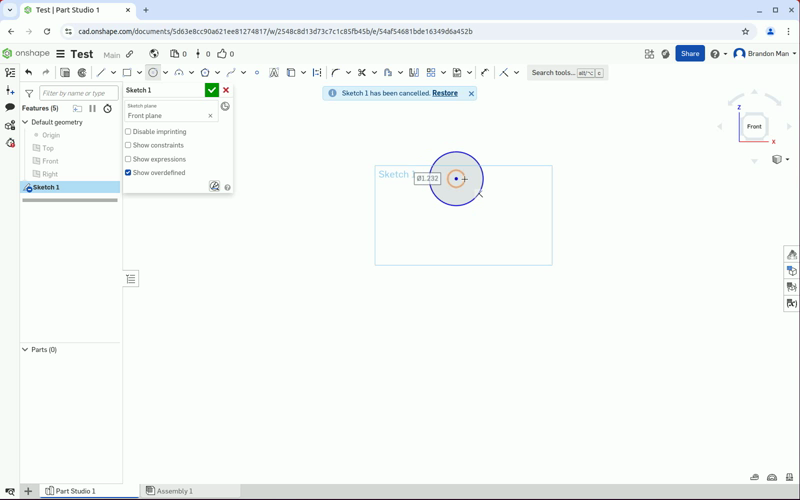
scroll(-6)
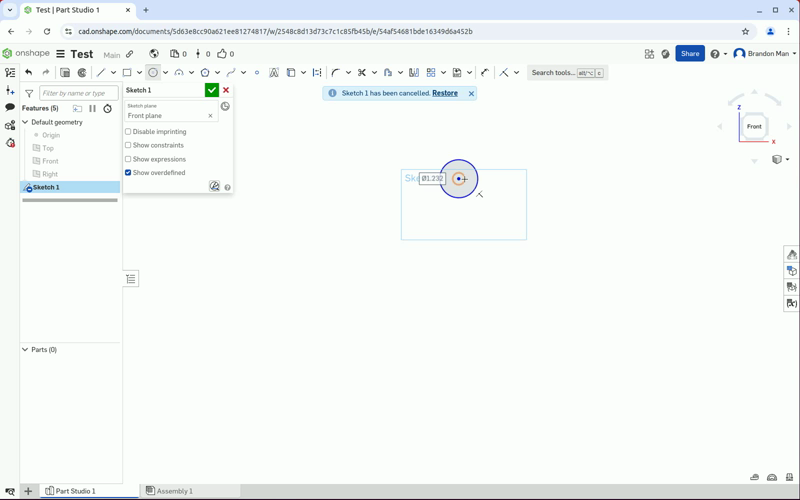
scroll(-6)
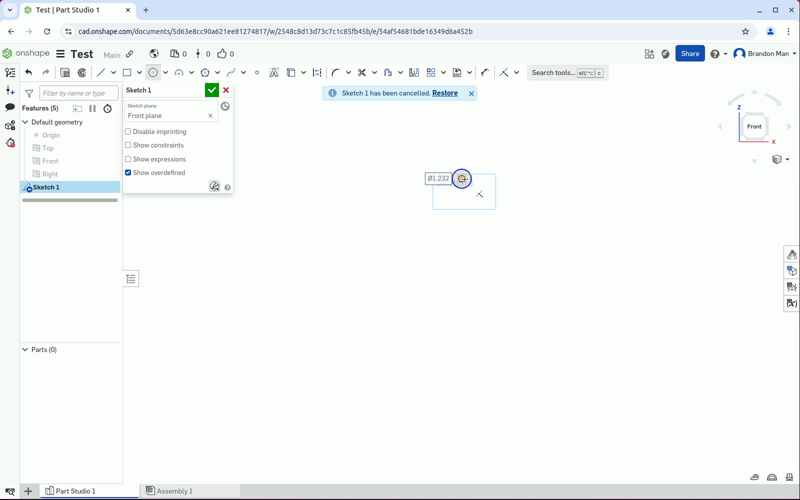
key(esc)
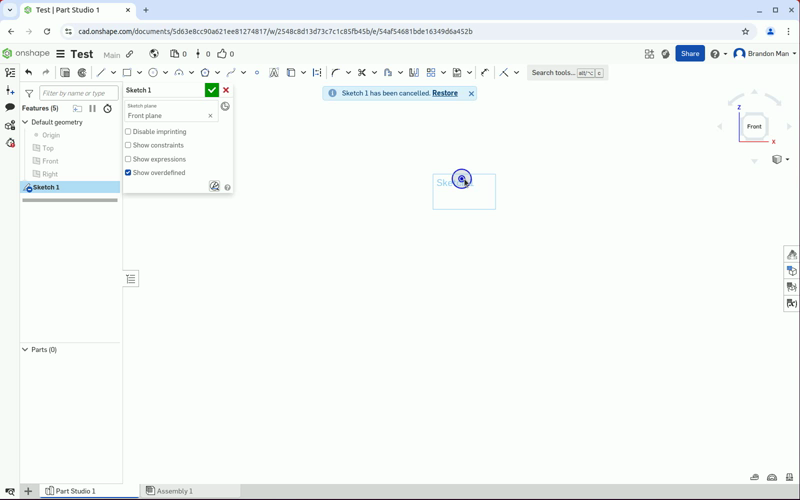
mouse_move(455, 182)
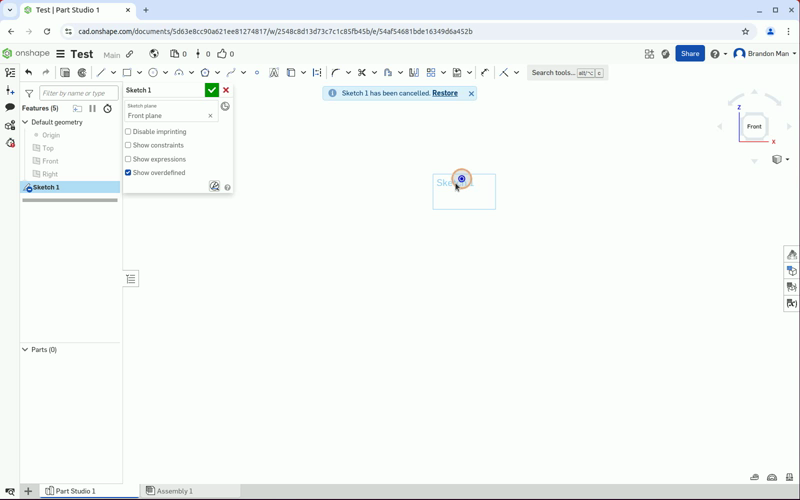
scroll(6)
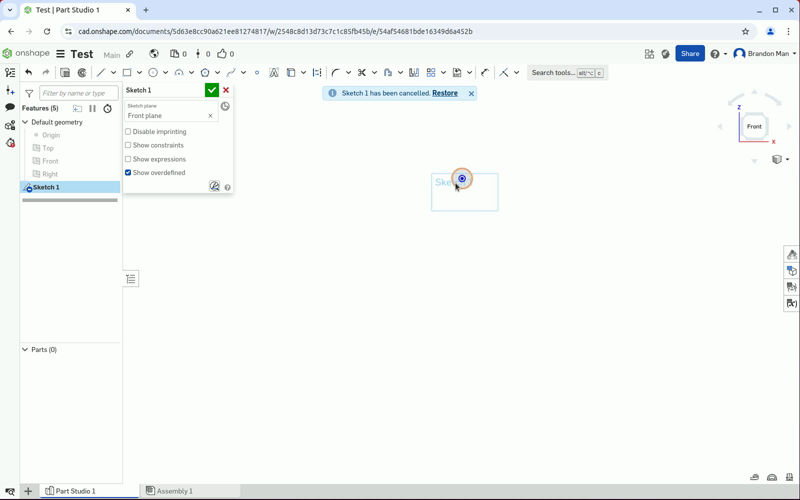
scroll(6)
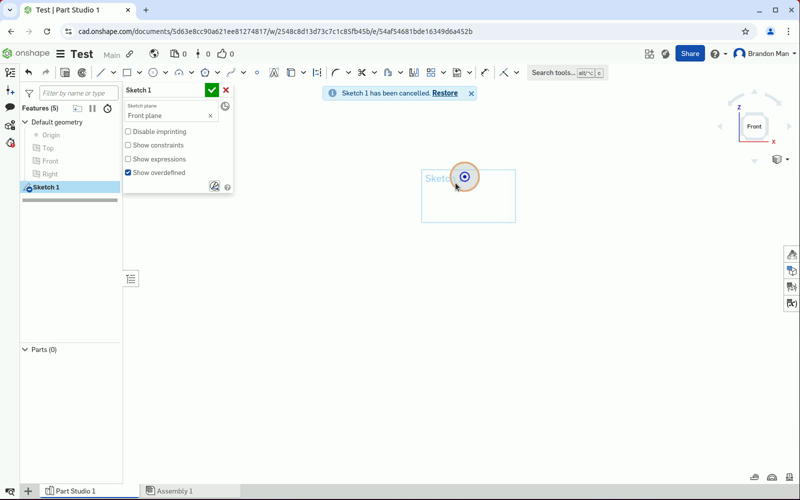
scroll(6)
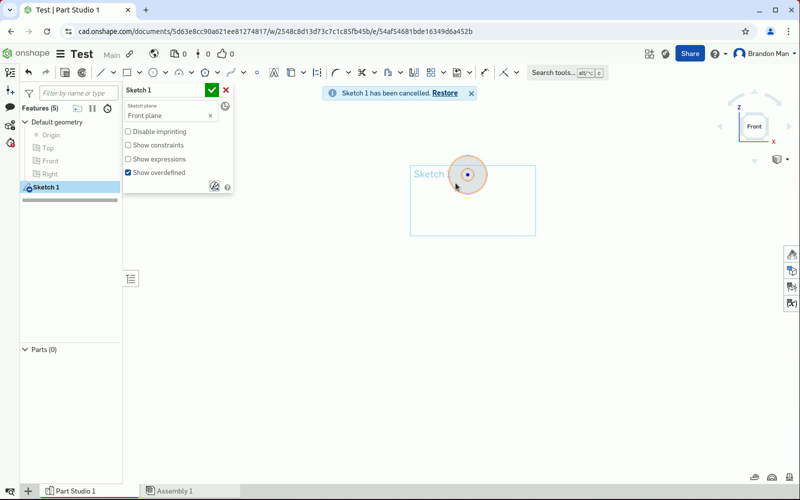
scroll(6)
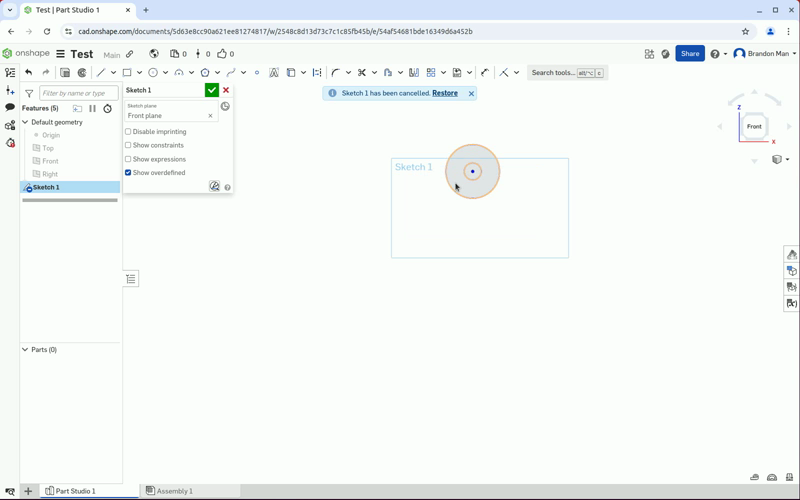
scroll(6)
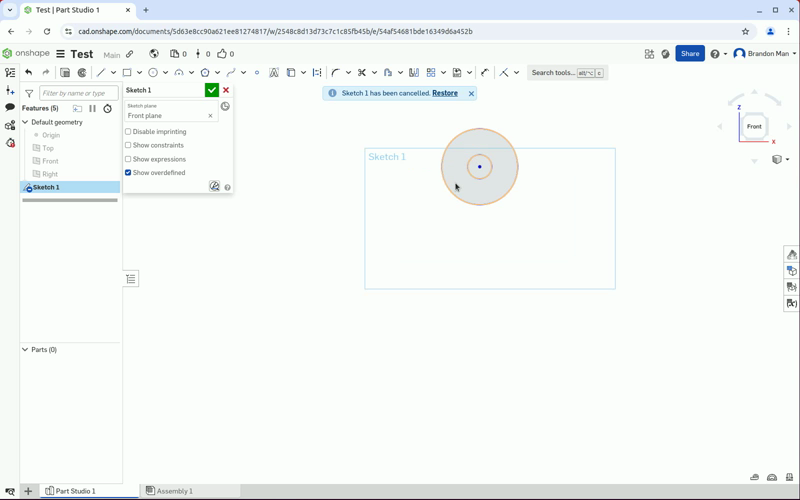
scroll(6)
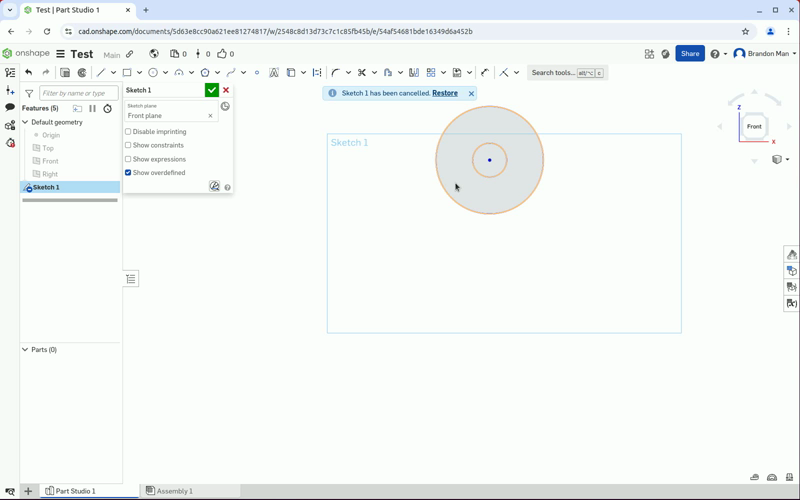
scroll(6)
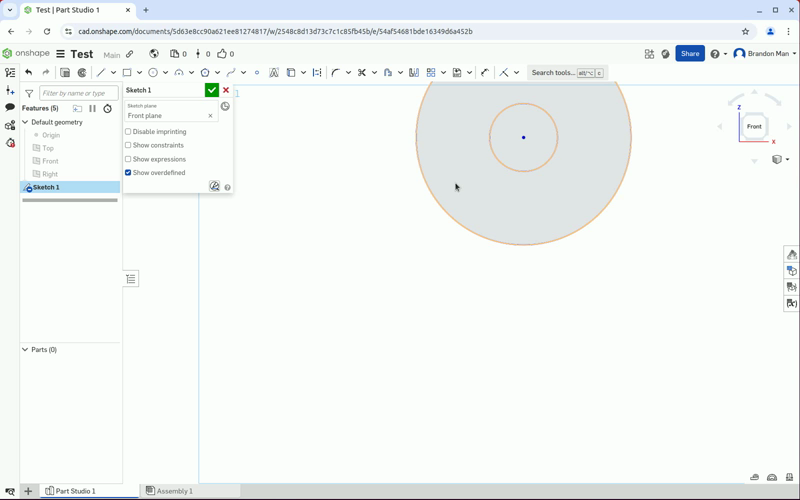
click(455, 182)
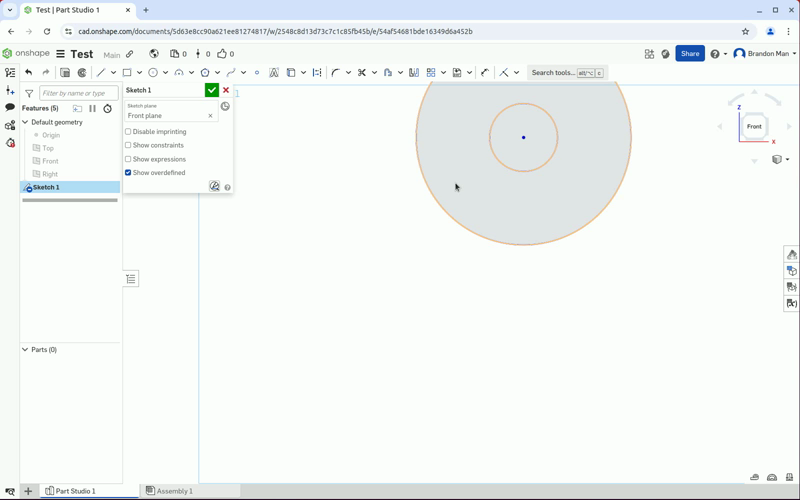
scroll(-6)
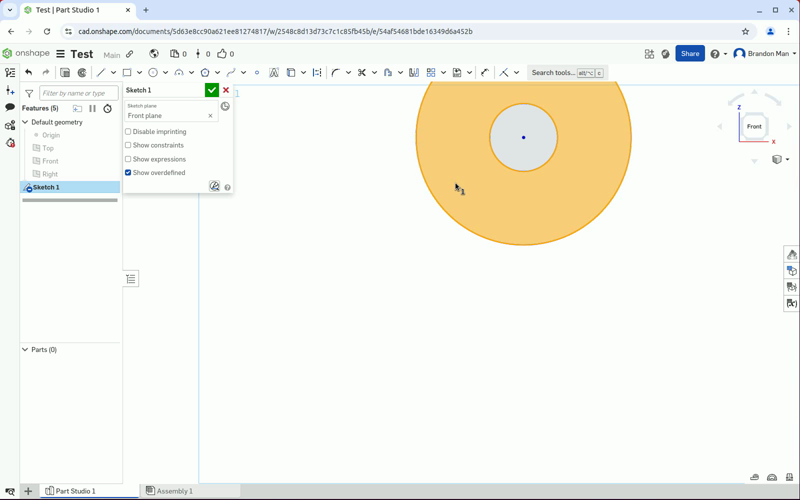
scroll(-6)
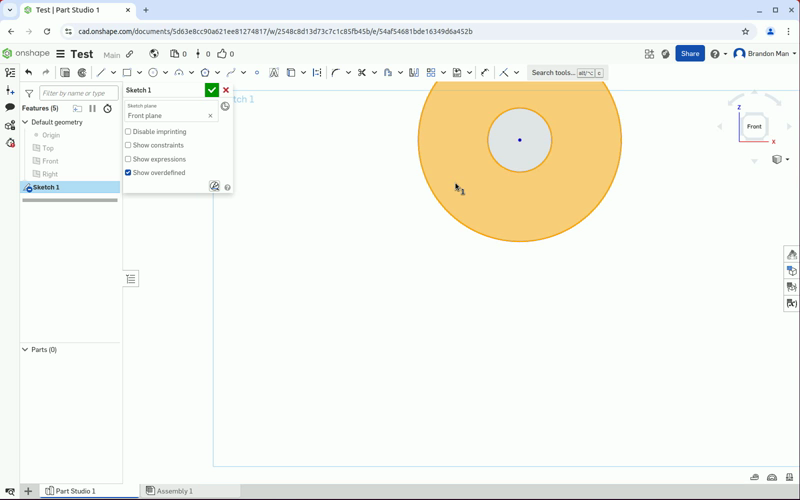
scroll(-6)
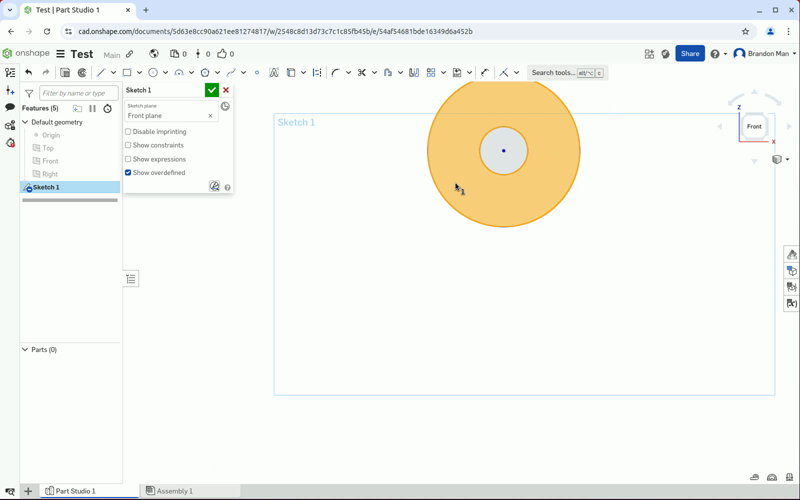
scroll(-6)
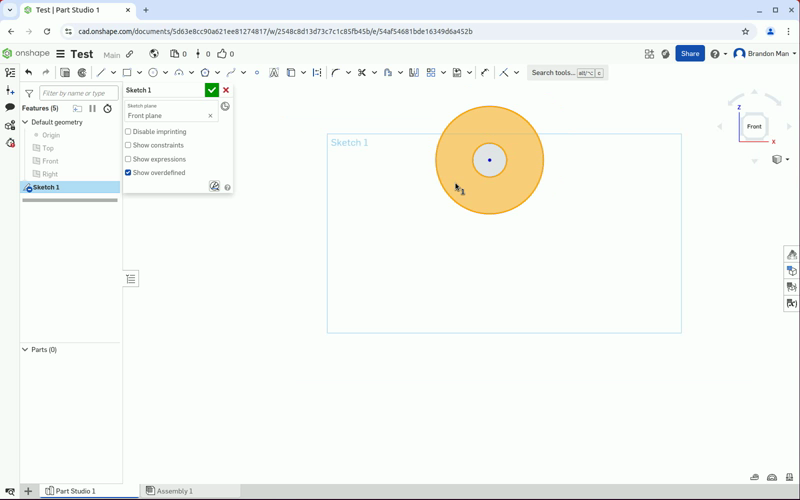
scroll(-6)
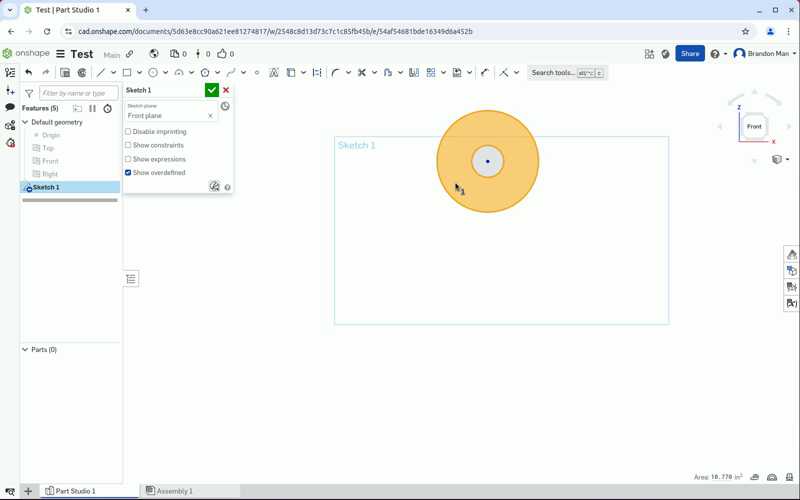
scroll(-6)
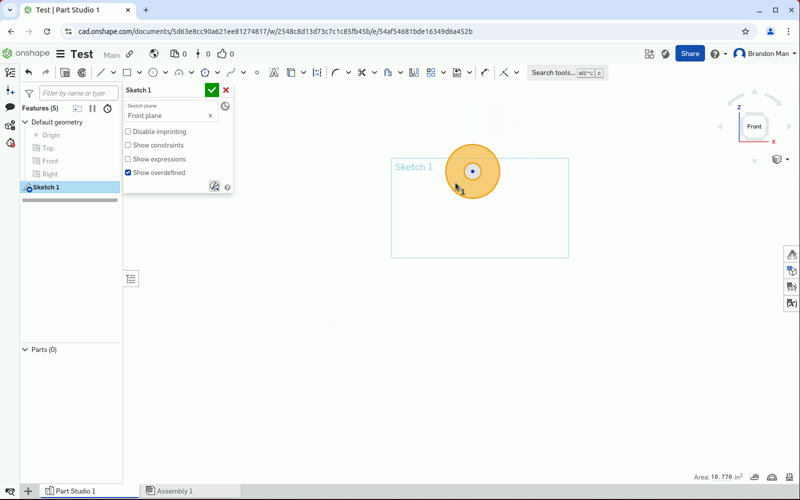
scroll(-6)
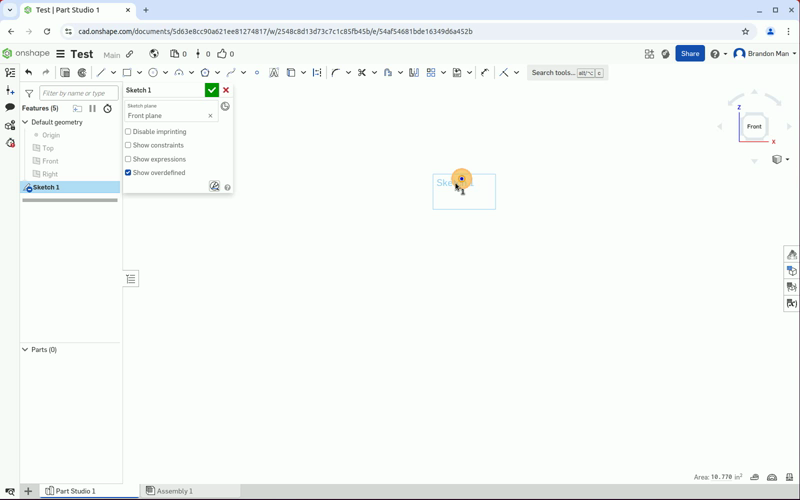
mouse_move(73, 352)
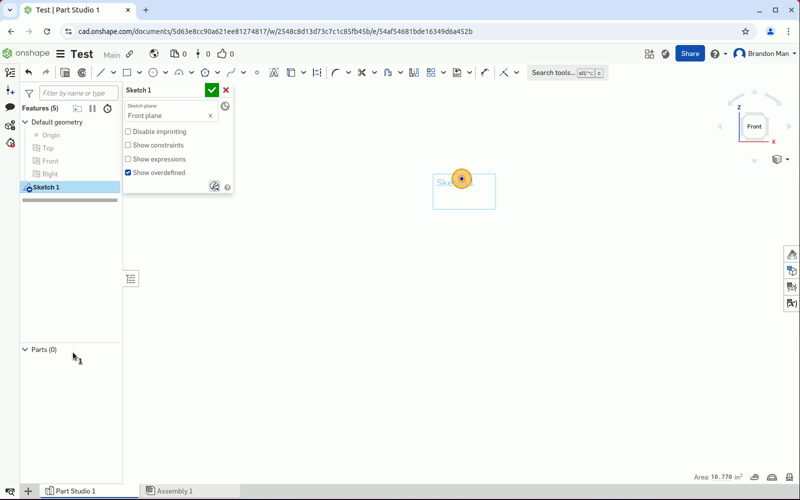
key(shift+y)
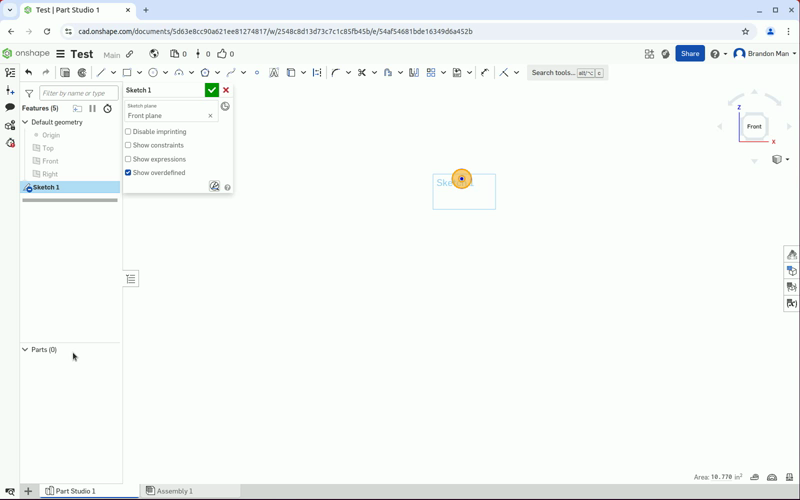
key(shift+e)
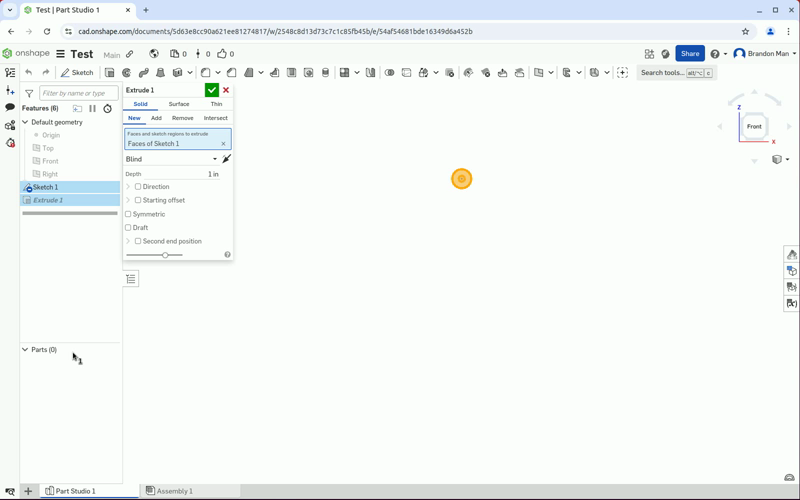
mouse_move(143, 106)
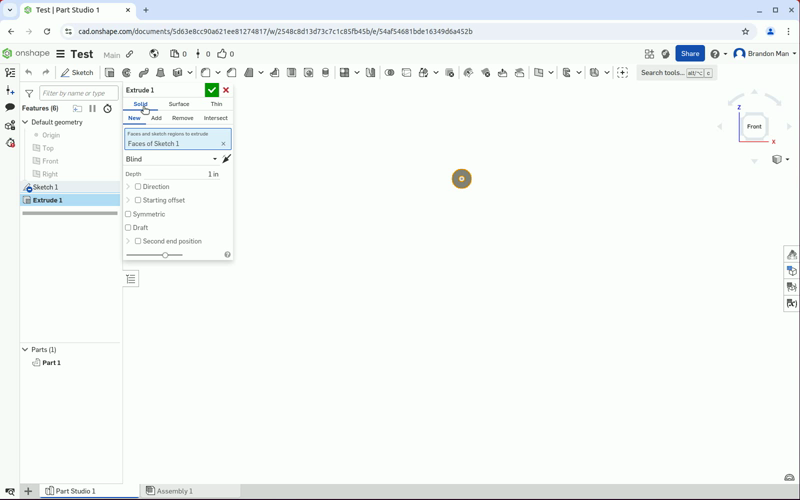
click(143, 106)
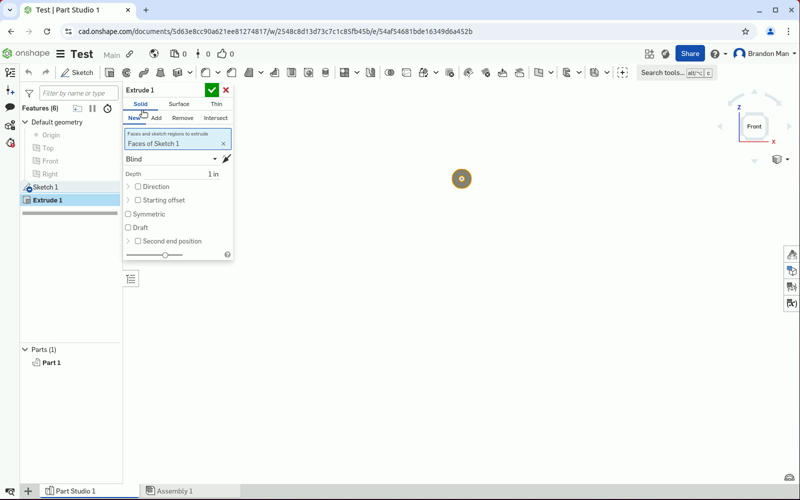
mouse_move(137, 120)
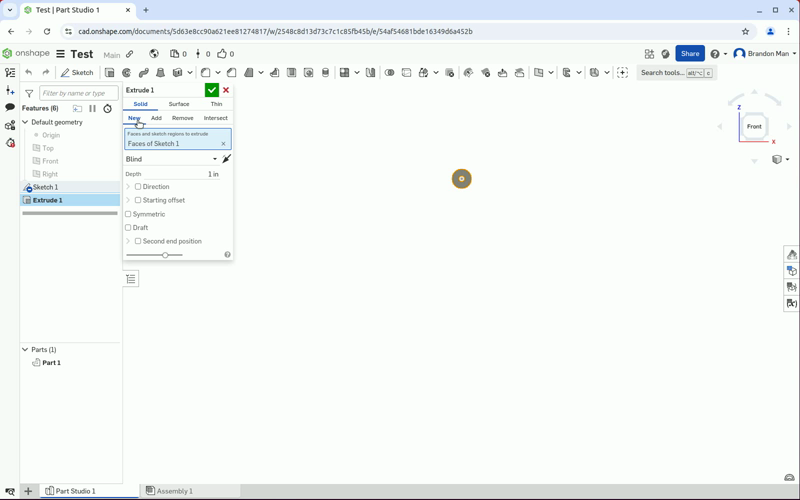
click(137, 120)
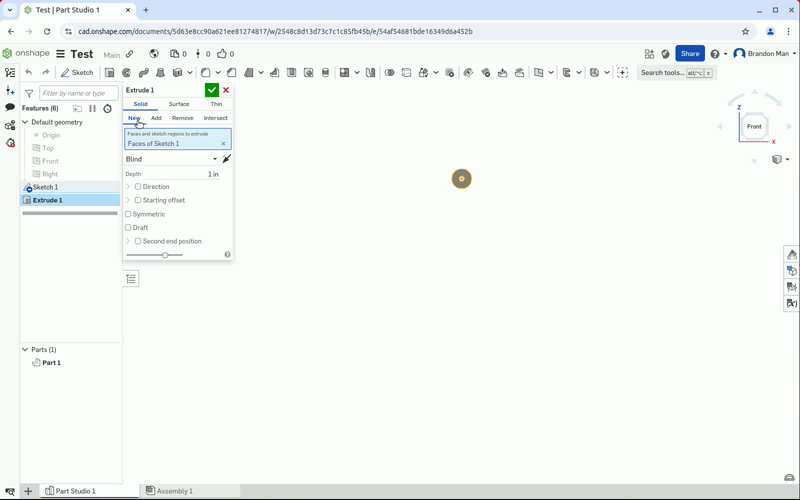
key(tab, 4)
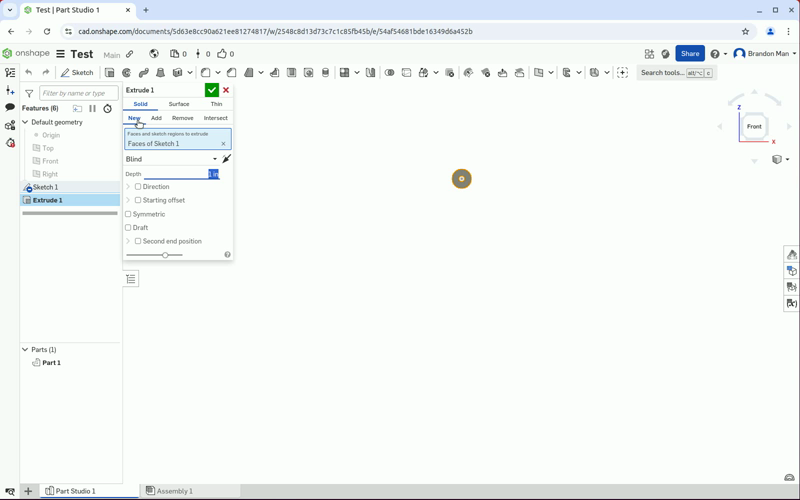
text(4.814)
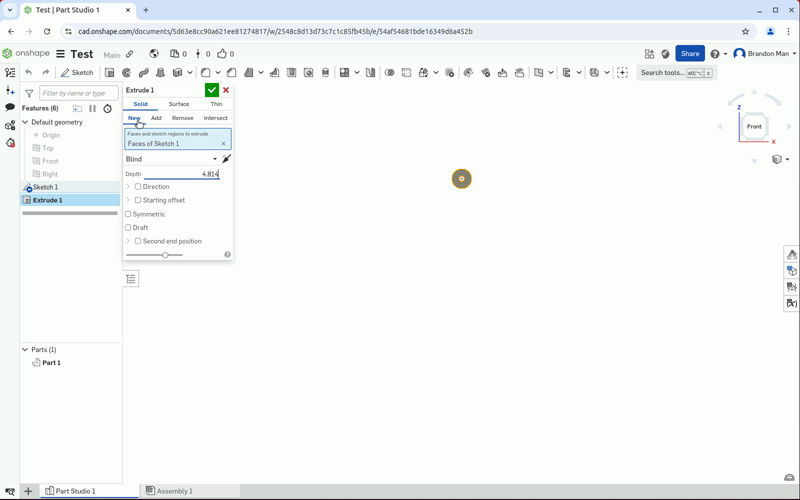
key(enter)
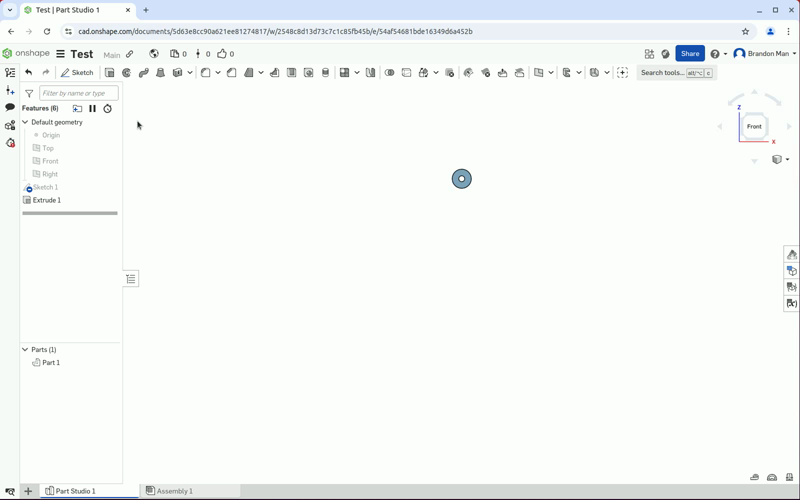
key(shift+h)
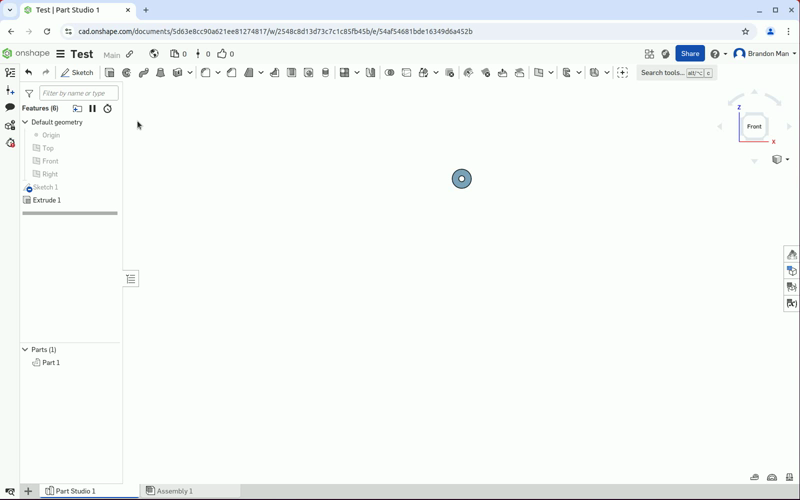
key(shift+h)
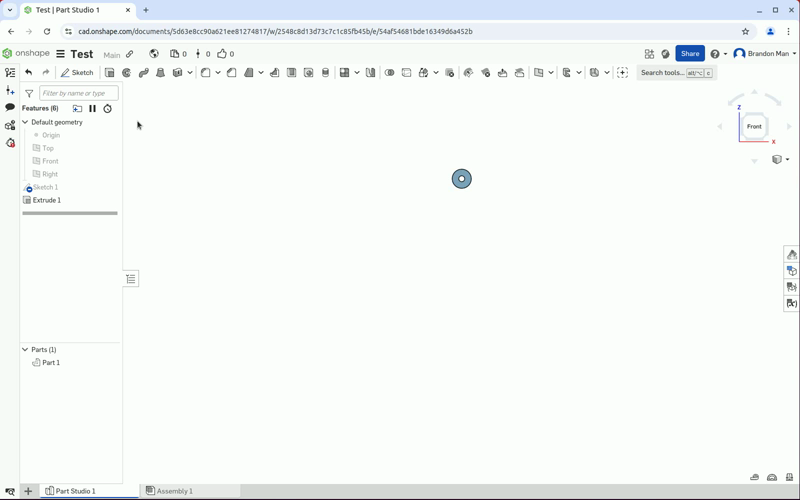
mouse_move(73, 189)
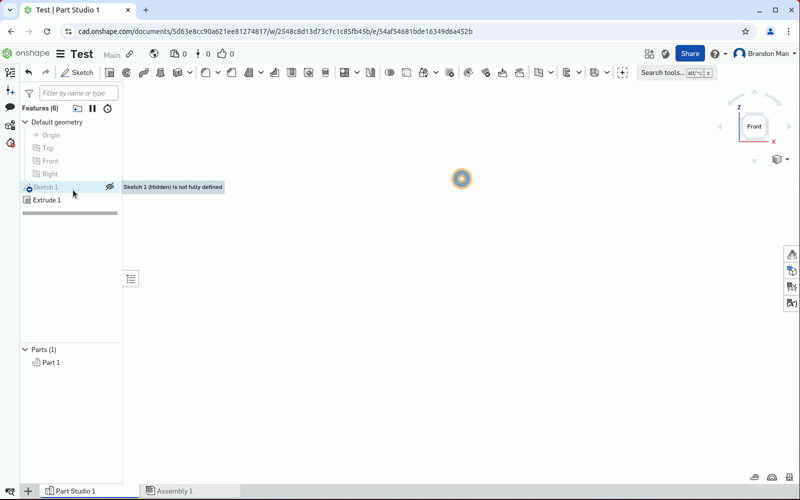
click(73, 189)
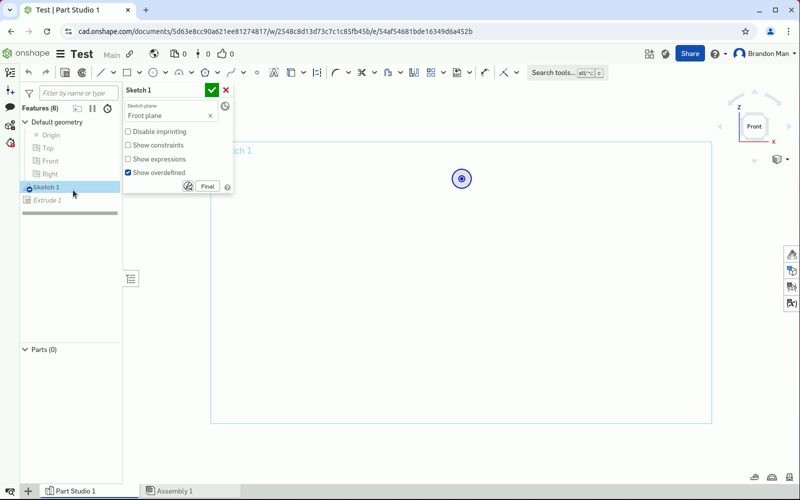
mouse_move(229, 92)
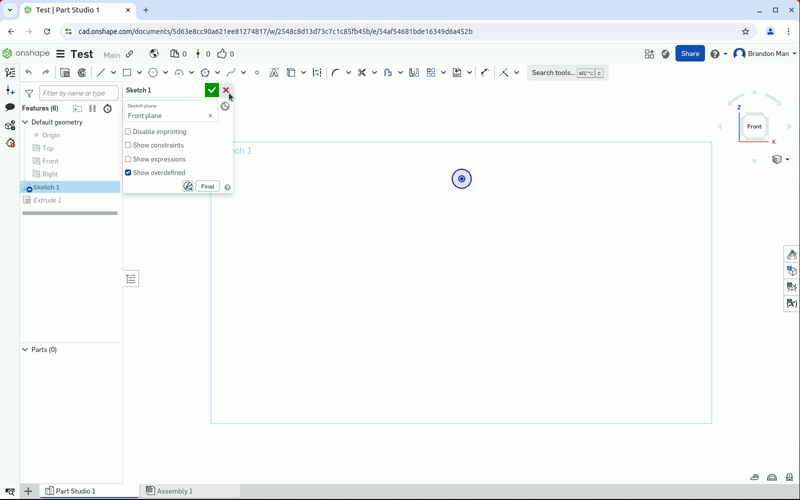
click(229, 92)
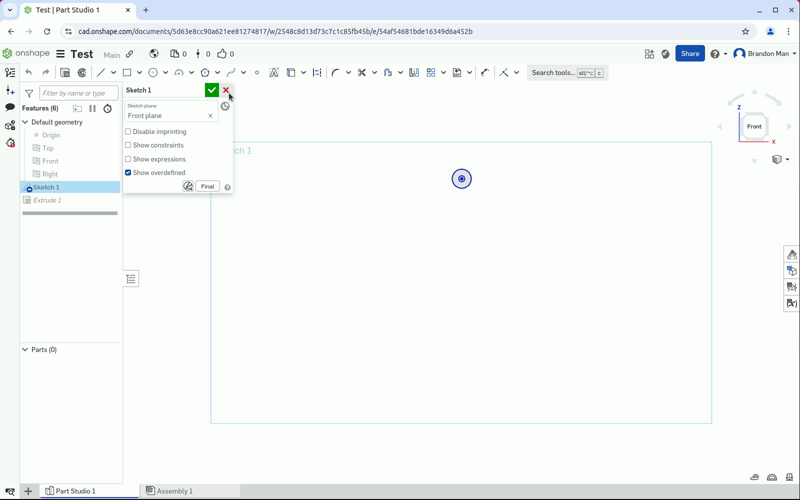
key(shift+s)
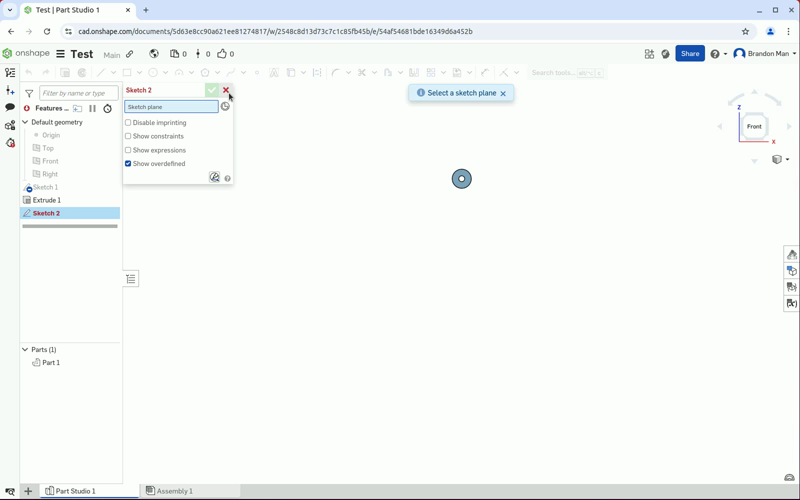
mouse_move(73, 163)
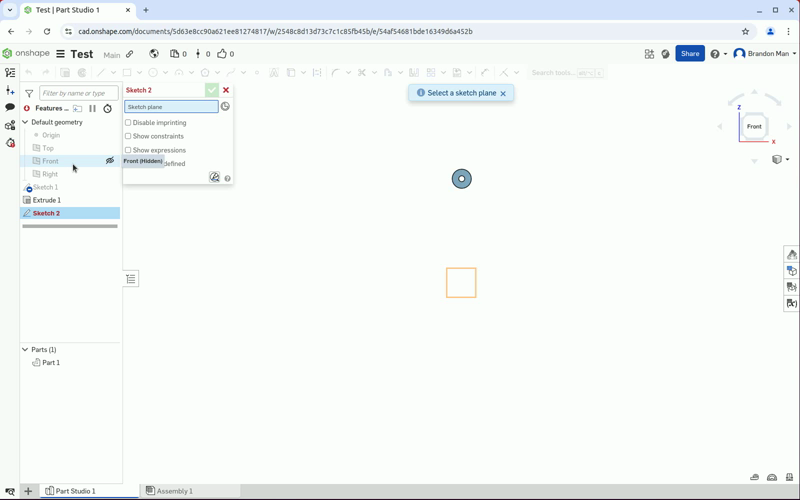
click(73, 163)
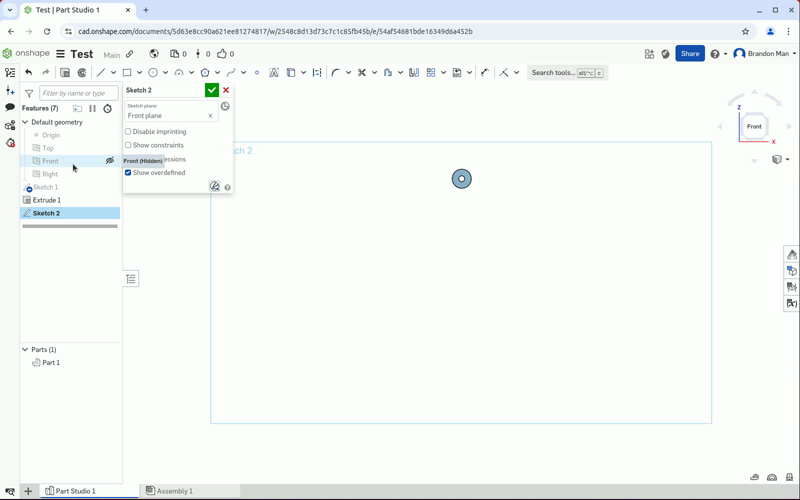
mouse_move(73, 352)
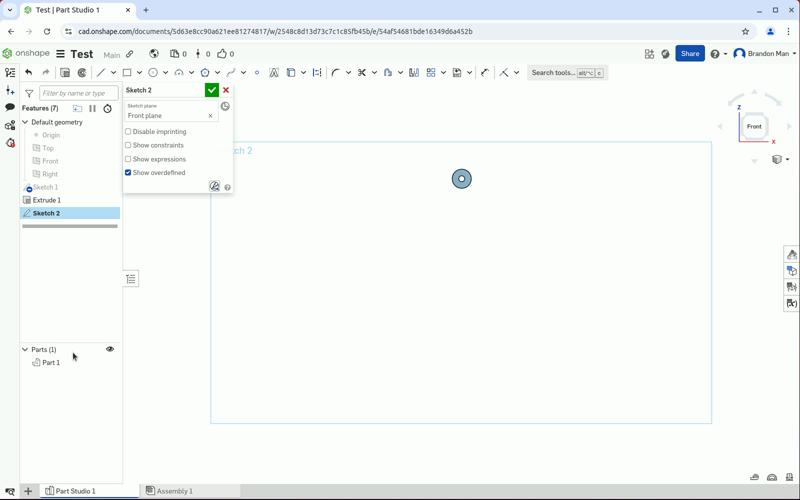
key(y)
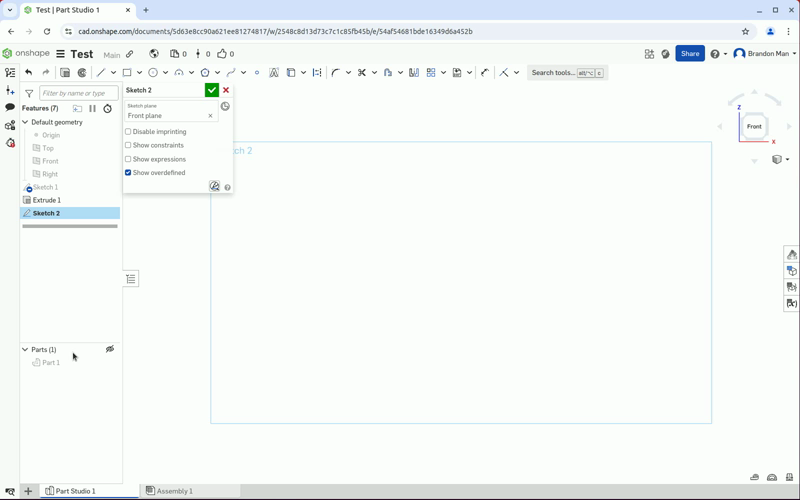
key(c)
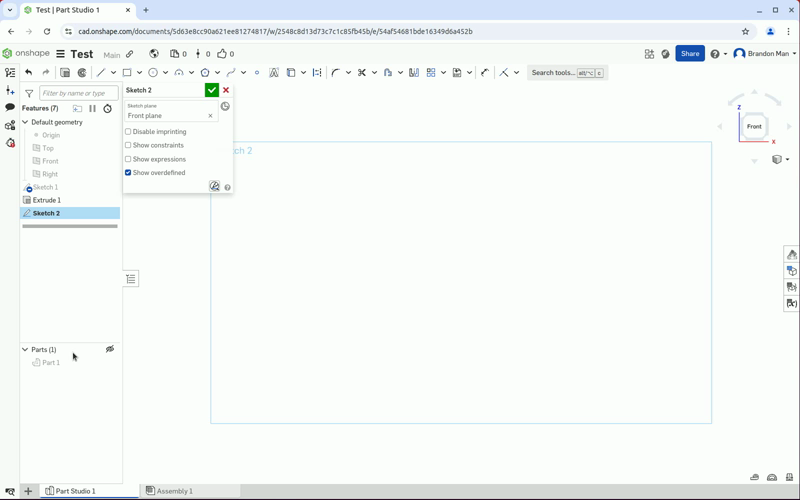
key_down(shift)
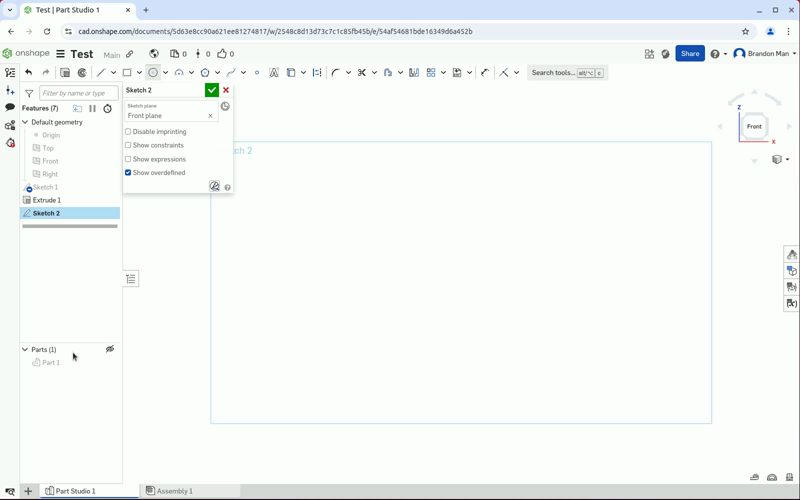
mouse_move(461, 282)
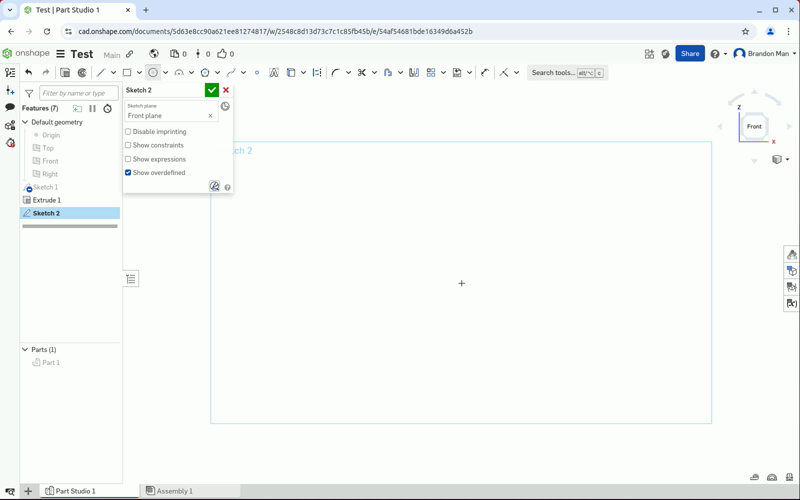
click(461, 282)
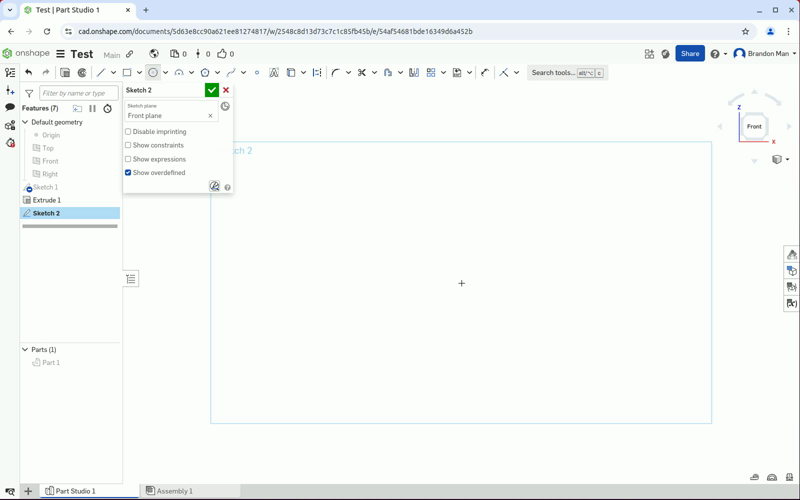
key_up(shift)
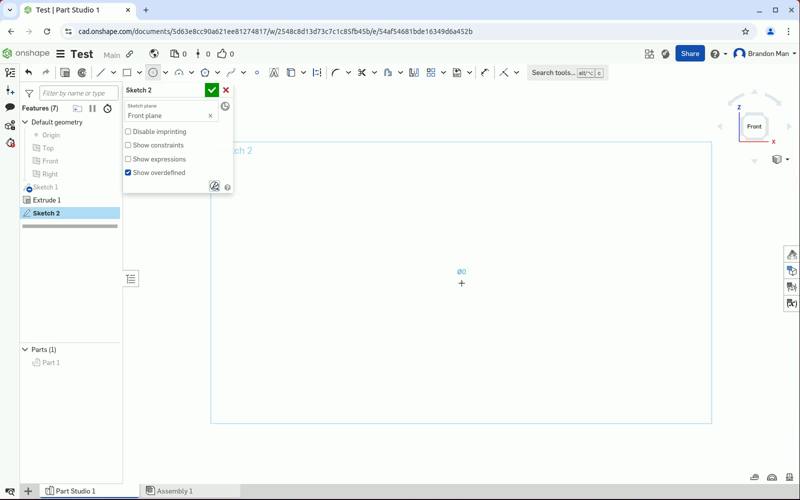
mouse_move(471, 282)
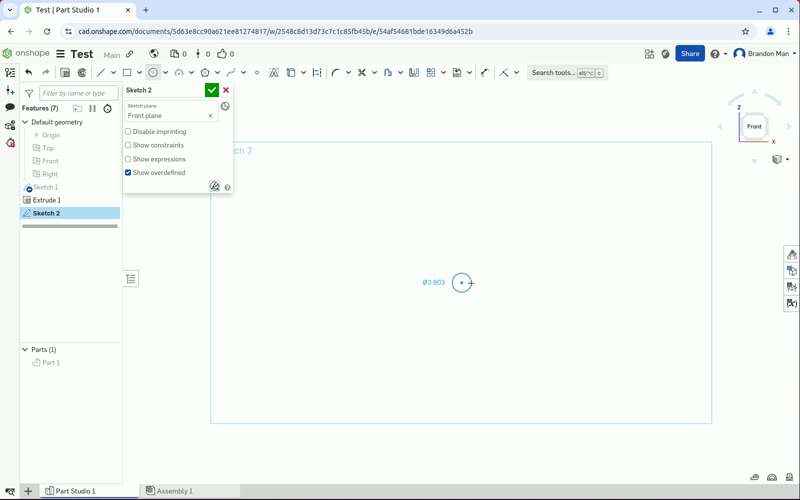
click(471, 282)
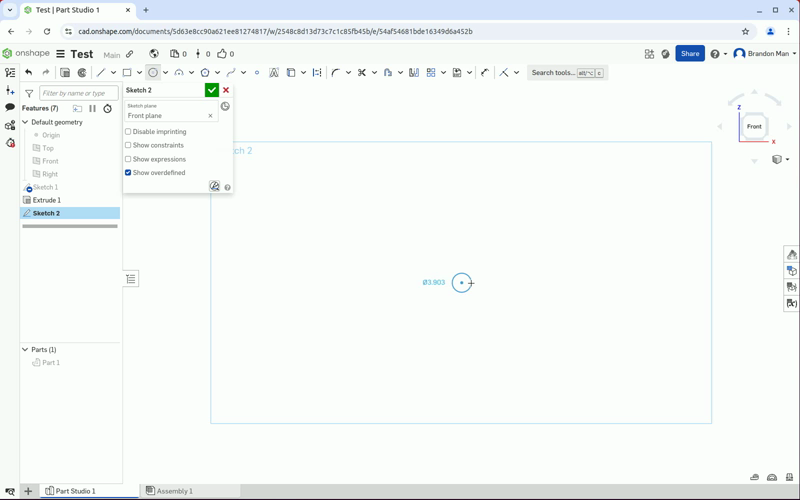
key(esc)
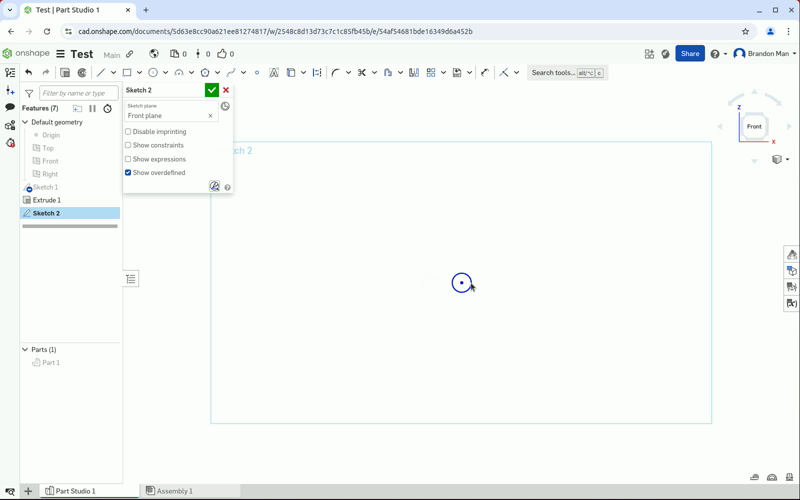
key(c)
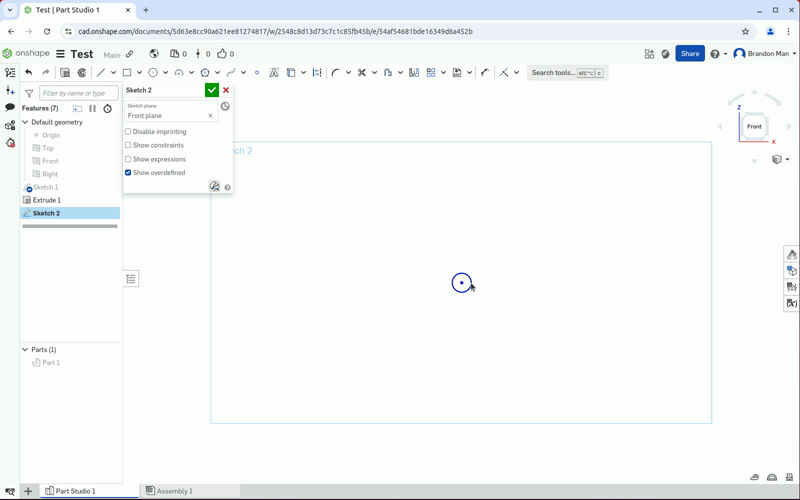
key_down(shift)
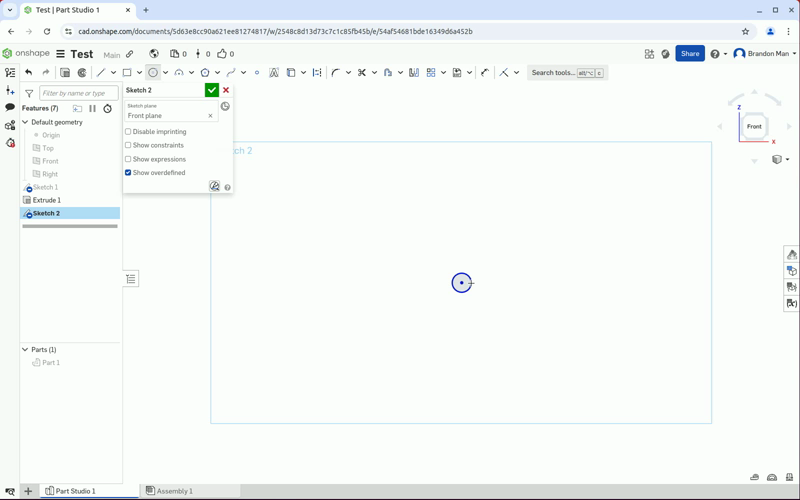
mouse_move(461, 282)
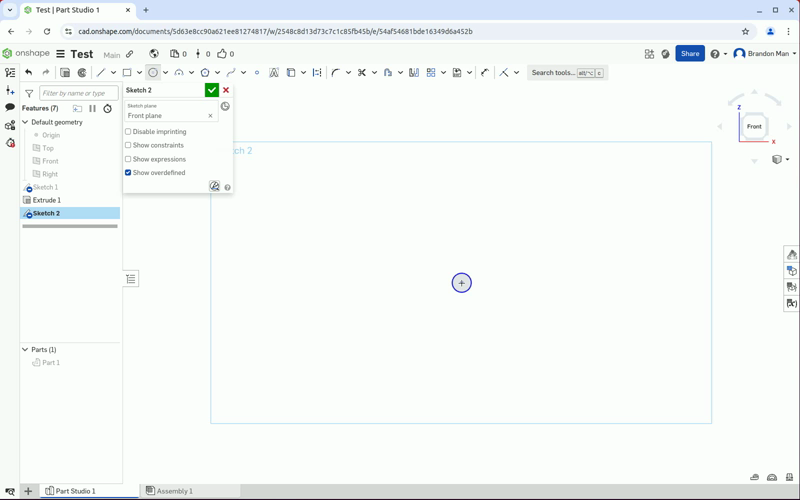
click(461, 282)
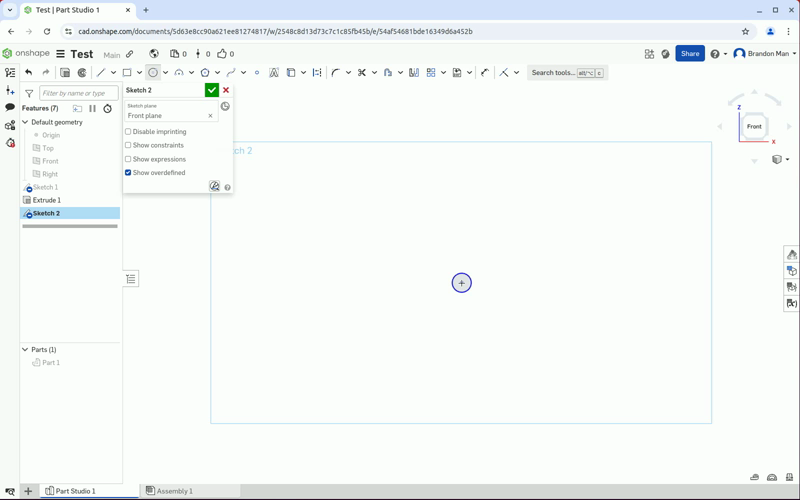
key_up(shift)
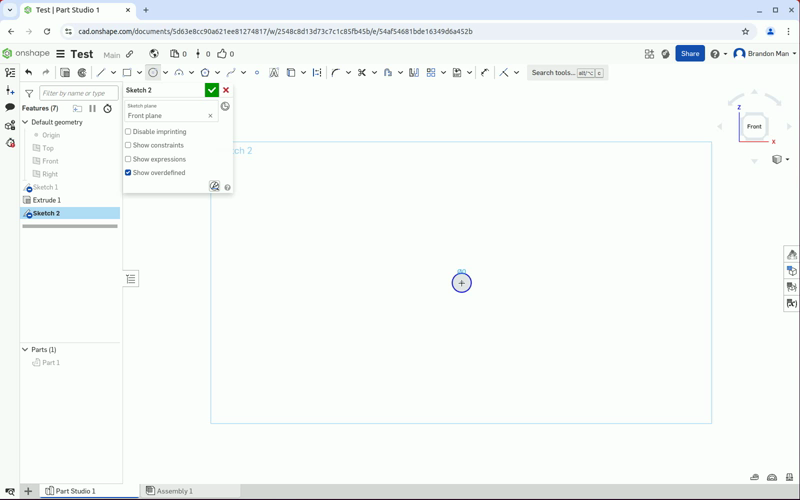
mouse_move(464, 282)
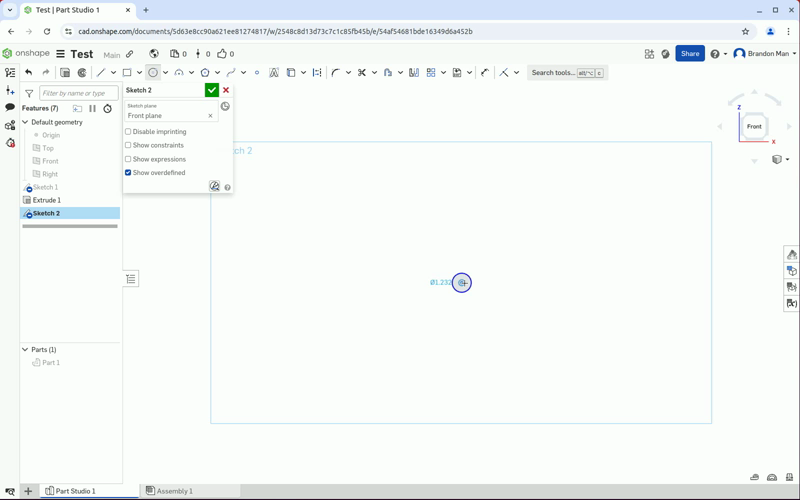
scroll(6)
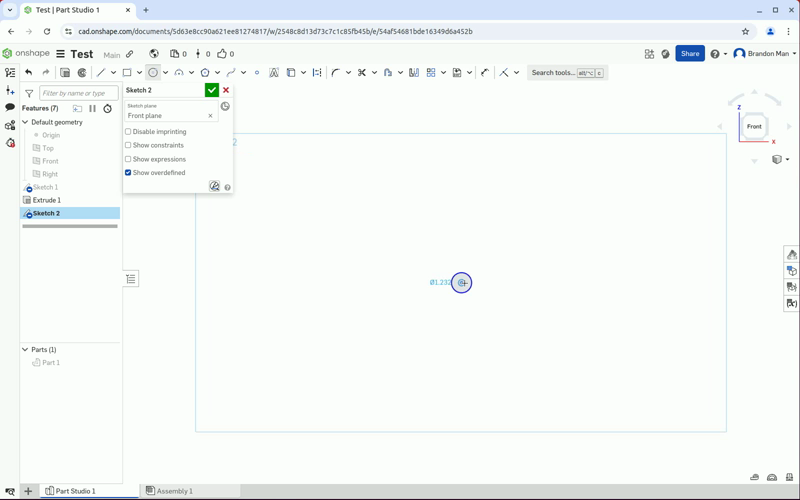
scroll(6)
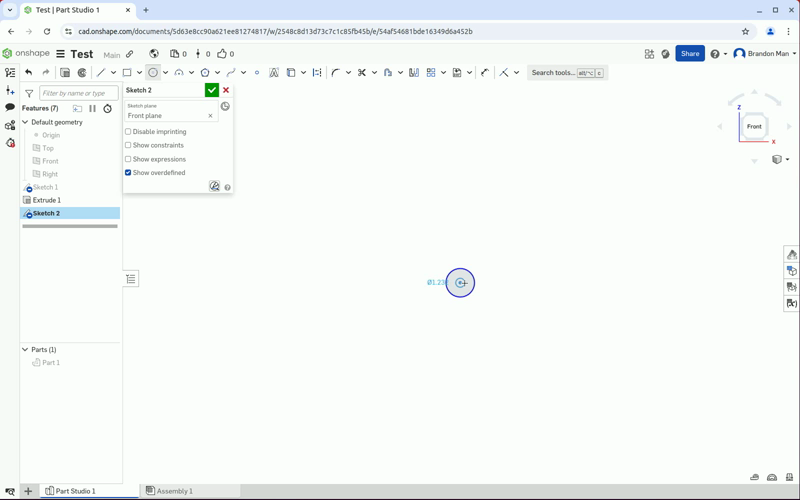
scroll(6)
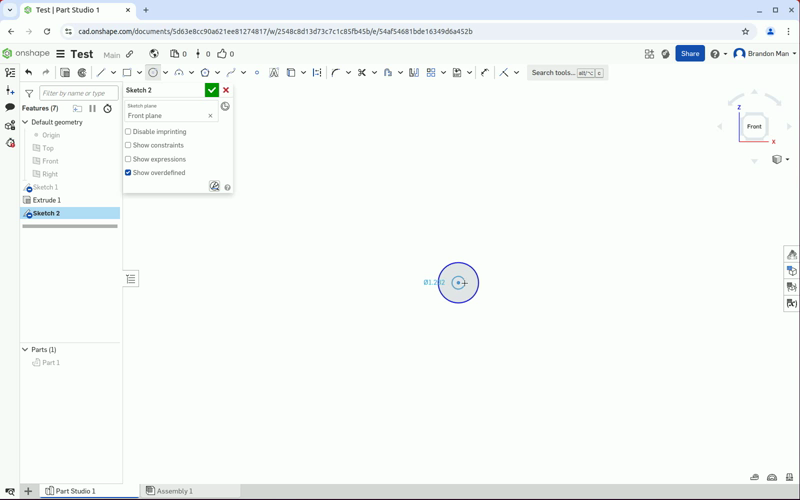
scroll(6)
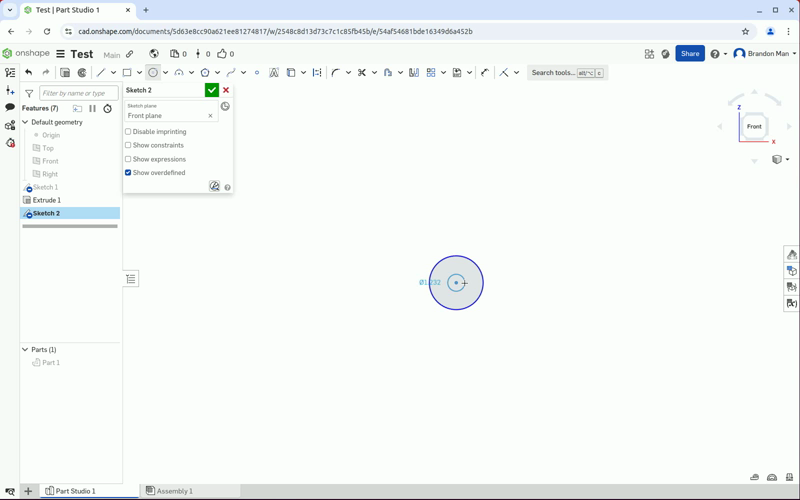
scroll(6)
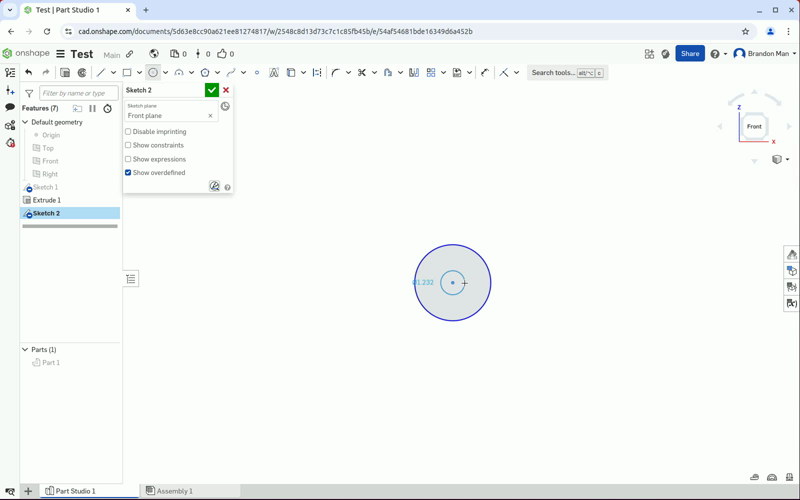
scroll(6)
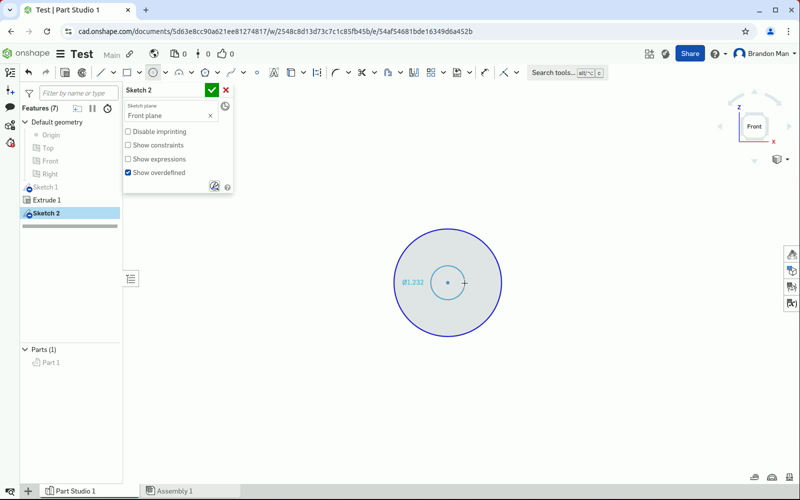
scroll(6)
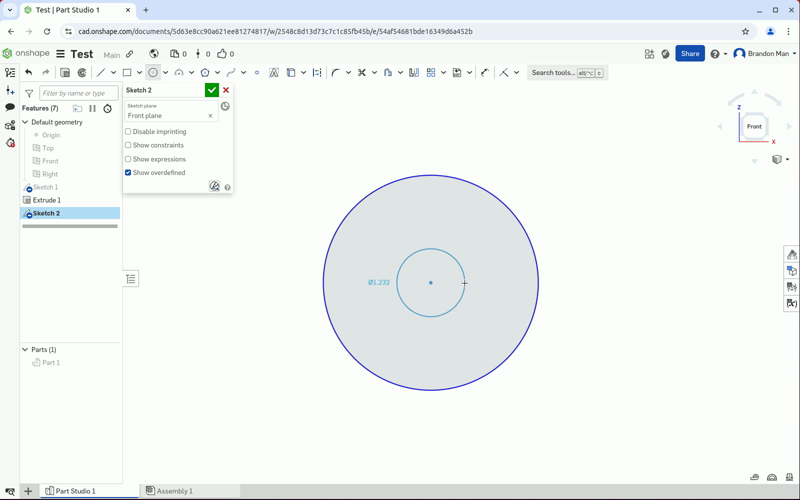
click(464, 282)
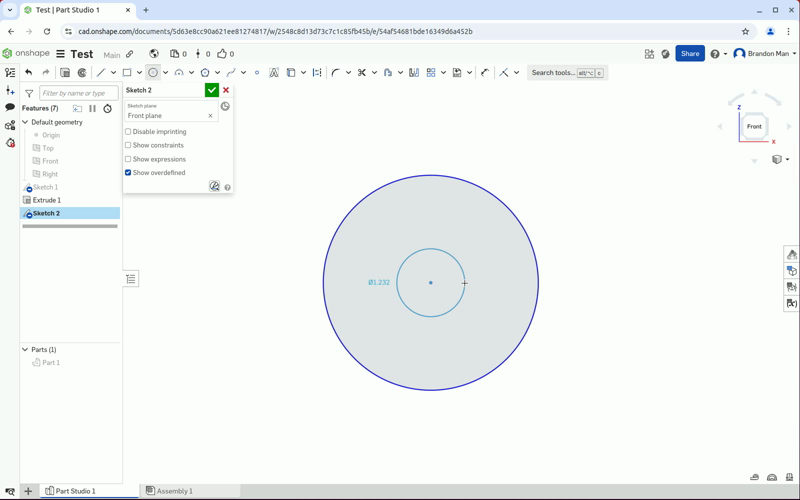
scroll(-6)
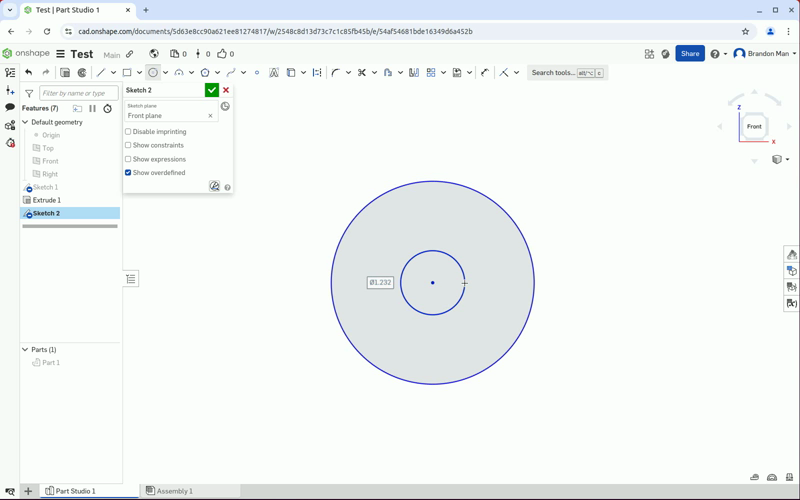
scroll(-6)
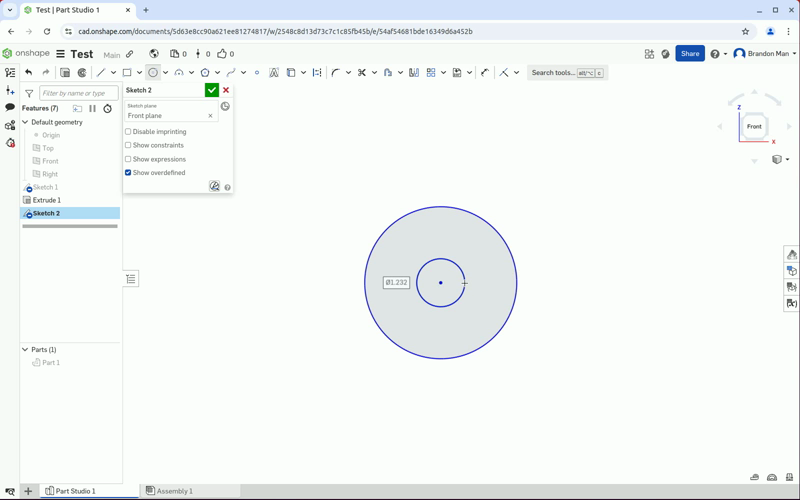
scroll(-6)
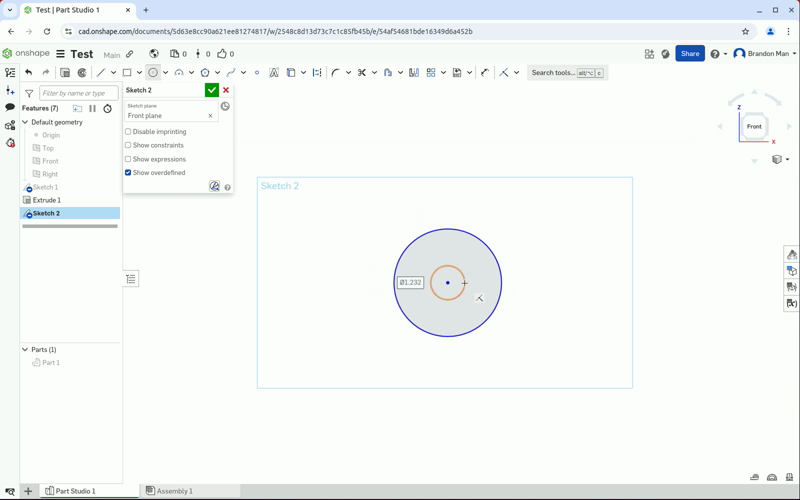
scroll(-6)
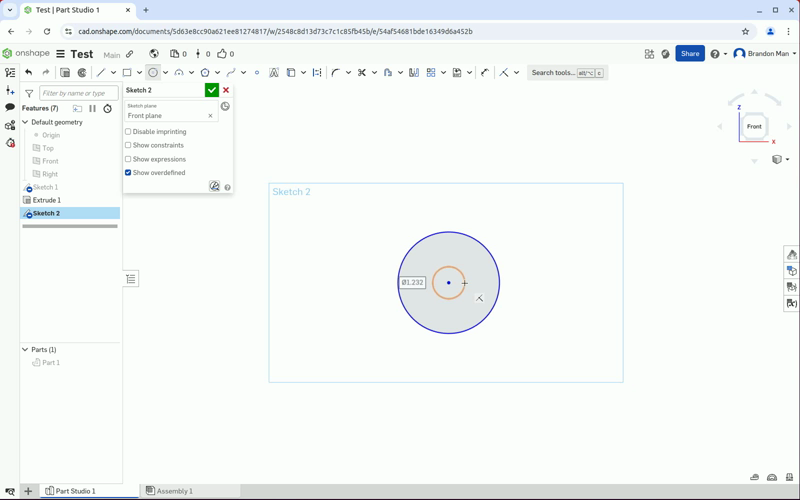
scroll(-6)
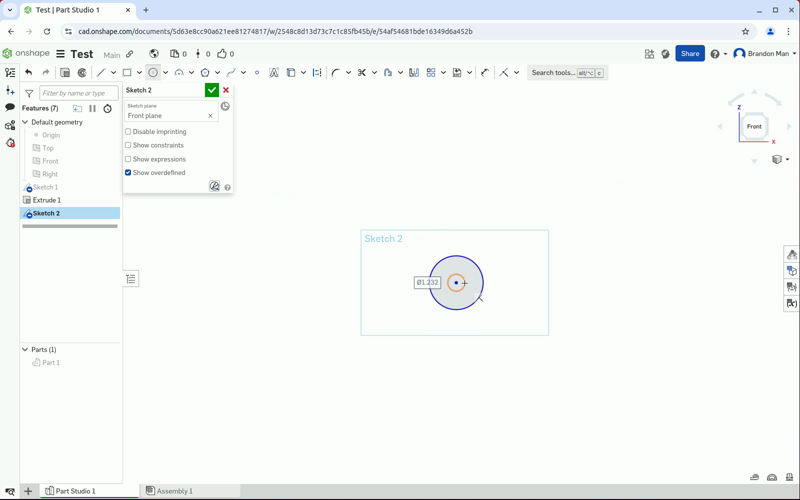
scroll(-6)
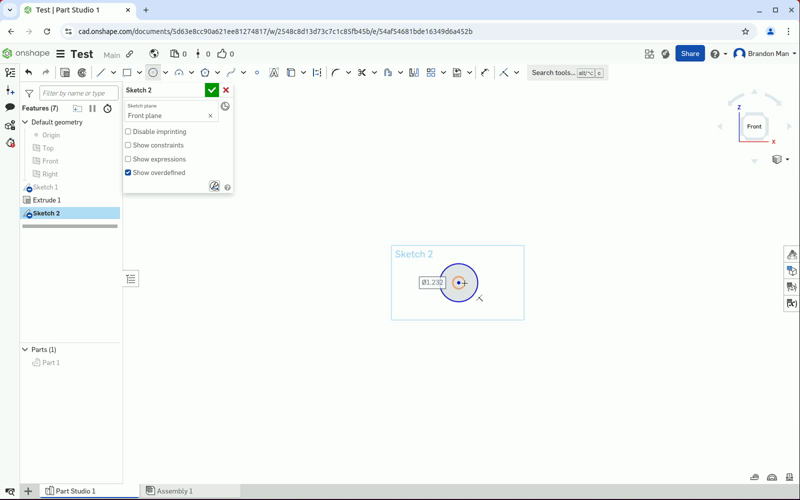
scroll(-6)
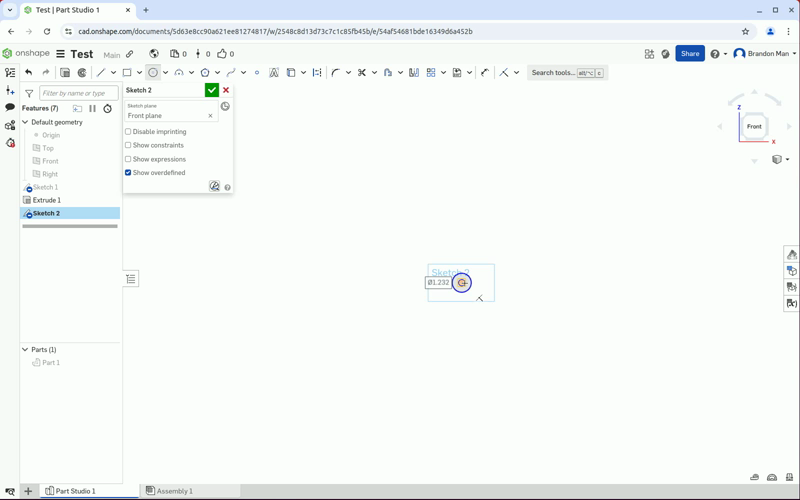
key(esc)
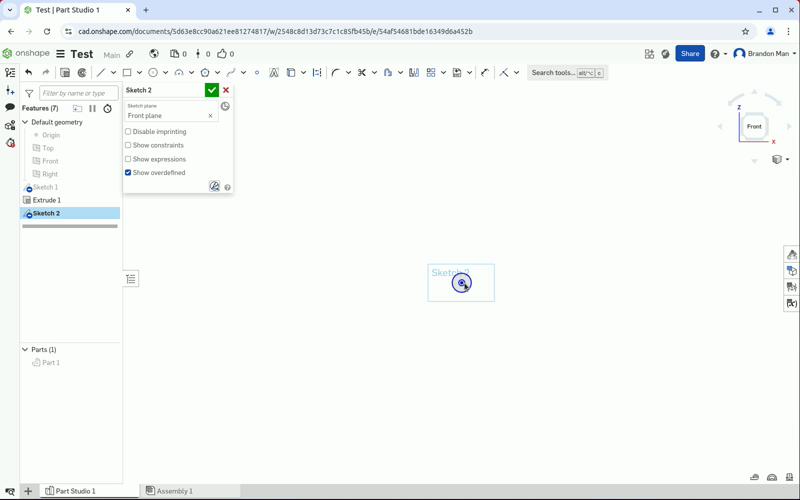
mouse_move(461, 278)
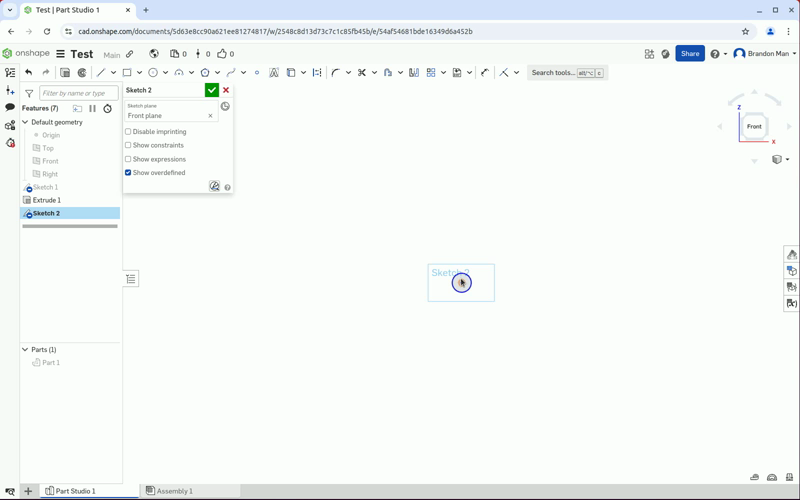
scroll(6)
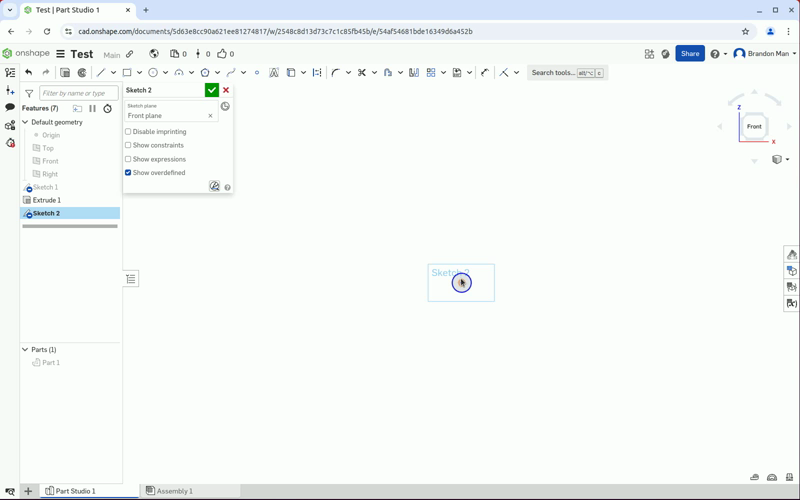
scroll(6)
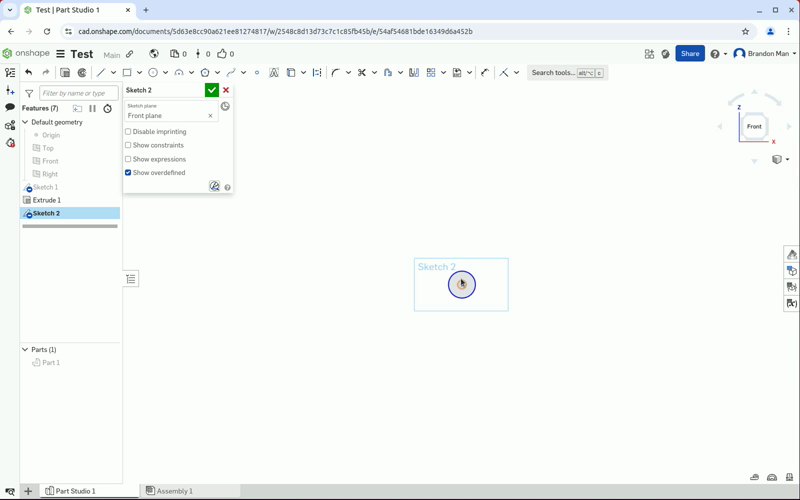
scroll(6)
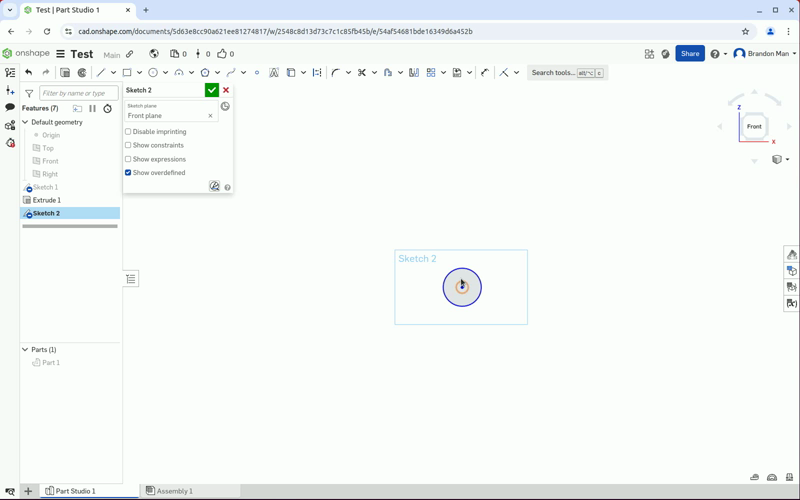
scroll(6)
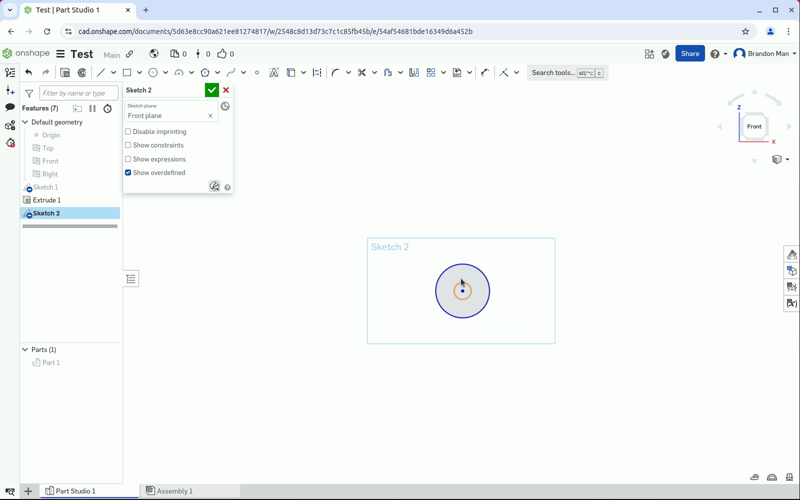
scroll(6)
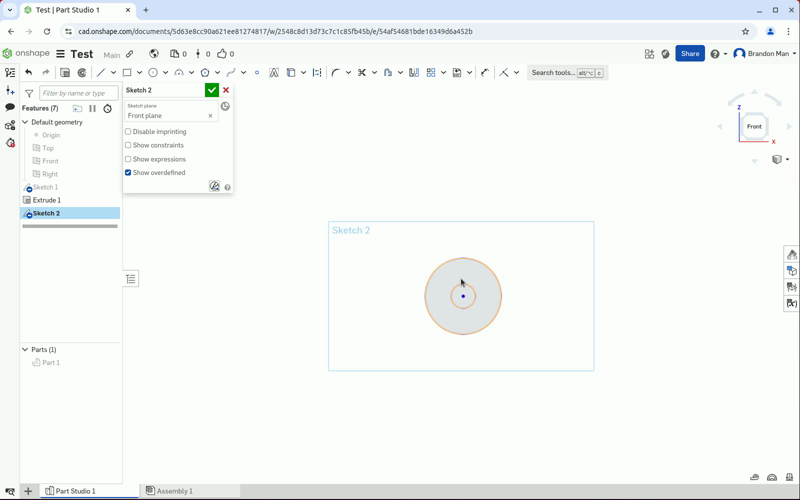
scroll(6)
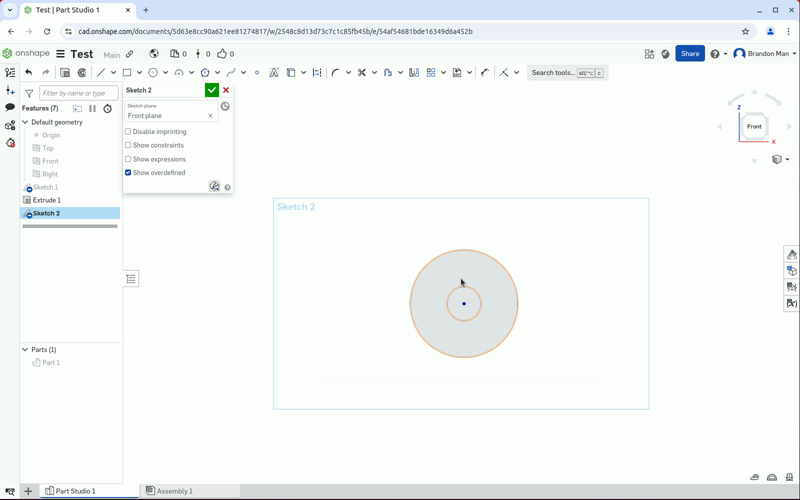
scroll(6)
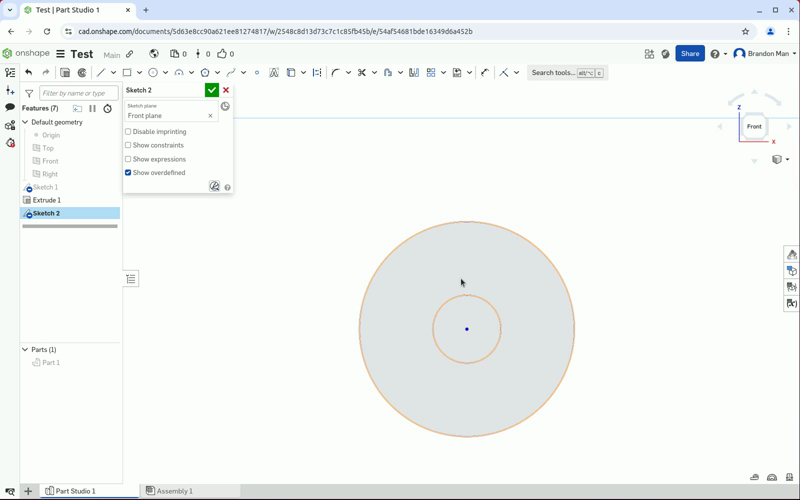
click(461, 278)
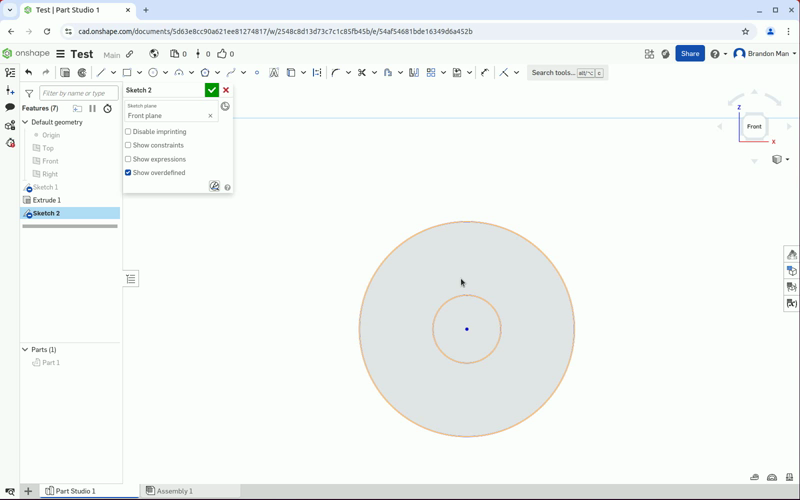
scroll(-6)
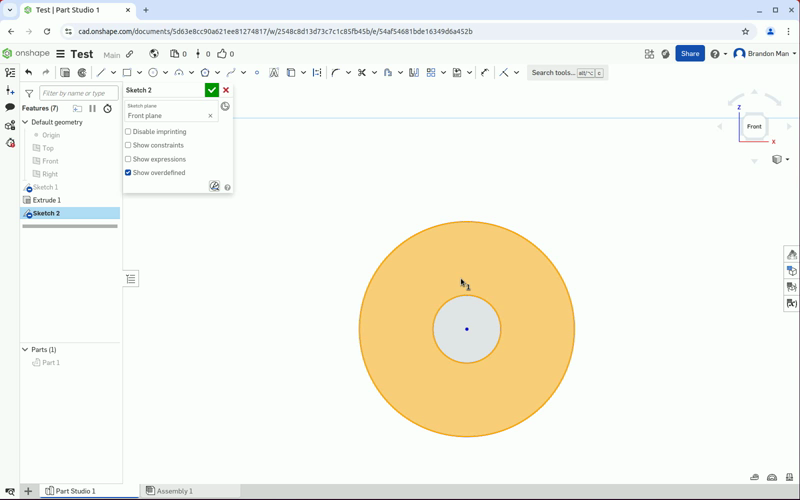
scroll(-6)
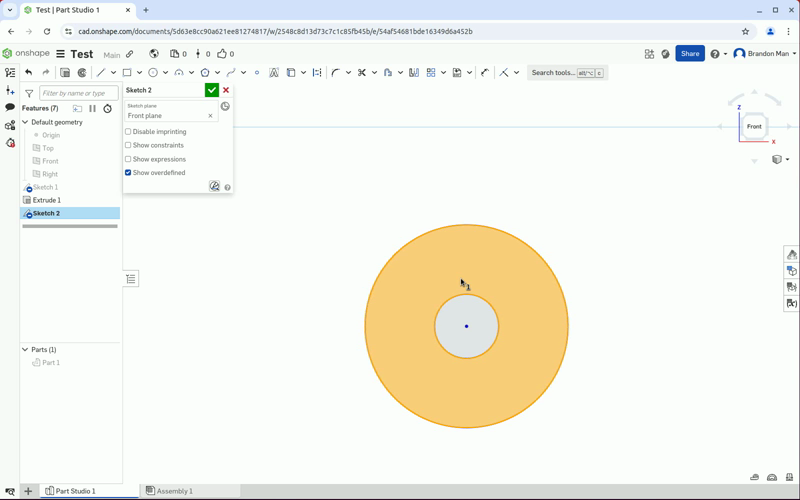
scroll(-6)
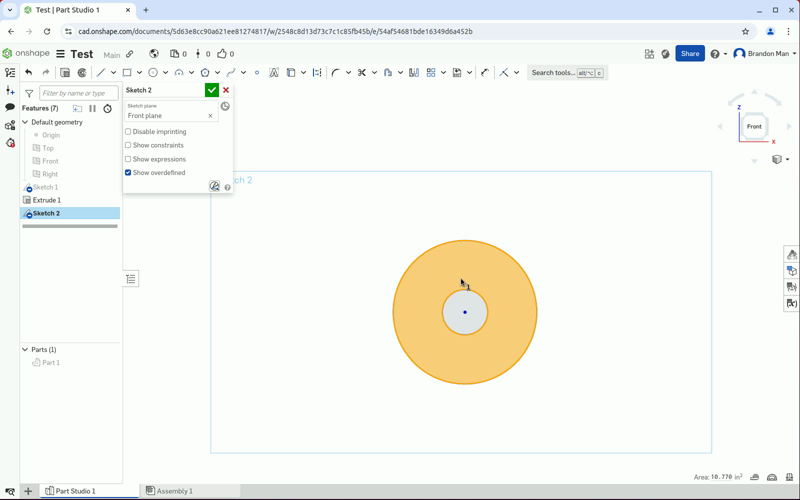
scroll(-6)
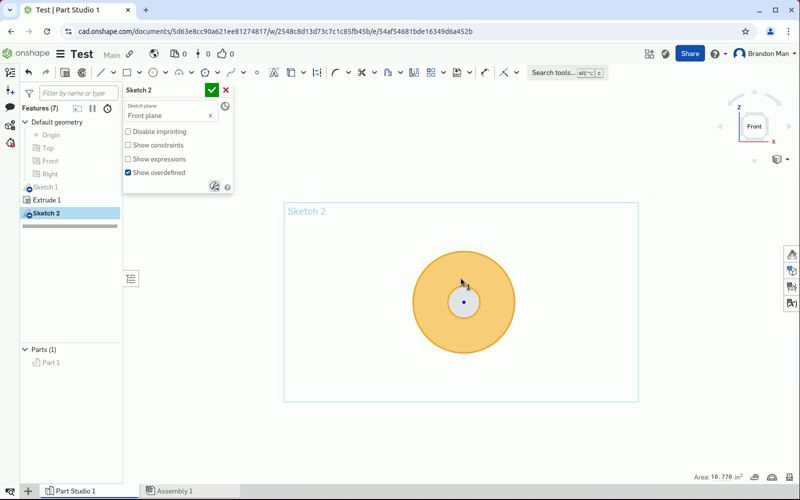
scroll(-6)
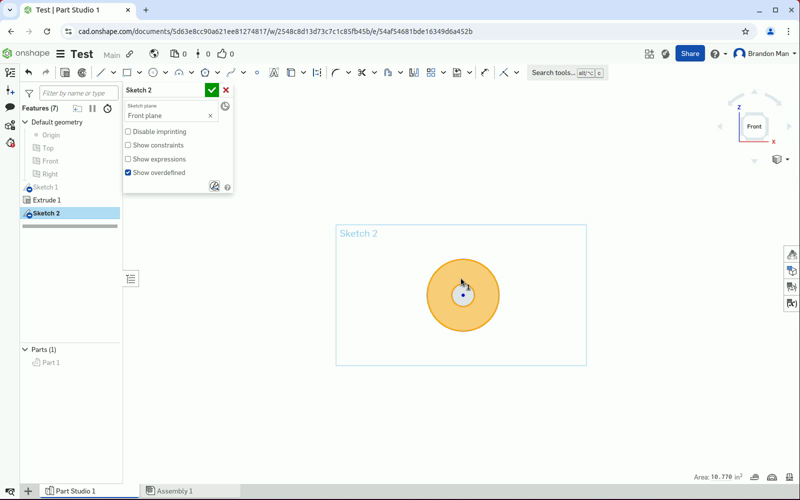
scroll(-6)
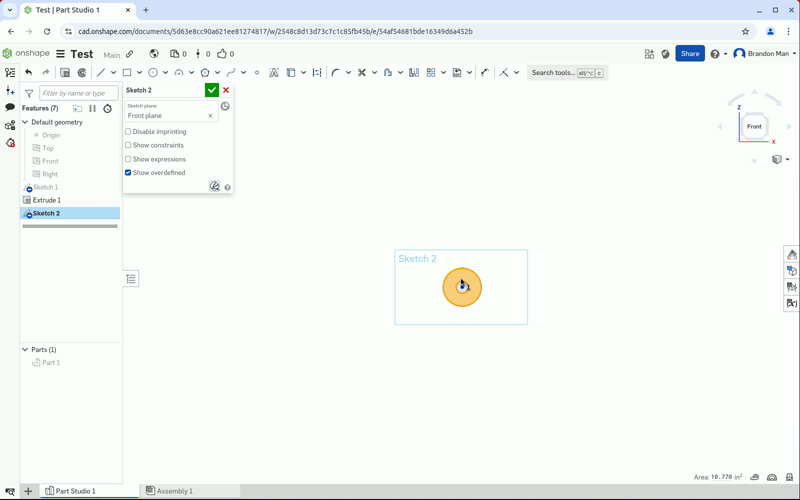
scroll(-6)
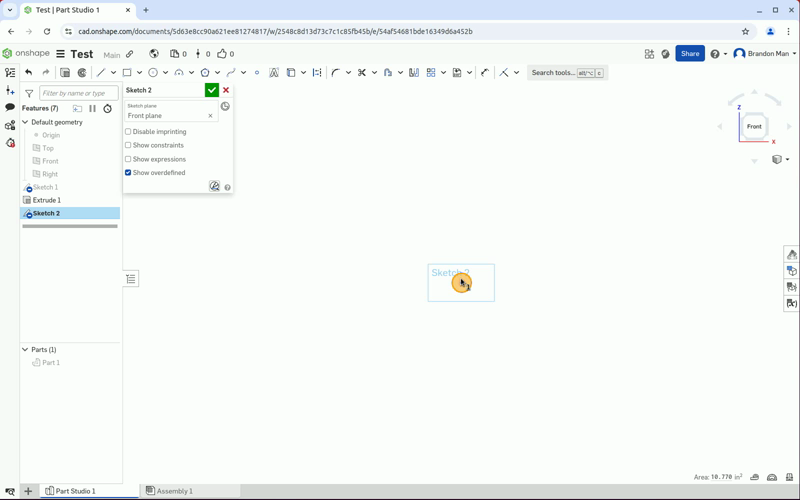
mouse_move(73, 352)
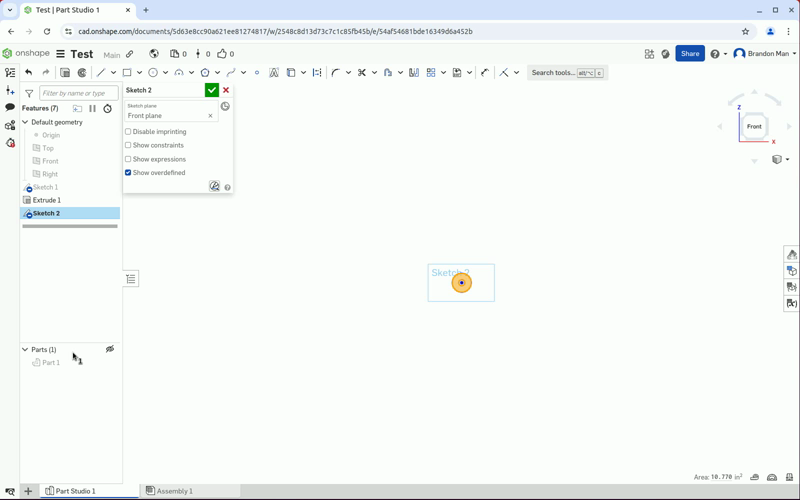
key(shift+y)
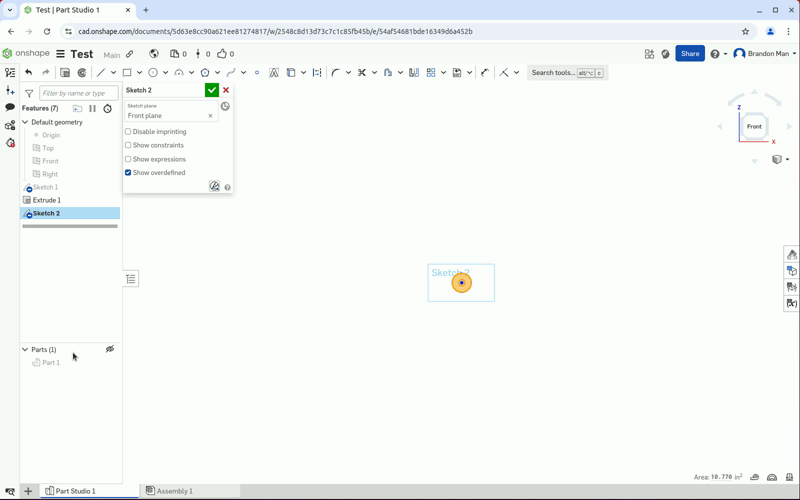
key(shift+e)
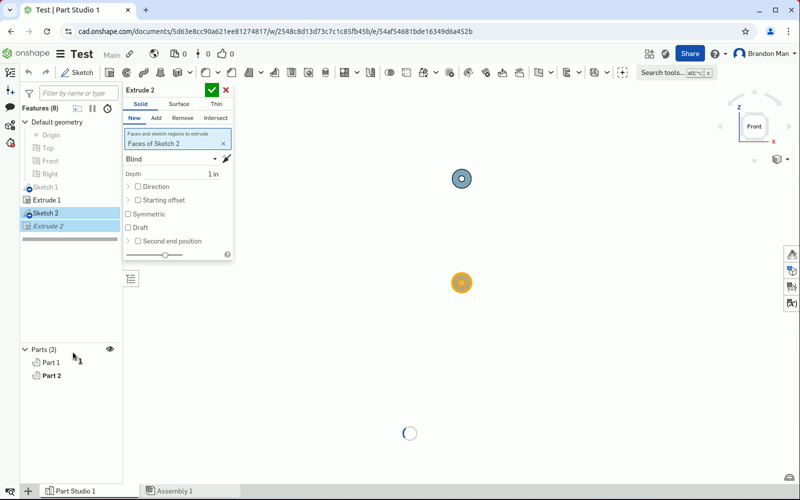
mouse_move(143, 106)
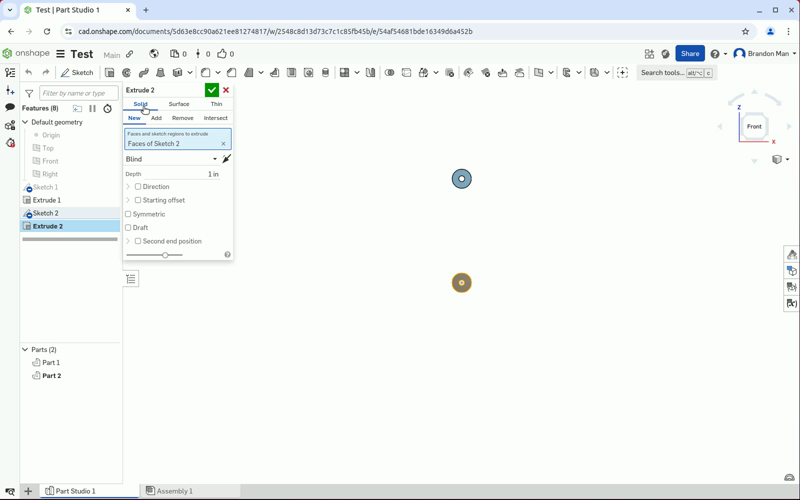
click(143, 106)
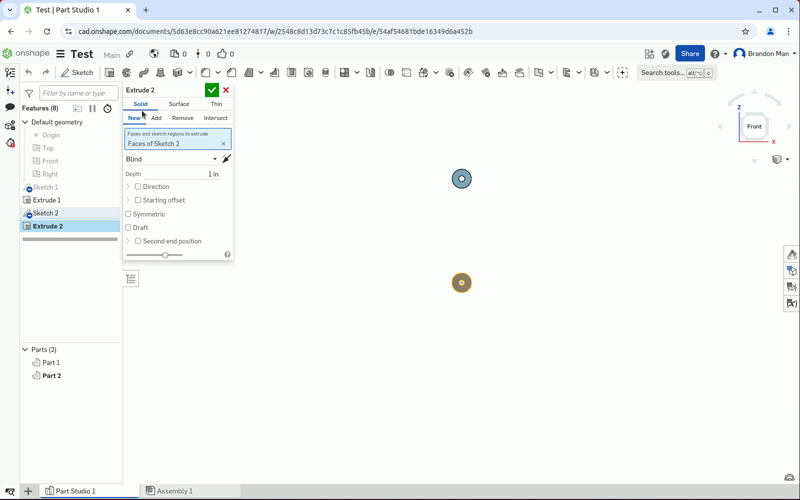
mouse_move(137, 120)
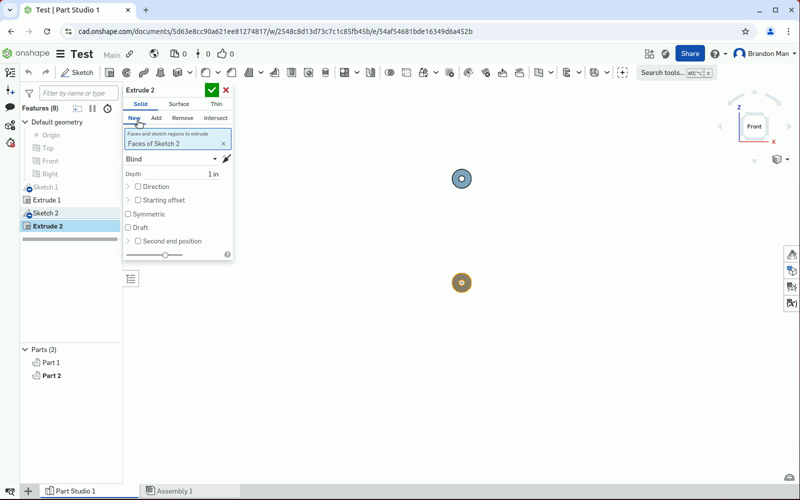
click(137, 120)
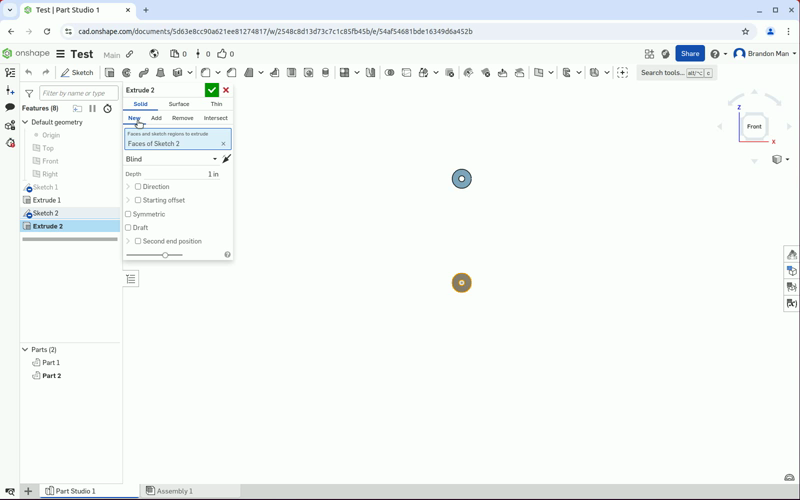
key(tab, 4)
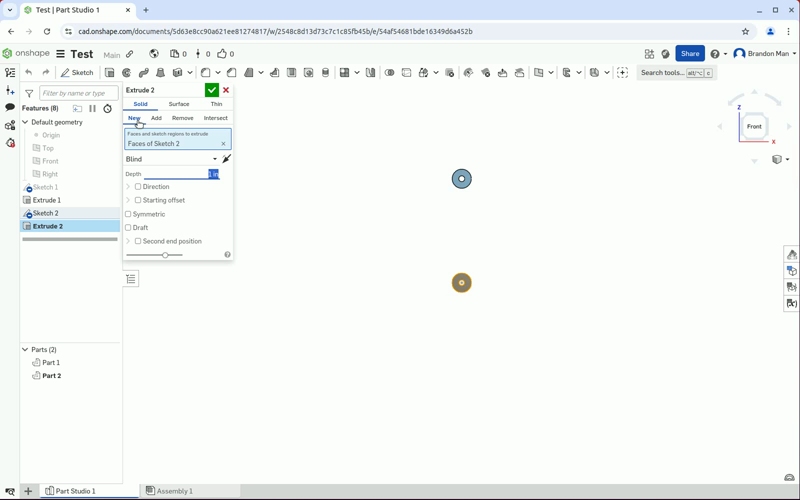
text(4.814)
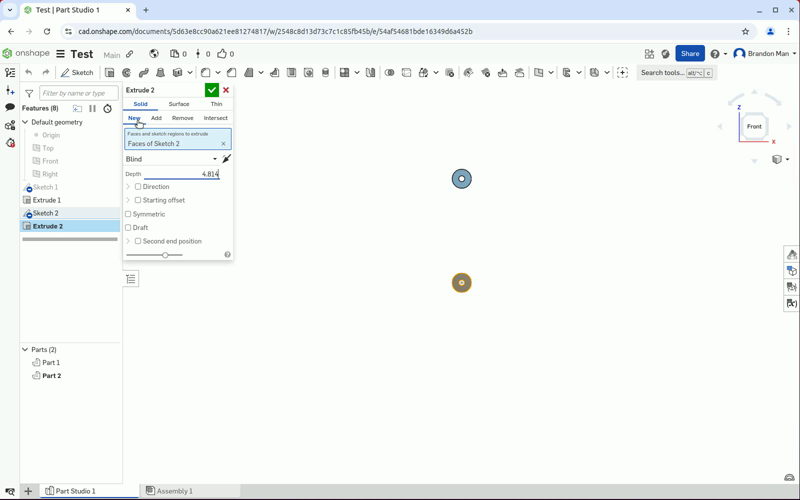
key(enter)
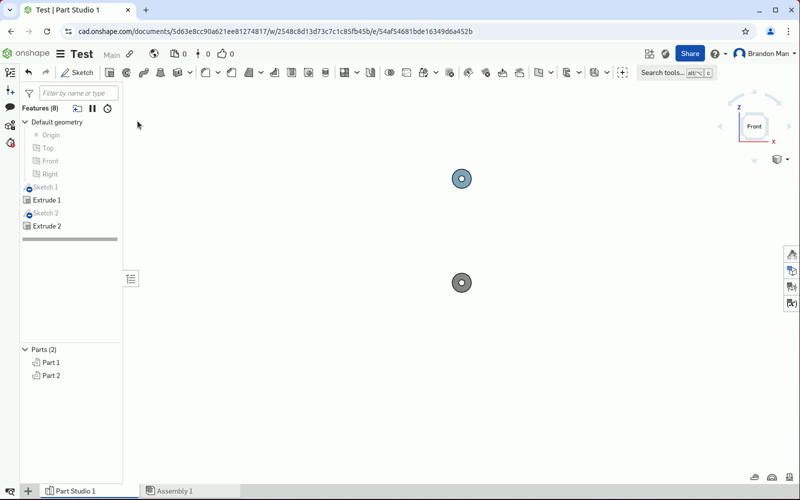
key(shift+h)
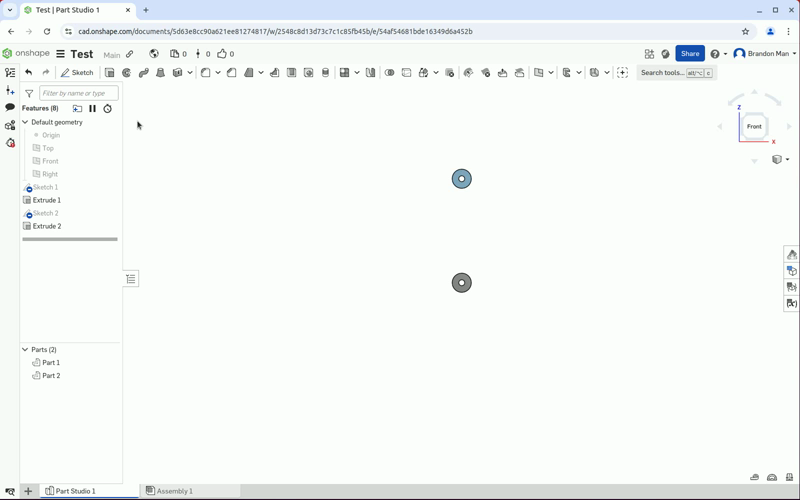
key(shift+h)
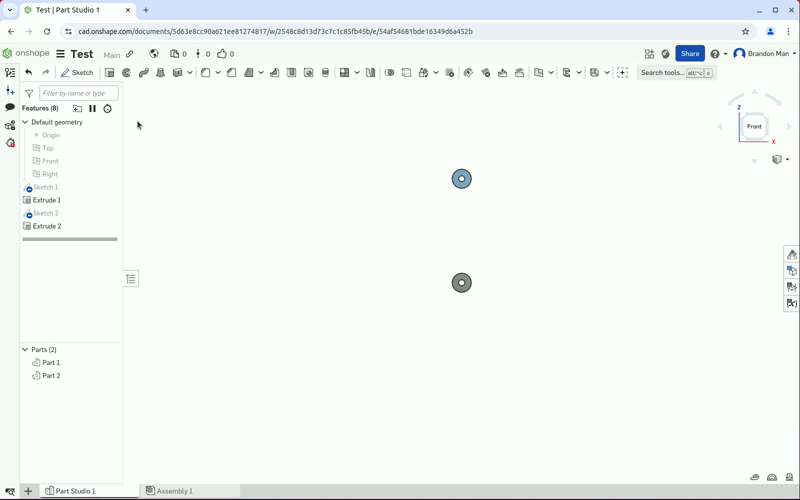
mouse_move(73, 189)
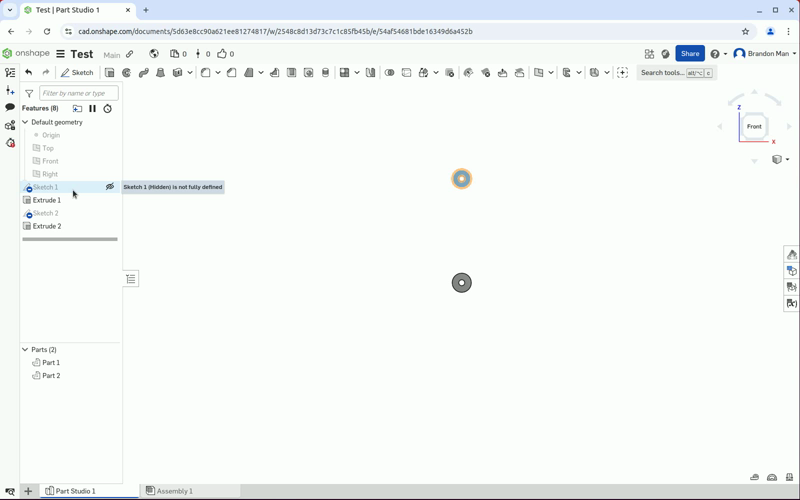
click(73, 189)
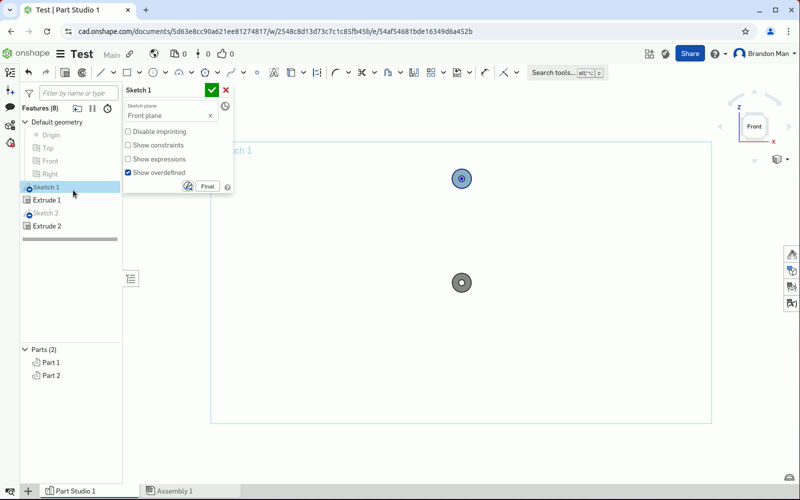
mouse_move(229, 92)
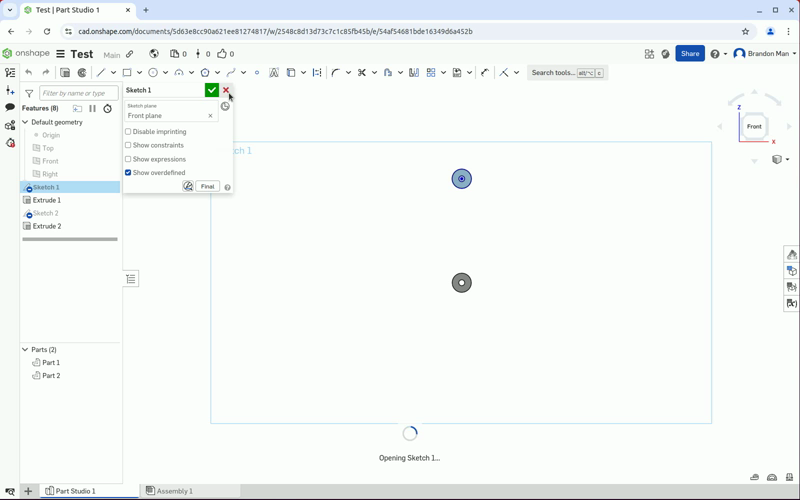
click(229, 92)
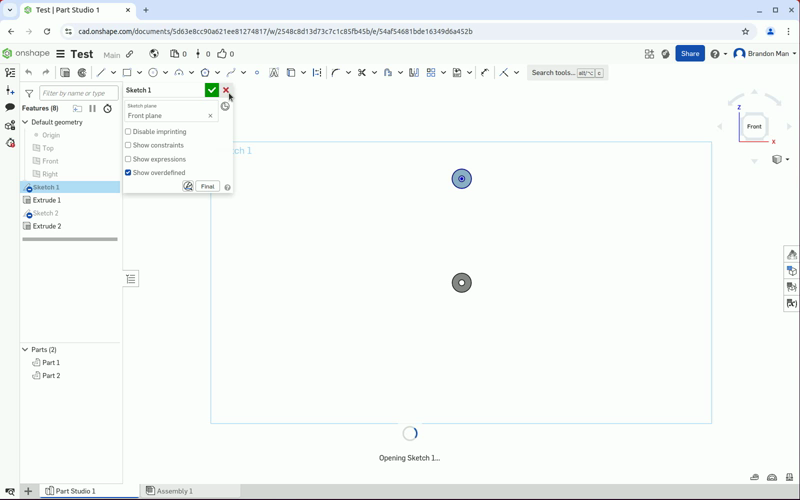
key(shift+s)
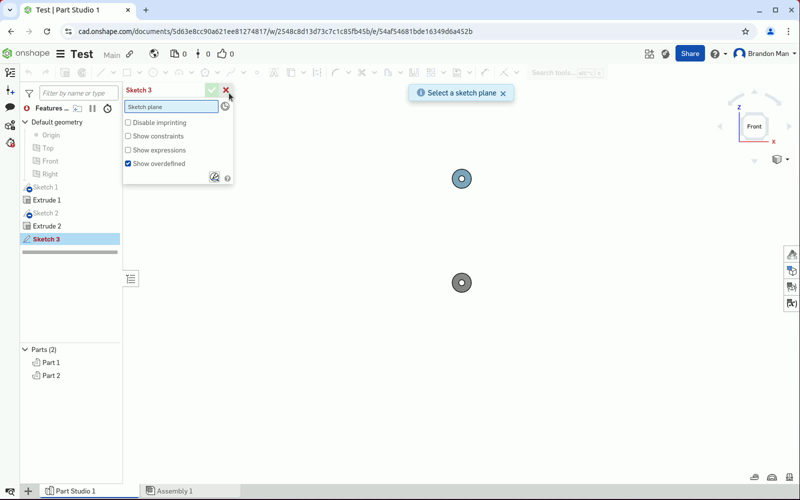
mouse_move(73, 163)
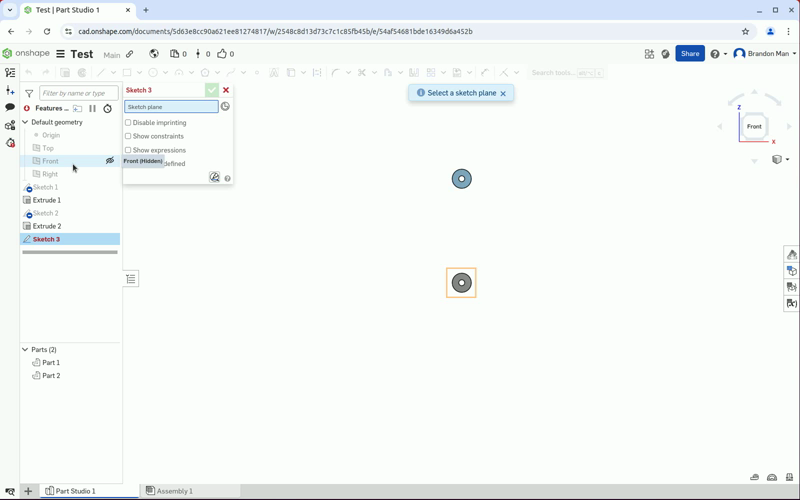
click(73, 163)
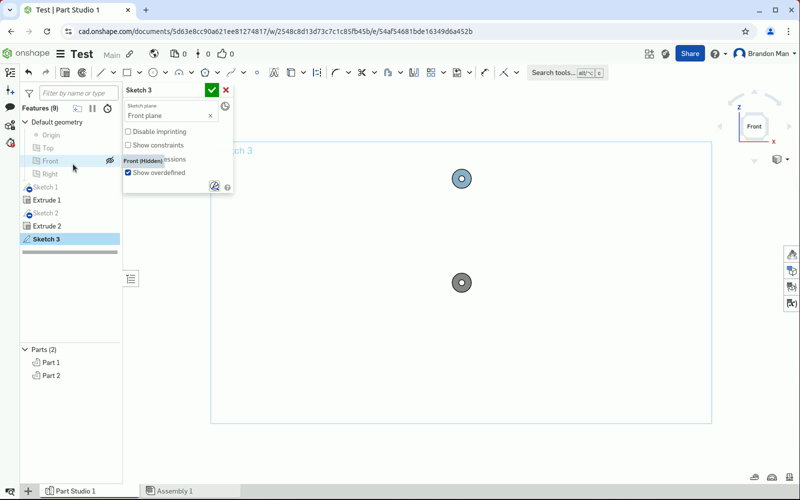
mouse_move(73, 352)
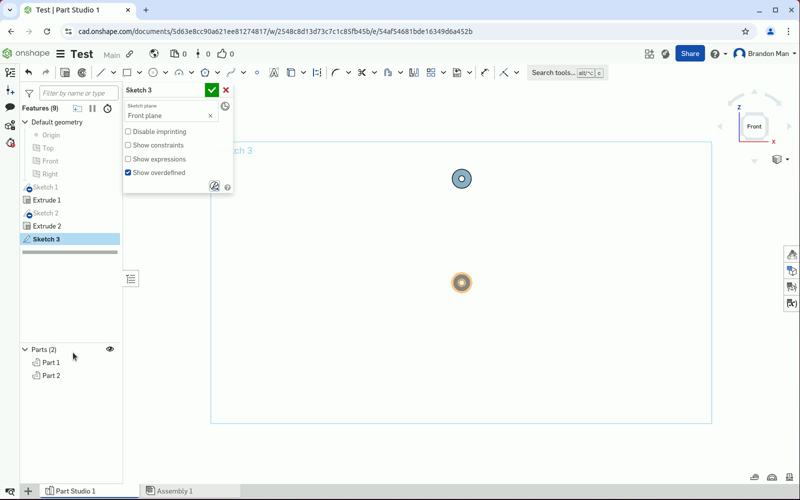
key(y)
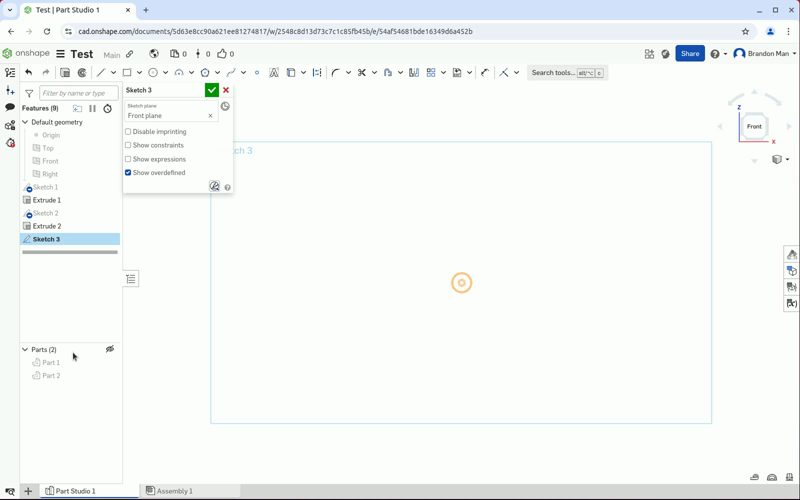
key(c)
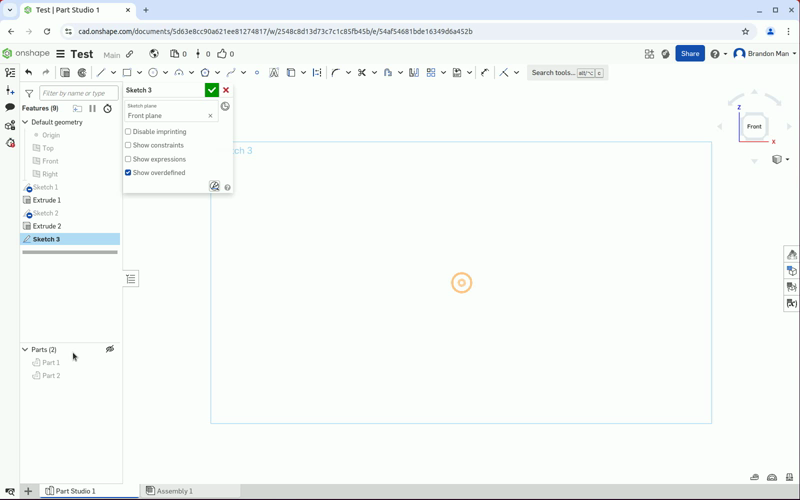
key_down(shift)
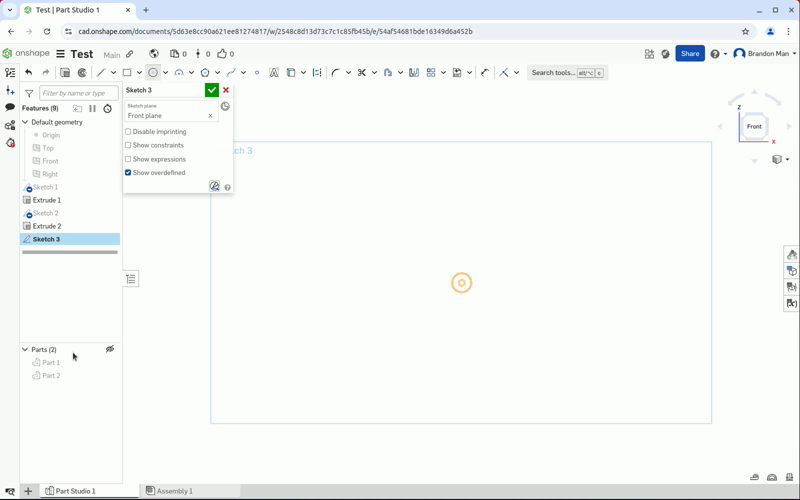
mouse_move(501, 282)
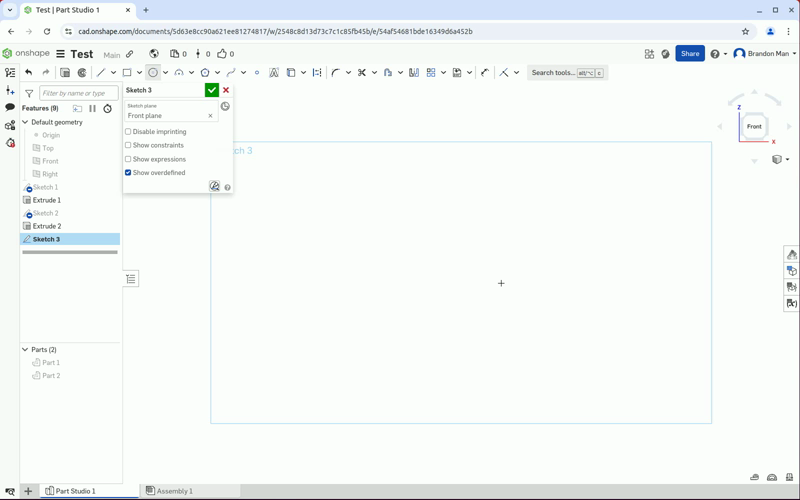
click(501, 282)
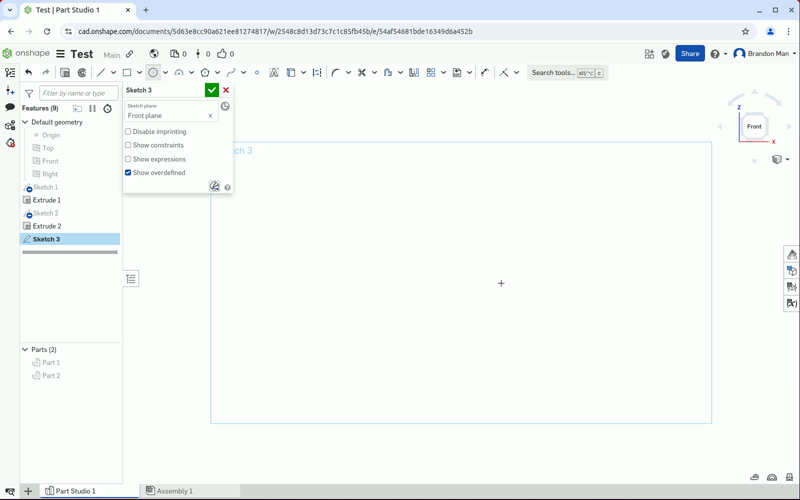
key_up(shift)
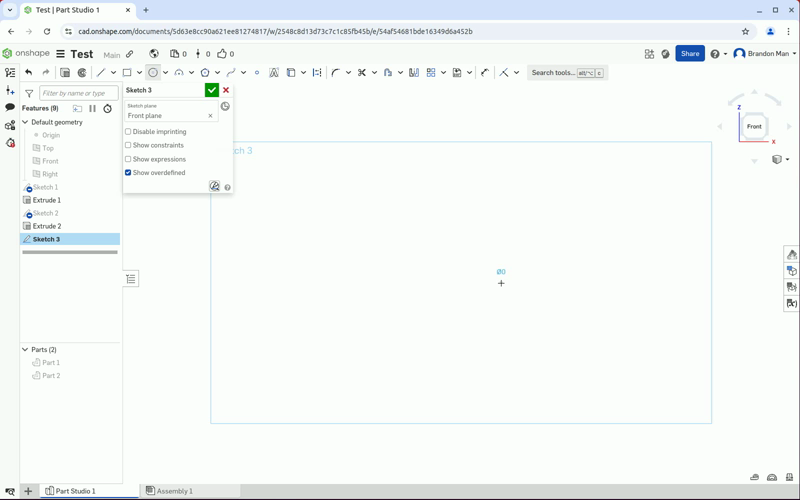
mouse_move(508, 282)
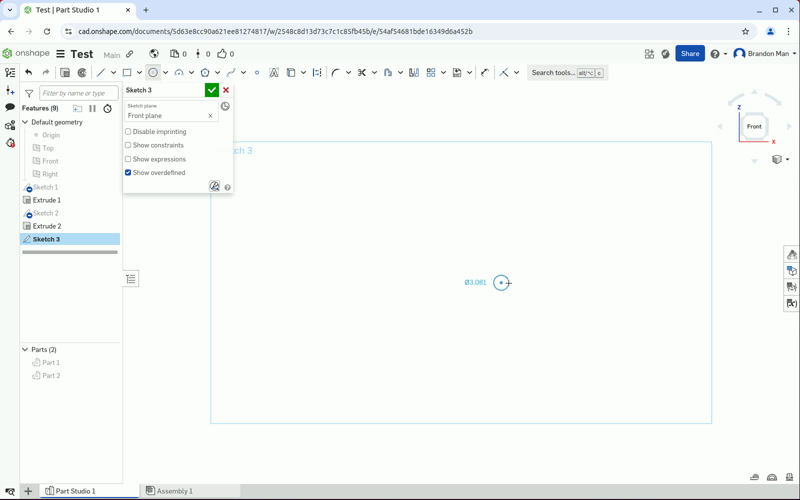
click(508, 282)
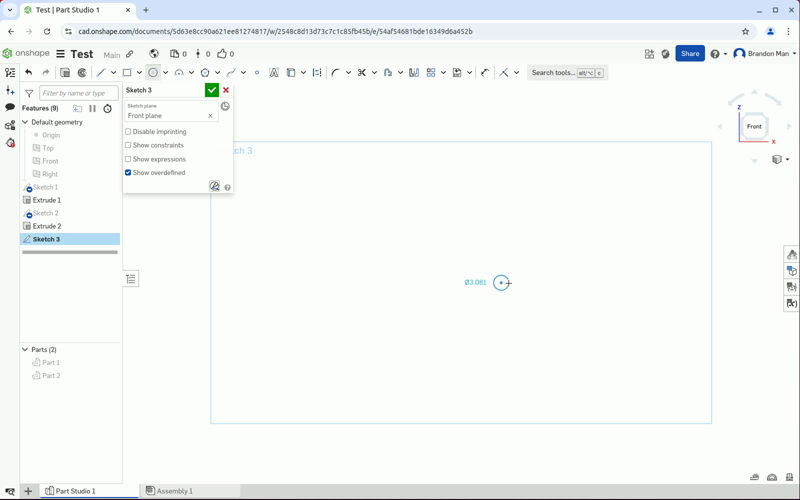
key(esc)
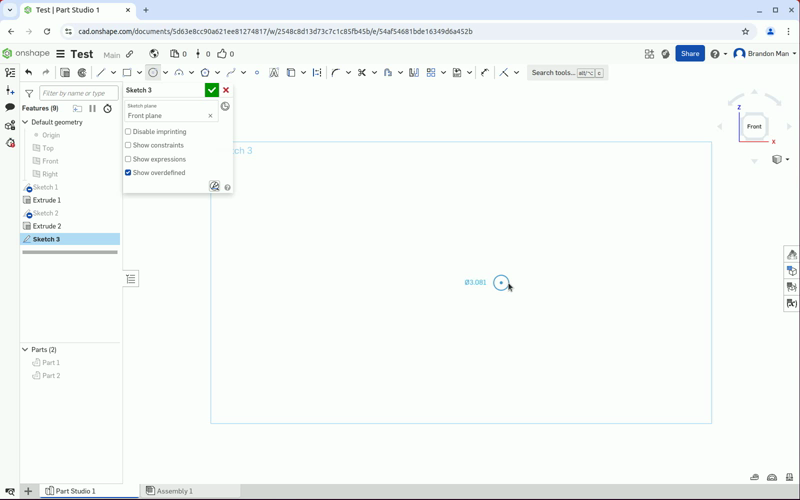
key(c)
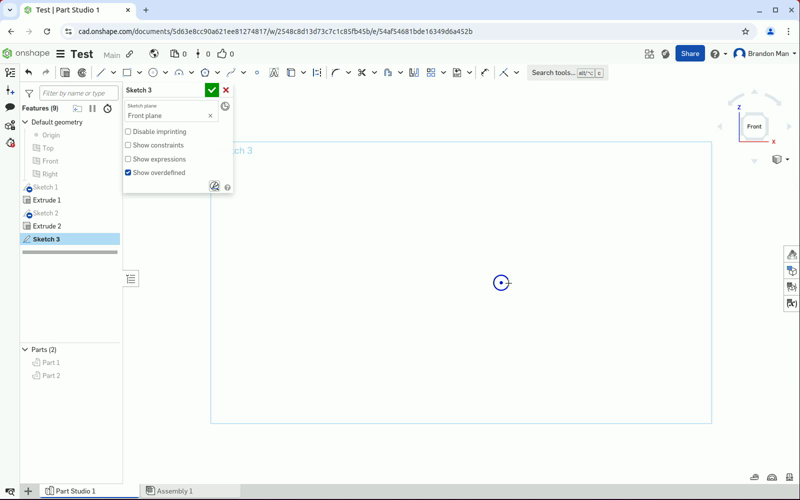
key_down(shift)
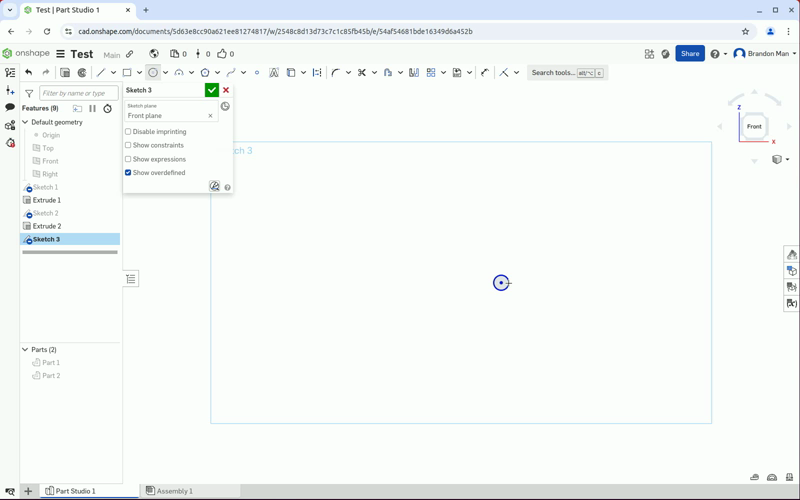
mouse_move(501, 282)
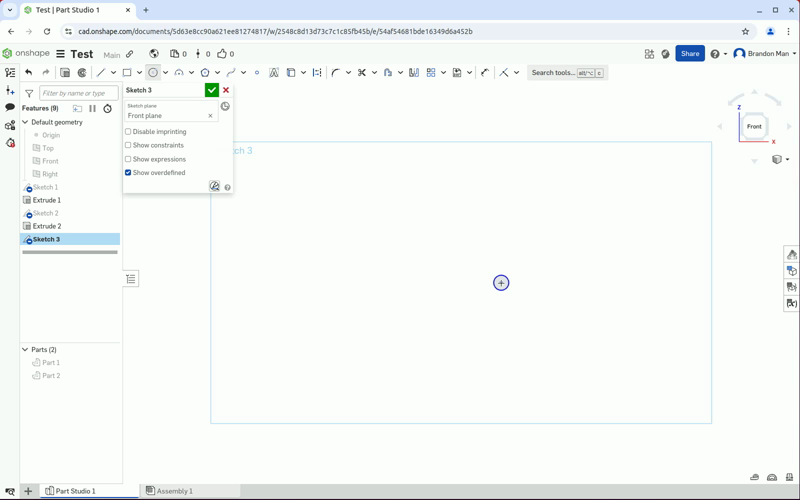
click(501, 282)
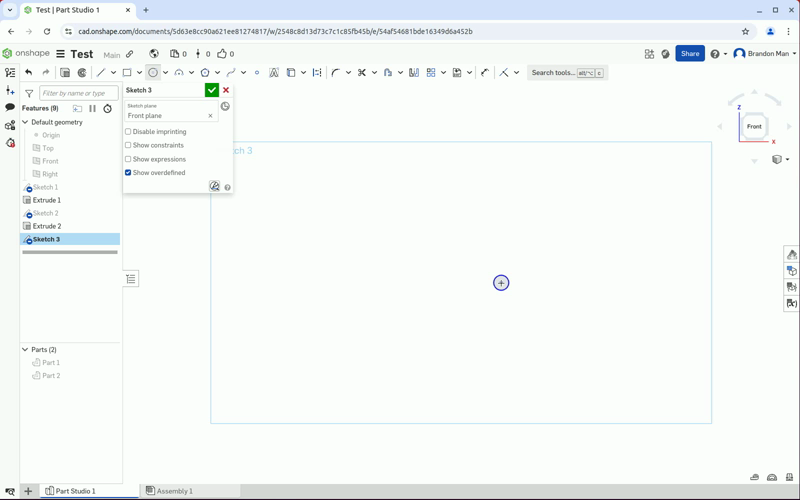
key_up(shift)
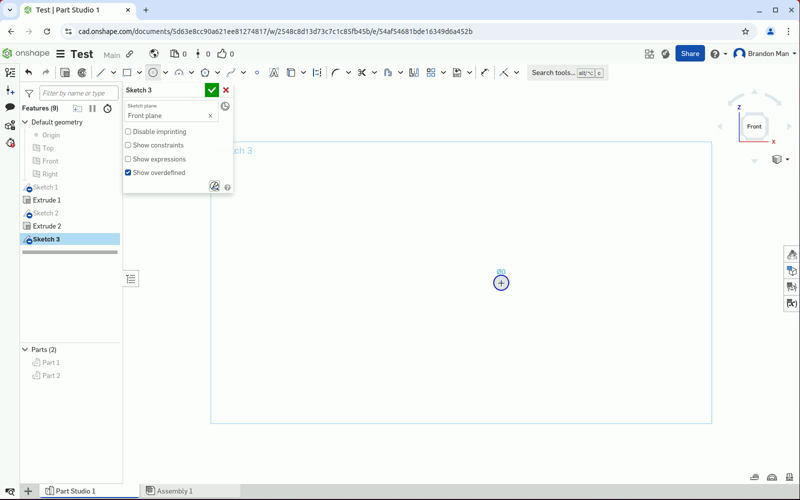
mouse_move(504, 282)
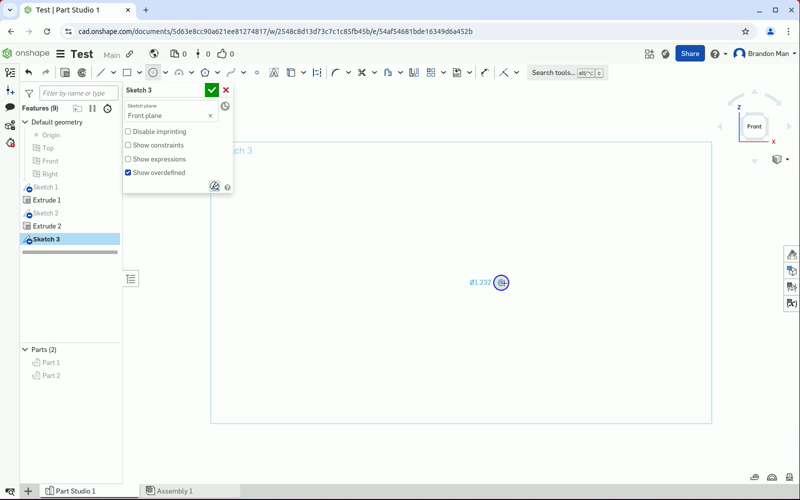
scroll(6)
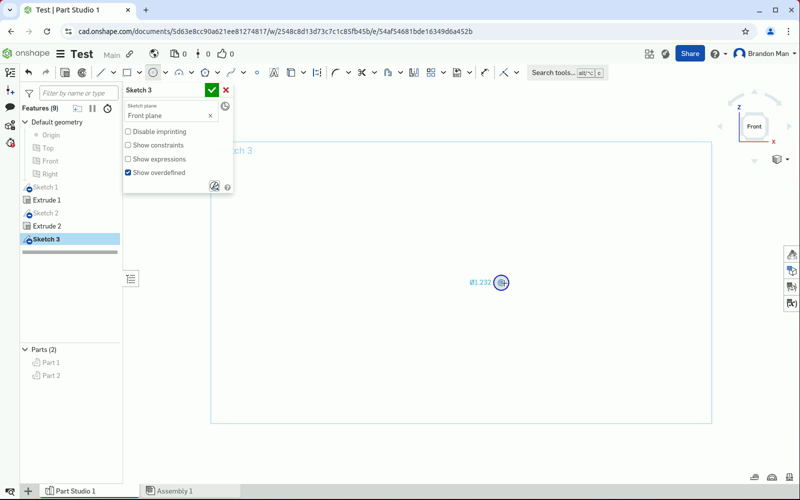
scroll(6)
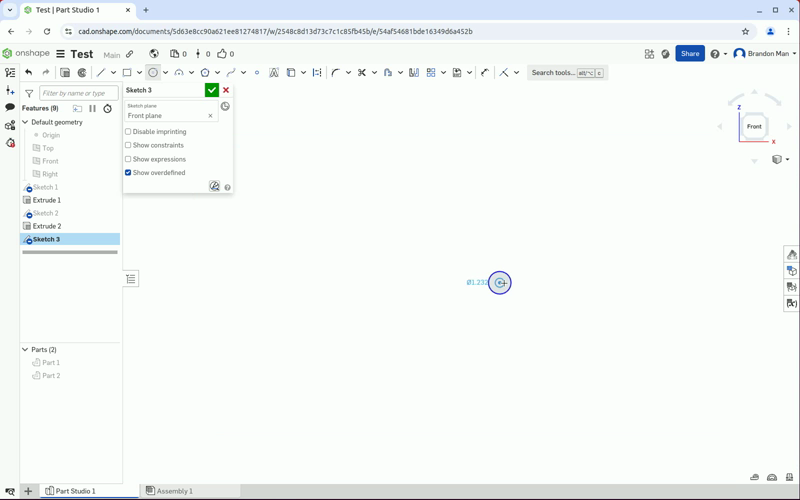
scroll(6)
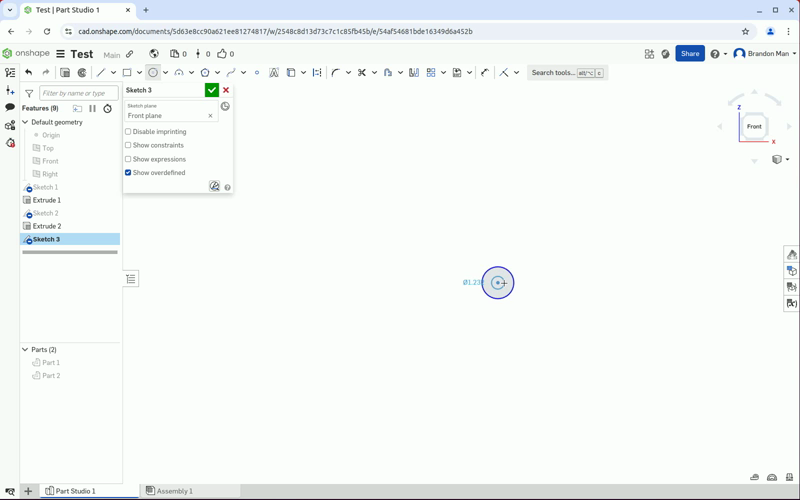
scroll(6)
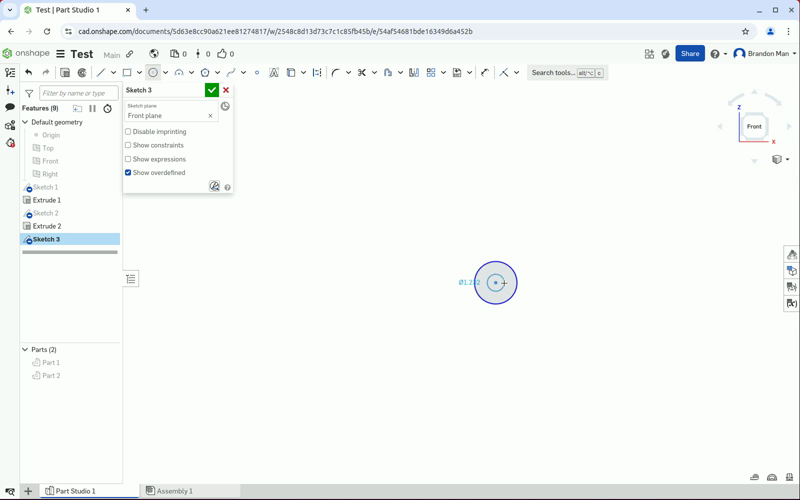
scroll(6)
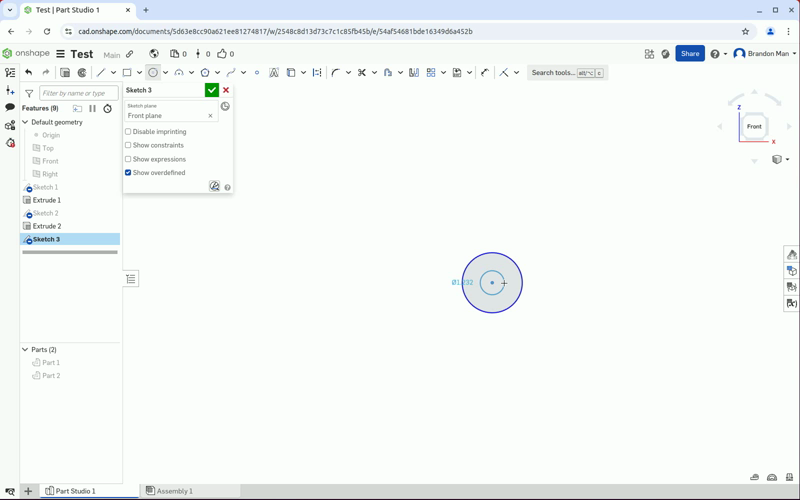
scroll(6)
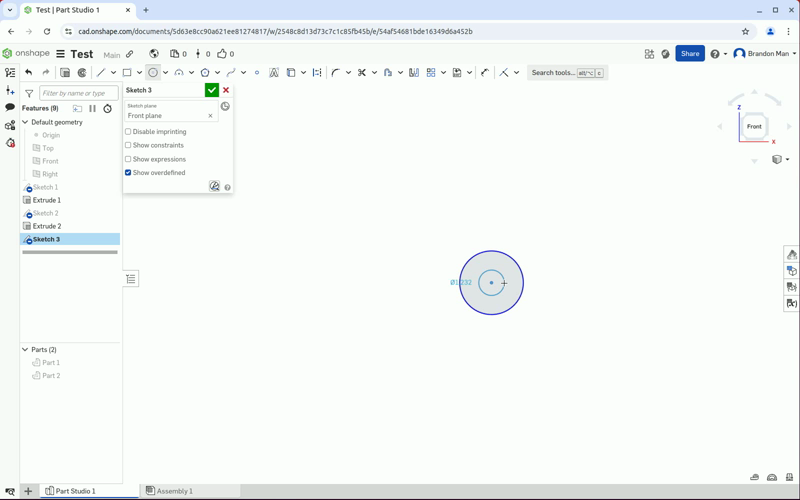
scroll(6)
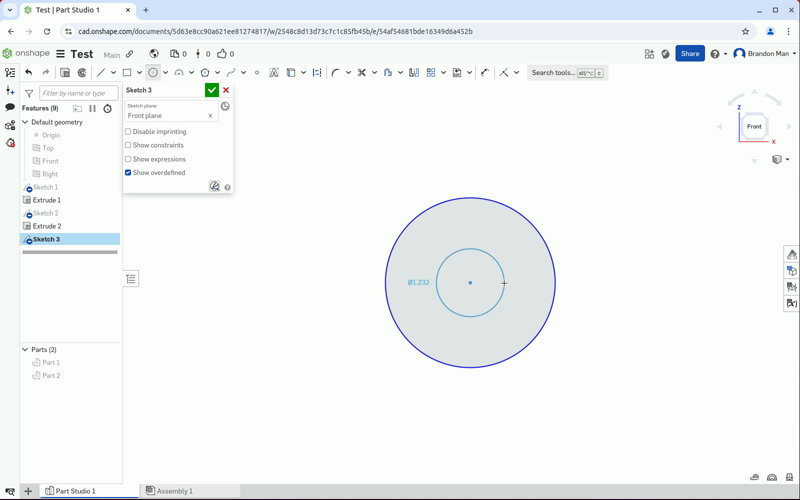
click(504, 282)
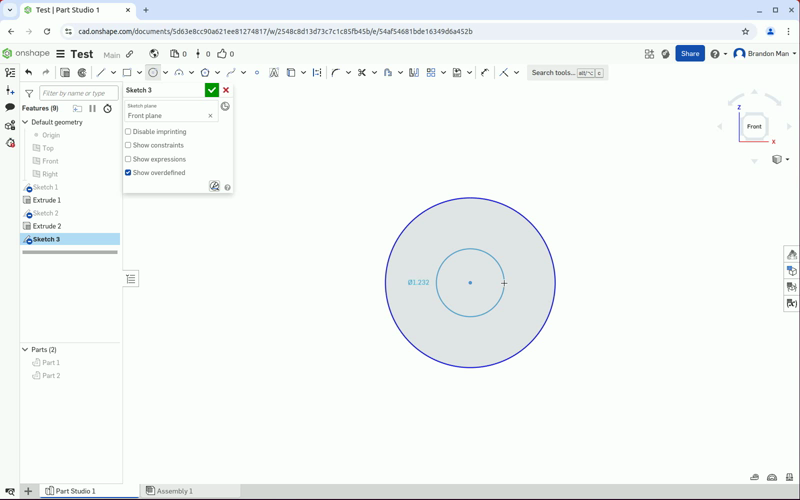
scroll(-6)
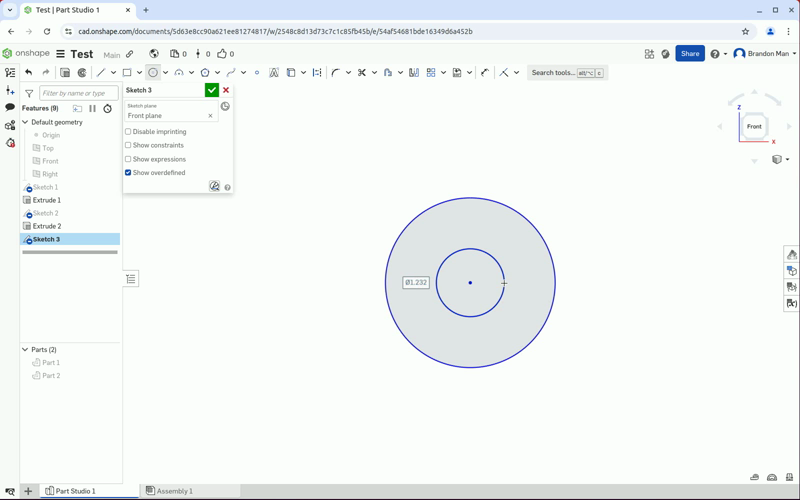
scroll(-6)
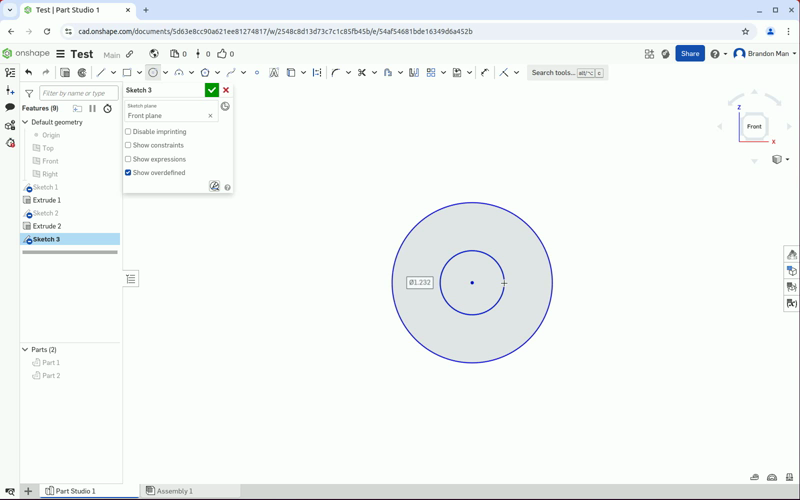
scroll(-6)
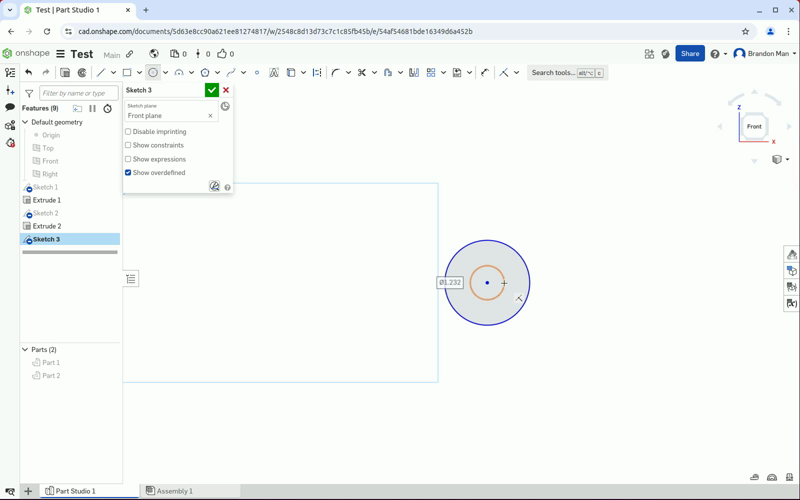
scroll(-6)
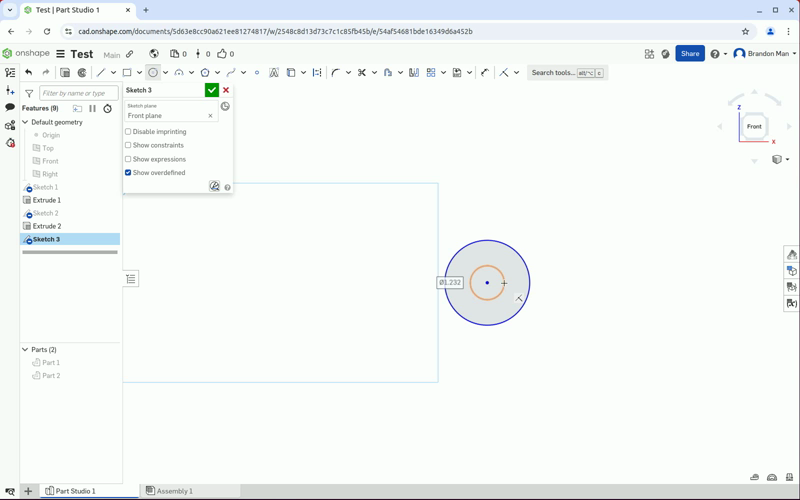
scroll(-6)
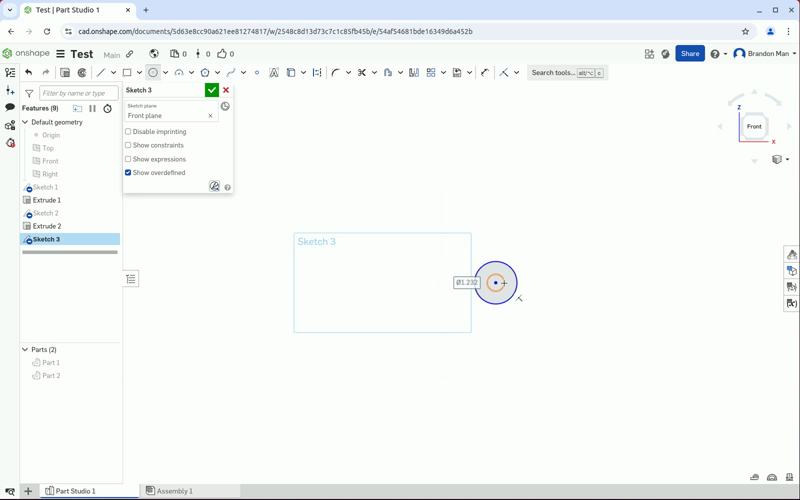
scroll(-6)
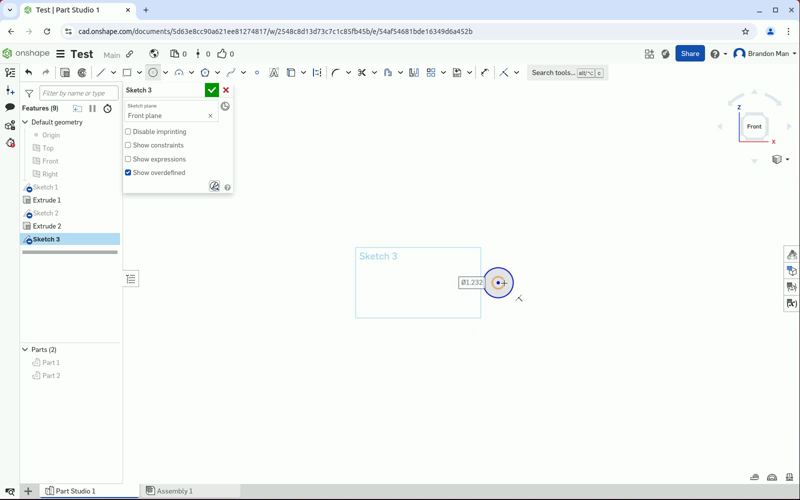
scroll(-6)
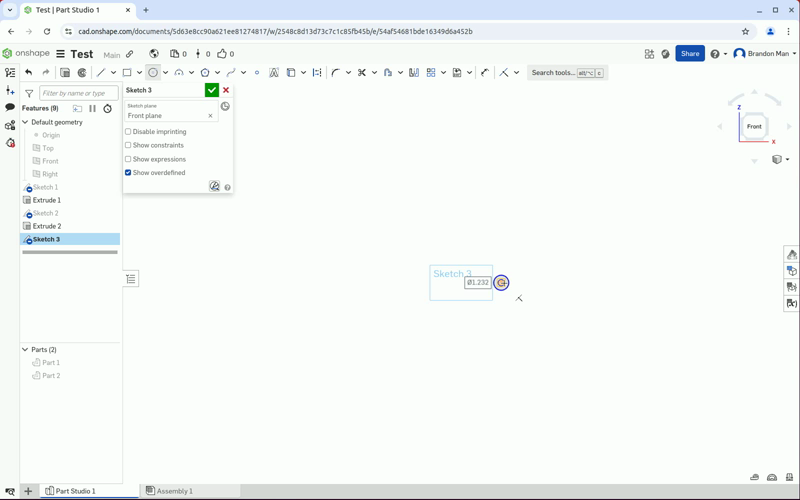
key(esc)
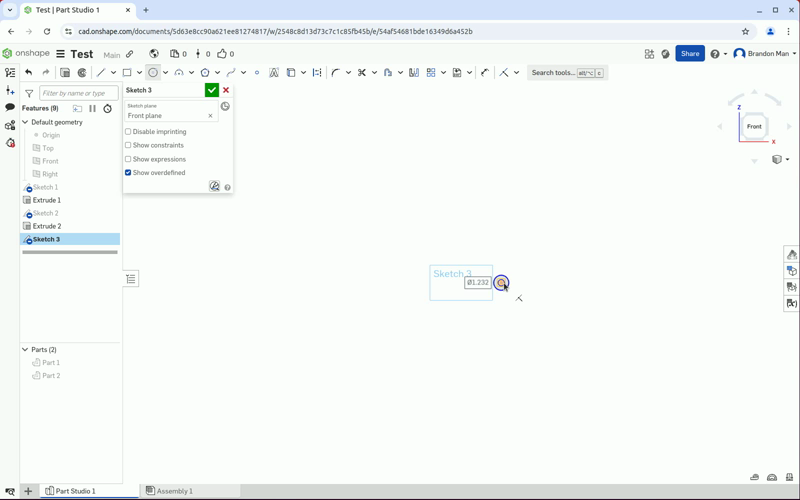
mouse_move(506, 280)
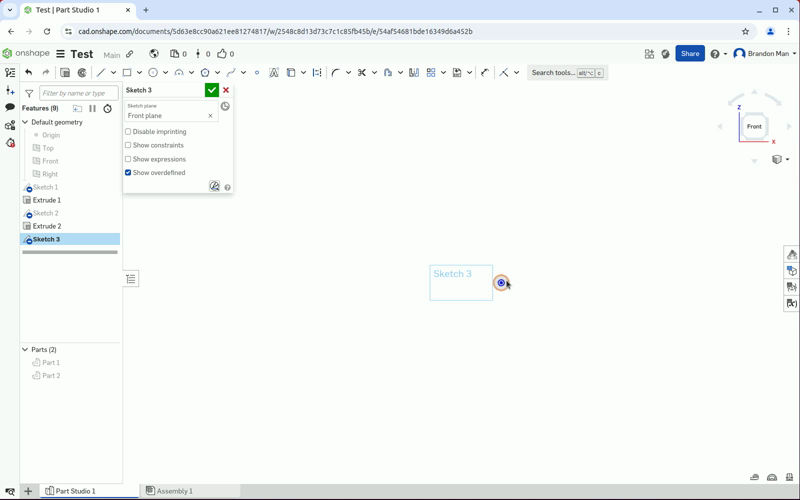
scroll(6)
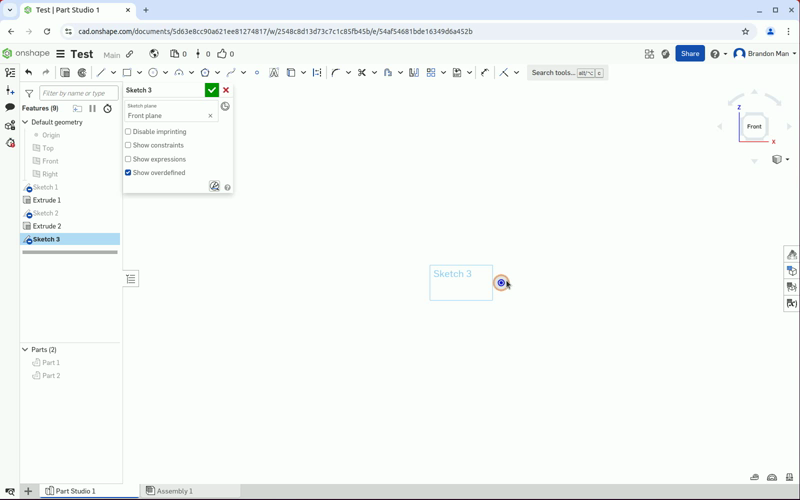
scroll(6)
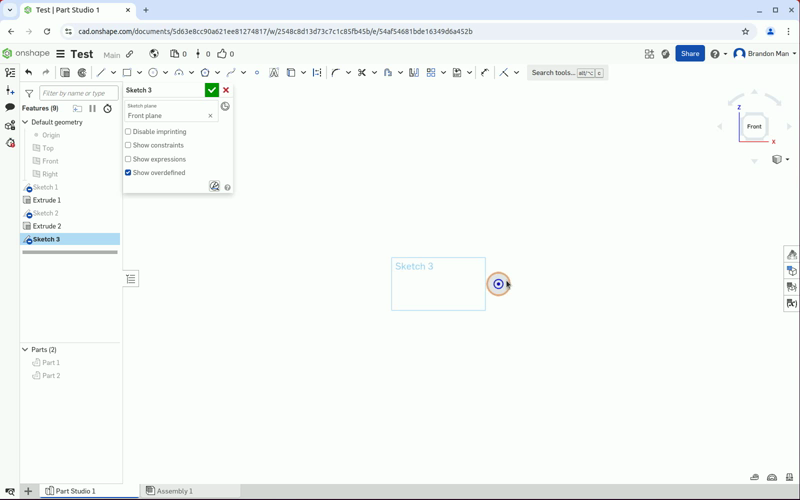
scroll(6)
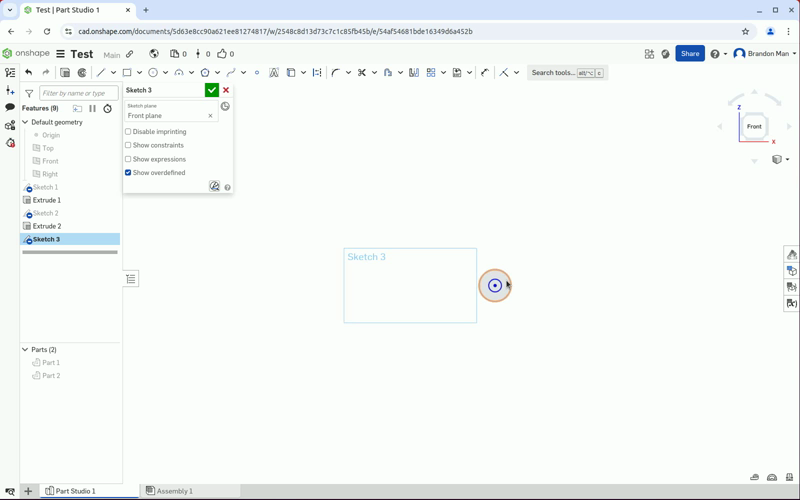
scroll(6)
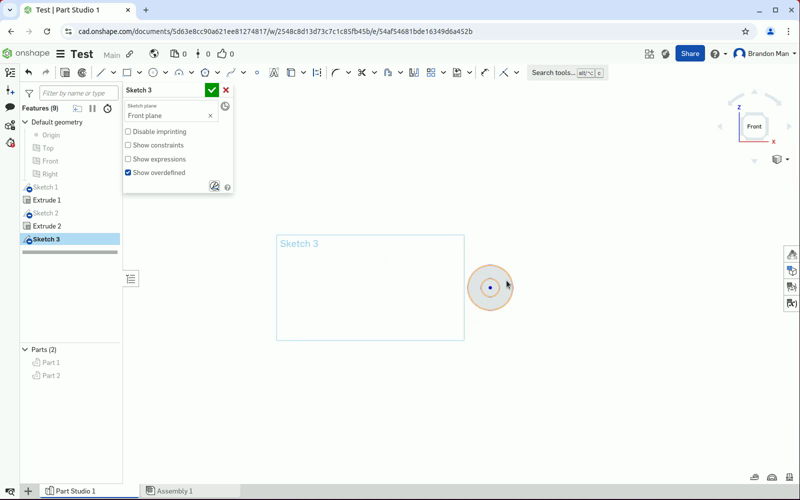
scroll(6)
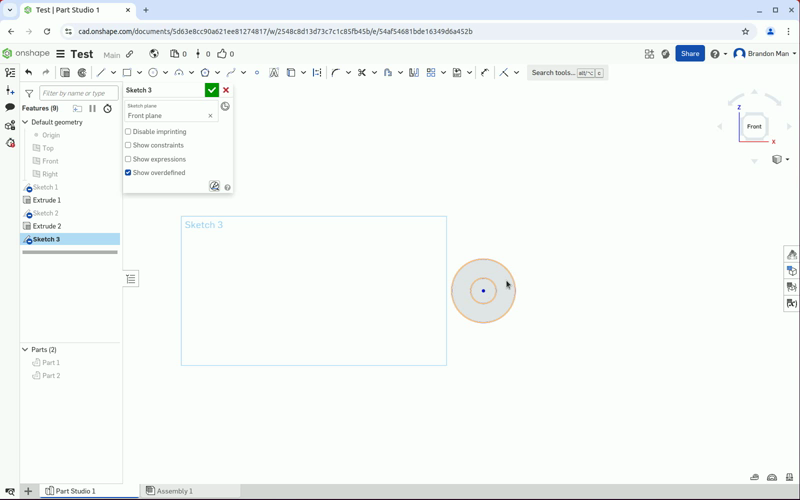
scroll(6)
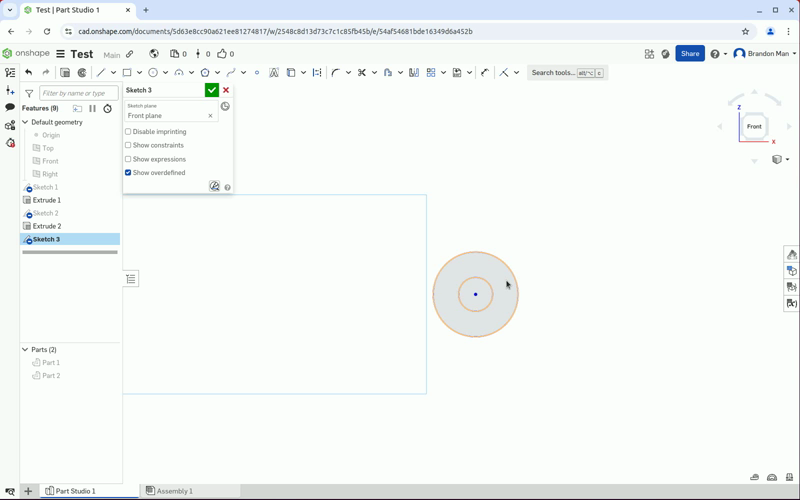
scroll(6)
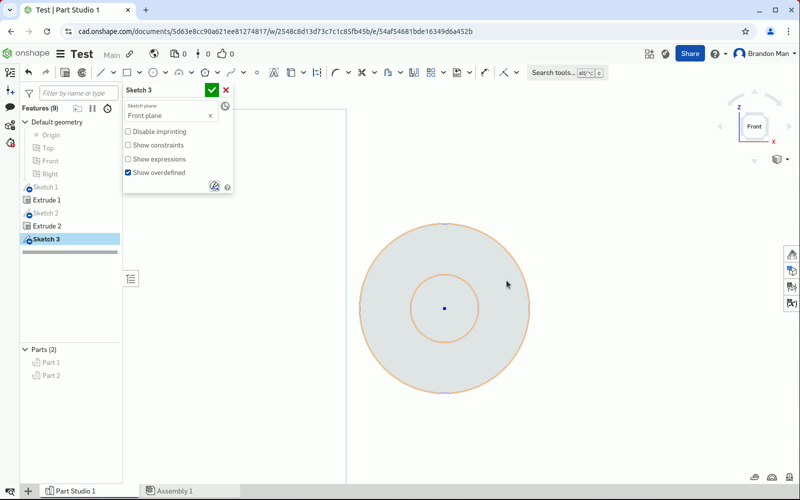
click(506, 280)
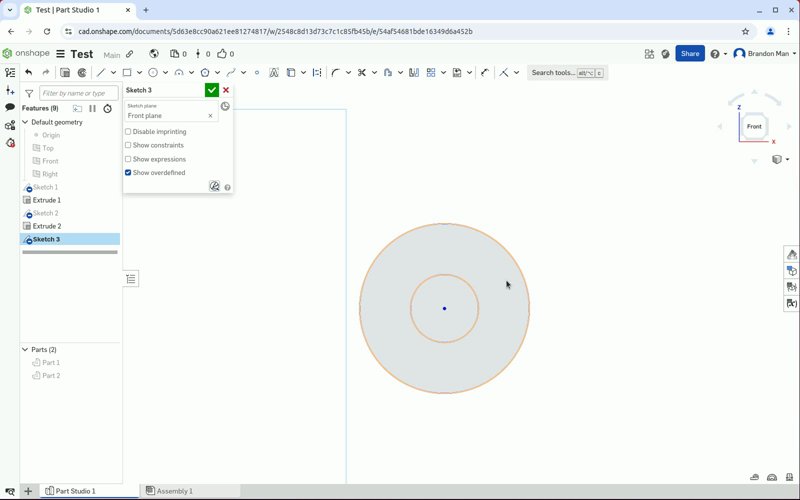
scroll(-6)
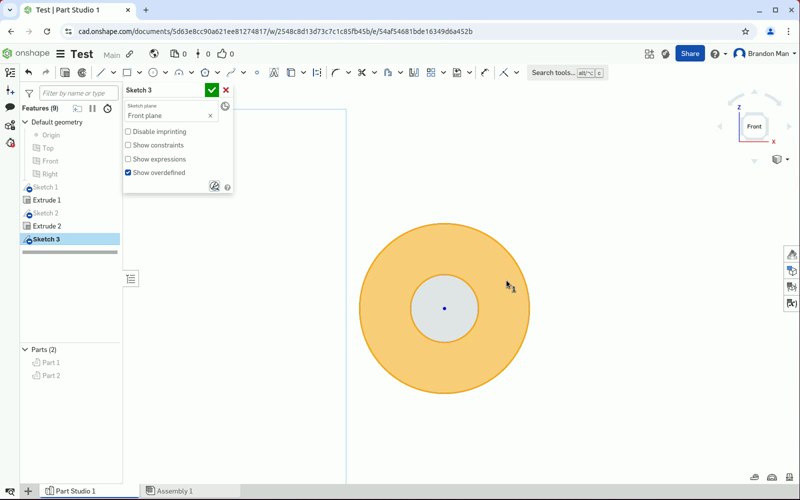
scroll(-6)
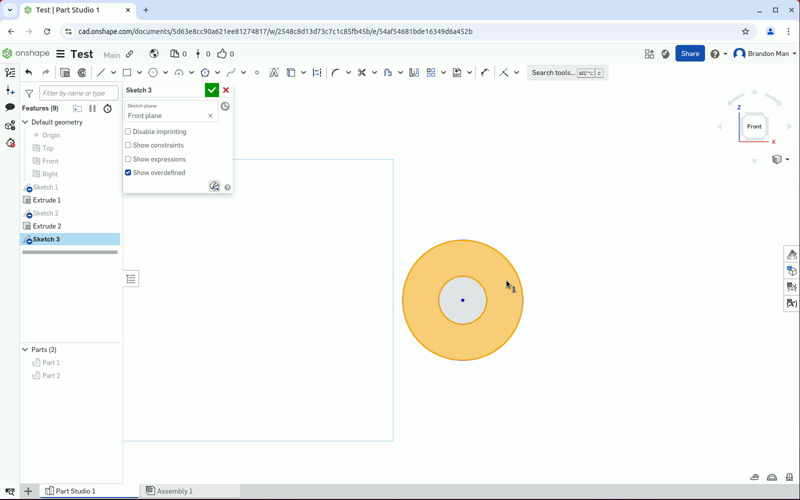
scroll(-6)
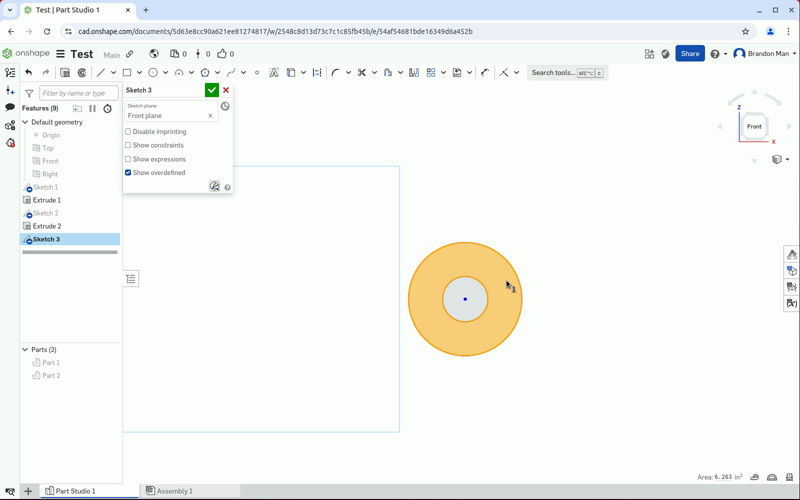
scroll(-6)
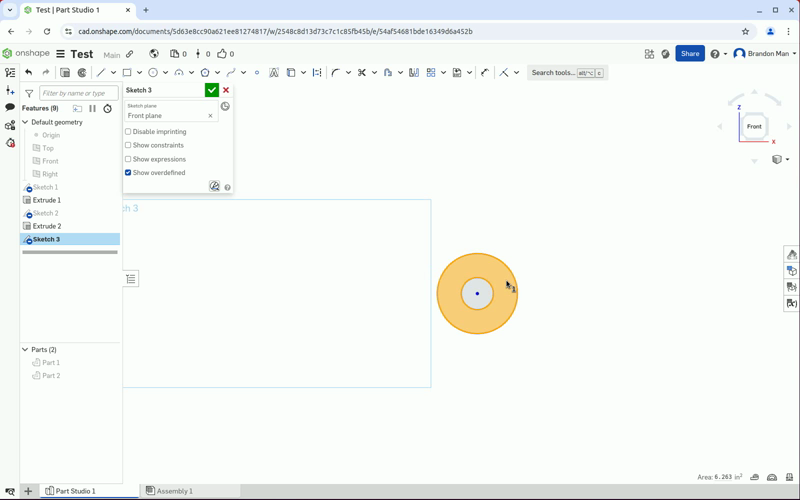
scroll(-6)
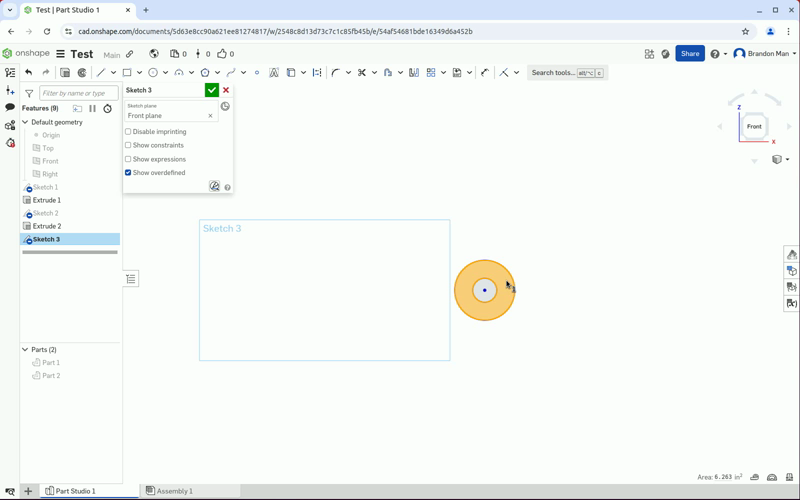
scroll(-6)
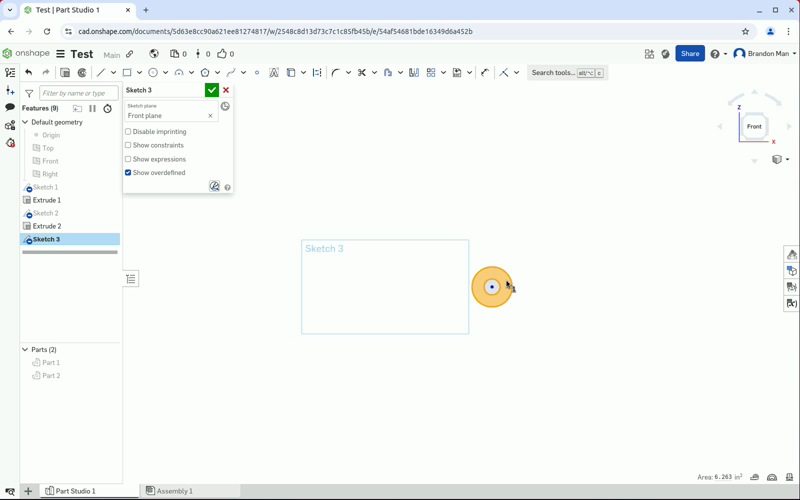
scroll(-6)
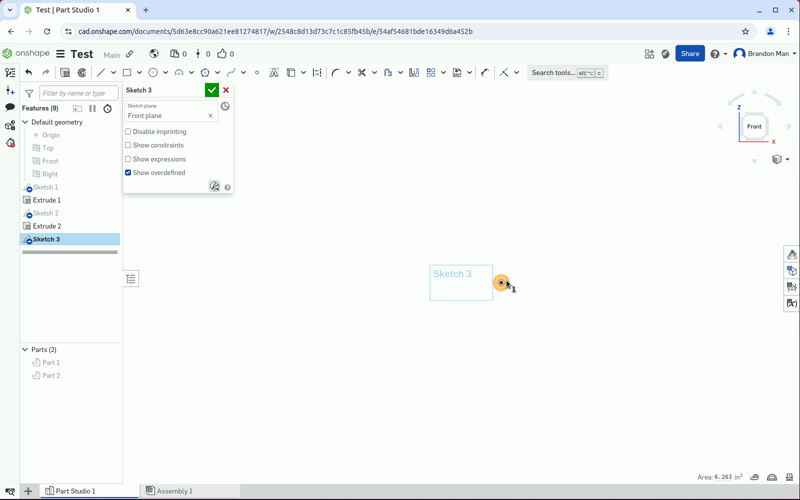
mouse_move(73, 352)
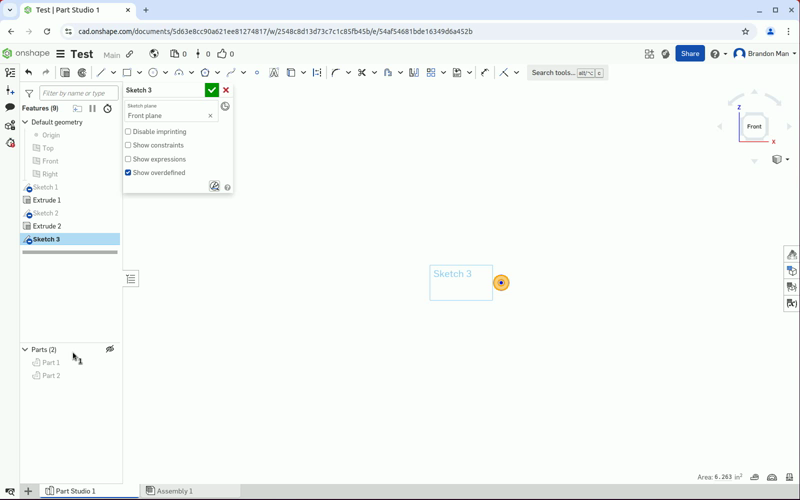
key(shift+y)
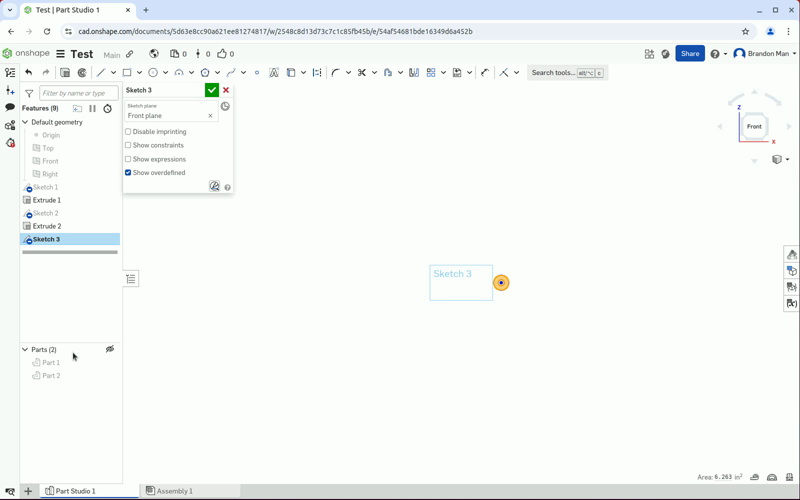
key(shift+e)
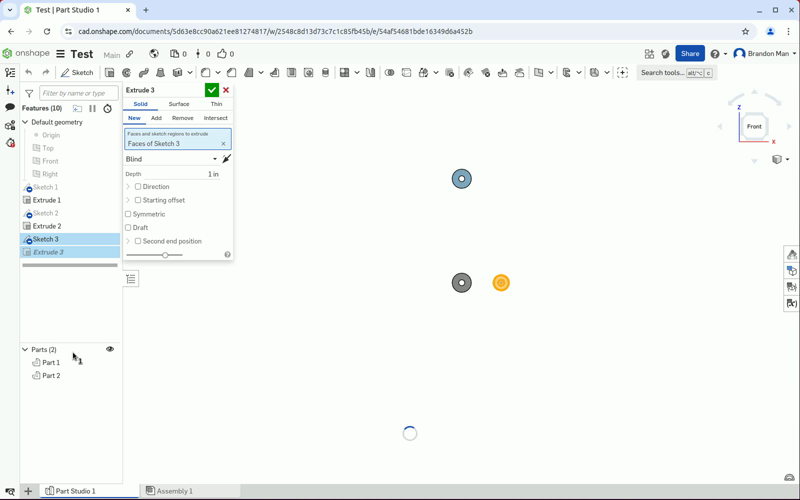
mouse_move(143, 106)
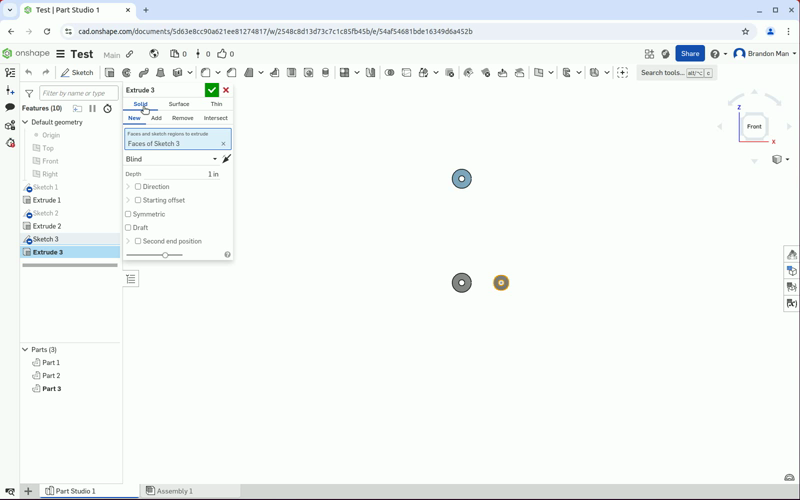
click(143, 106)
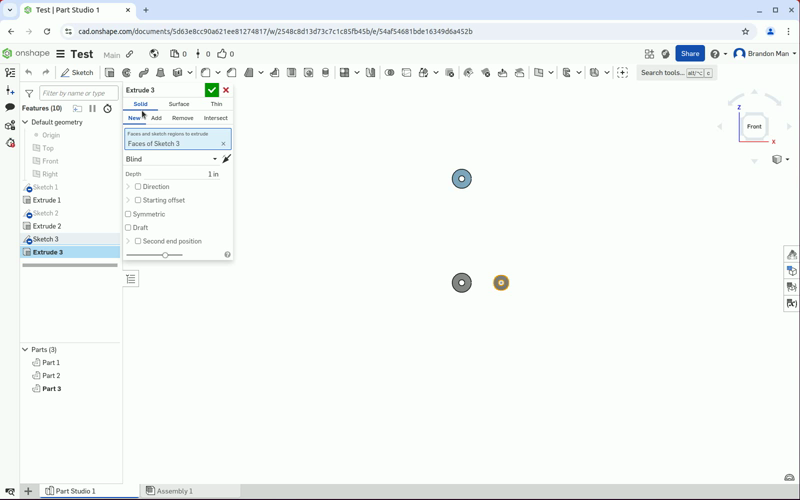
mouse_move(137, 120)
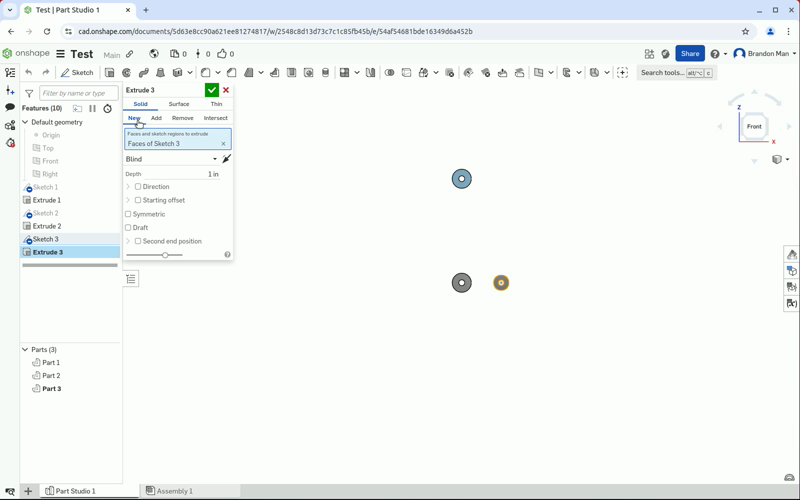
click(137, 120)
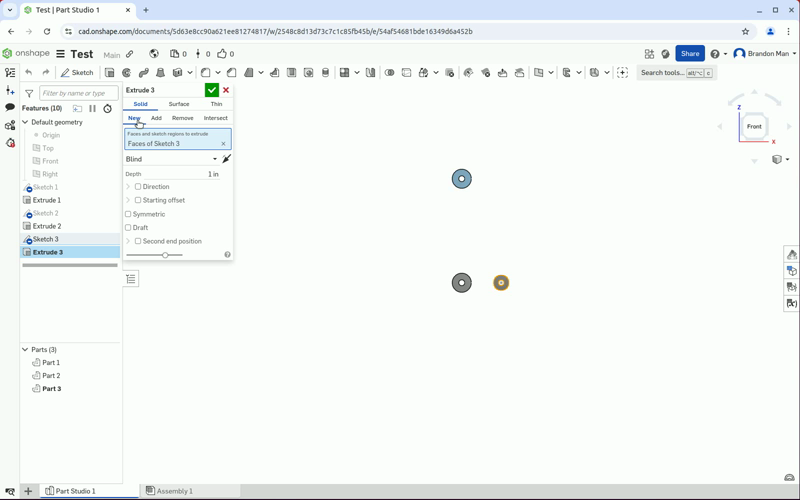
key(tab, 4)
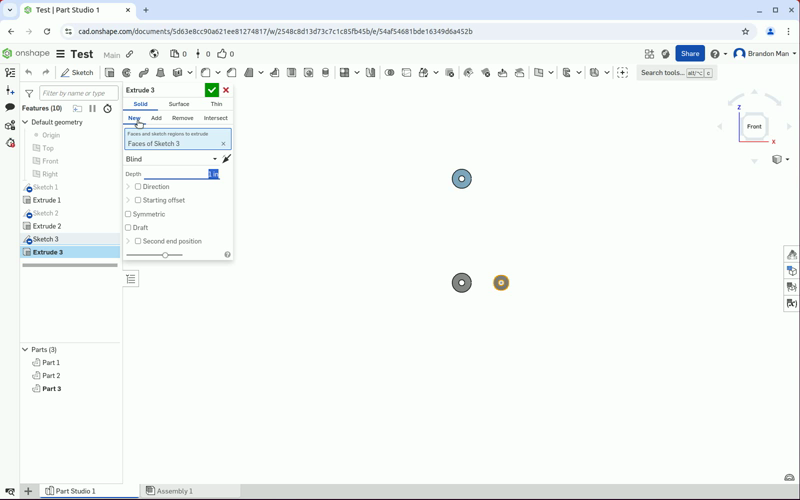
text(4.814)
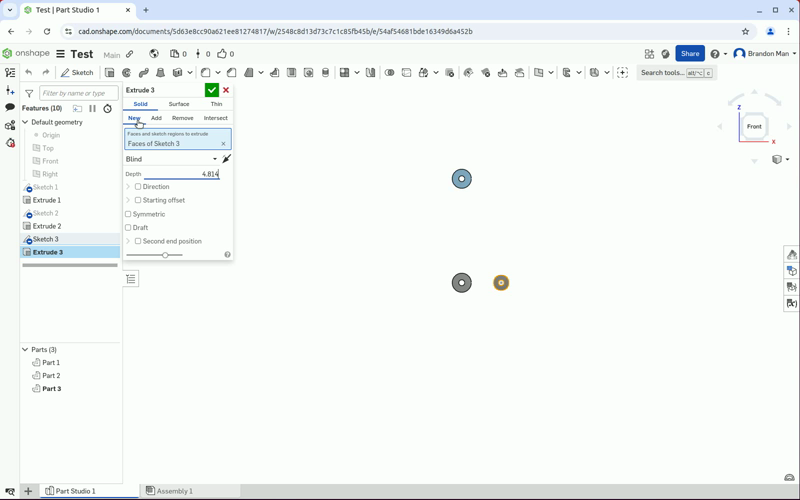
key(enter)
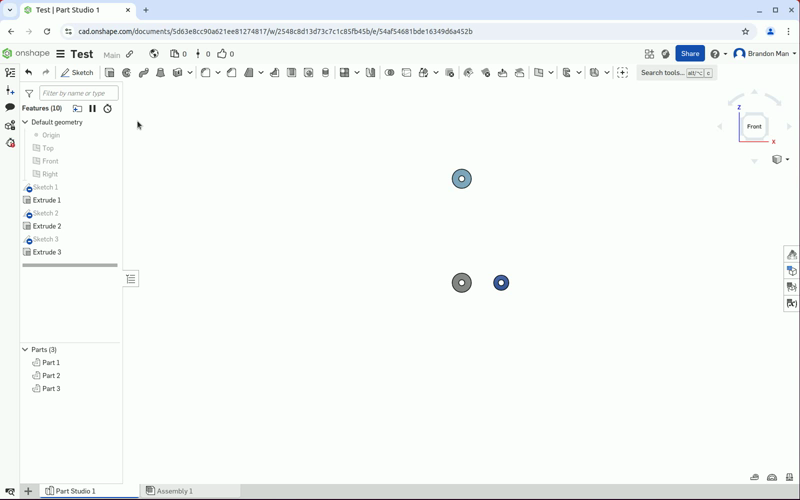
key(shift+h)
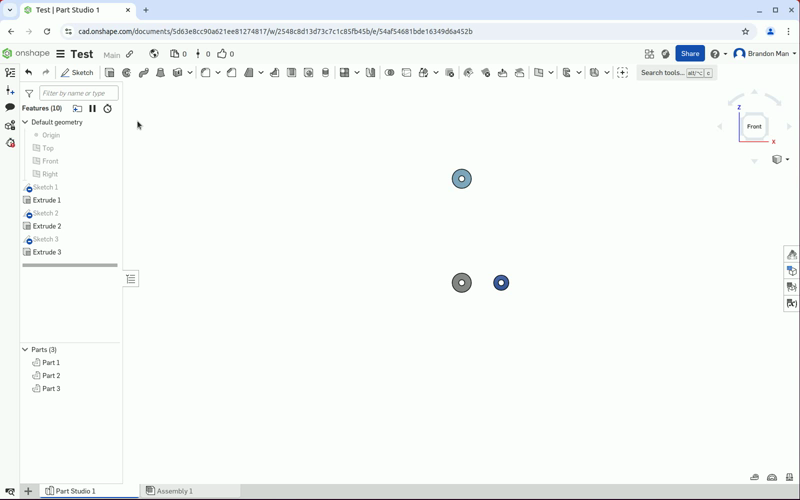
key(shift+h)
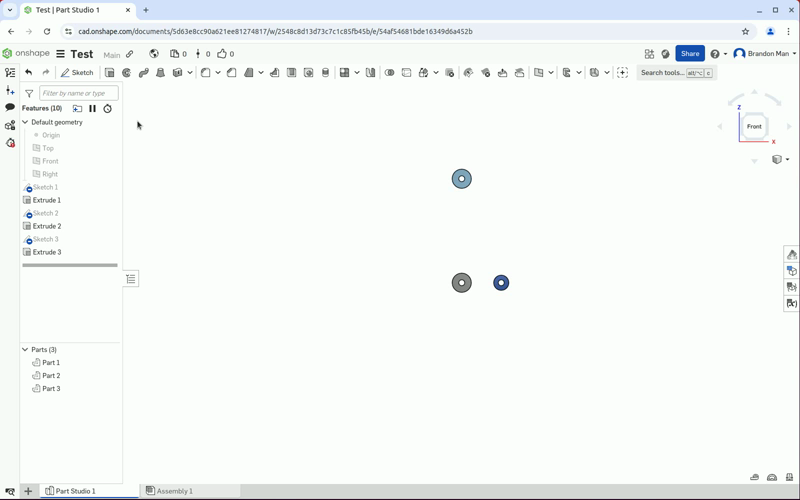
mouse_move(73, 189)
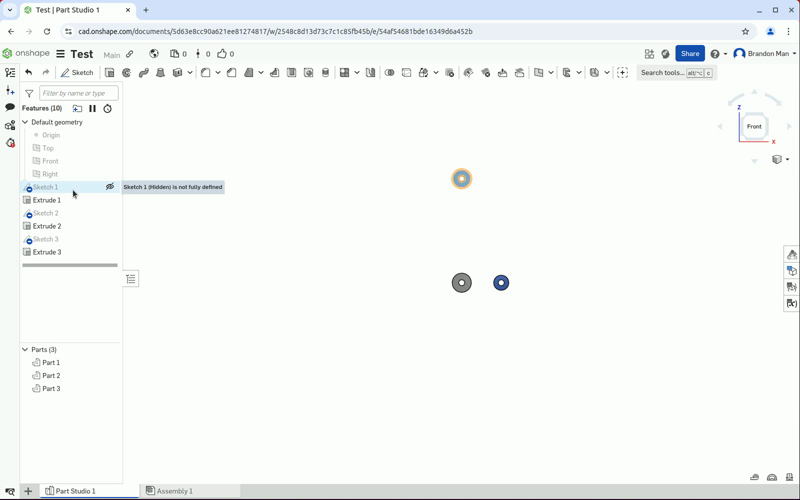
click(73, 189)
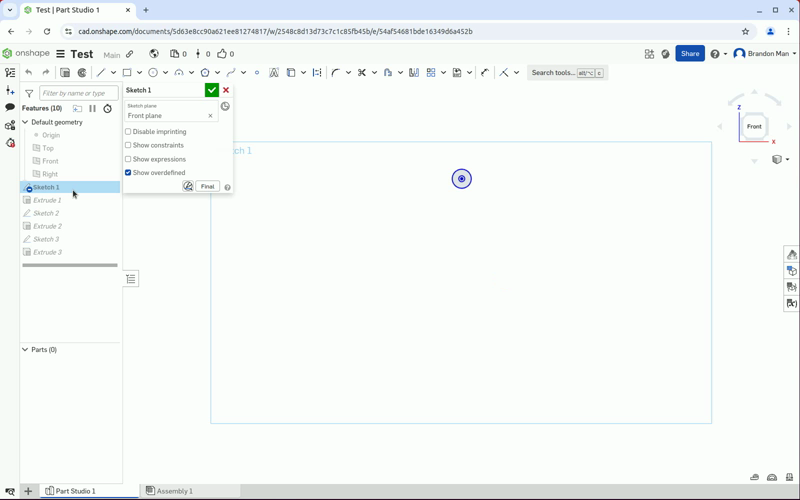
mouse_move(229, 92)
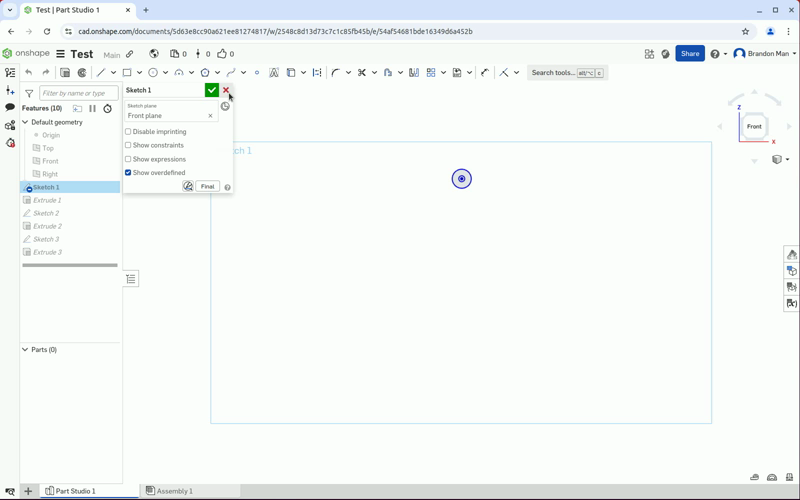
click(229, 92)
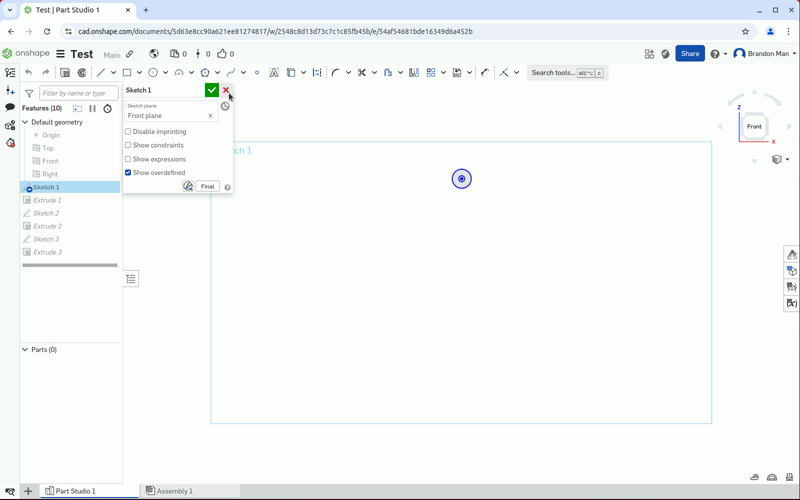
key(shift+s)
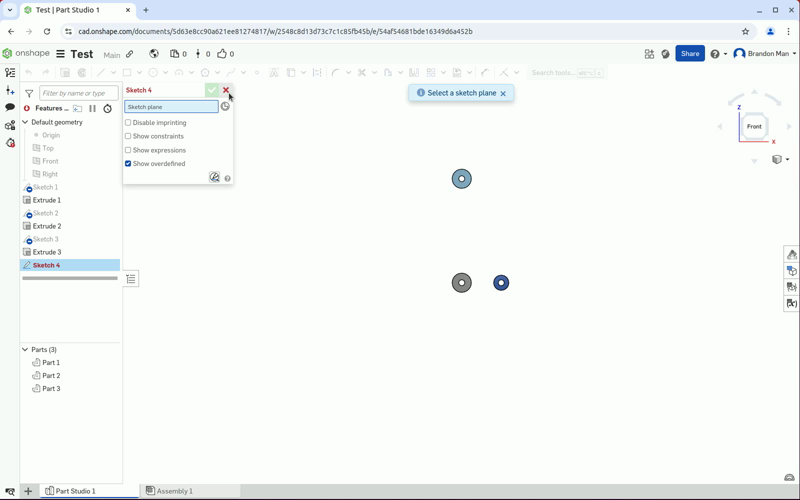
mouse_move(73, 163)
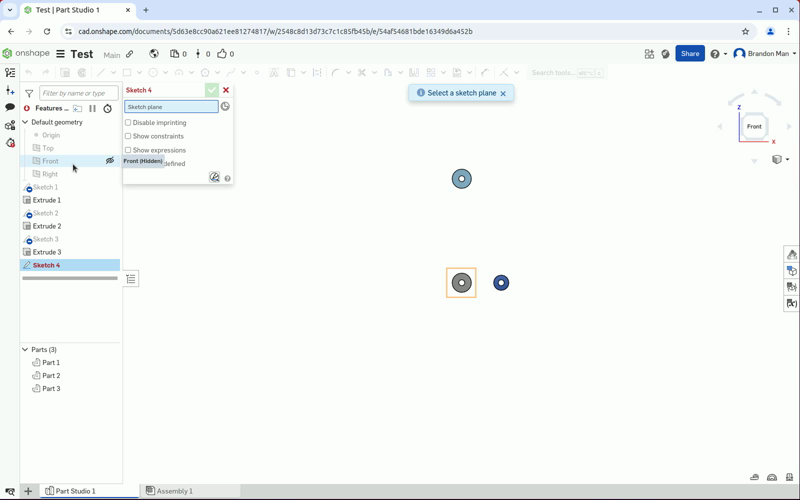
click(73, 163)
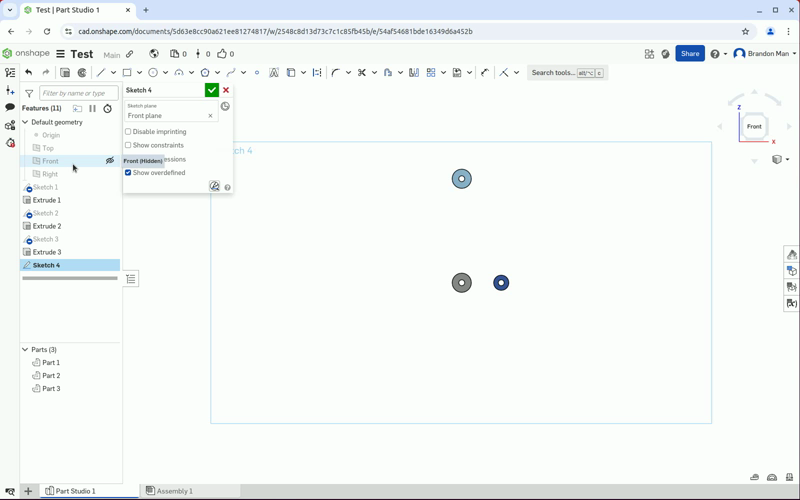
mouse_move(73, 352)
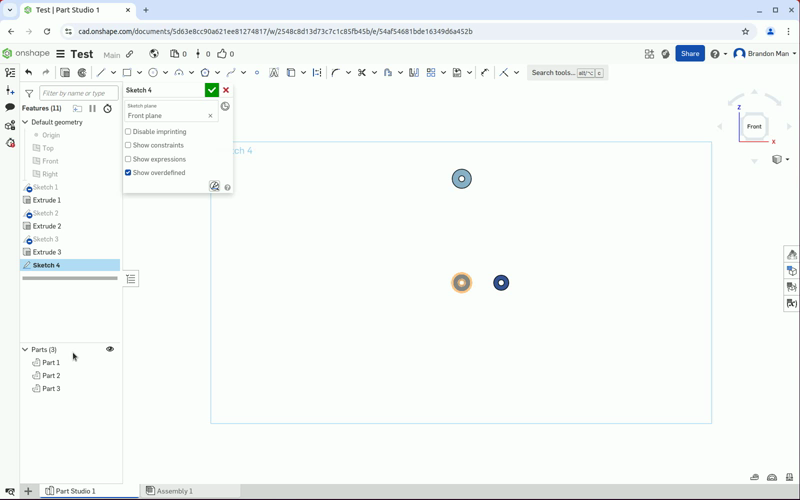
key(y)
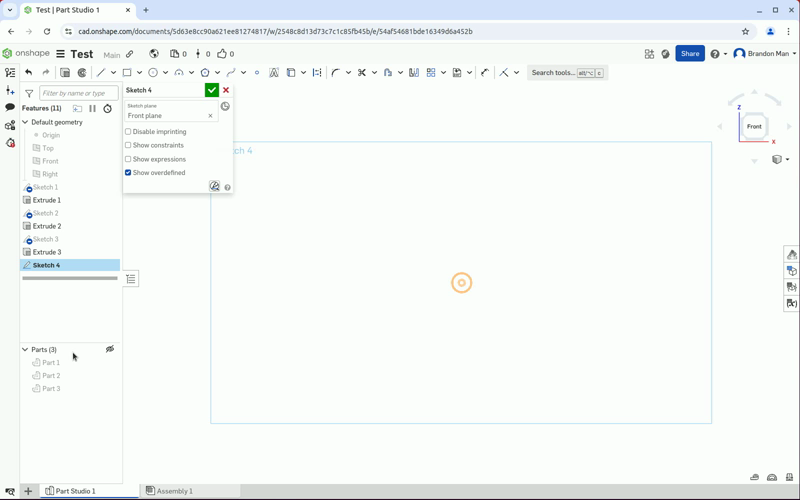
key(a)
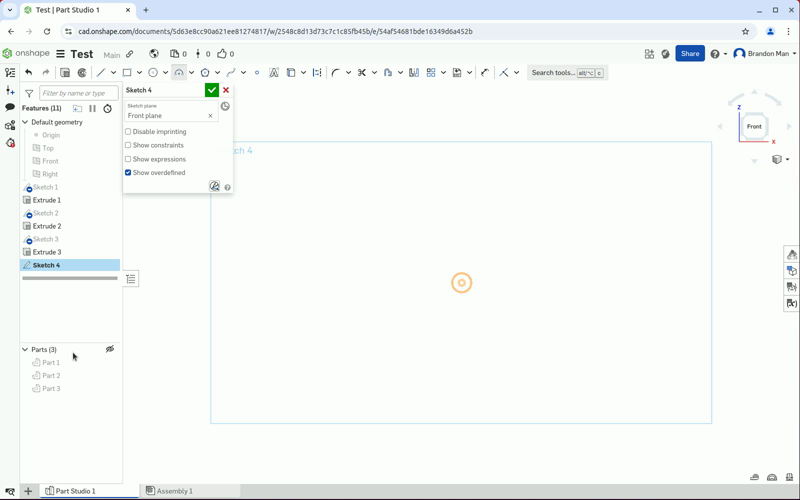
key_down(shift)
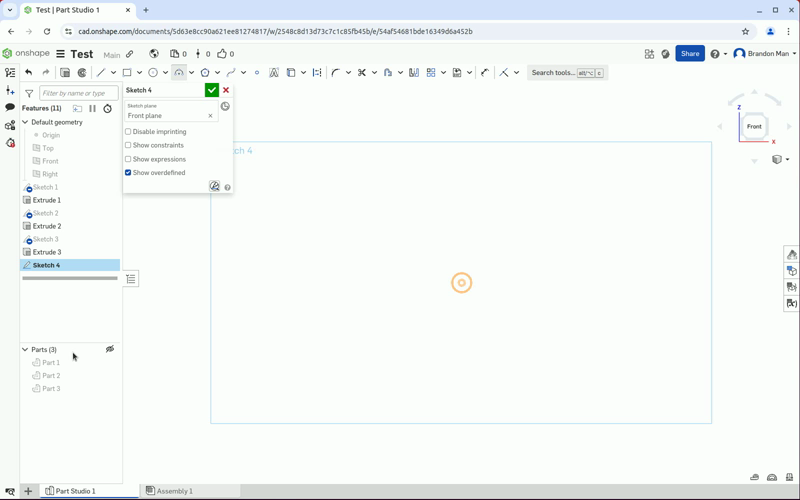
mouse_move(446, 223)
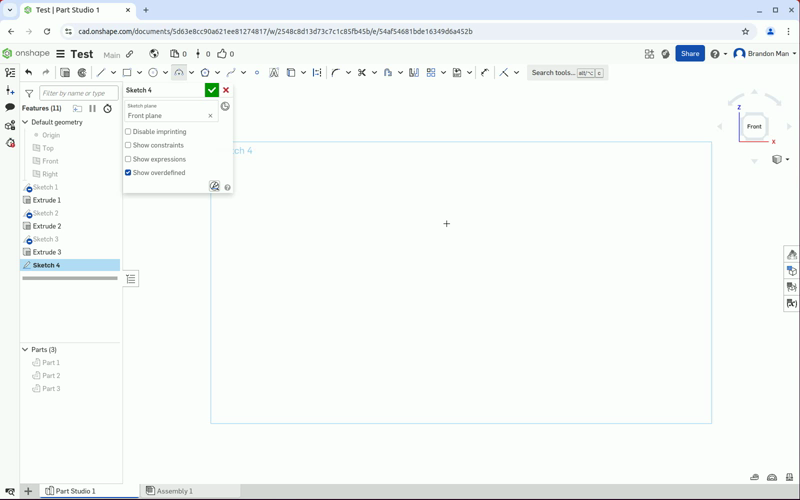
click(446, 223)
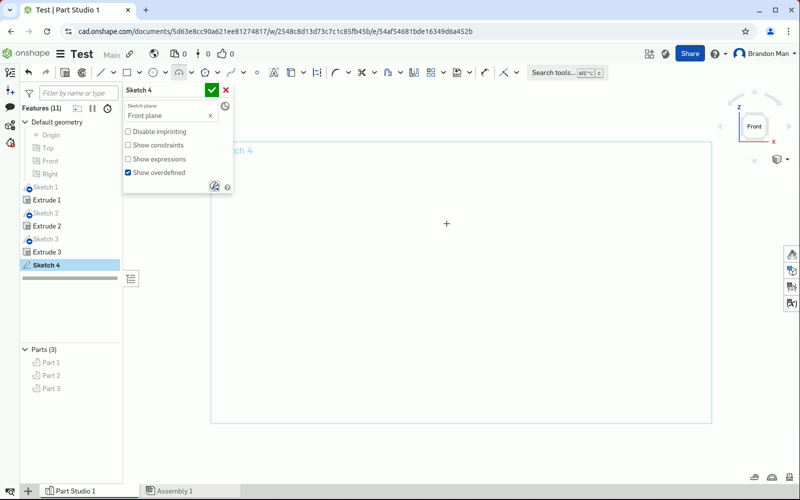
key_up(shift)
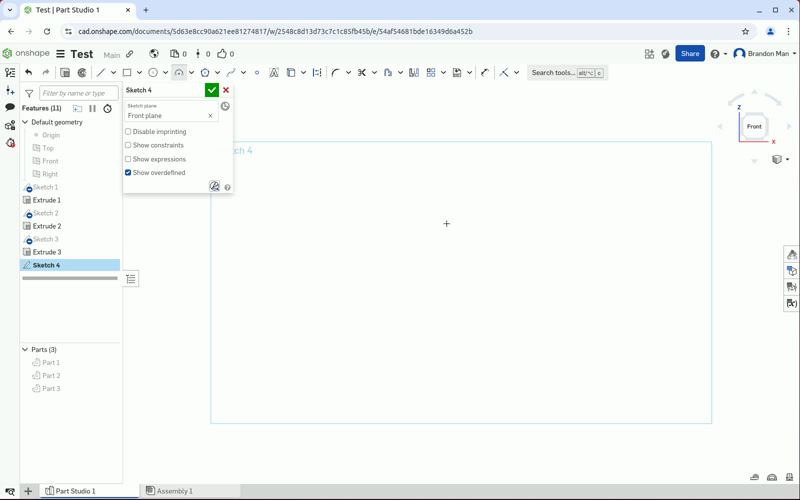
key_down(shift)
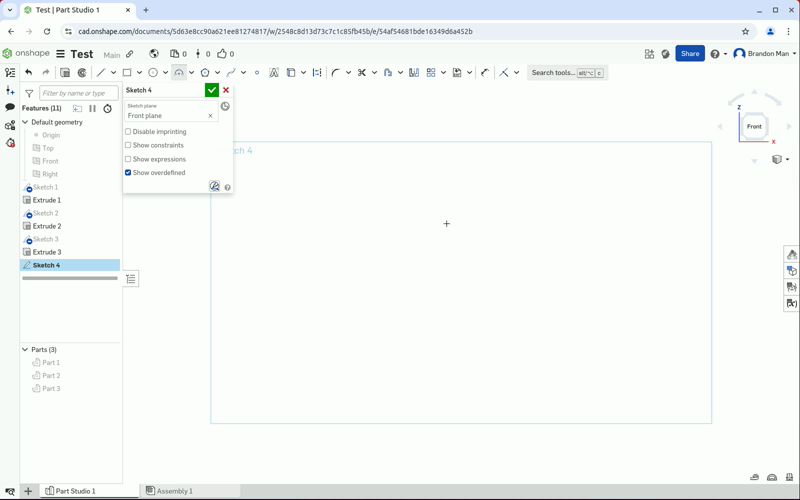
mouse_move(476, 223)
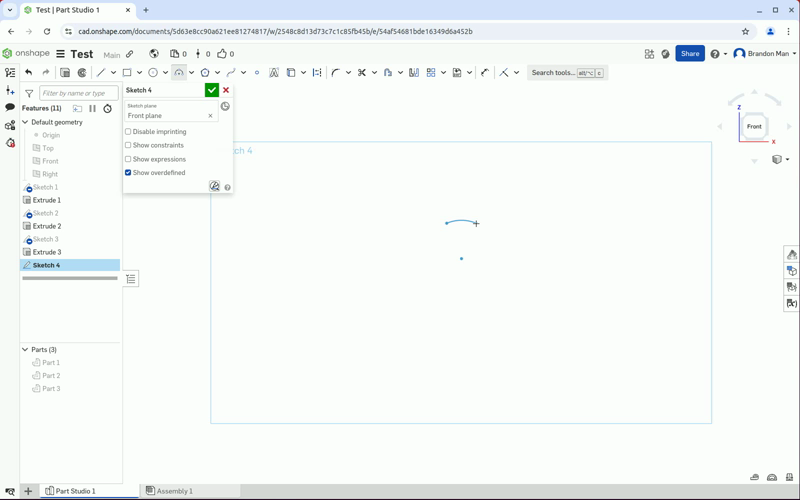
click(476, 223)
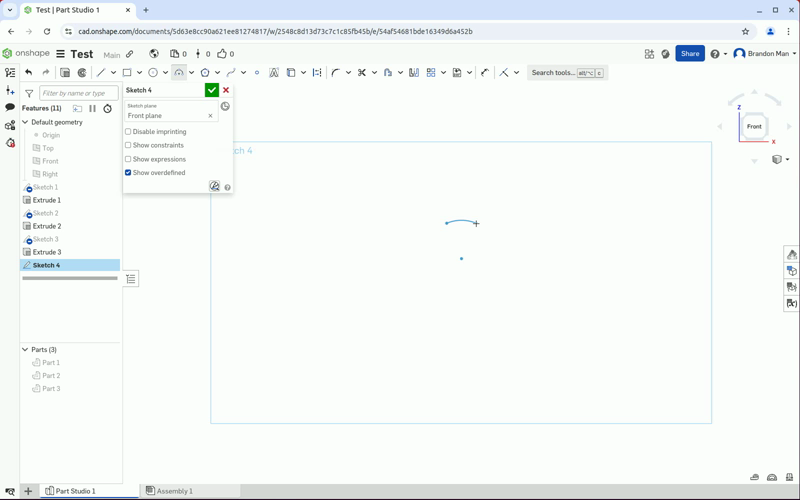
mouse_move(461, 210)
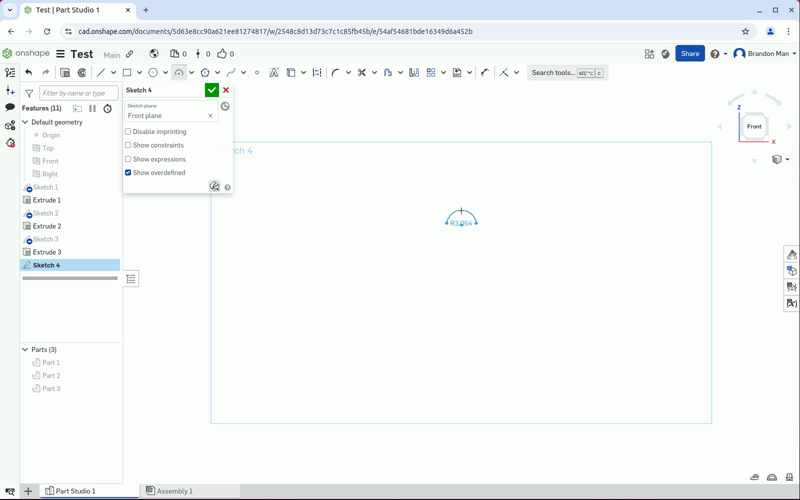
click(461, 210)
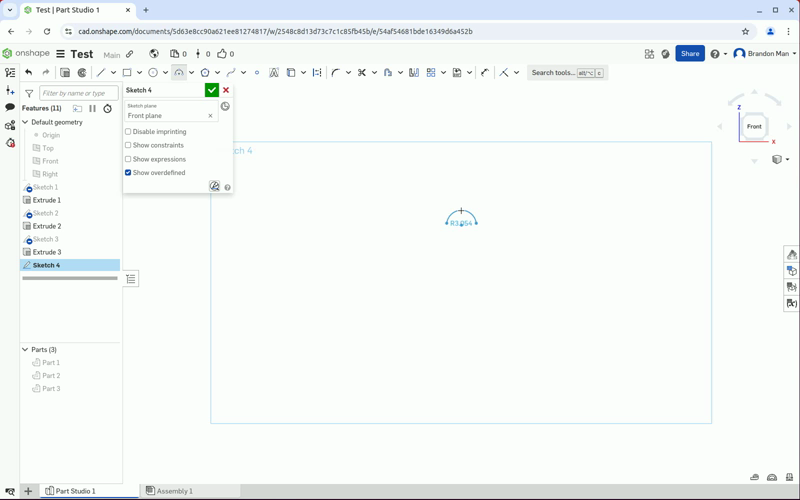
key_up(shift)
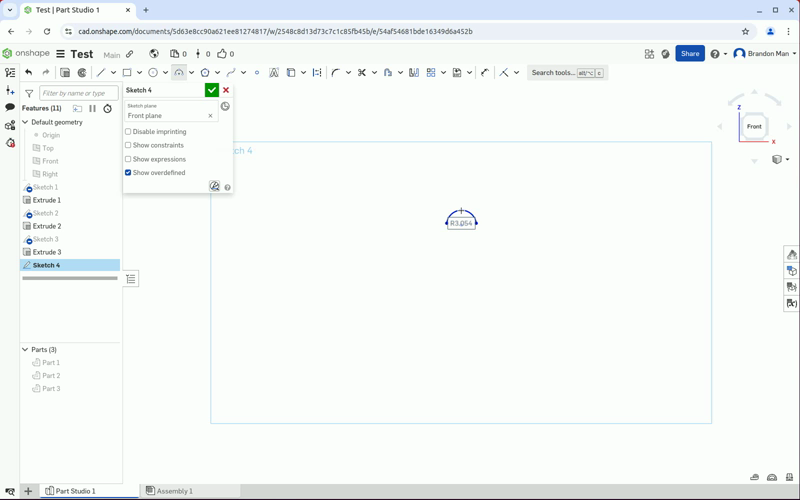
key(esc)
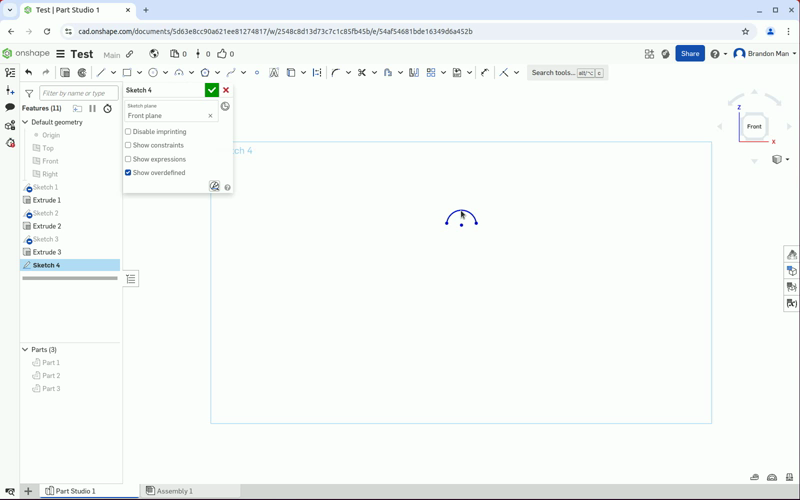
key(l)
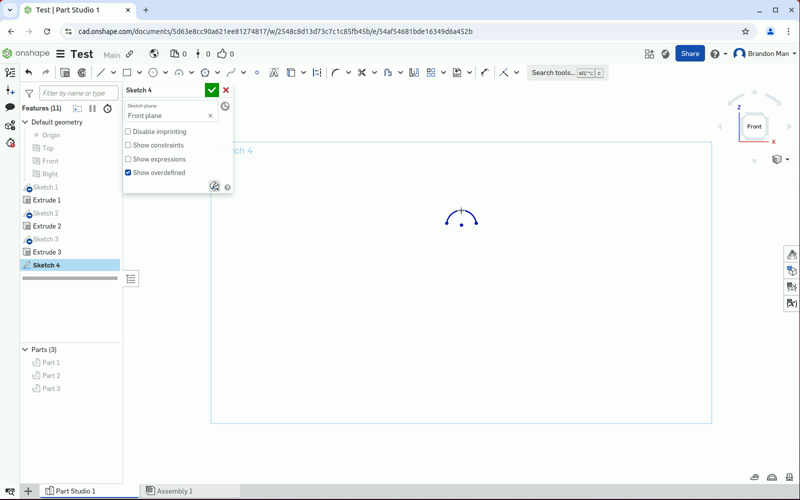
mouse_move(476, 223)
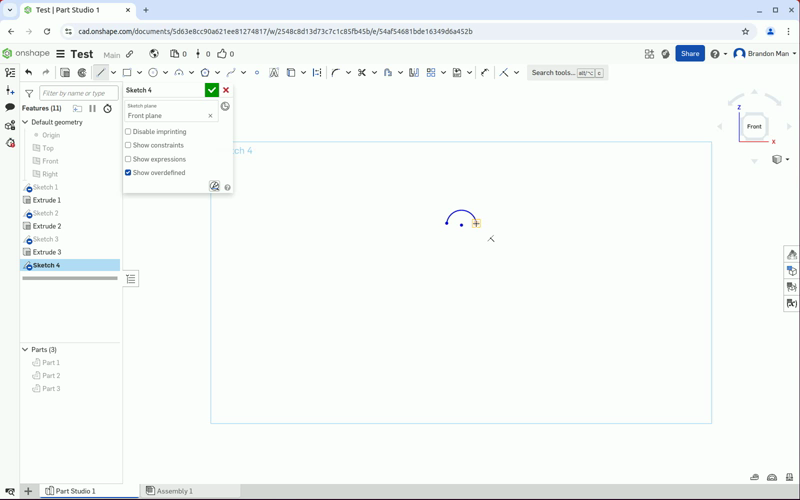
click(476, 223)
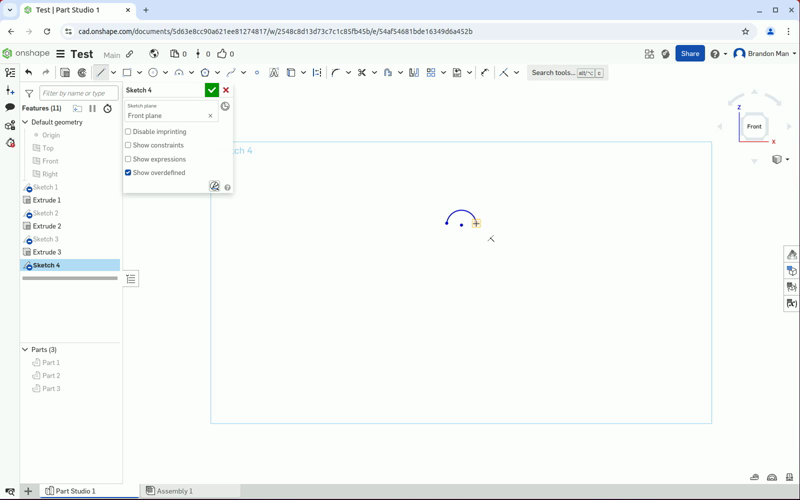
key_down(shift)
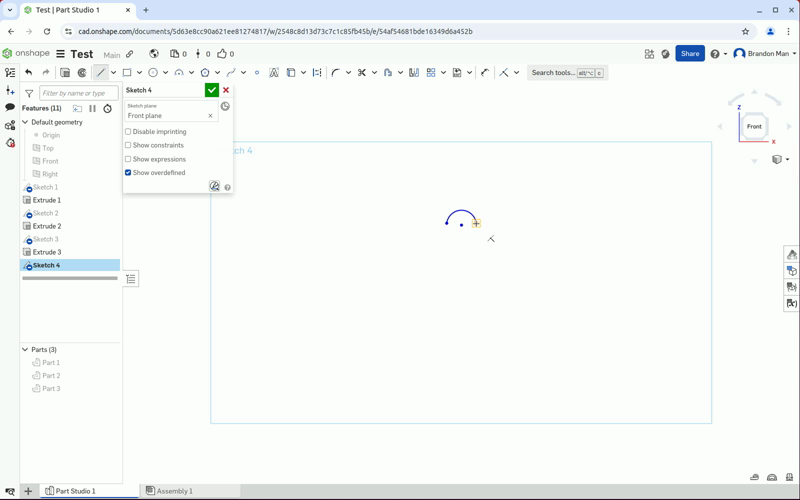
mouse_move(506, 223)
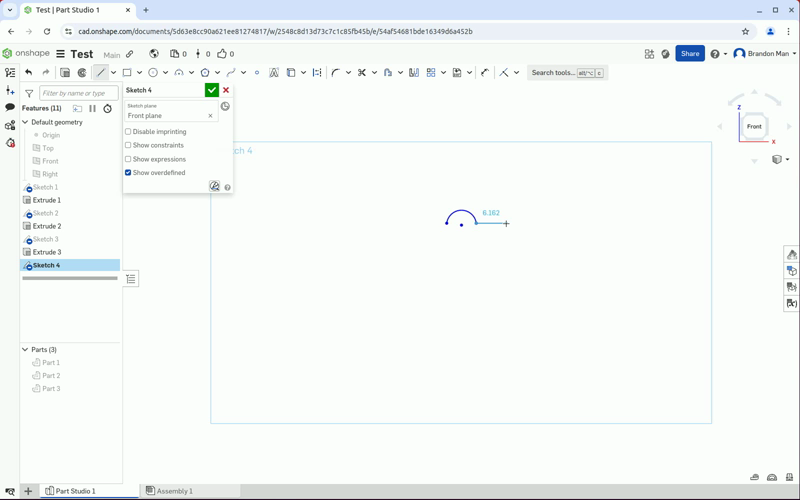
mouse_move(470, 176)
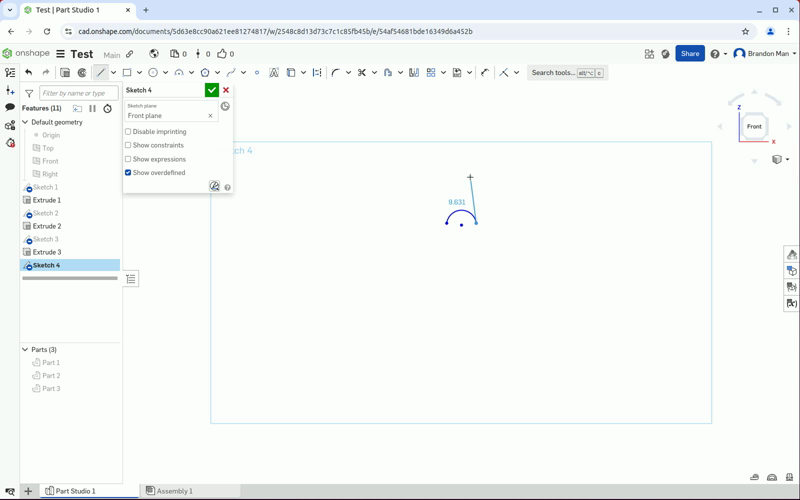
click(470, 176)
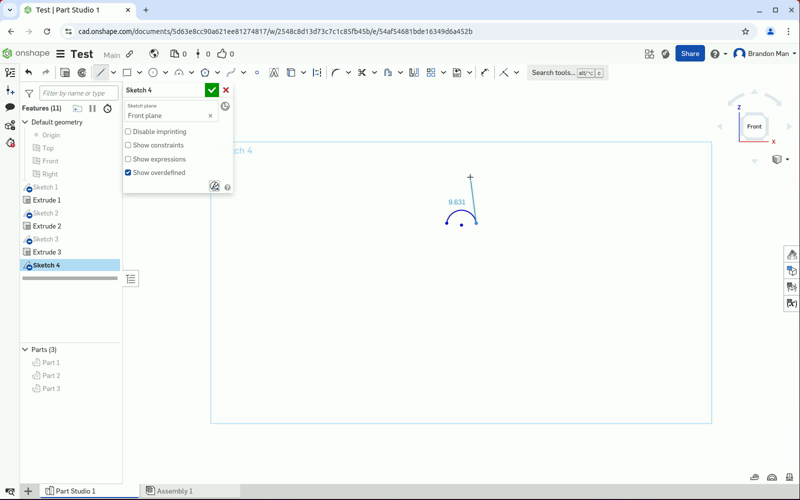
key_up(shift)
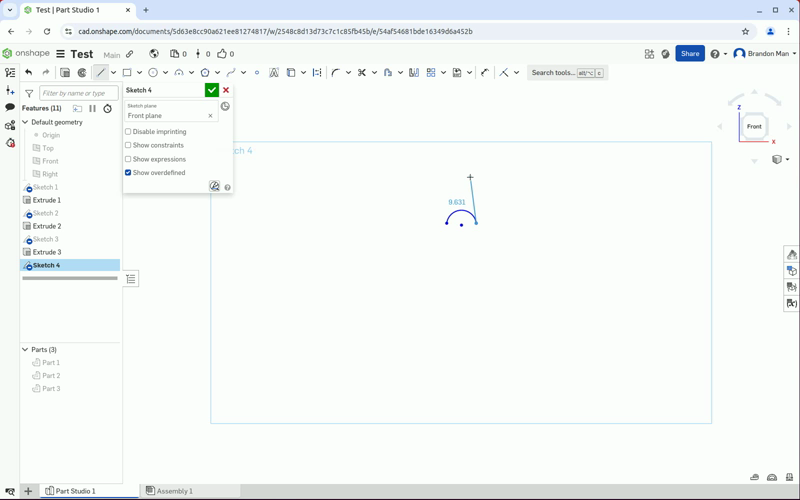
key(esc)
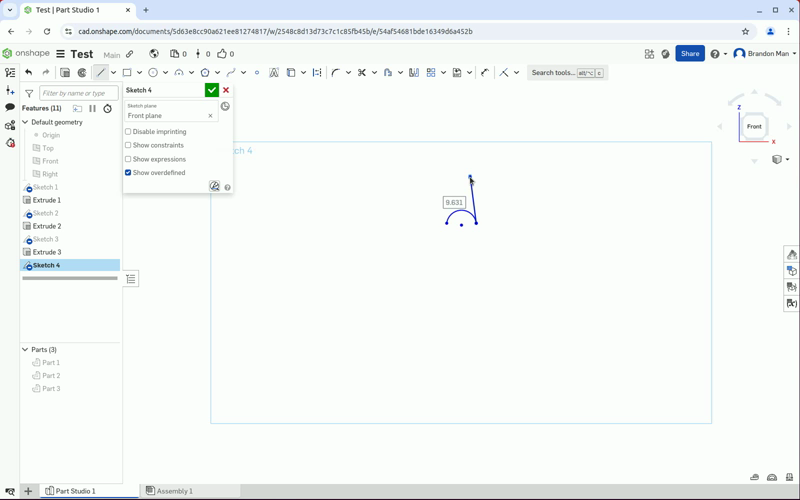
key(a)
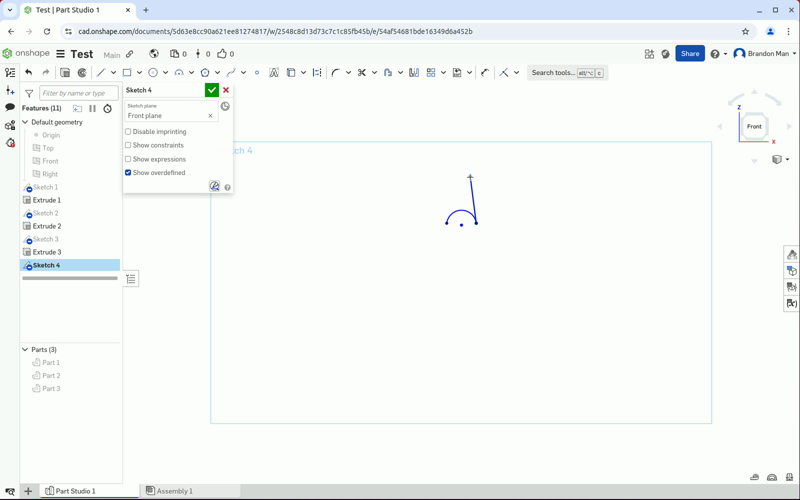
mouse_move(470, 176)
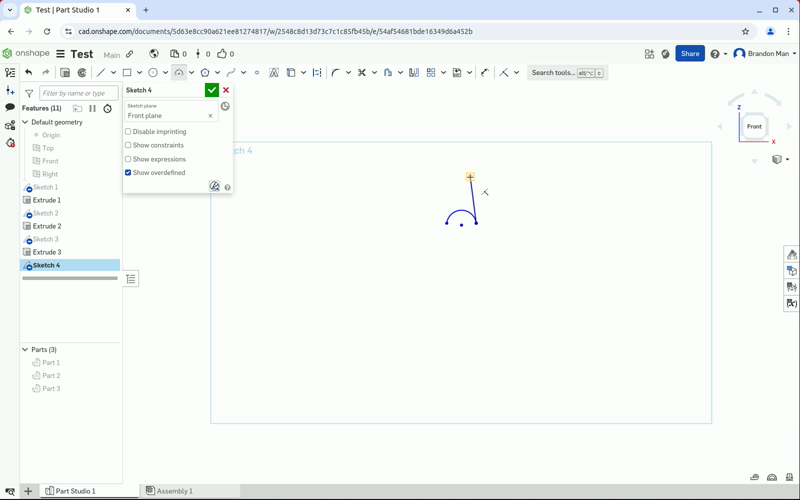
click(470, 176)
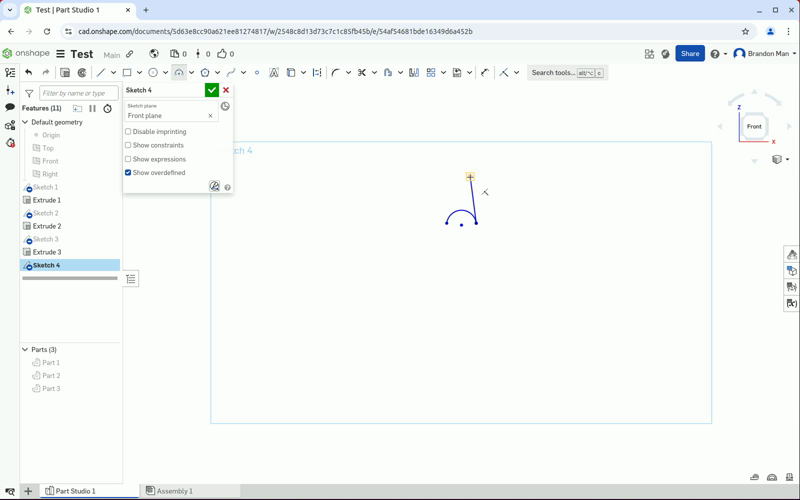
key_down(shift)
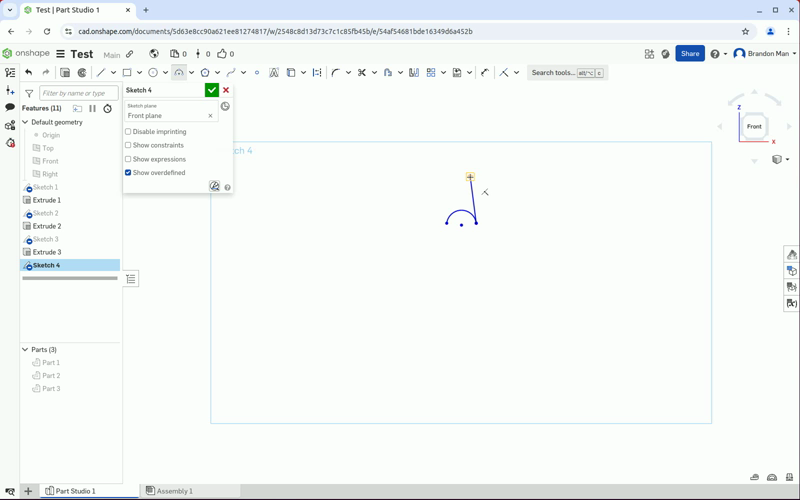
mouse_move(452, 176)
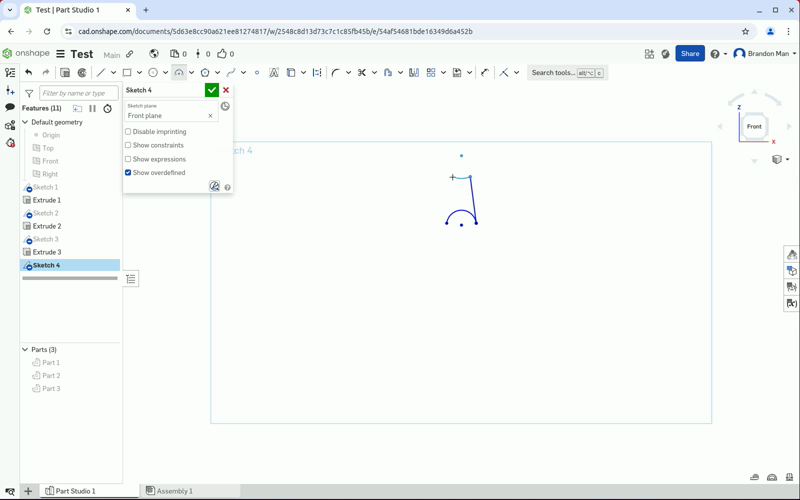
click(452, 176)
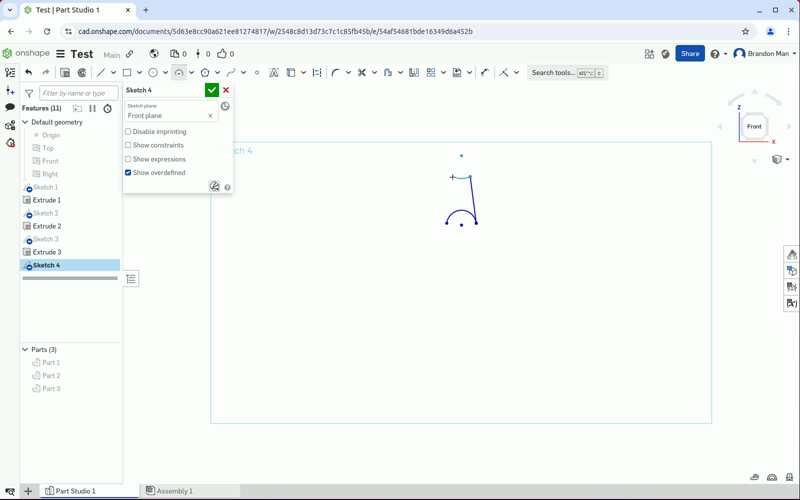
mouse_move(461, 186)
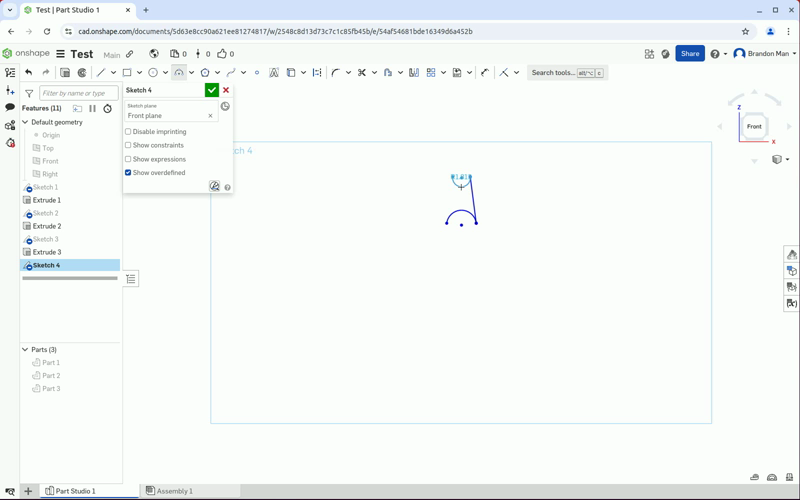
click(461, 186)
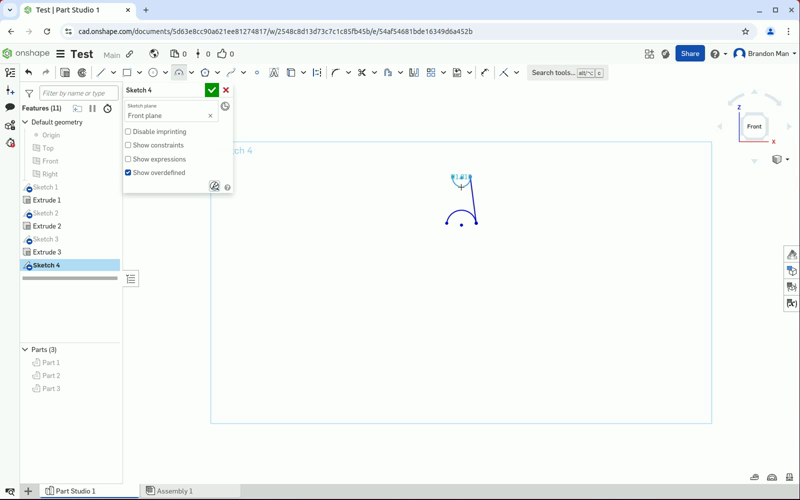
key_up(shift)
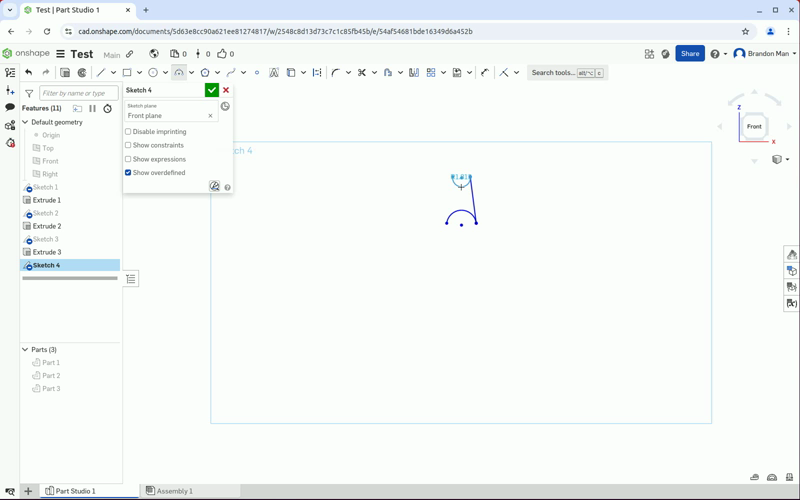
key(esc)
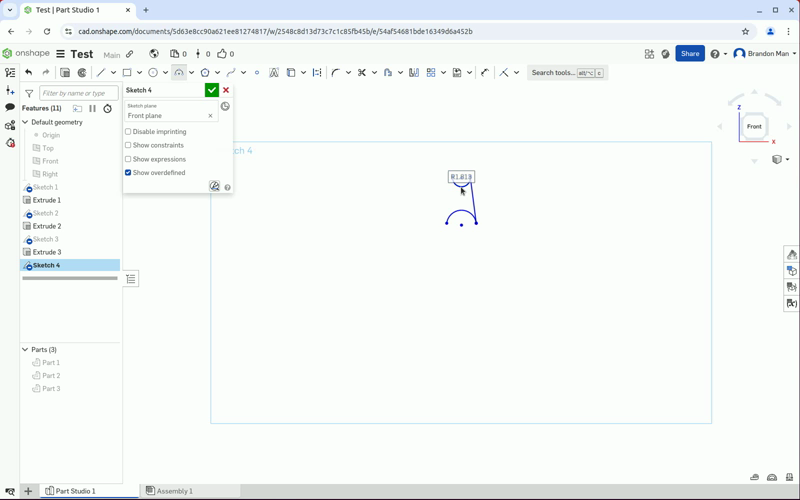
key(l)
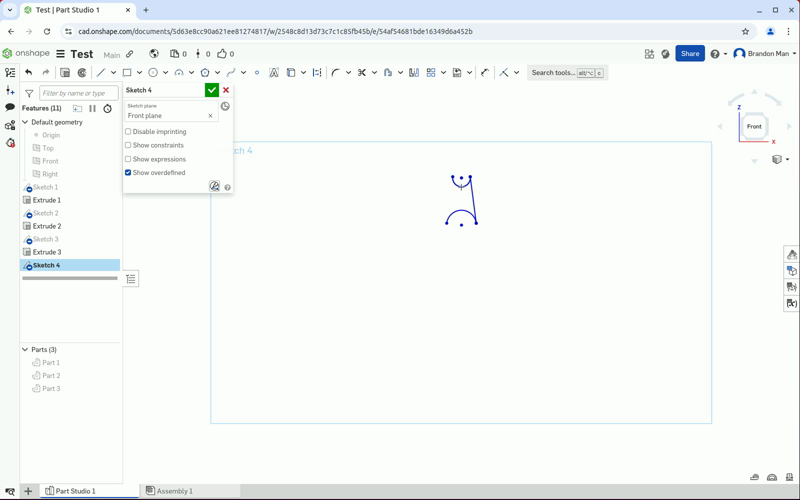
mouse_move(452, 176)
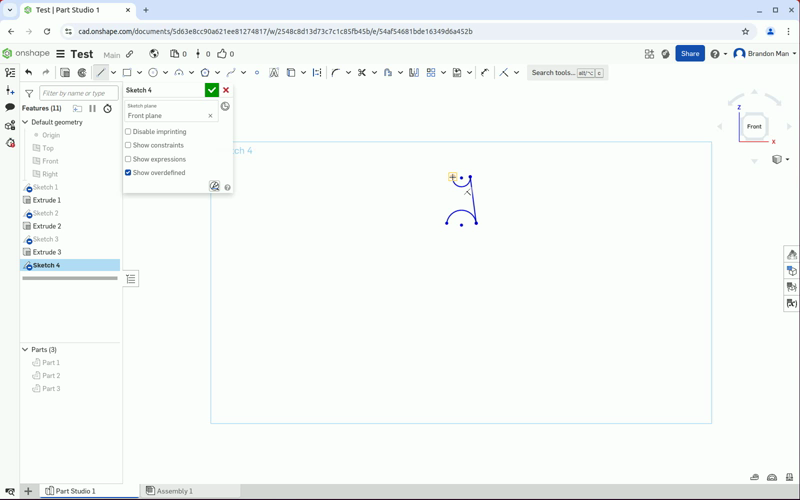
click(452, 176)
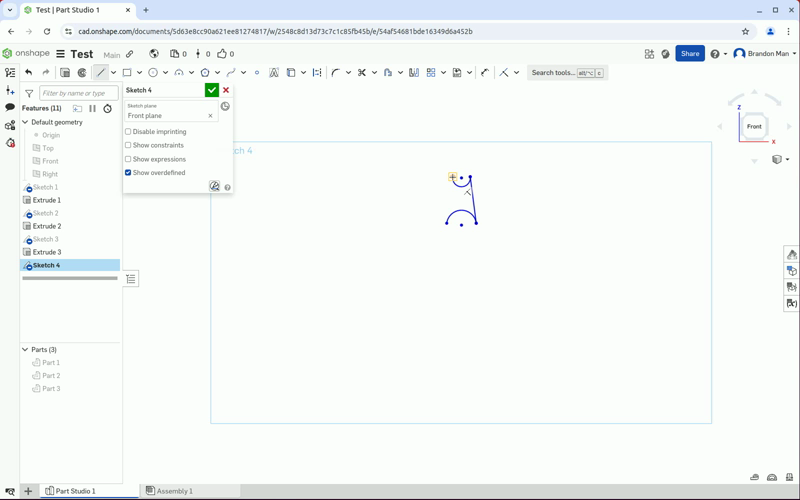
mouse_move(482, 176)
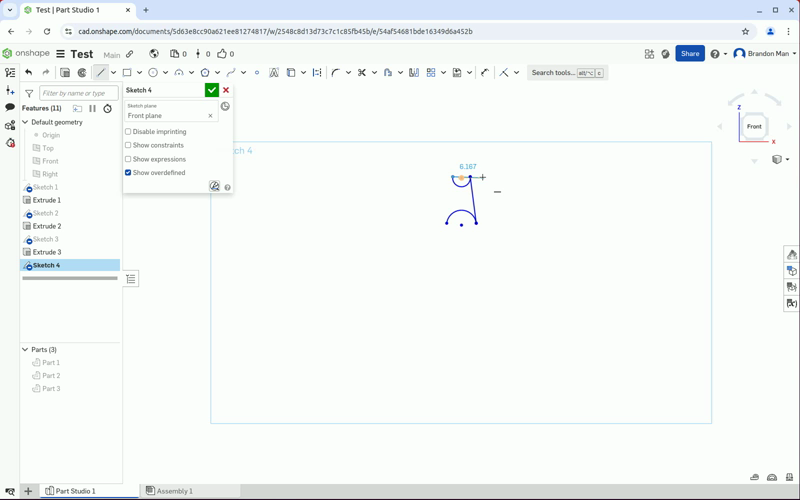
key_down(shift)
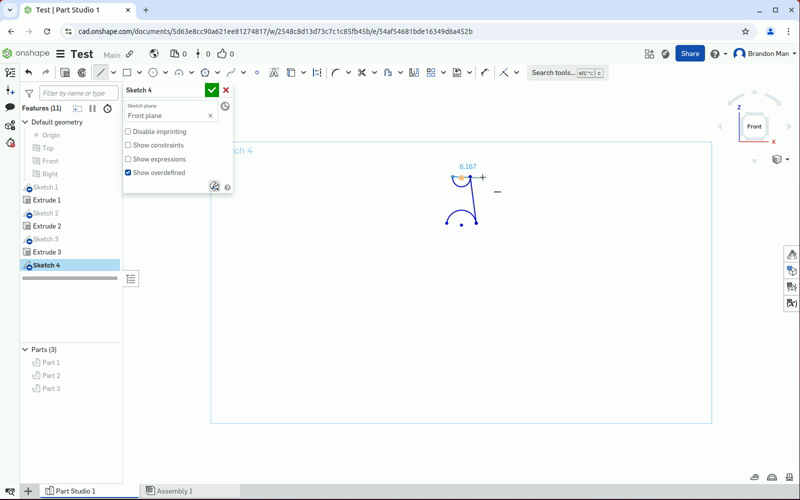
mouse_move(446, 223)
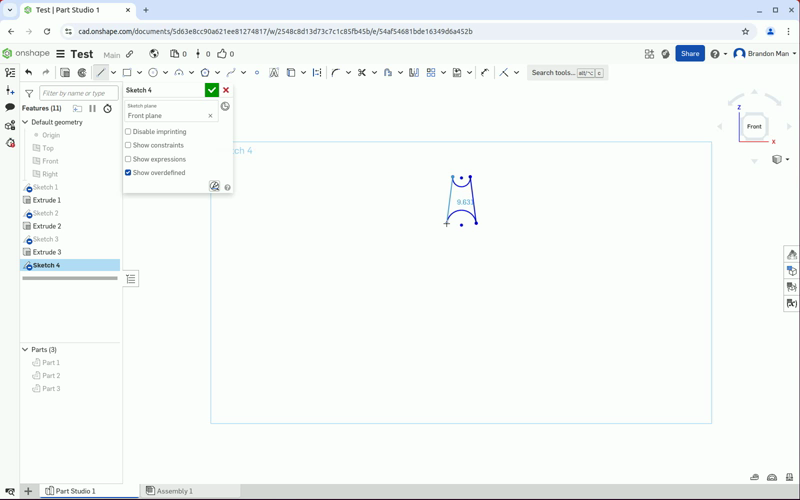
key_up(shift)
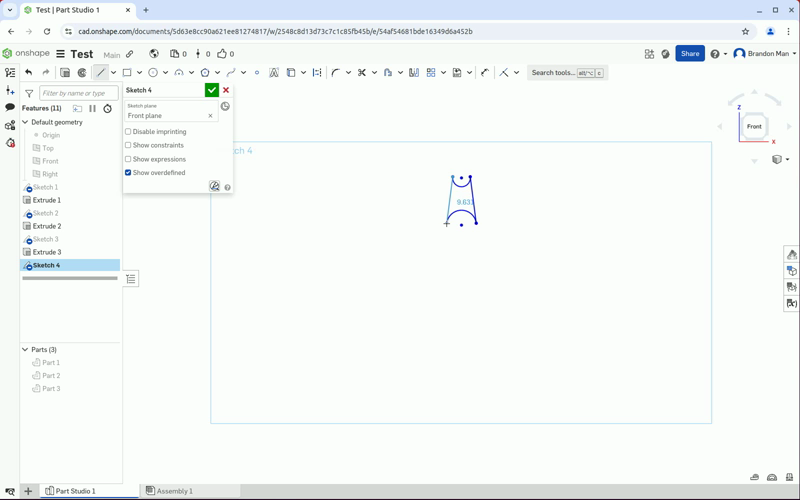
click(446, 223)
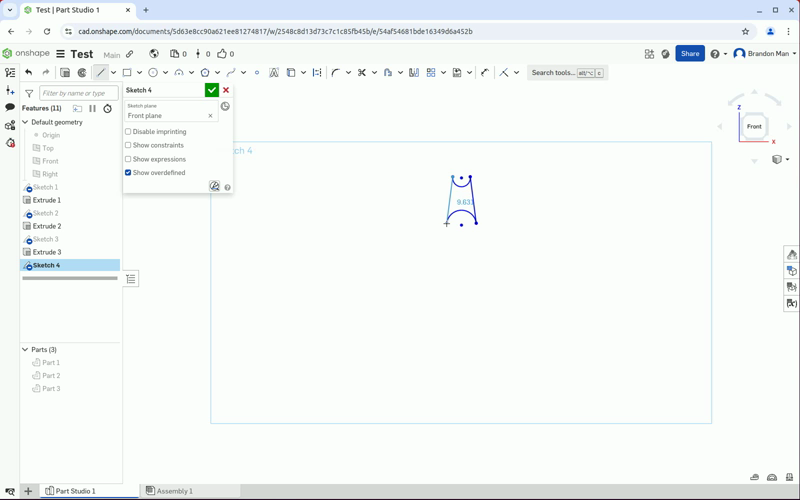
key(esc)
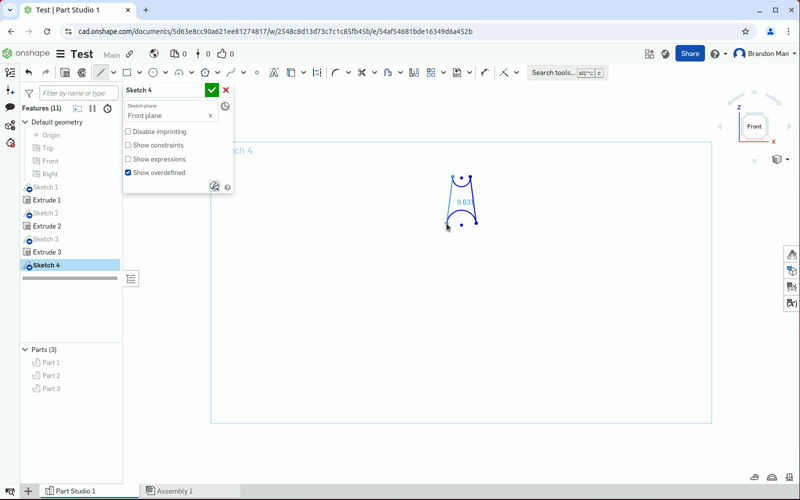
key(c)
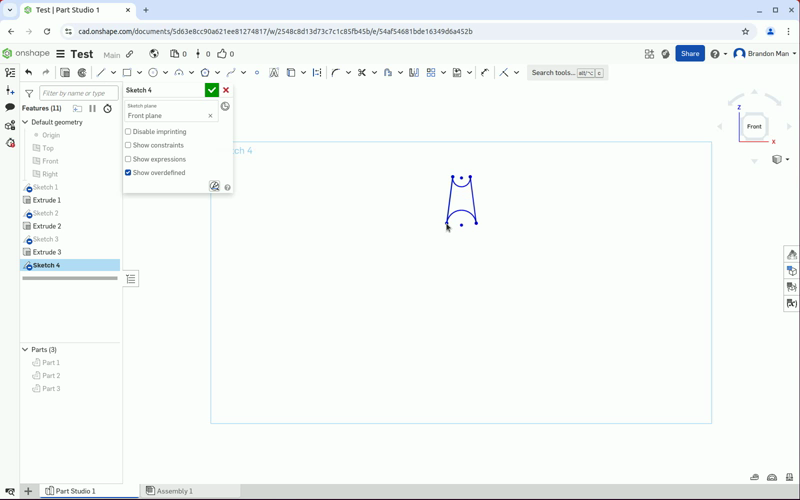
key_down(shift)
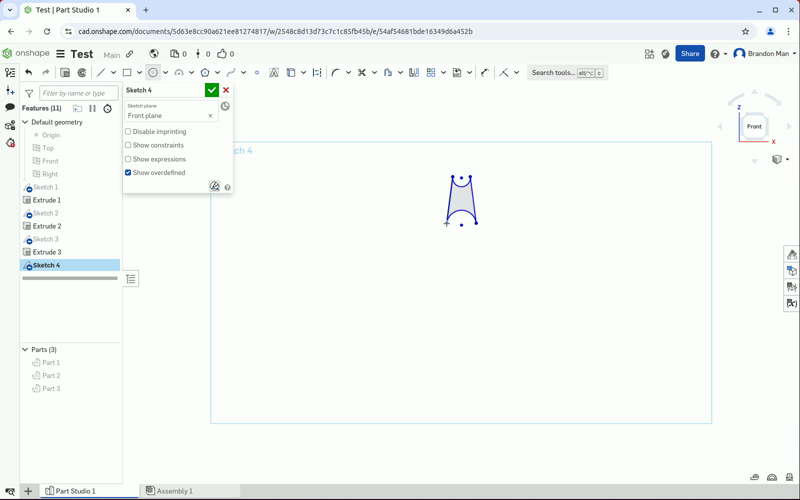
mouse_move(459, 191)
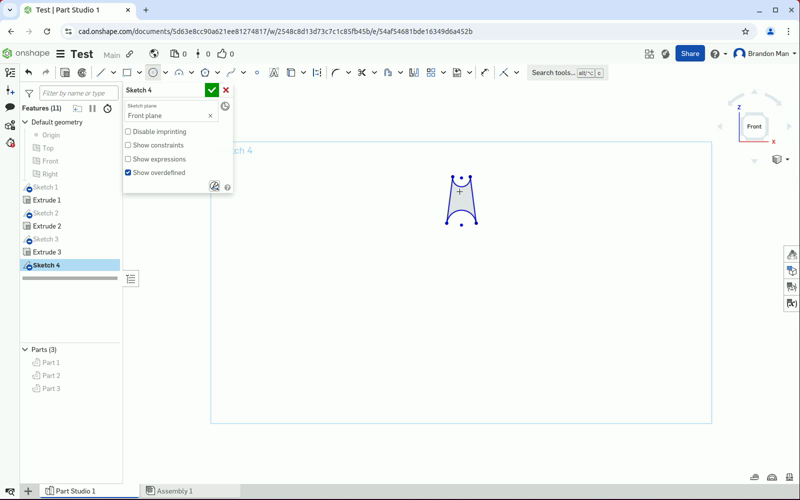
scroll(6)
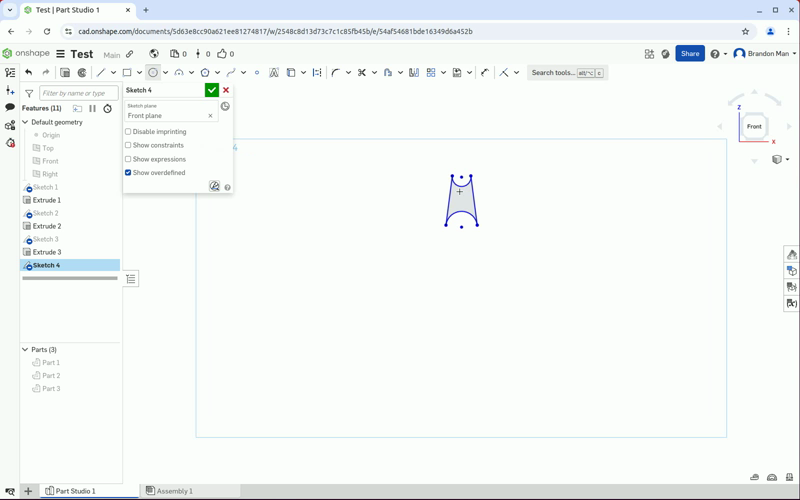
scroll(6)
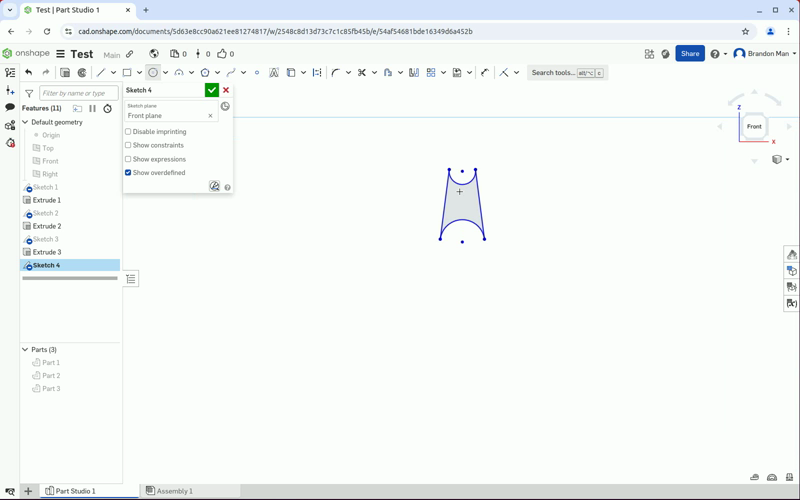
scroll(6)
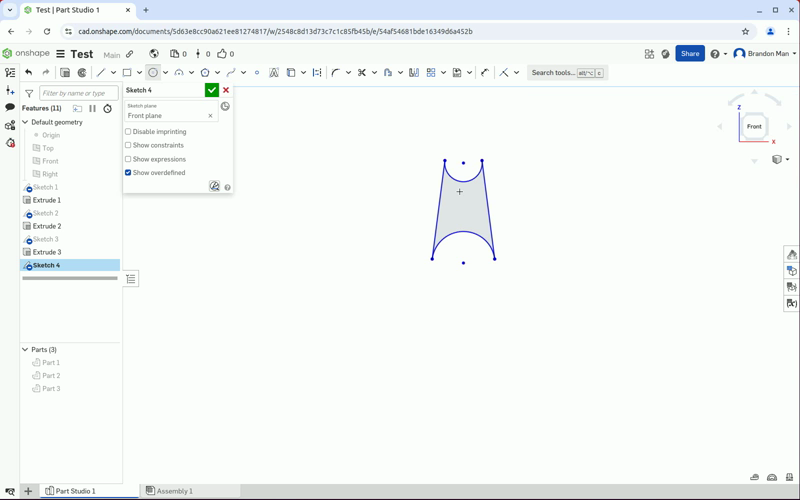
scroll(6)
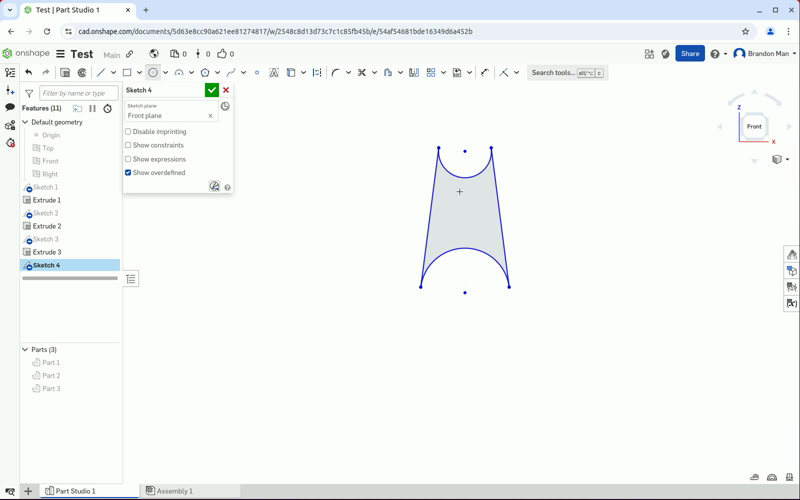
scroll(6)
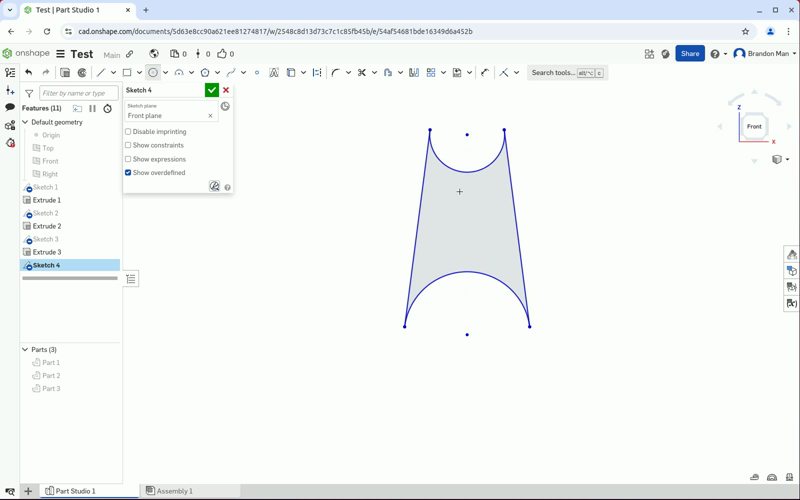
scroll(6)
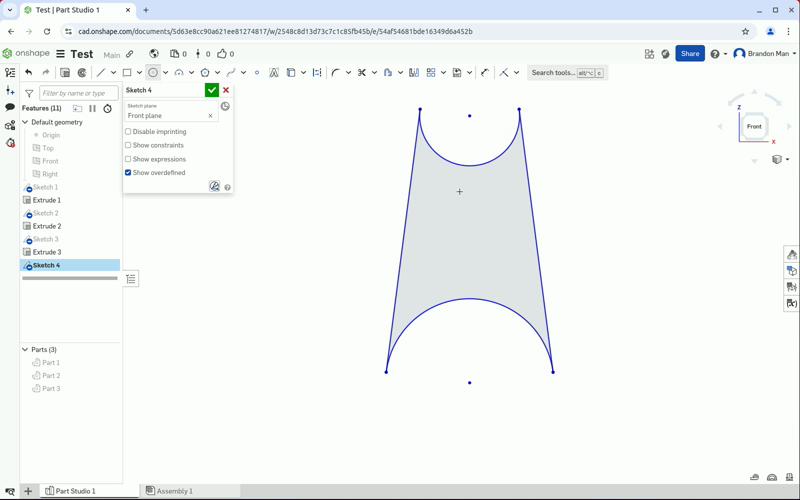
scroll(6)
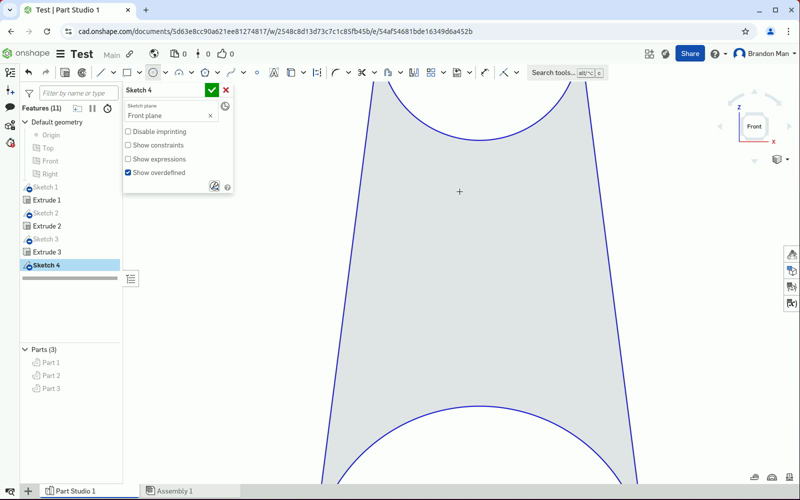
click(459, 191)
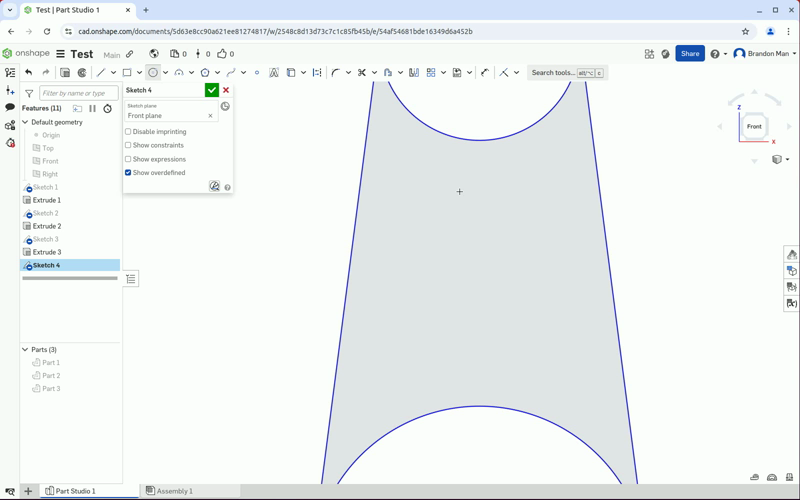
scroll(-6)
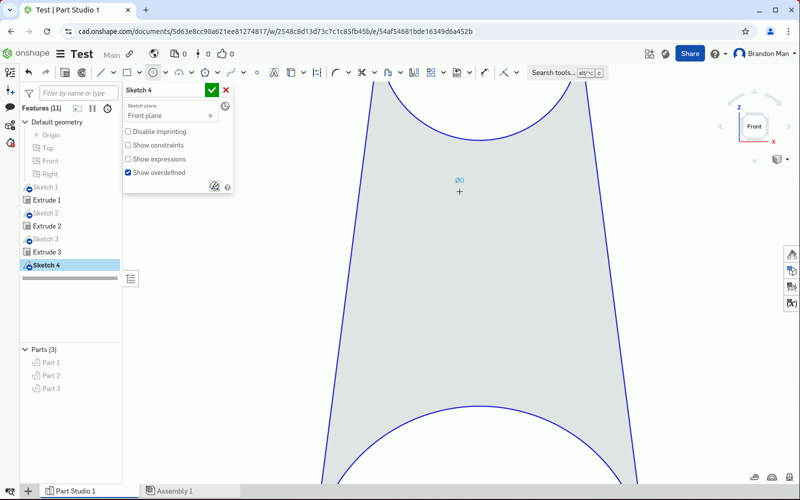
scroll(-6)
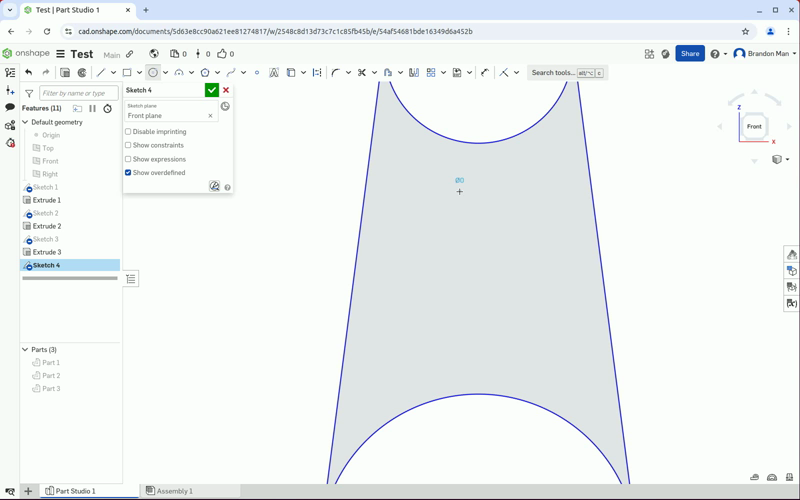
scroll(-6)
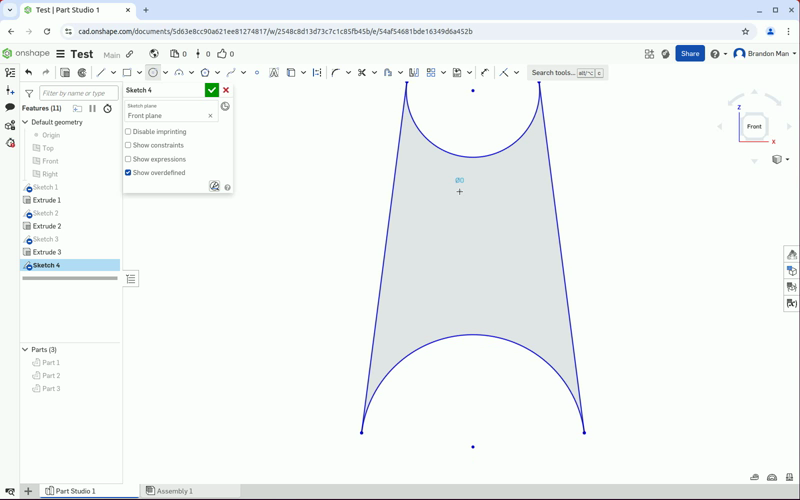
scroll(-6)
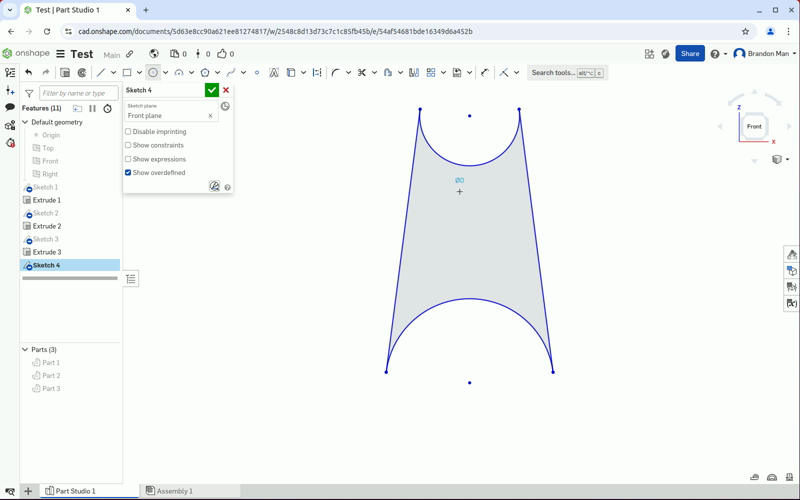
scroll(-6)
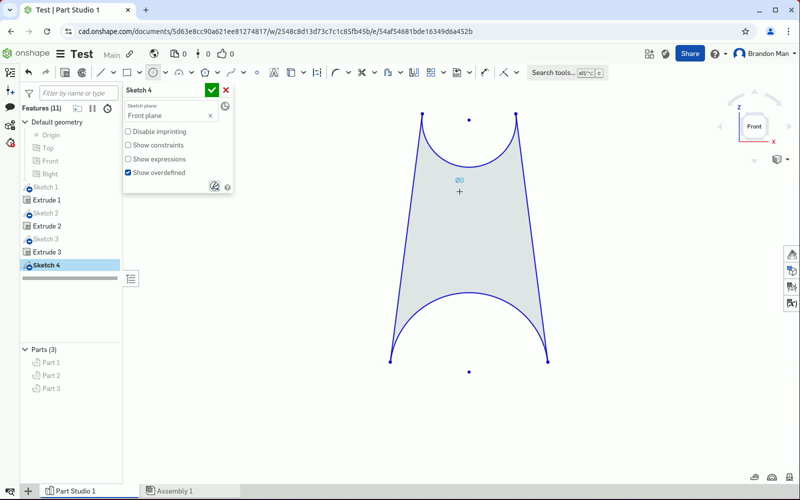
scroll(-6)
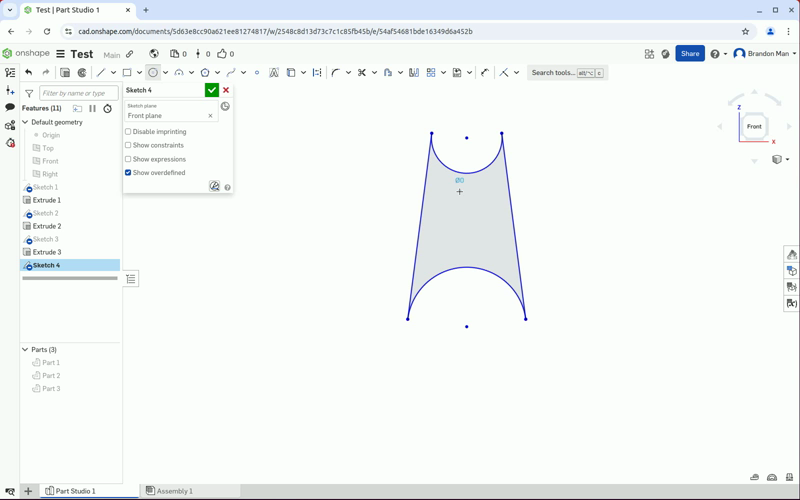
scroll(-6)
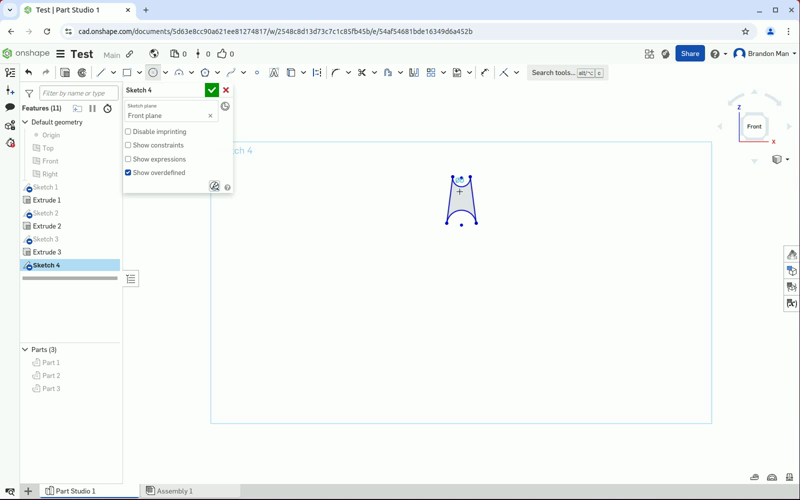
key_up(shift)
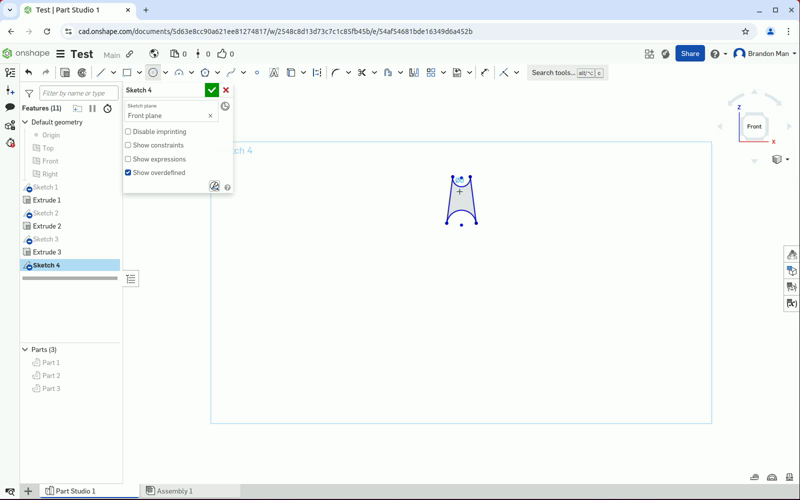
mouse_move(462, 191)
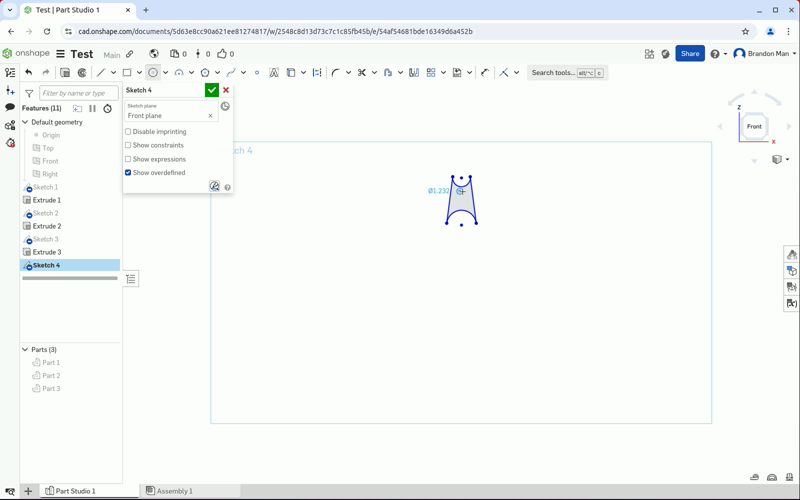
scroll(6)
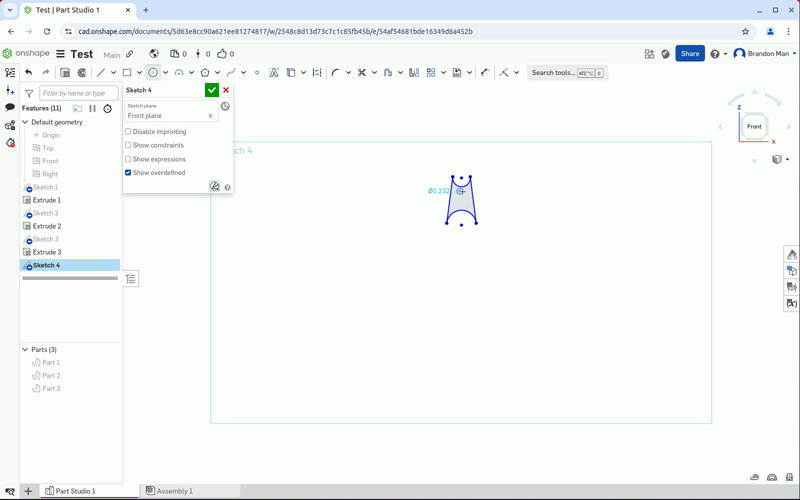
scroll(6)
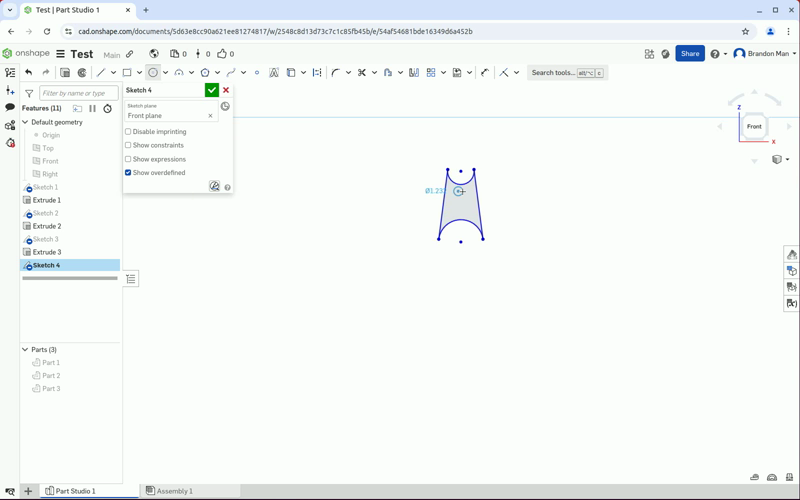
scroll(6)
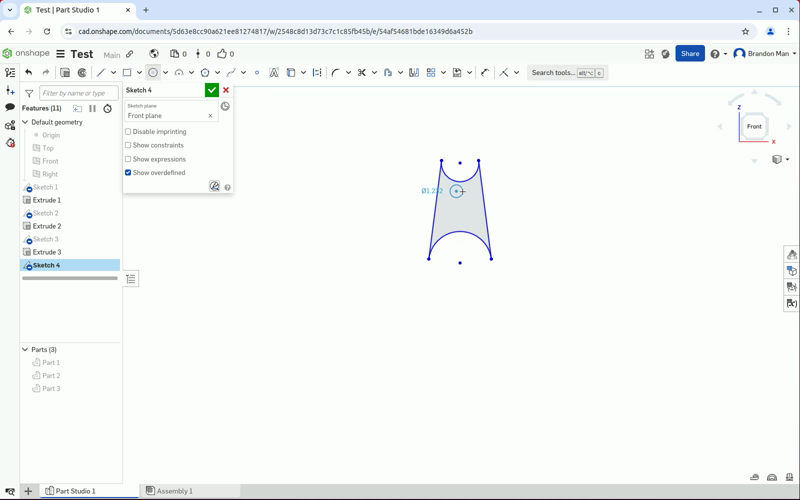
scroll(6)
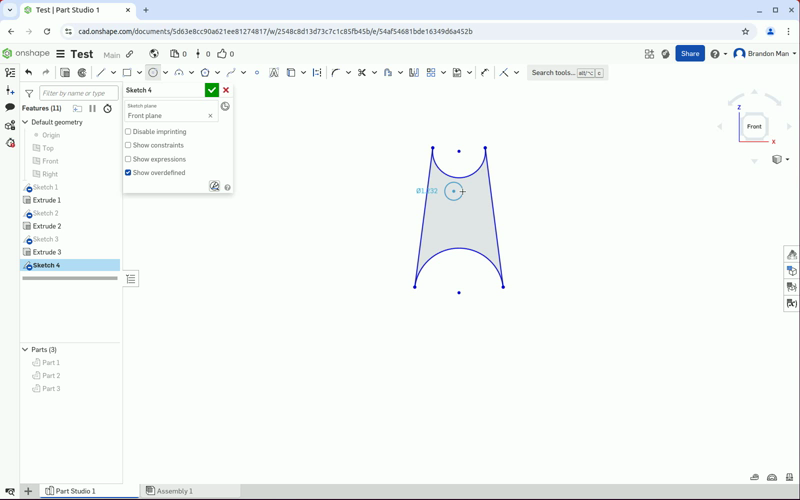
scroll(6)
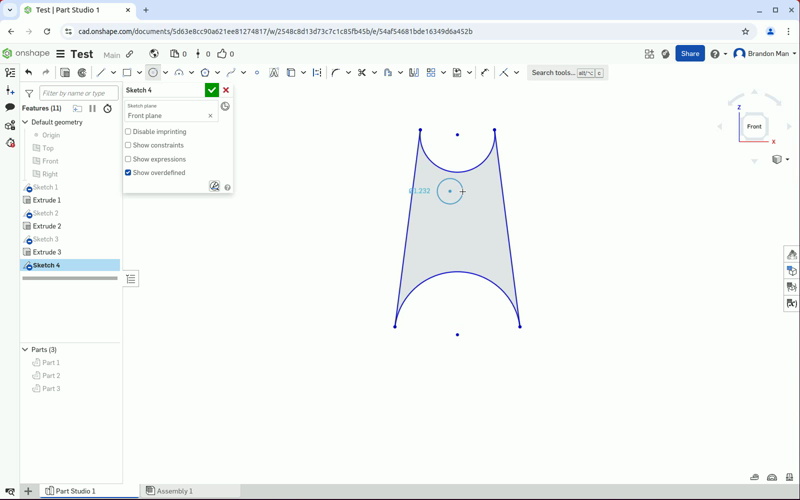
scroll(6)
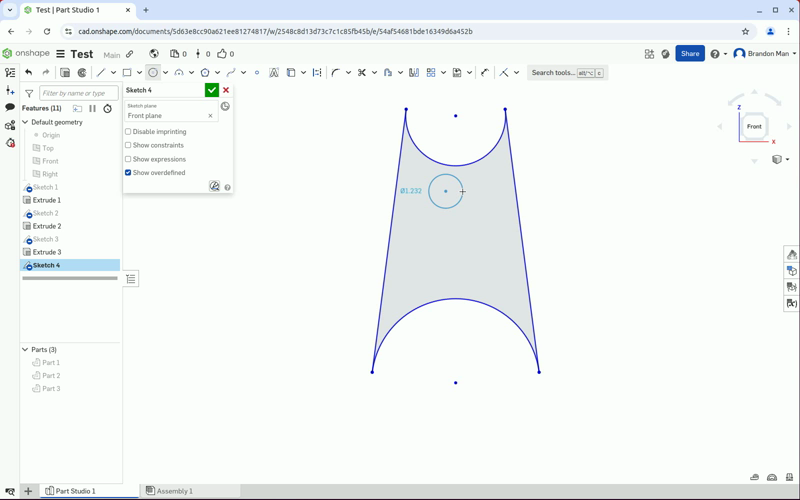
scroll(6)
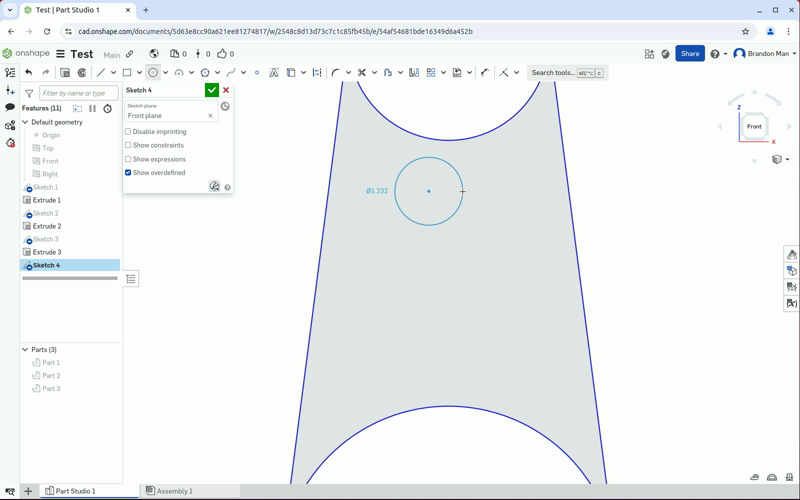
click(462, 191)
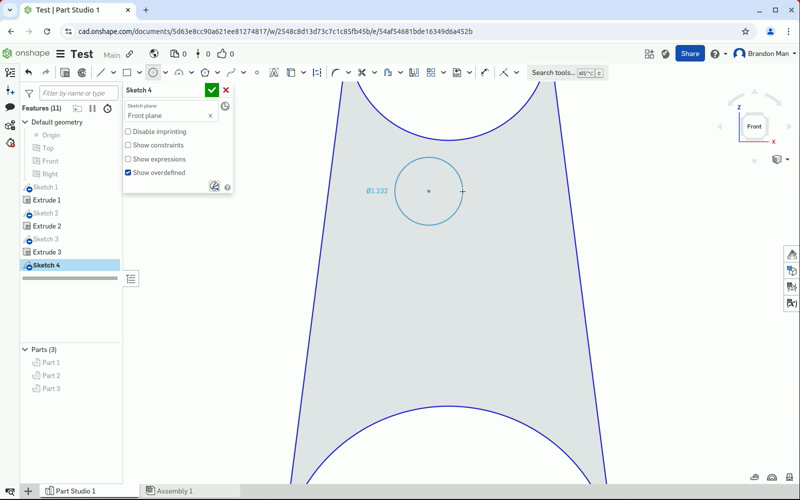
scroll(-6)
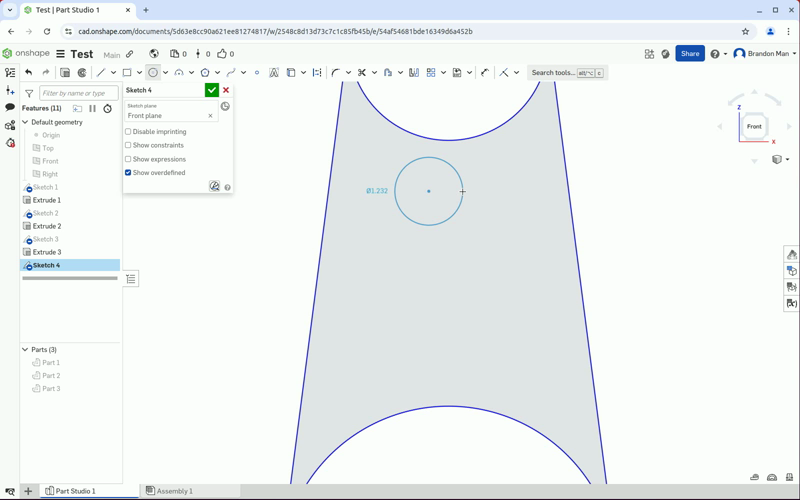
scroll(-6)
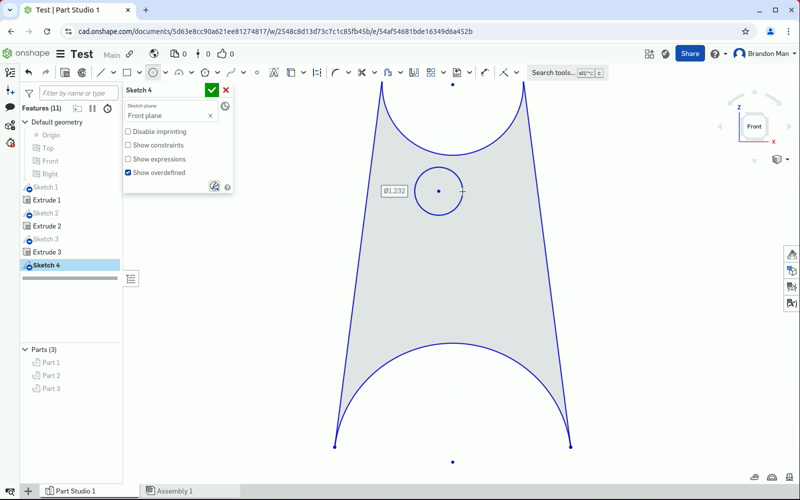
scroll(-6)
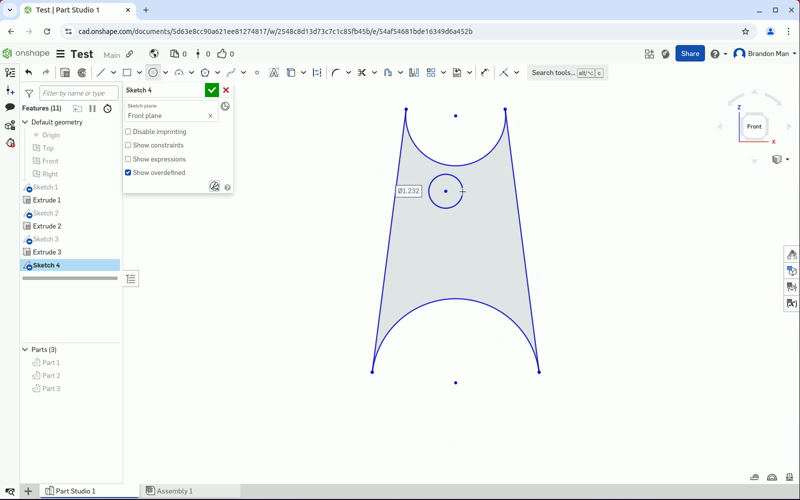
scroll(-6)
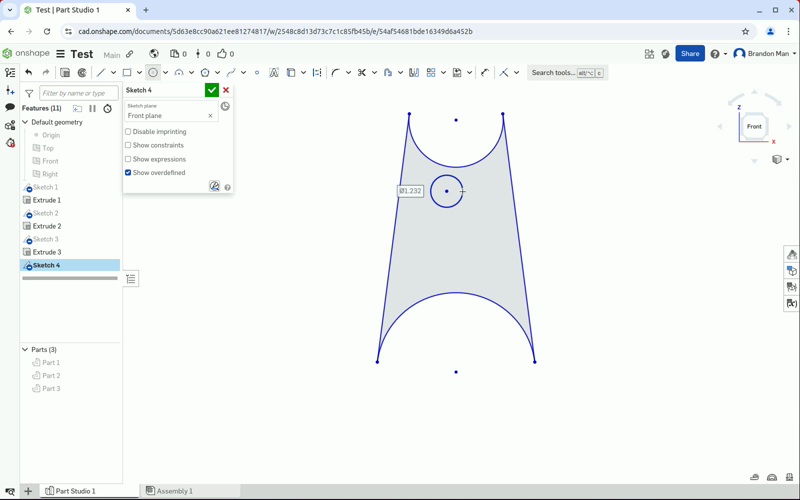
scroll(-6)
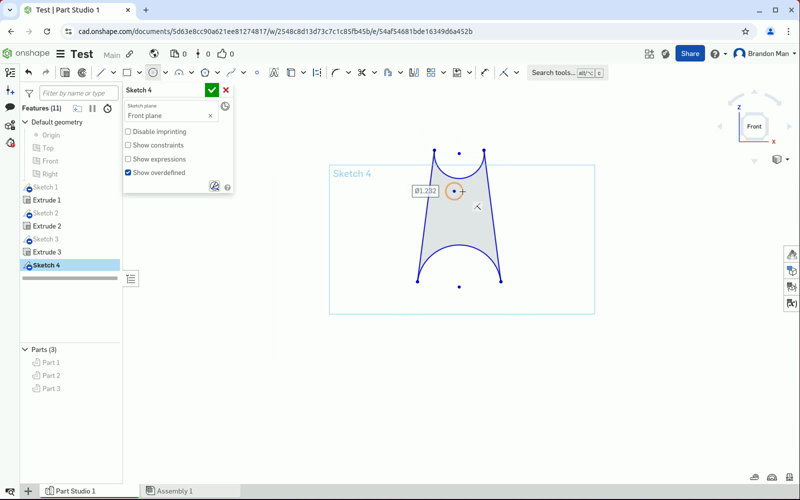
scroll(-6)
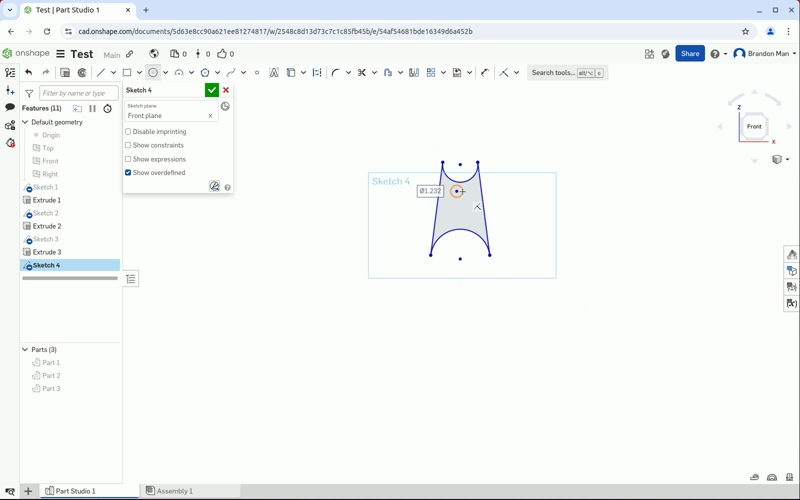
scroll(-6)
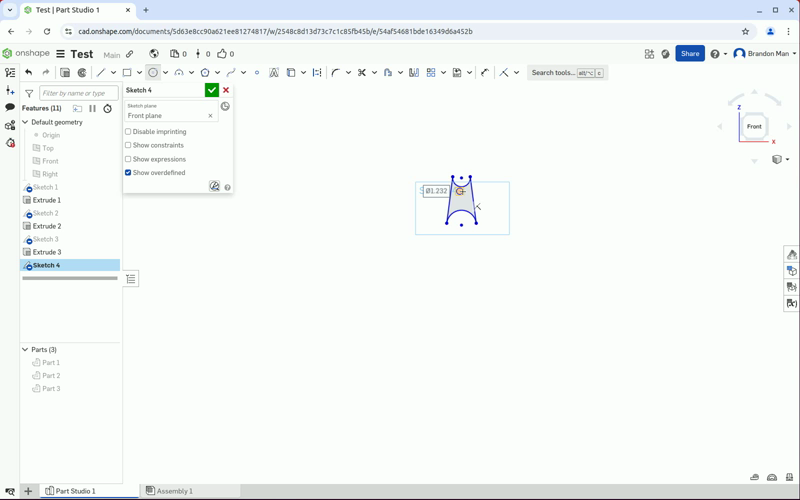
key(esc)
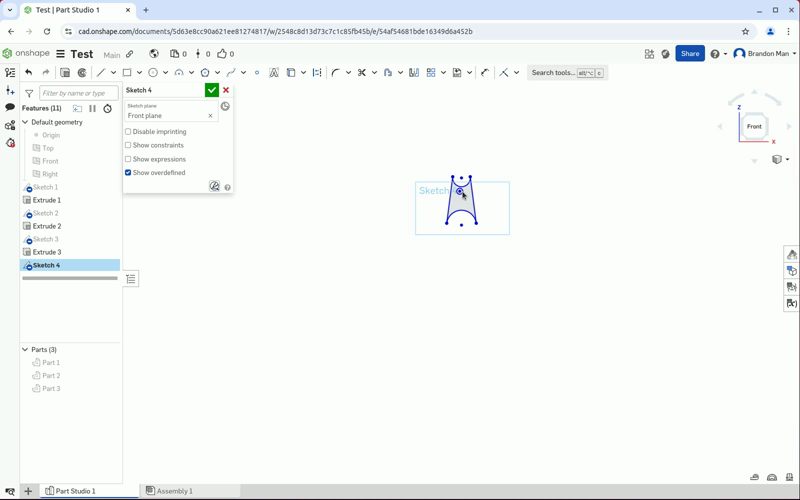
mouse_move(468, 204)
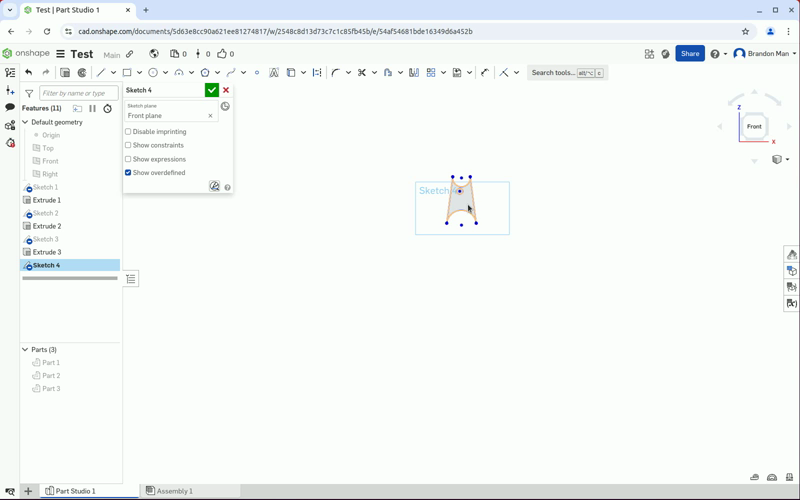
scroll(6)
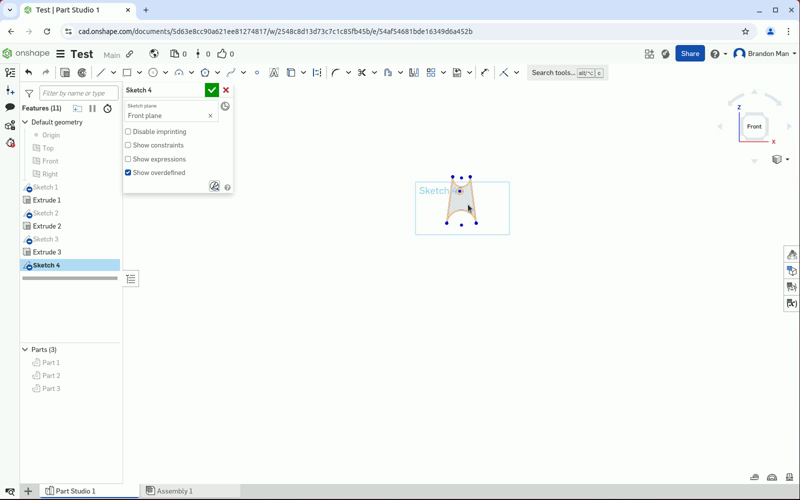
scroll(6)
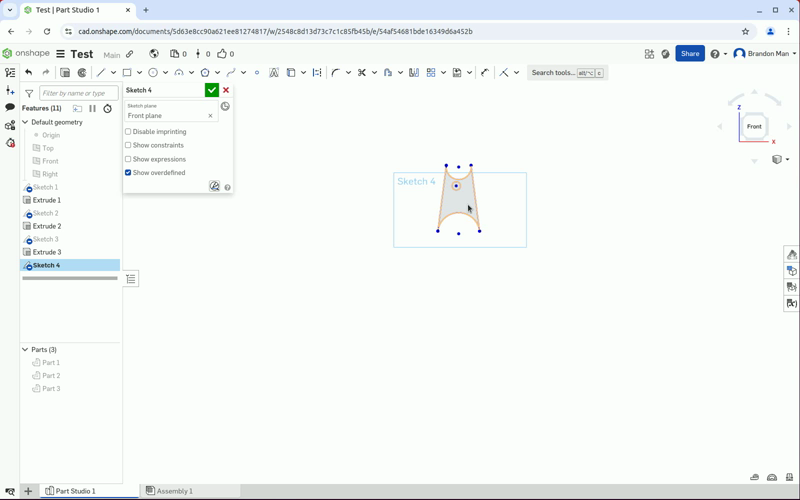
scroll(6)
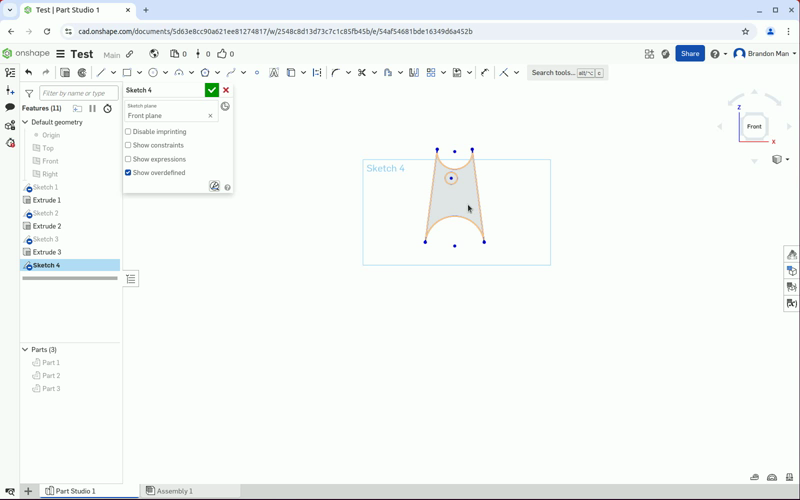
scroll(6)
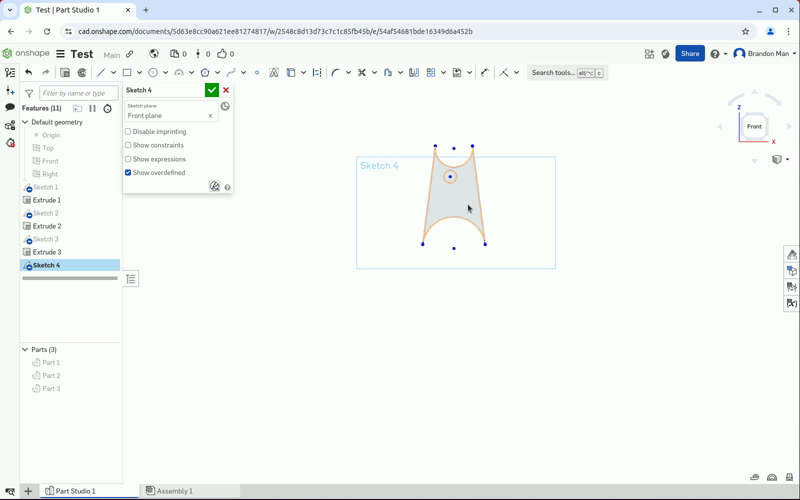
scroll(6)
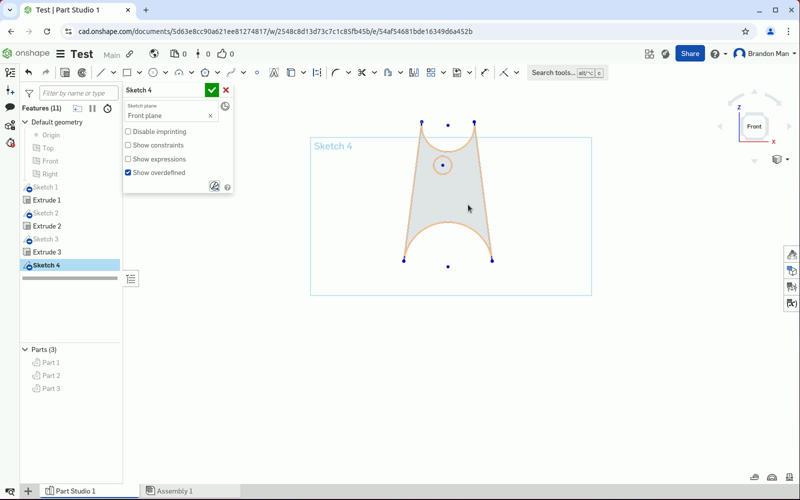
scroll(6)
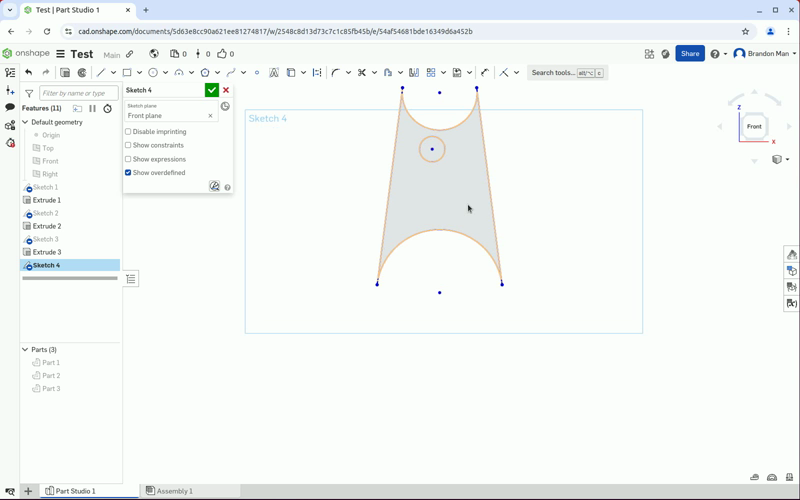
scroll(6)
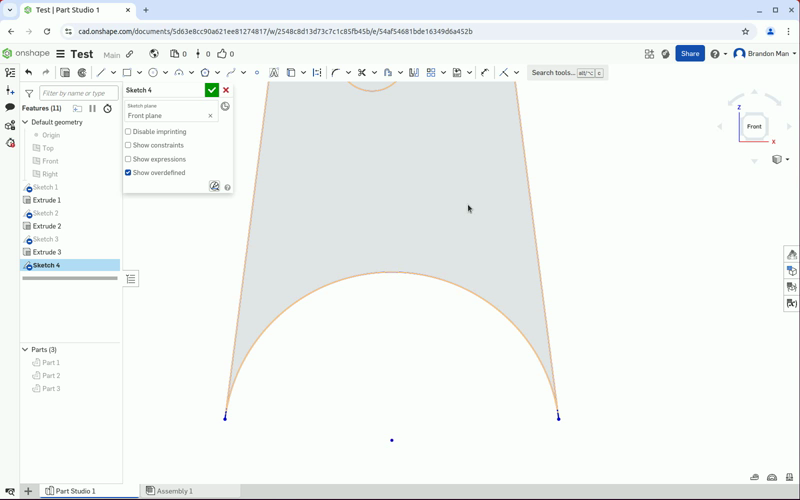
click(468, 204)
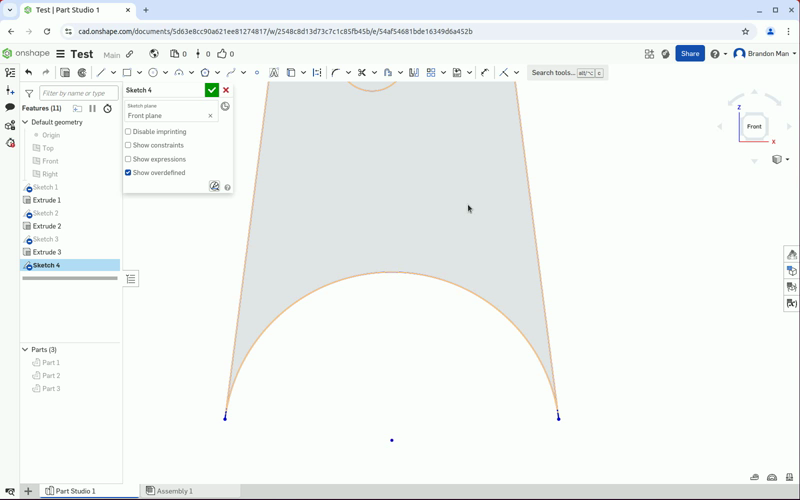
scroll(-6)
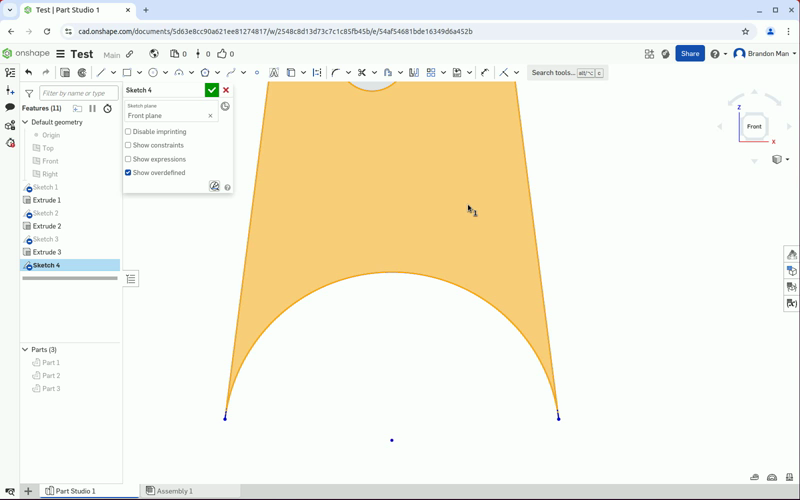
scroll(-6)
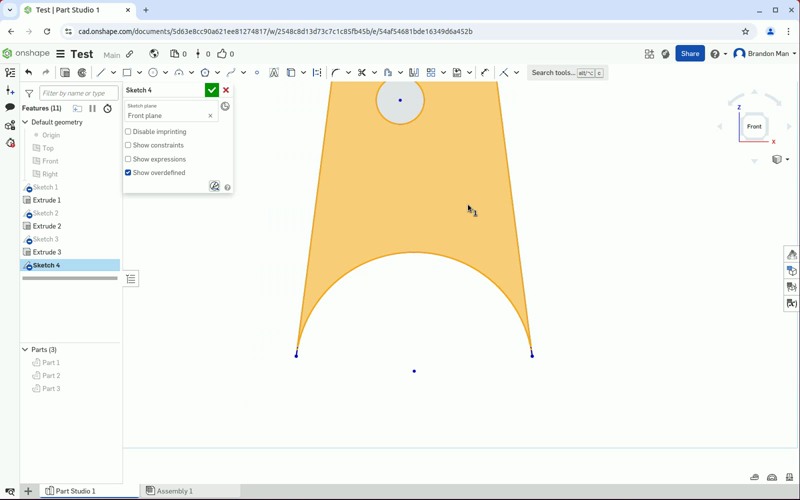
scroll(-6)
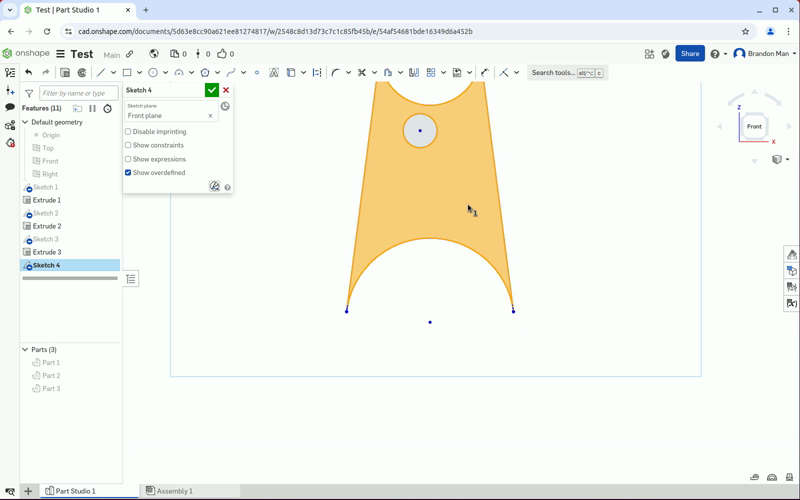
scroll(-6)
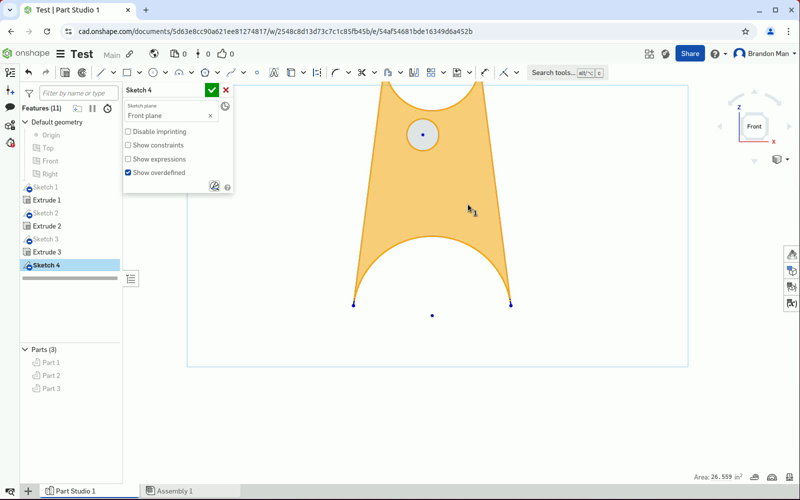
scroll(-6)
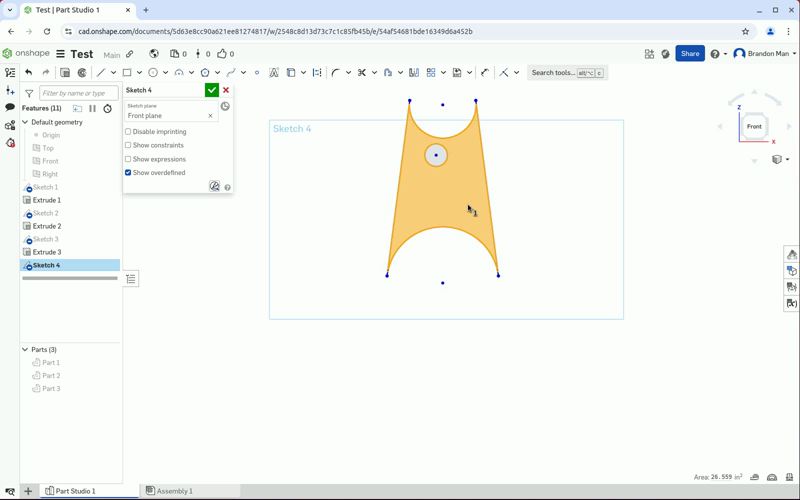
scroll(-6)
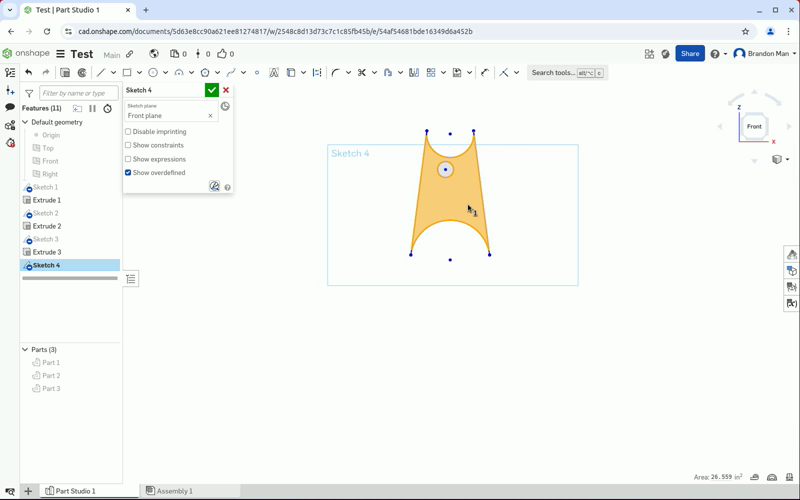
scroll(-6)
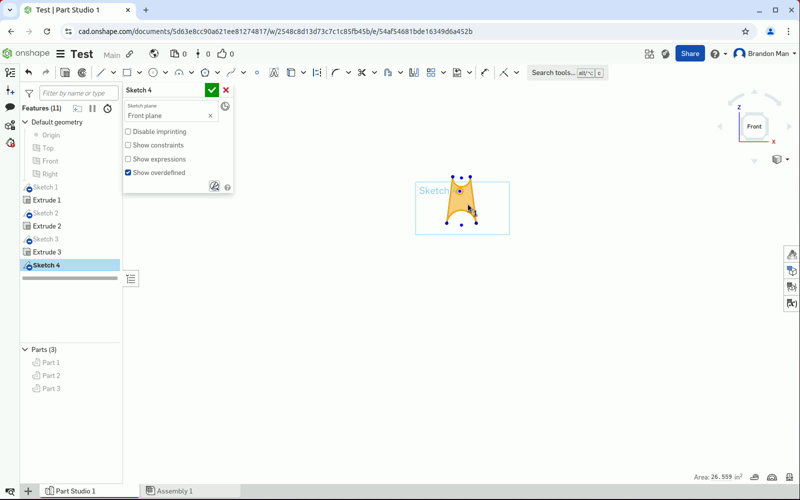
mouse_move(73, 352)
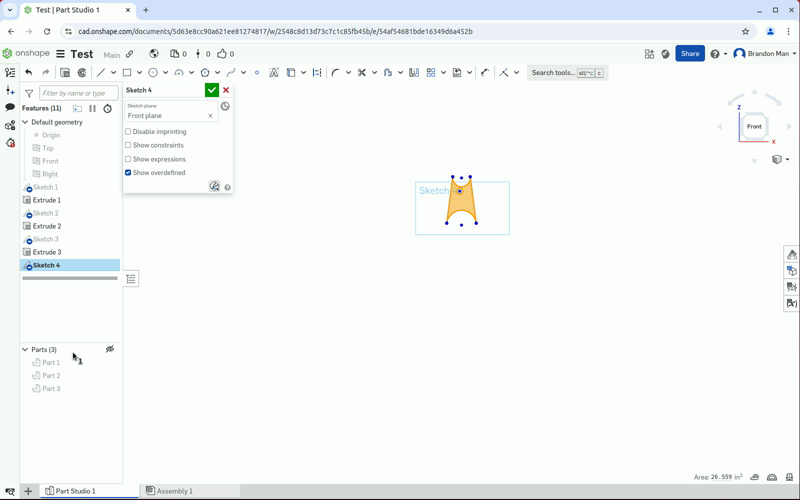
key(shift+y)
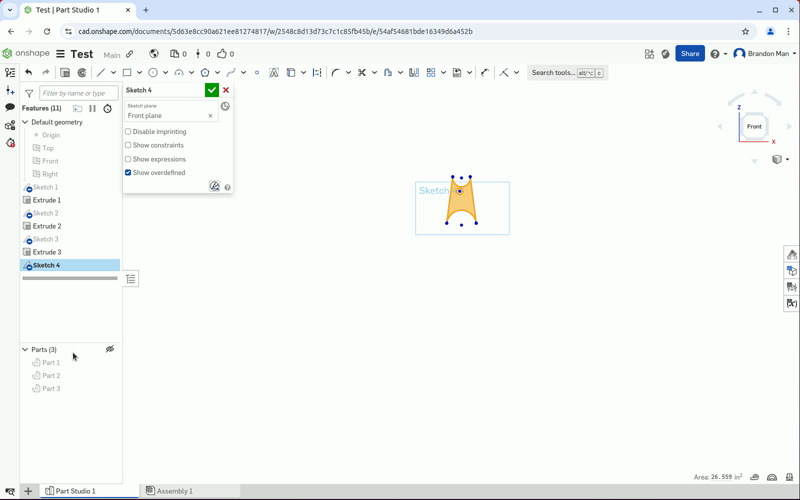
key(shift+e)
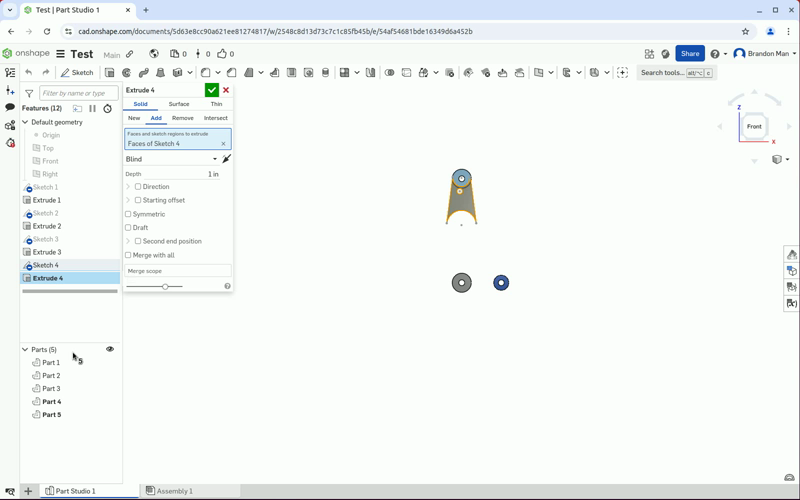
mouse_move(143, 106)
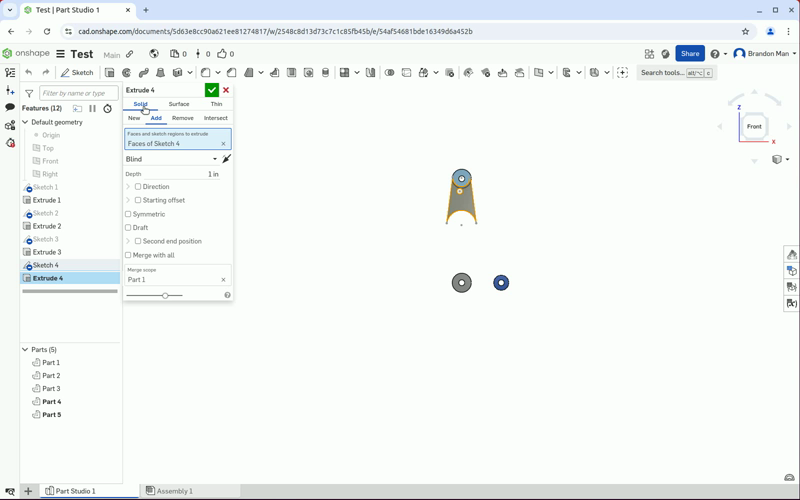
click(143, 106)
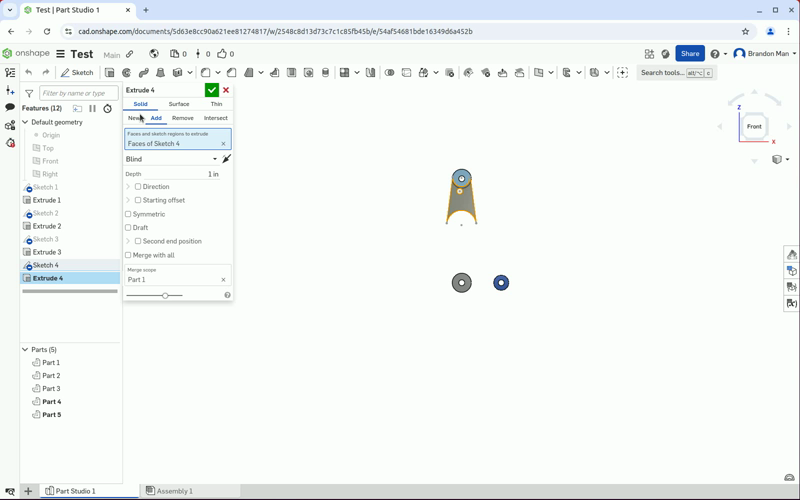
mouse_move(137, 120)
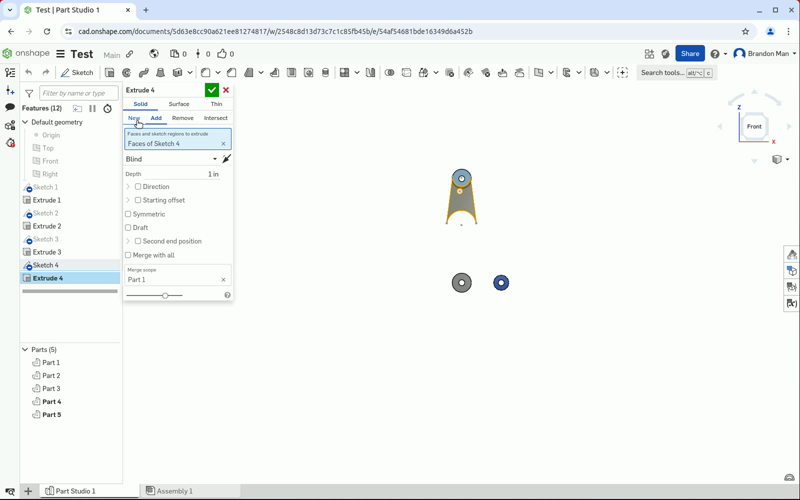
click(137, 120)
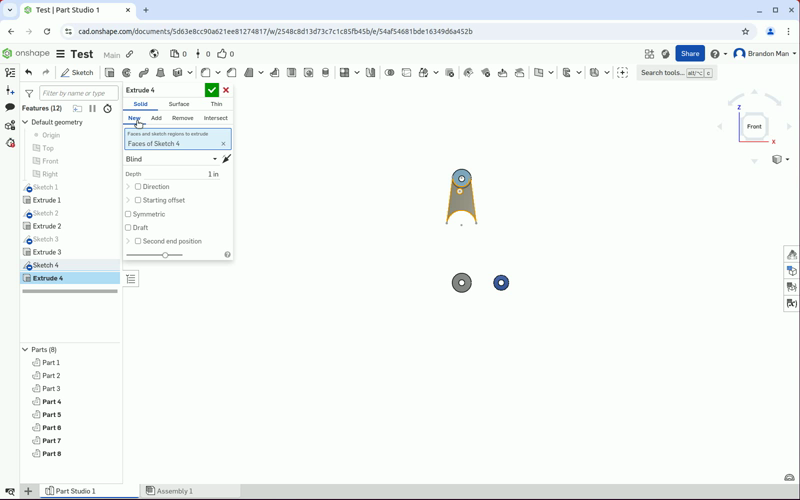
key(tab, 4)
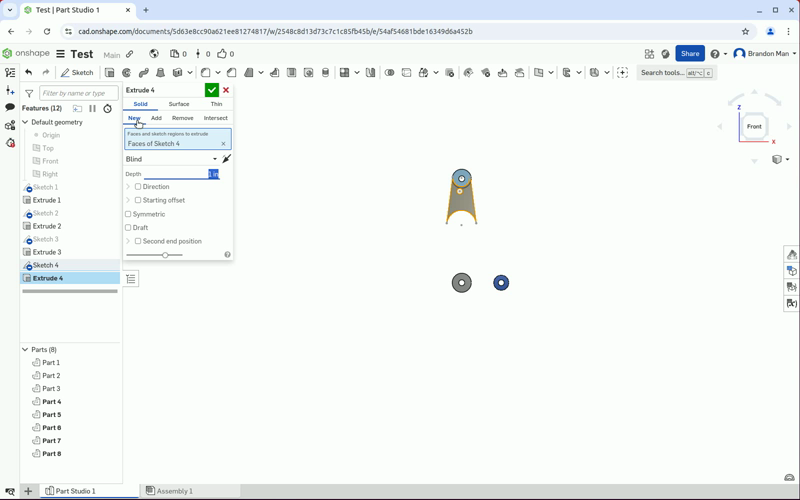
text(4.814)
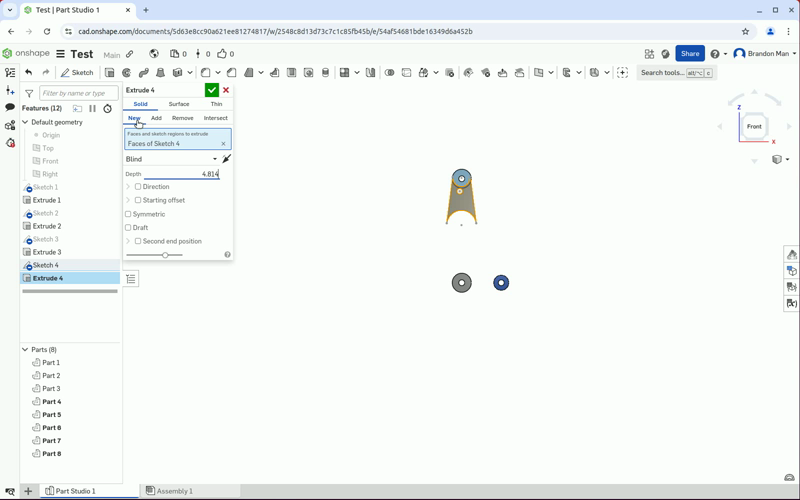
key(enter)
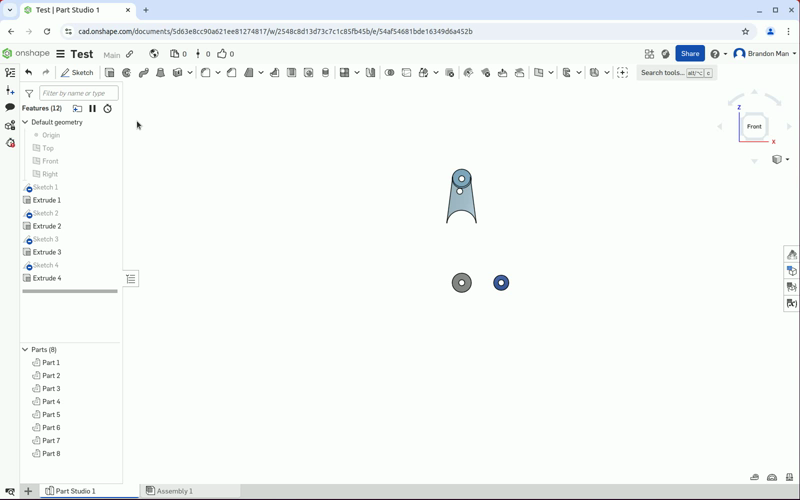
key(shift+h)
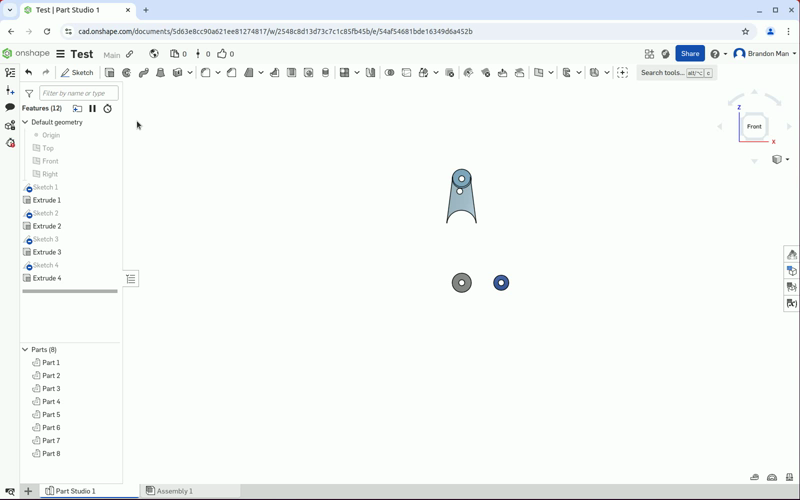
key(shift+h)
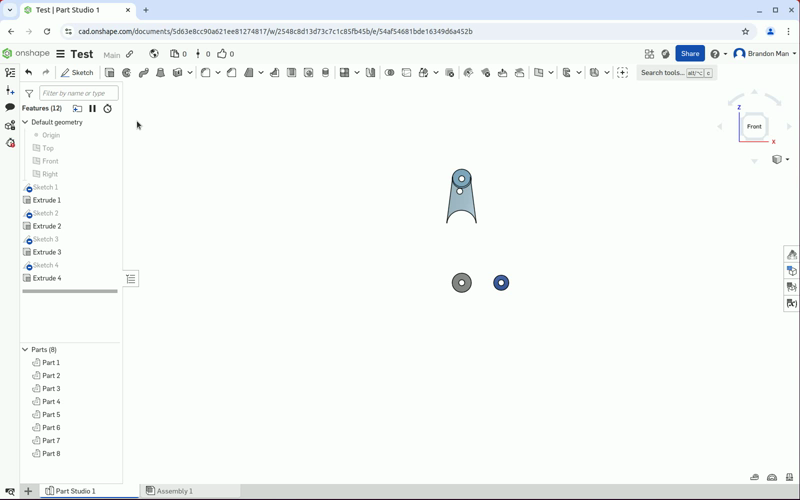
mouse_move(73, 189)
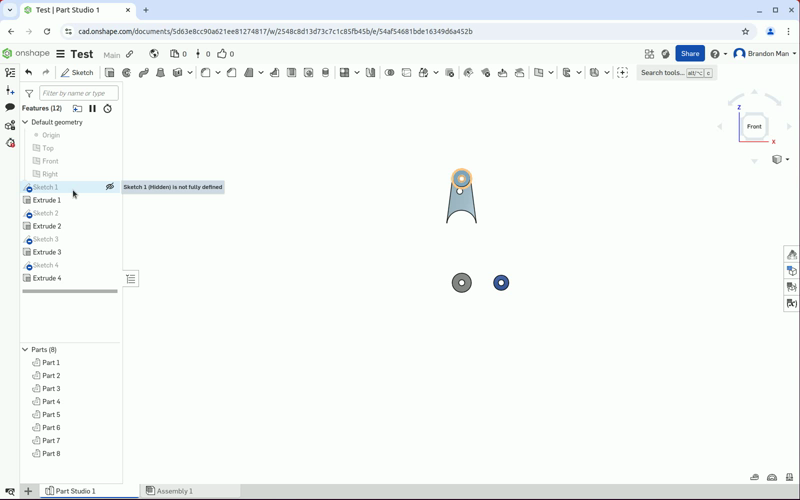
click(73, 189)
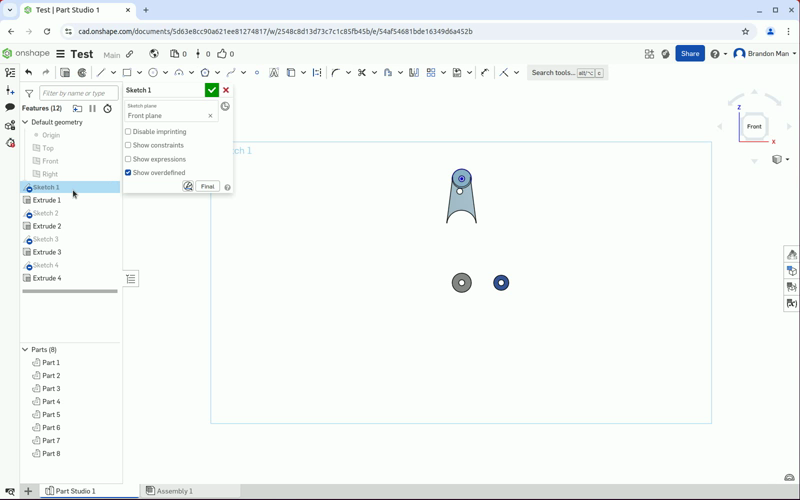
mouse_move(229, 92)
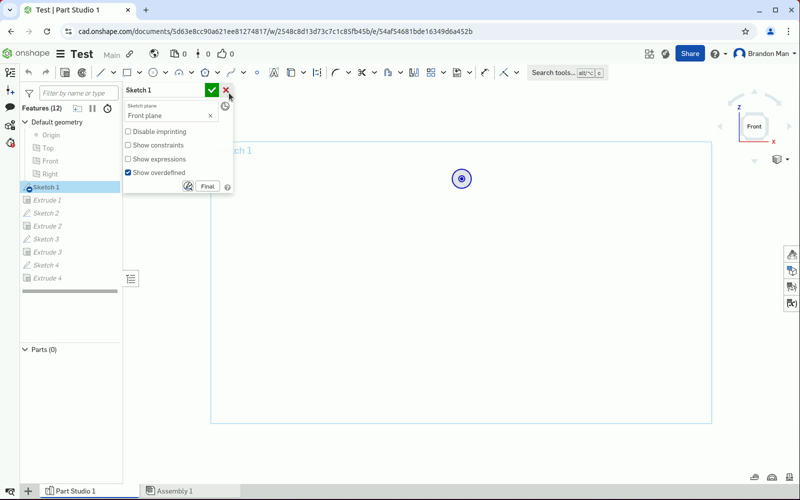
click(229, 92)
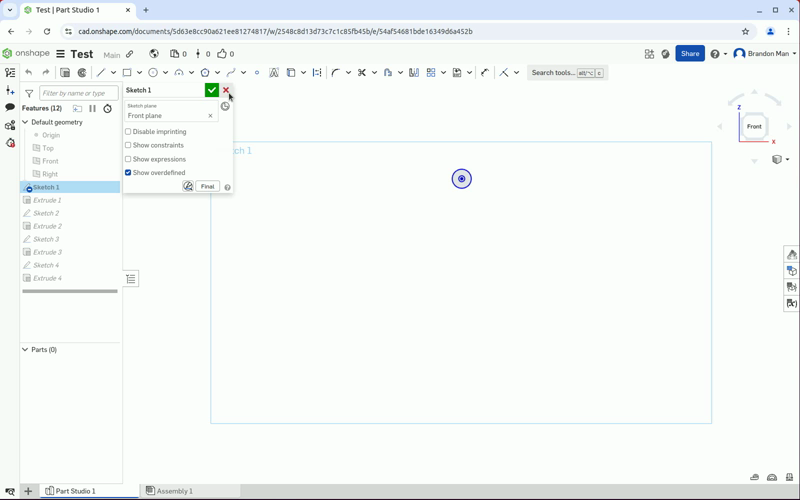
key(shift+s)
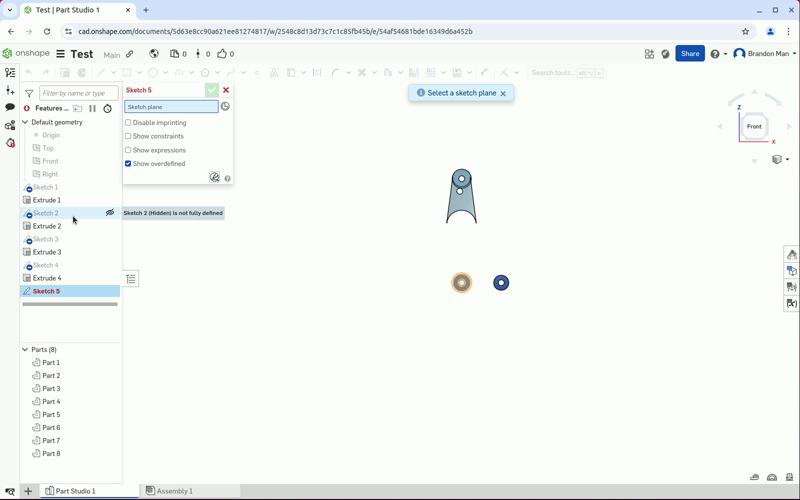
scroll(3)
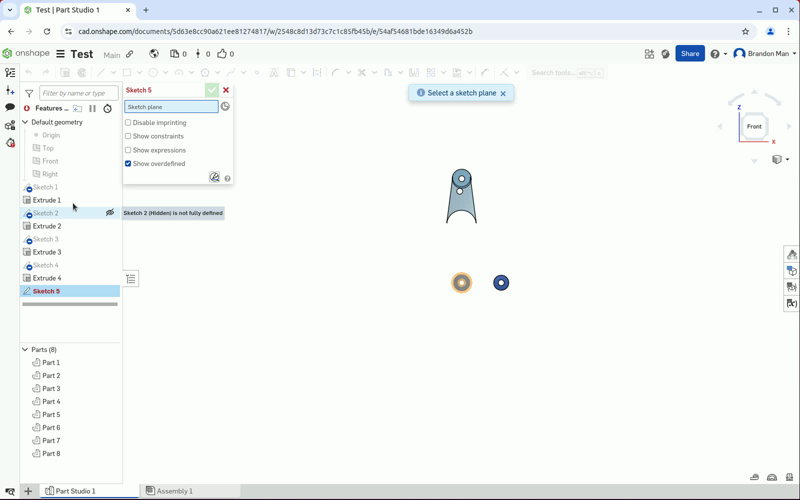
mouse_move(73, 163)
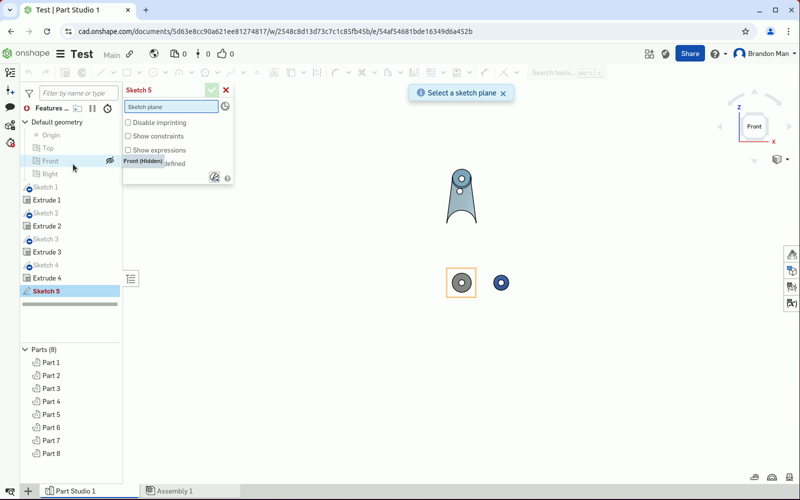
click(73, 163)
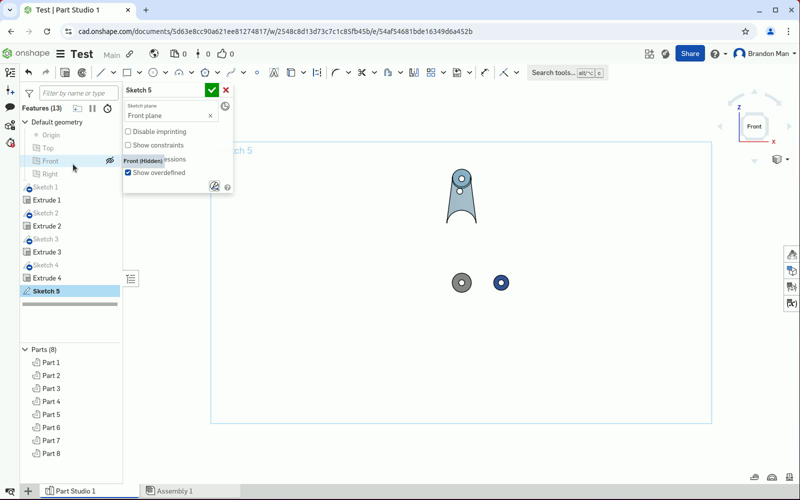
mouse_move(73, 352)
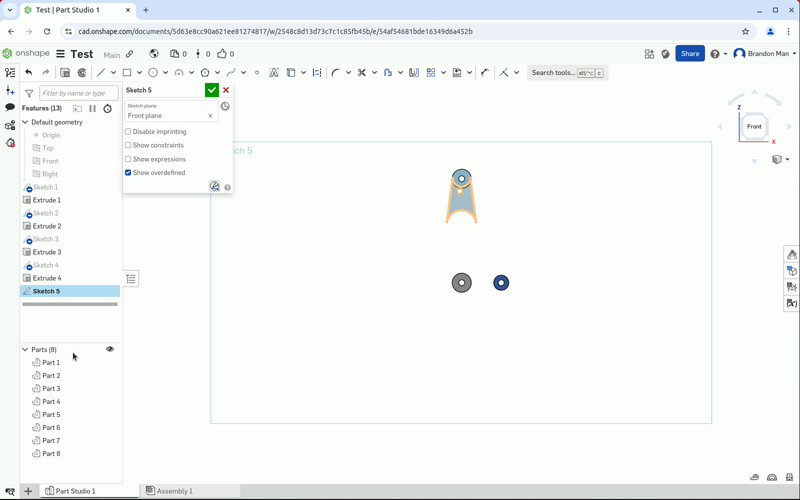
key(y)
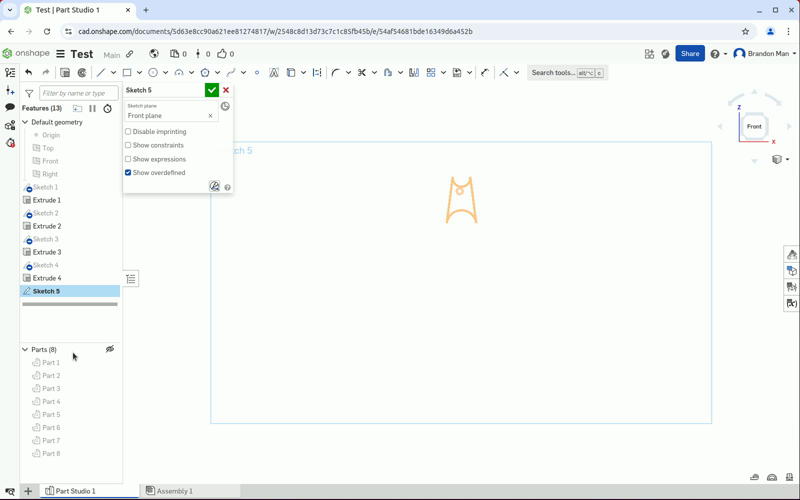
key(c)
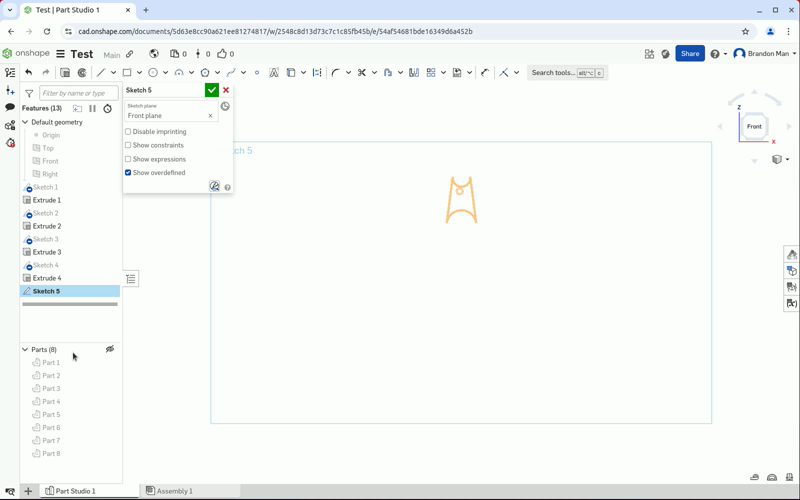
key_down(shift)
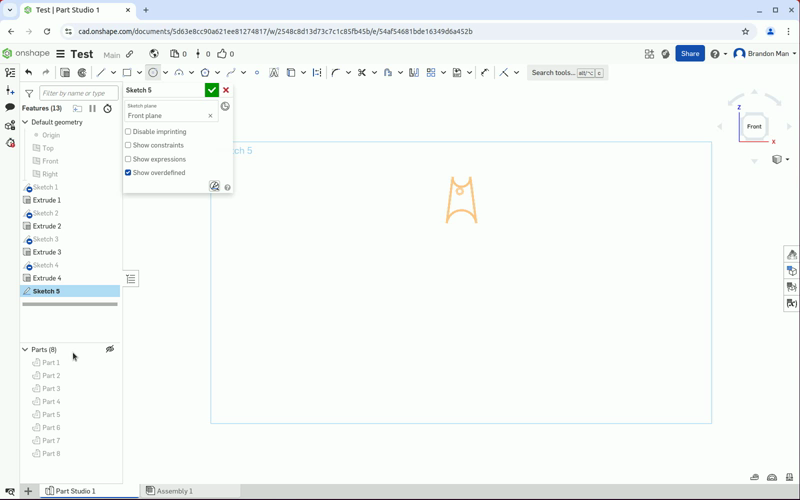
mouse_move(461, 225)
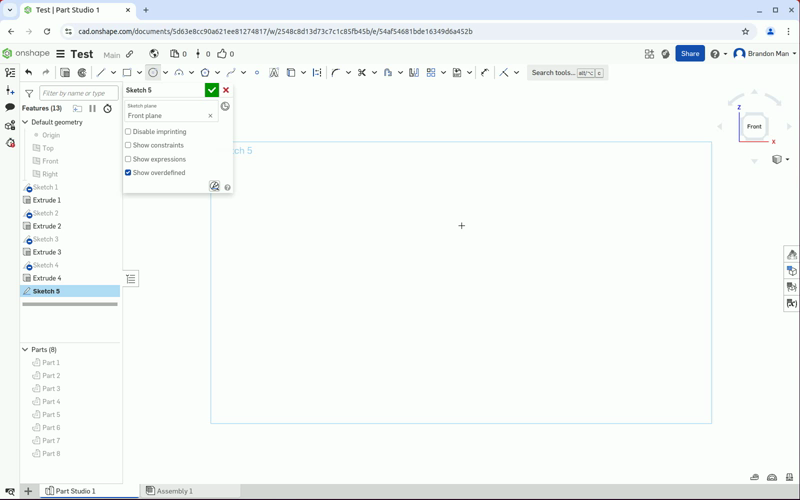
click(461, 225)
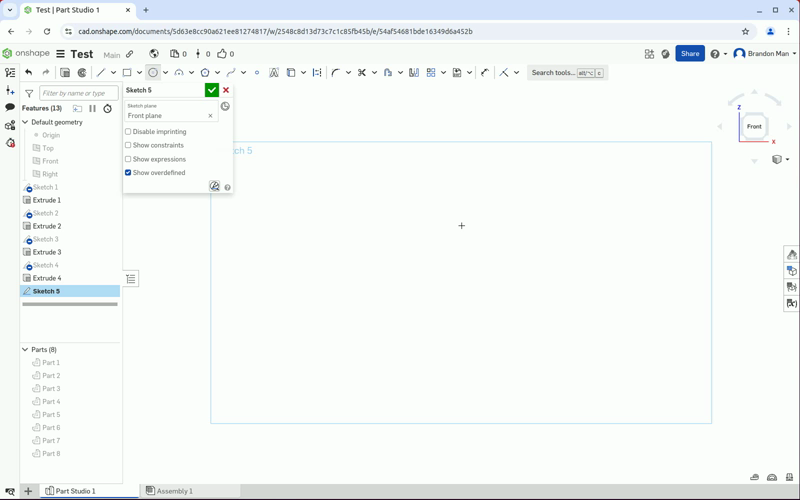
key_up(shift)
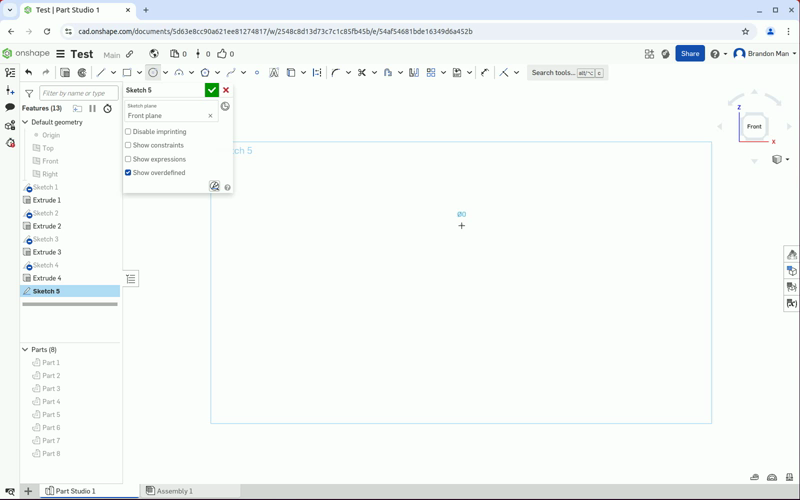
mouse_move(477, 225)
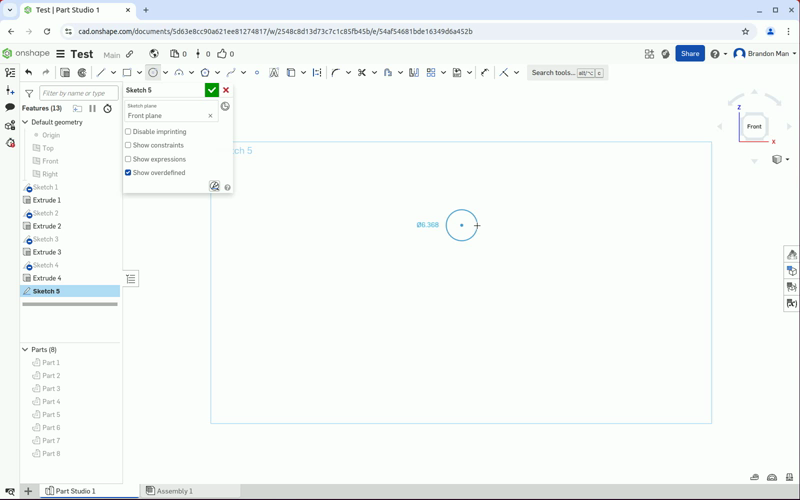
click(477, 225)
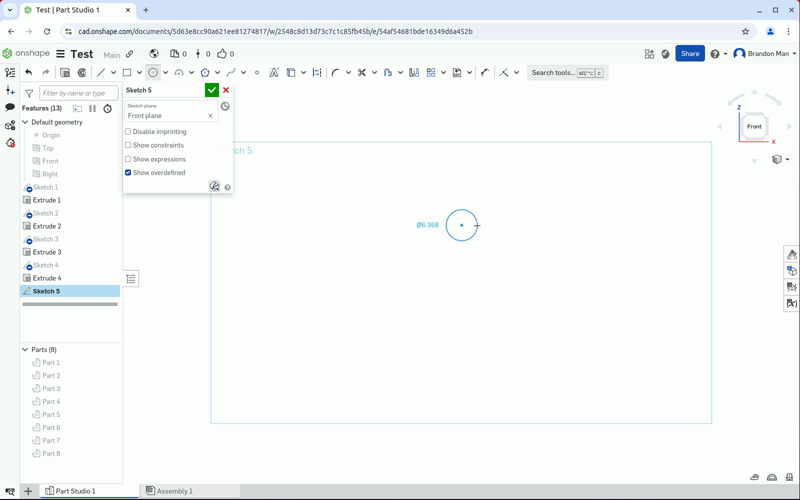
key(esc)
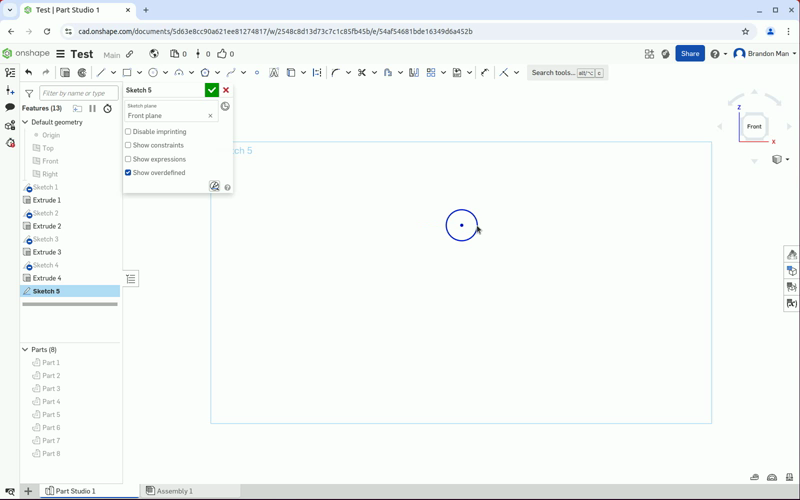
key(c)
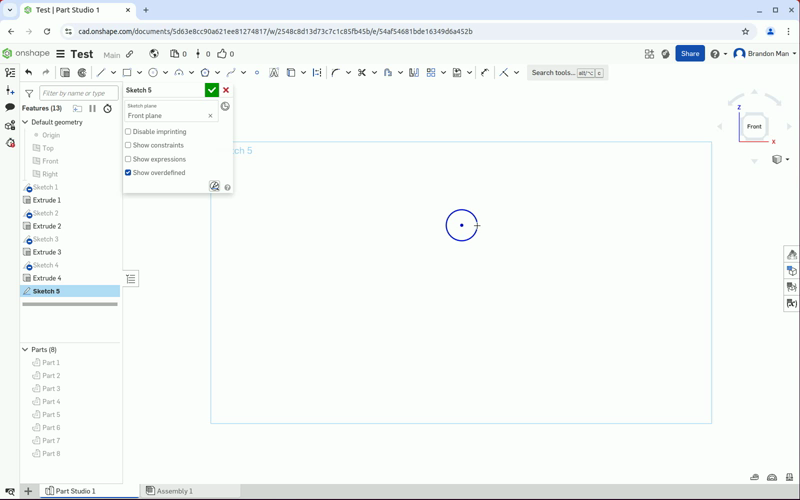
key_down(shift)
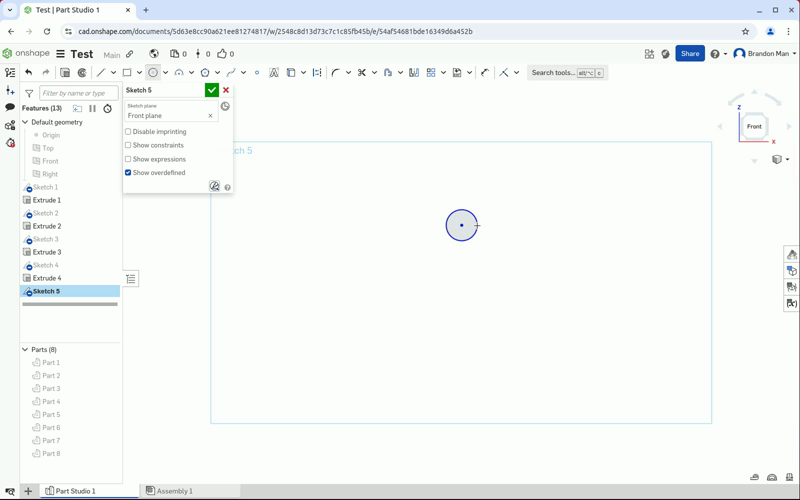
mouse_move(461, 225)
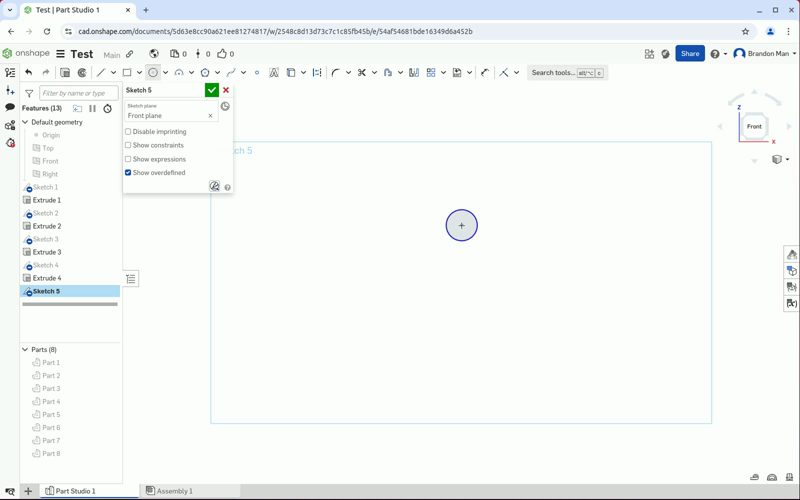
click(461, 225)
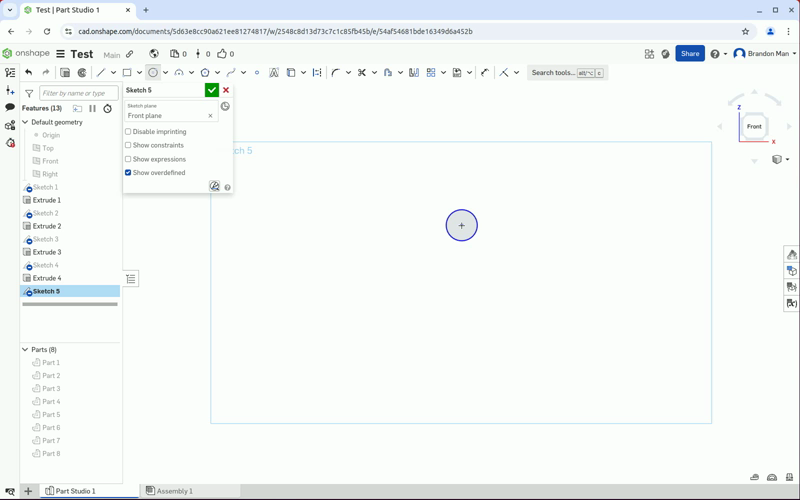
key_up(shift)
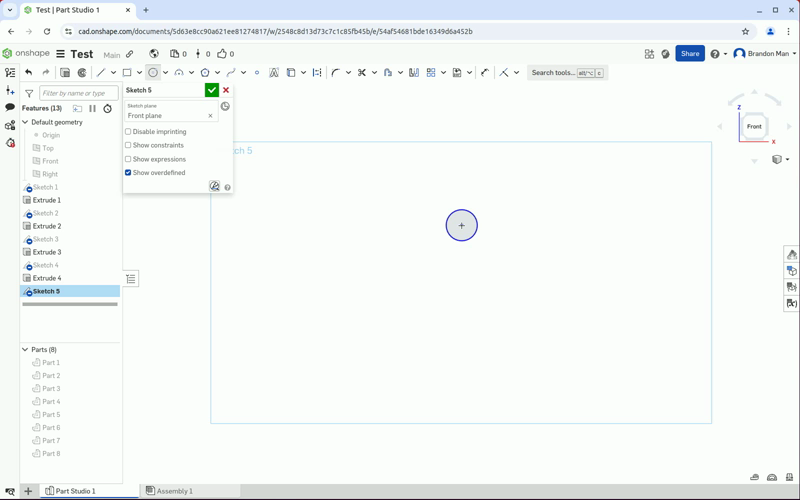
mouse_move(465, 225)
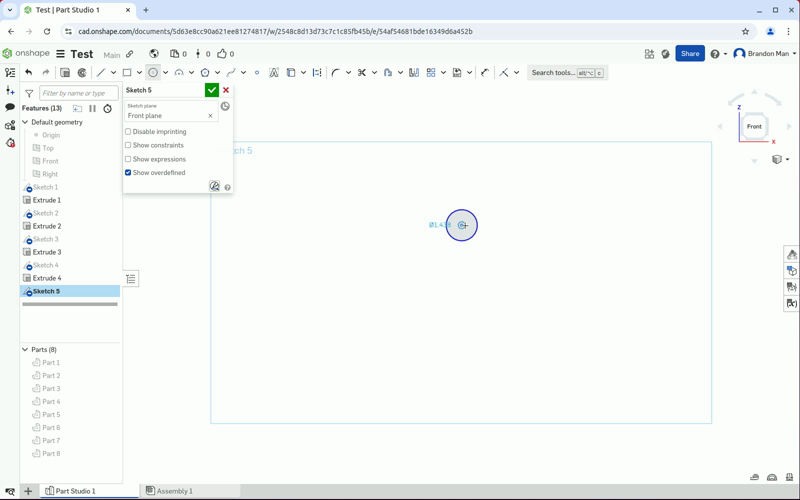
scroll(6)
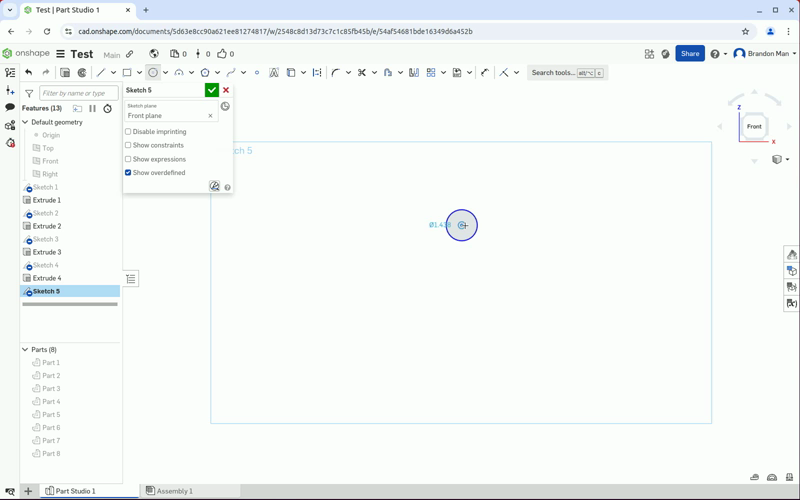
scroll(6)
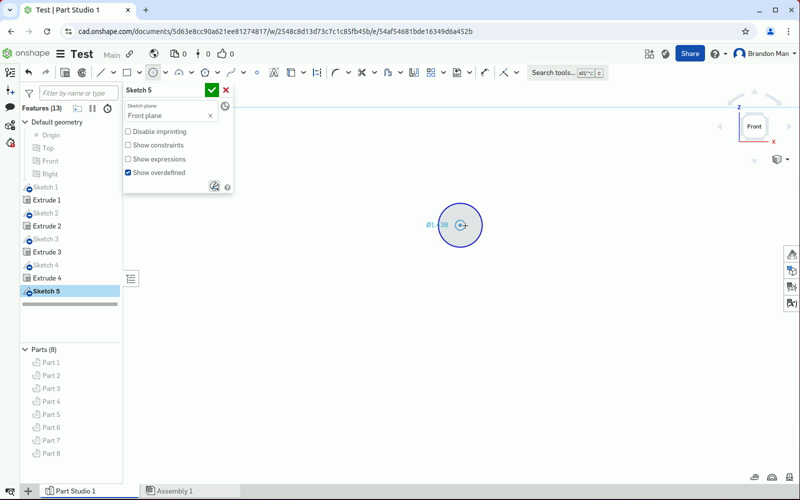
scroll(6)
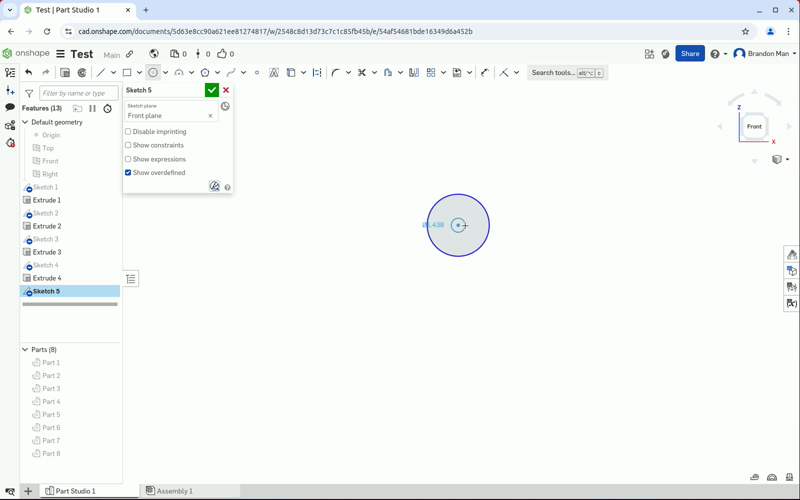
scroll(6)
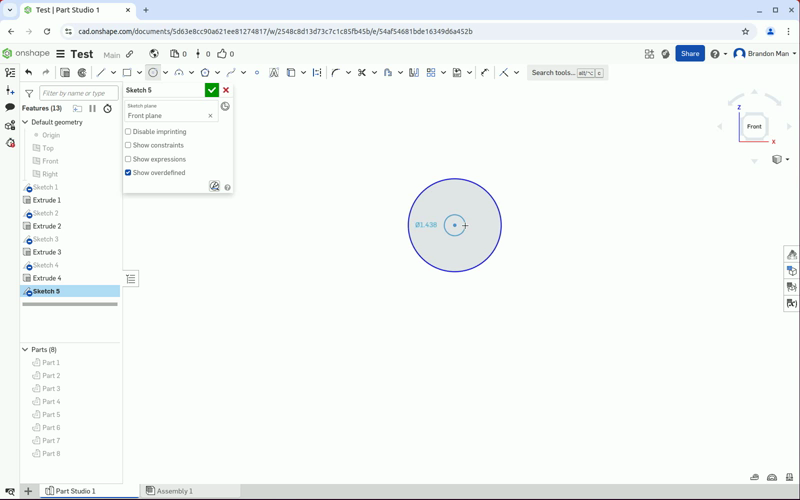
scroll(6)
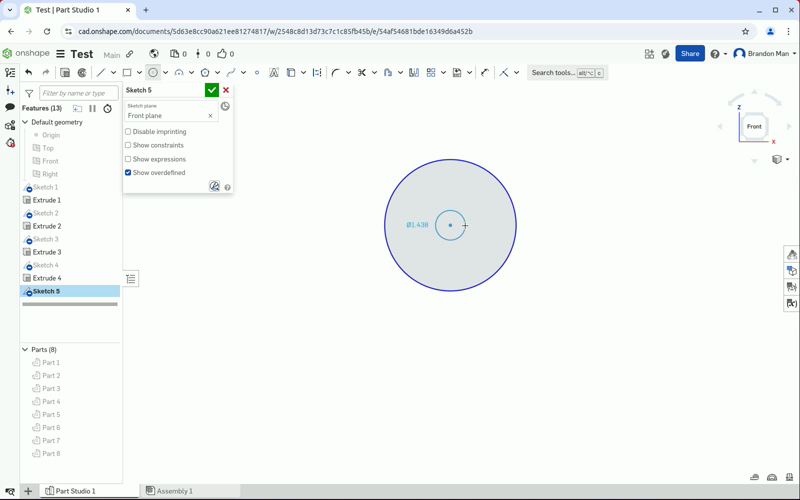
scroll(6)
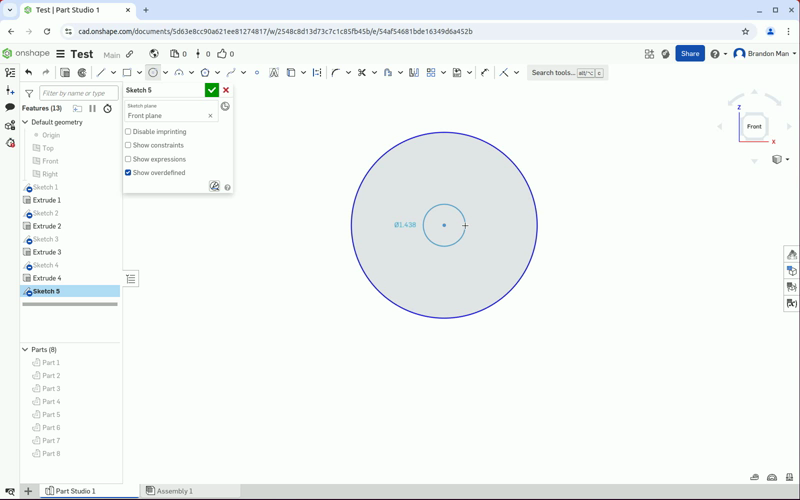
scroll(6)
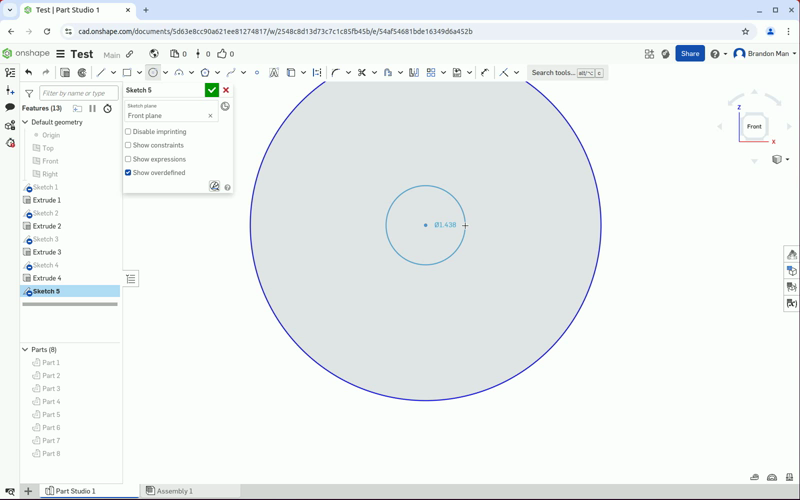
click(465, 225)
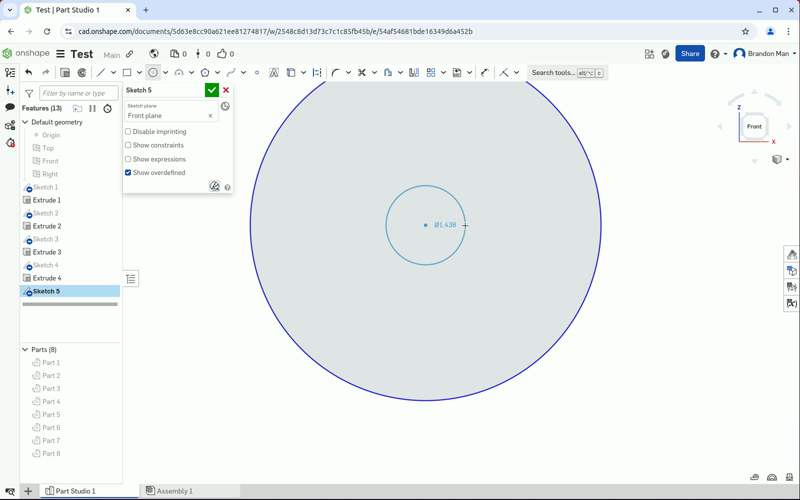
scroll(-6)
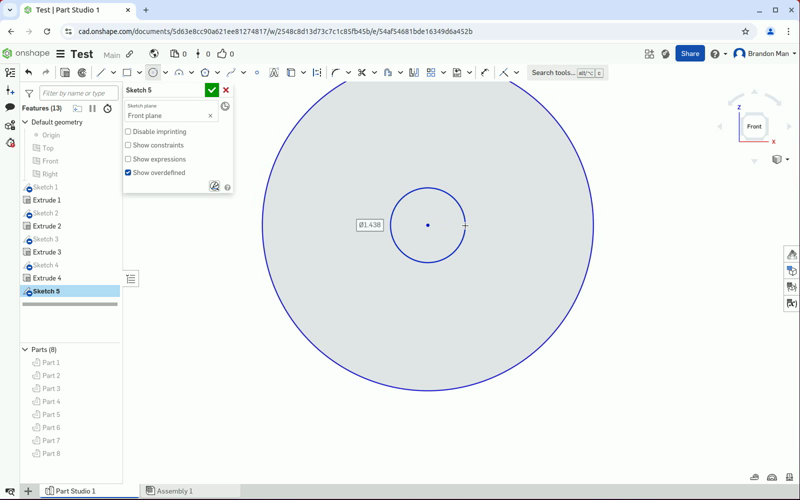
scroll(-6)
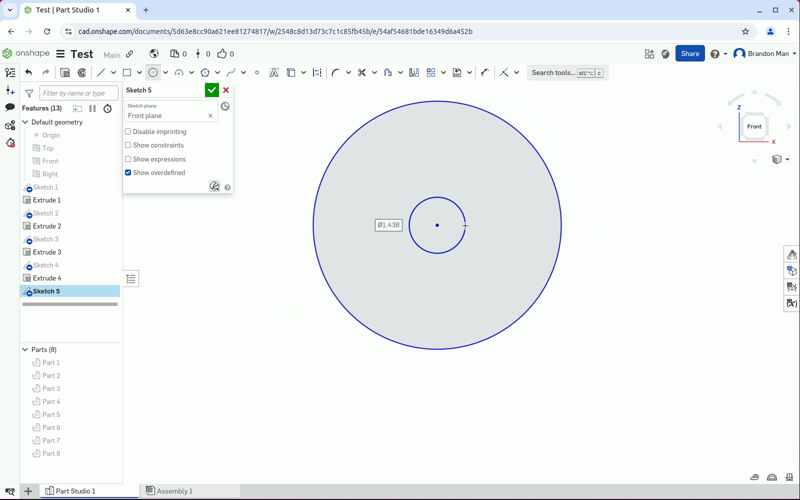
scroll(-6)
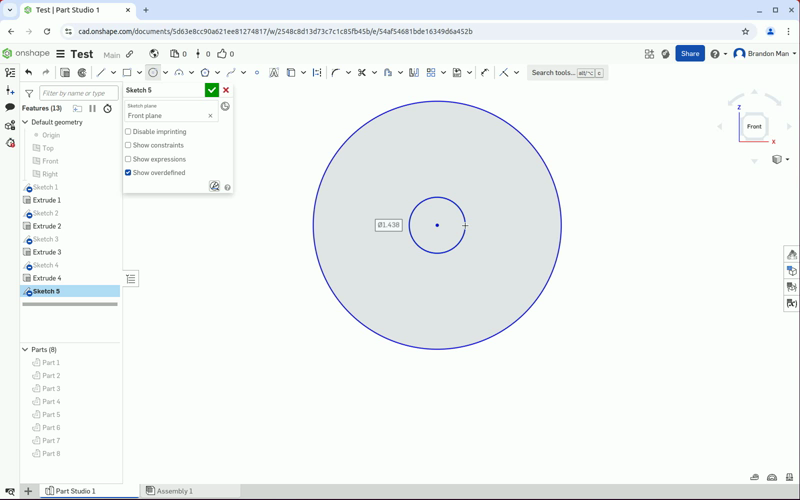
scroll(-6)
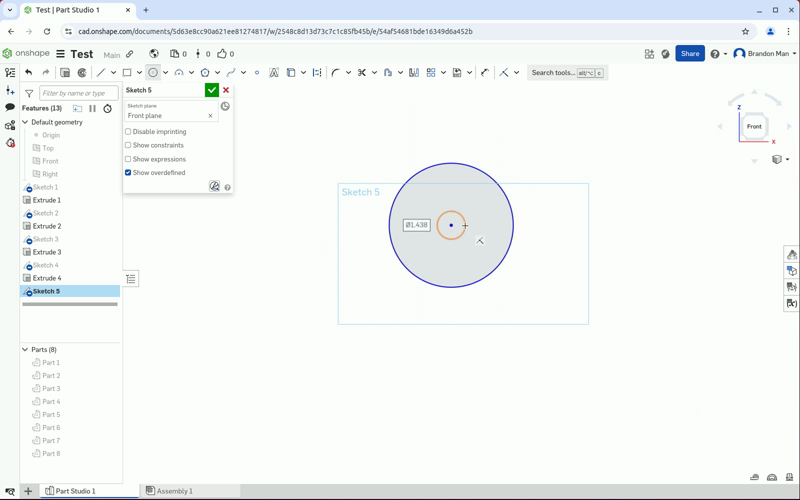
scroll(-6)
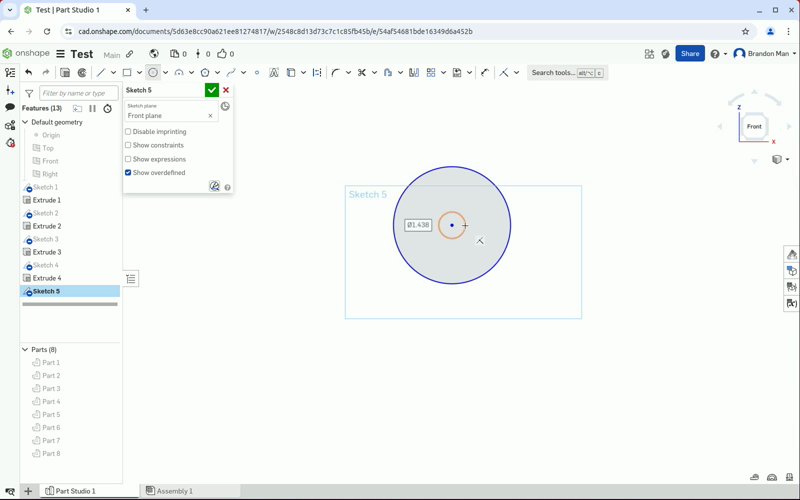
scroll(-6)
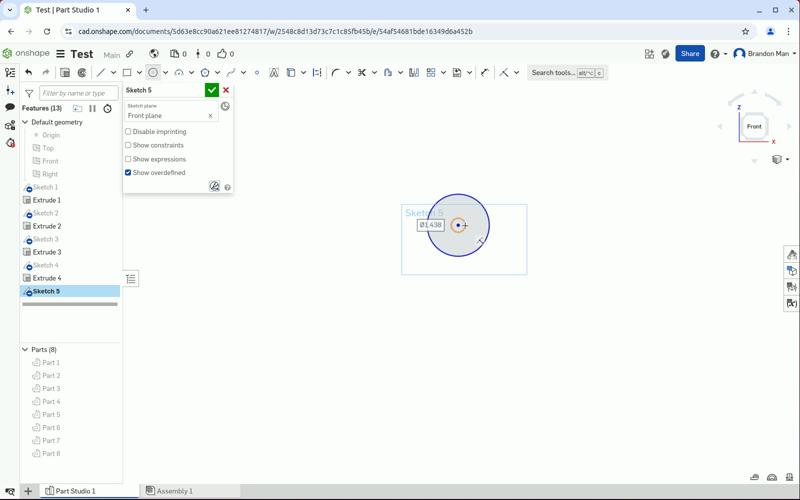
scroll(-6)
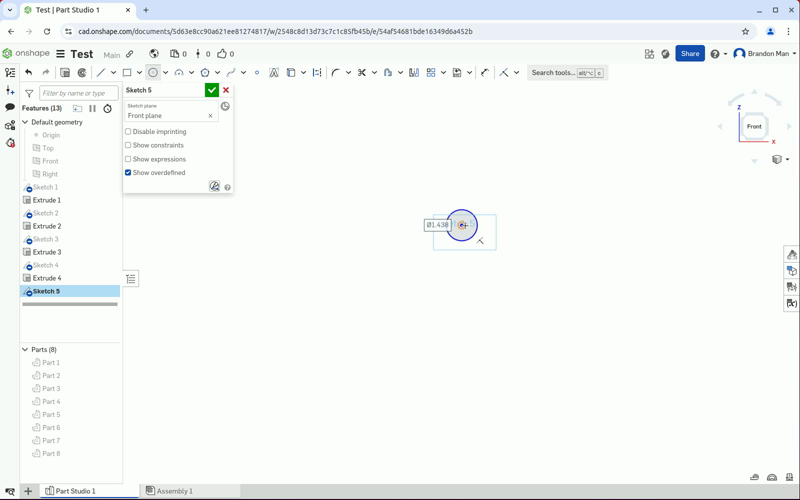
key(esc)
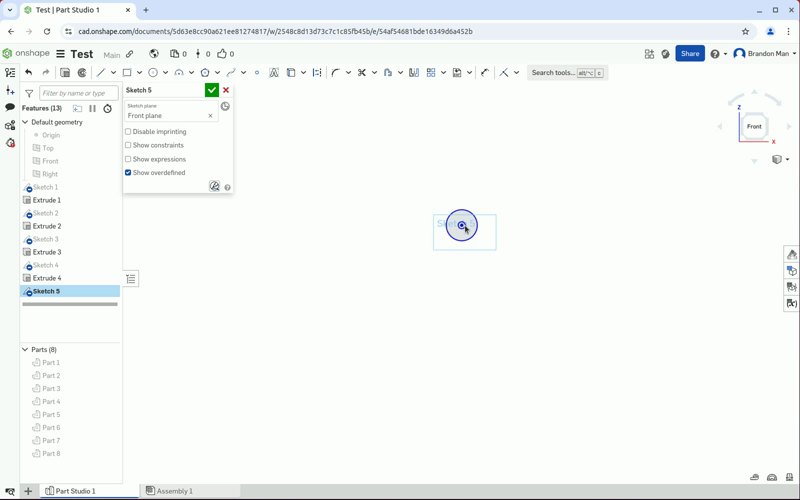
mouse_move(452, 222)
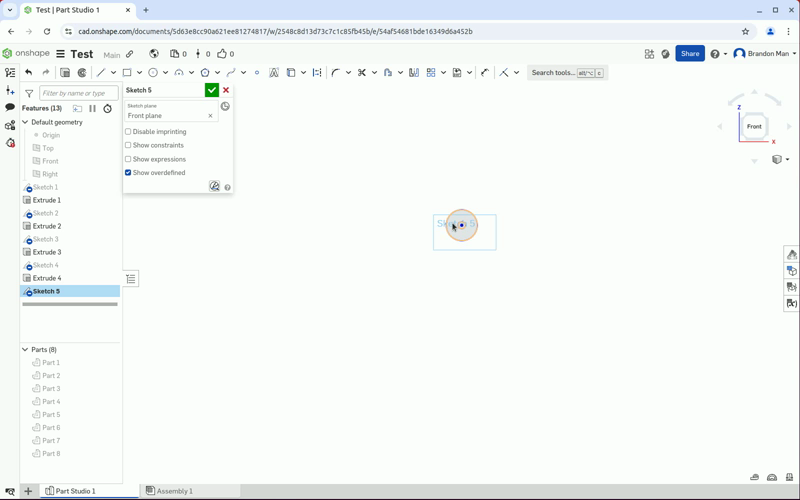
scroll(6)
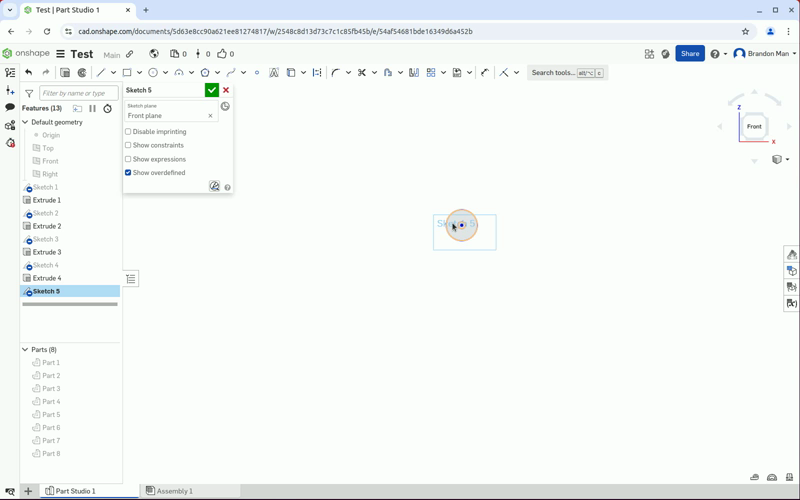
scroll(6)
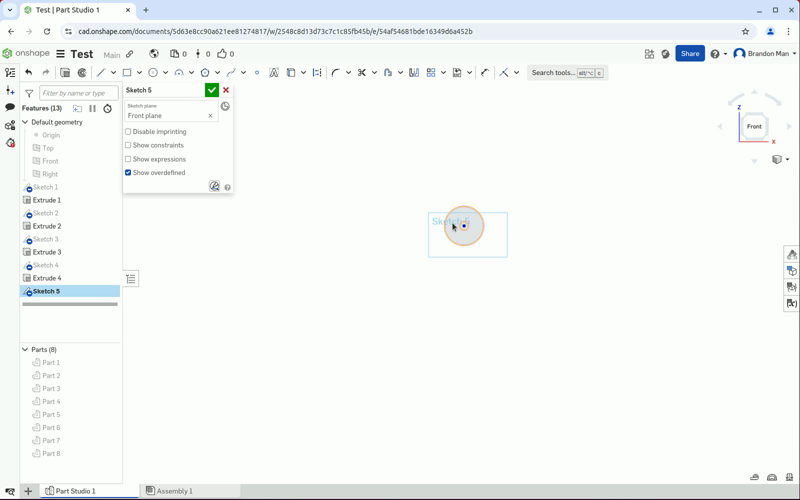
scroll(6)
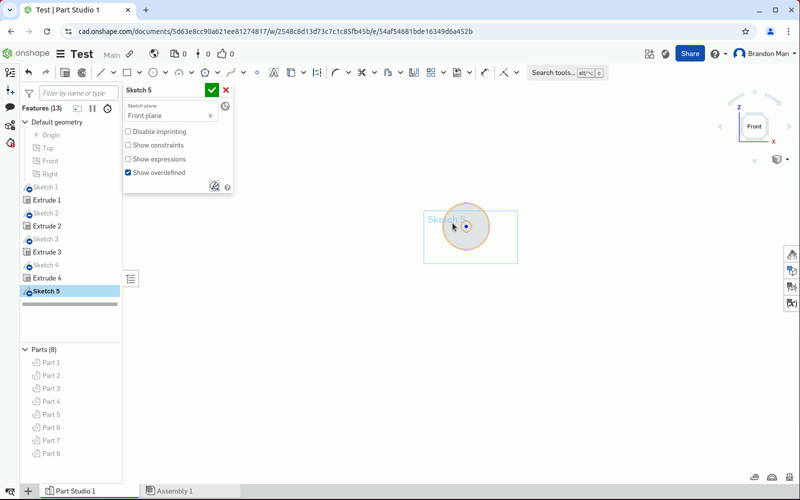
scroll(6)
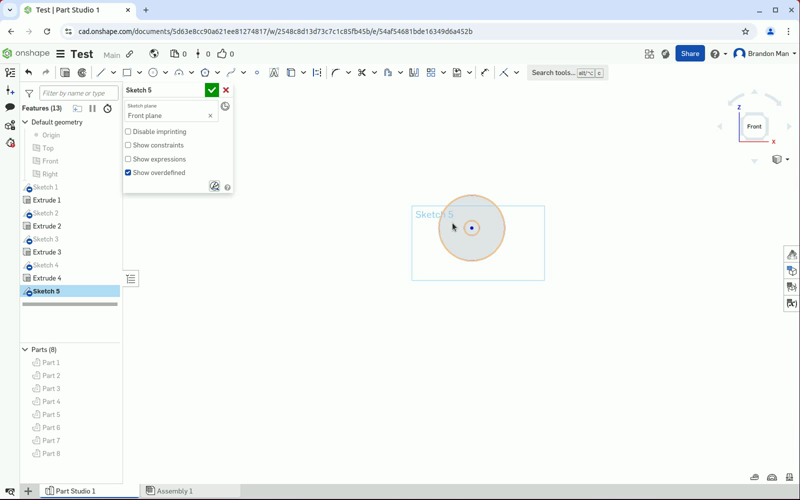
scroll(6)
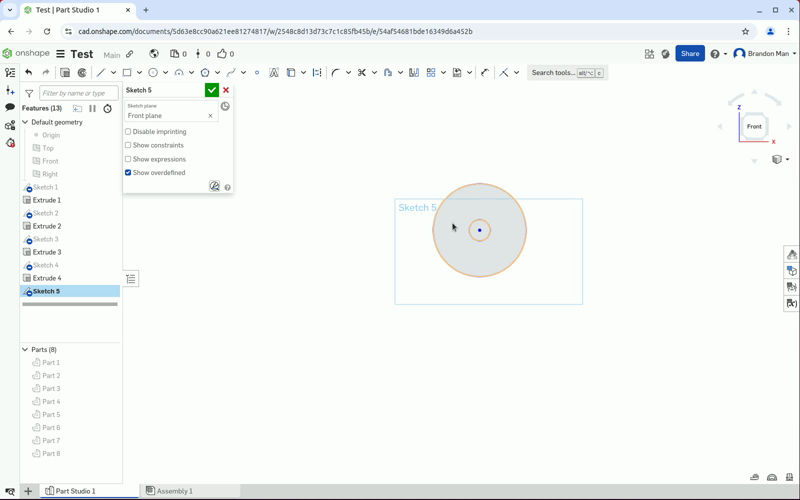
scroll(6)
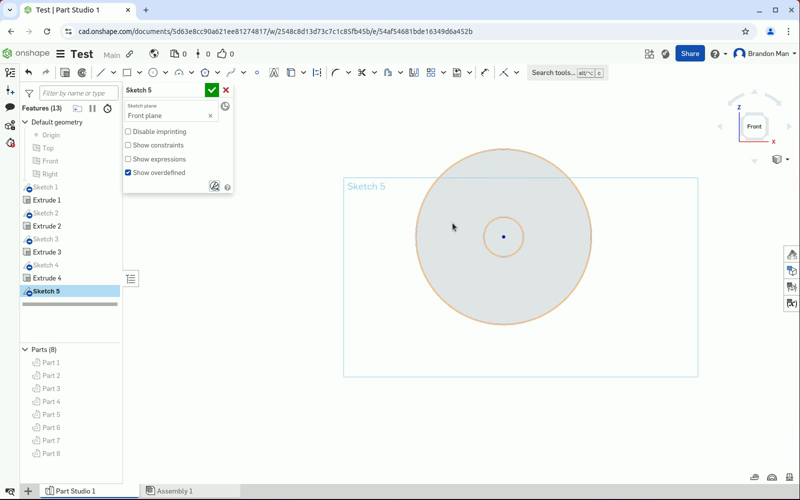
scroll(6)
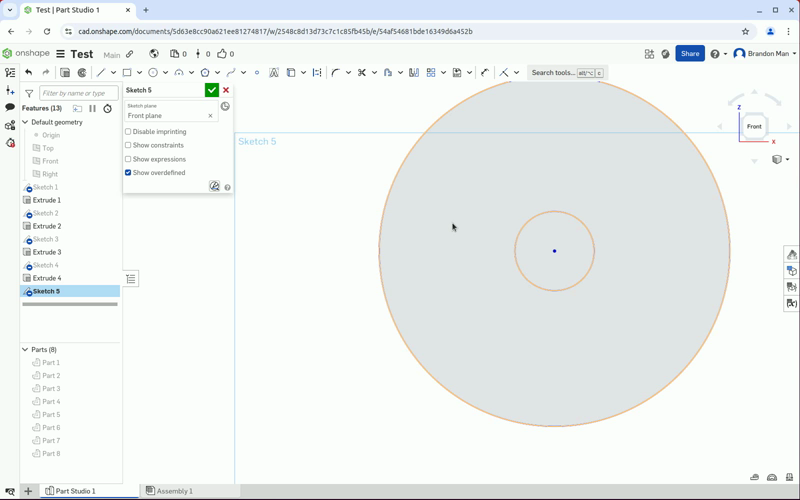
click(452, 222)
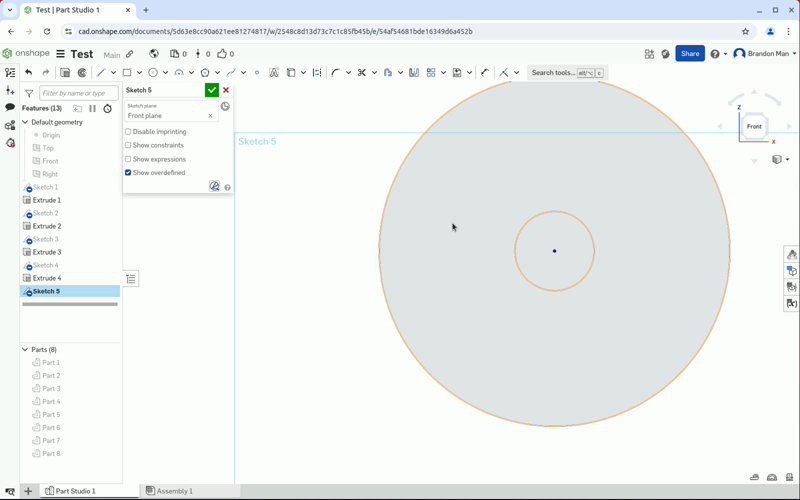
scroll(-6)
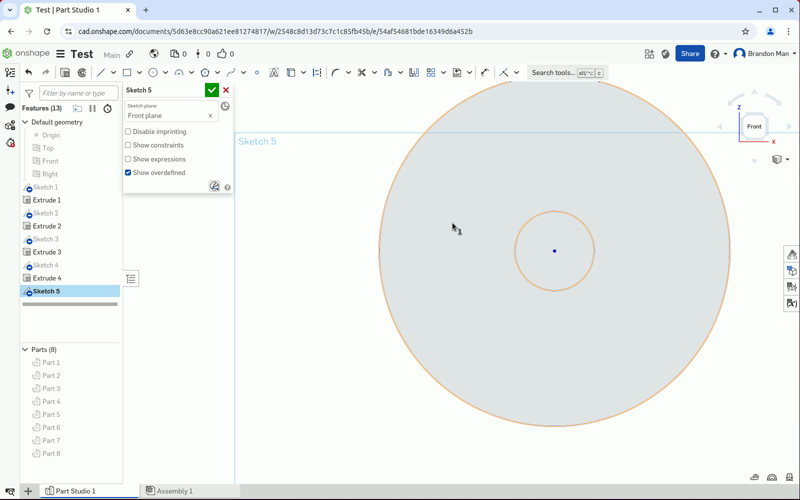
scroll(-6)
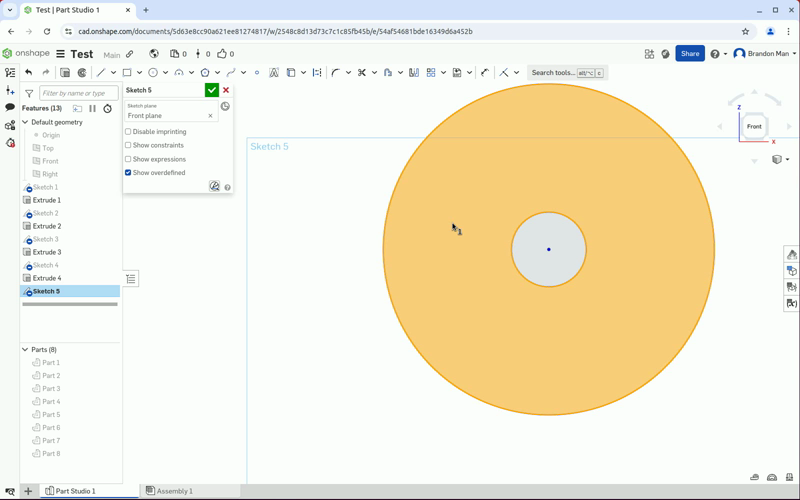
scroll(-6)
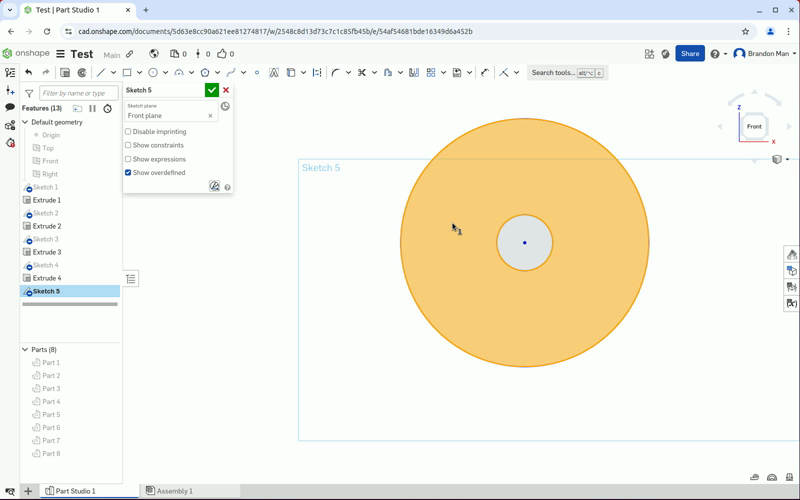
scroll(-6)
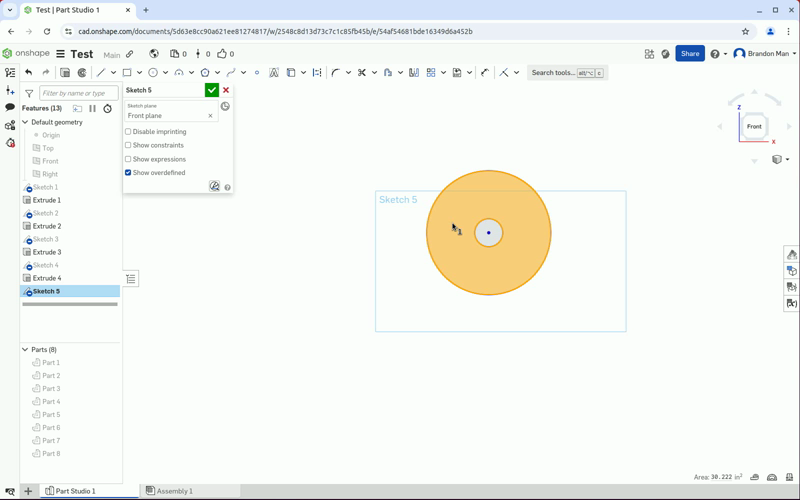
scroll(-6)
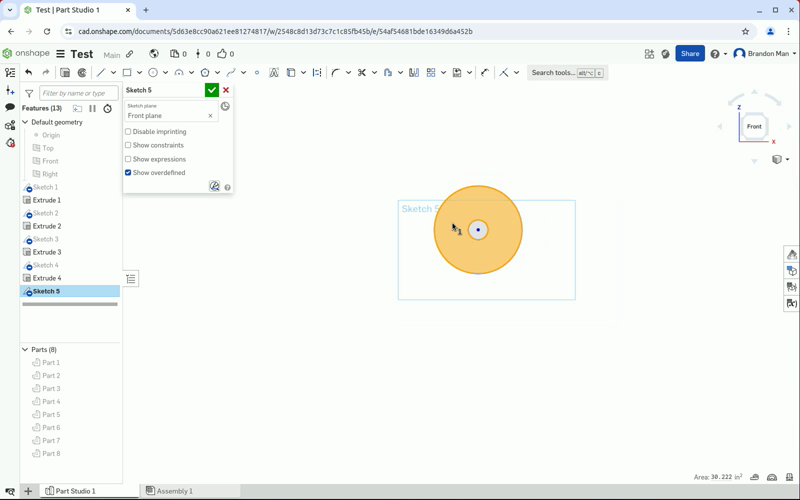
scroll(-6)
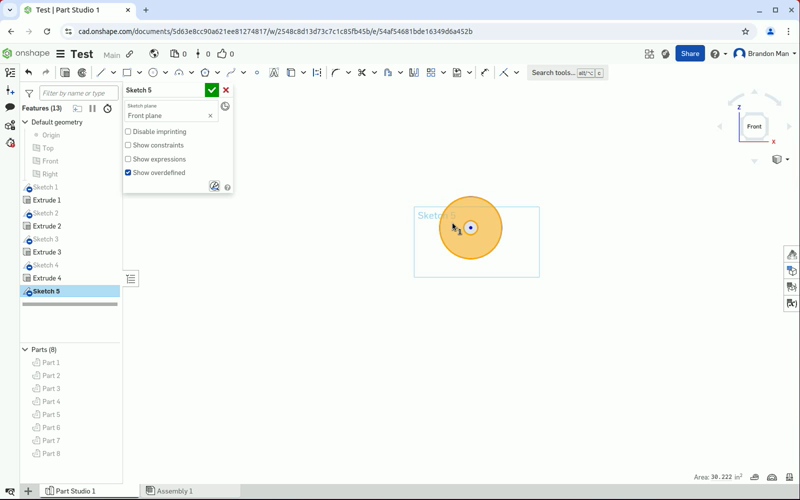
scroll(-6)
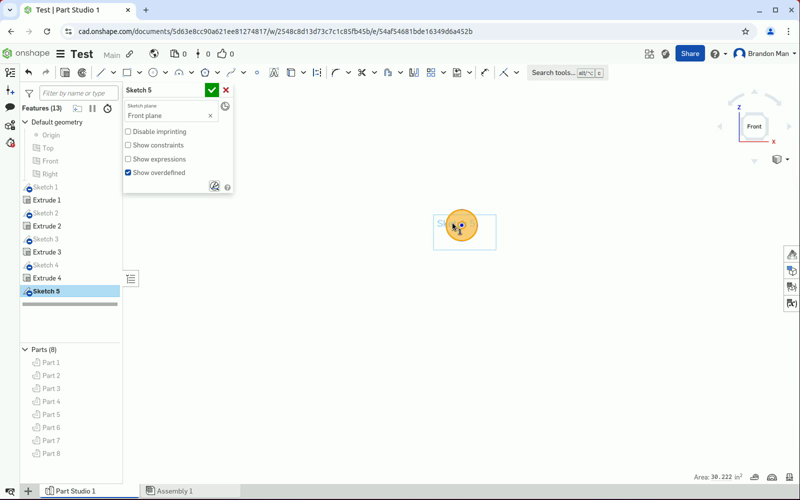
mouse_move(73, 352)
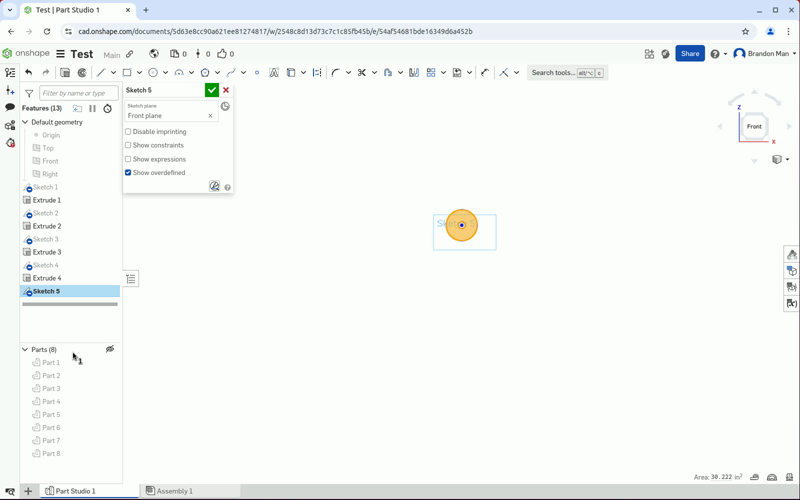
key(shift+y)
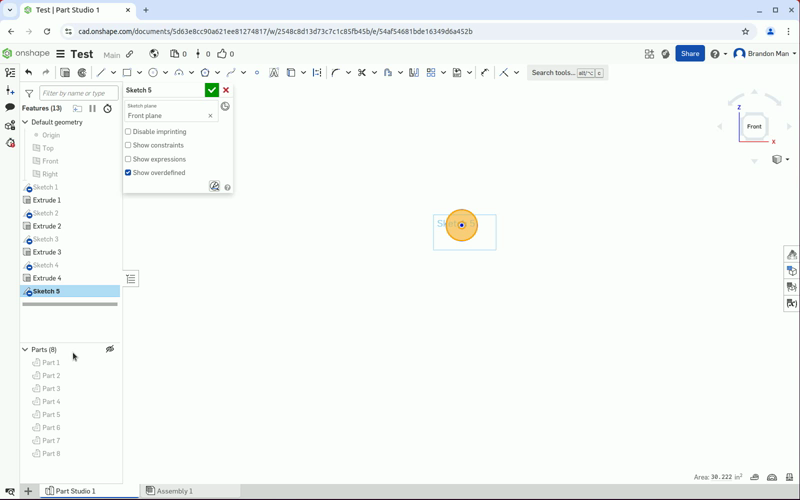
key(shift+e)
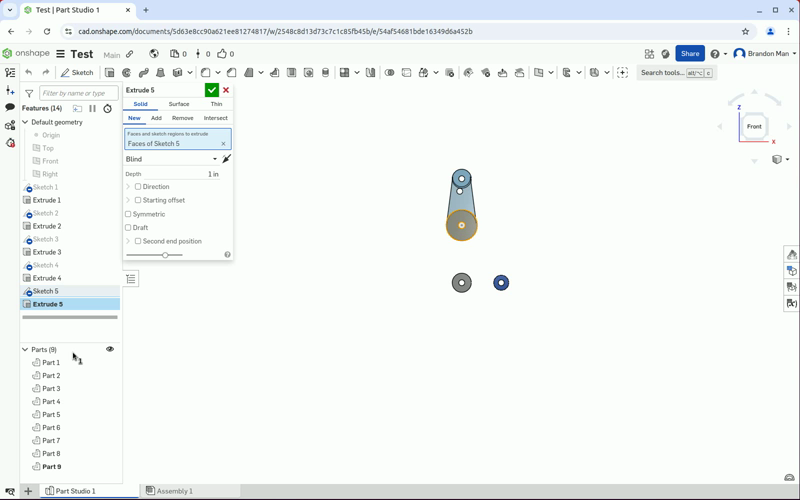
mouse_move(143, 106)
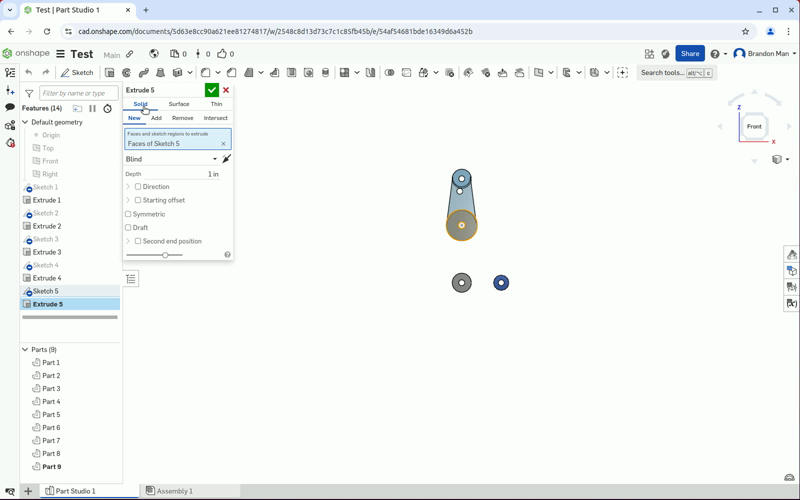
click(143, 106)
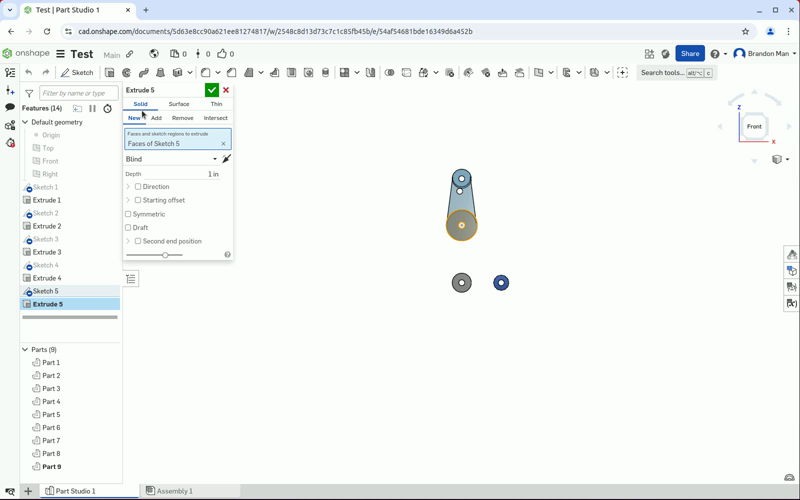
mouse_move(137, 120)
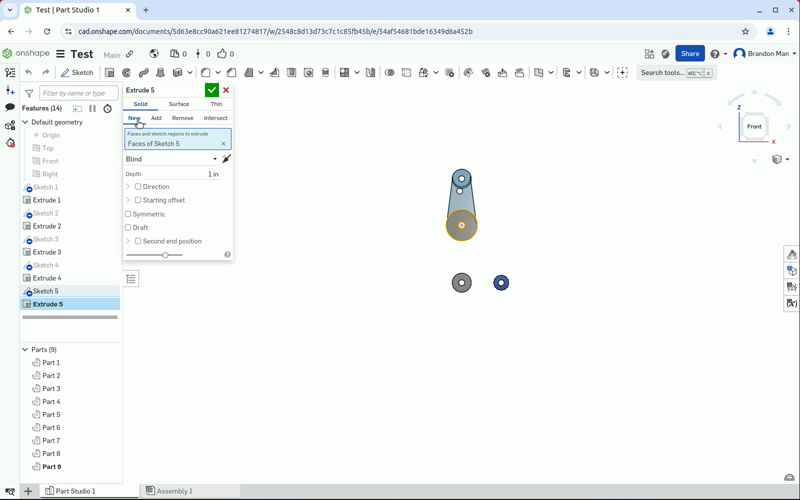
click(137, 120)
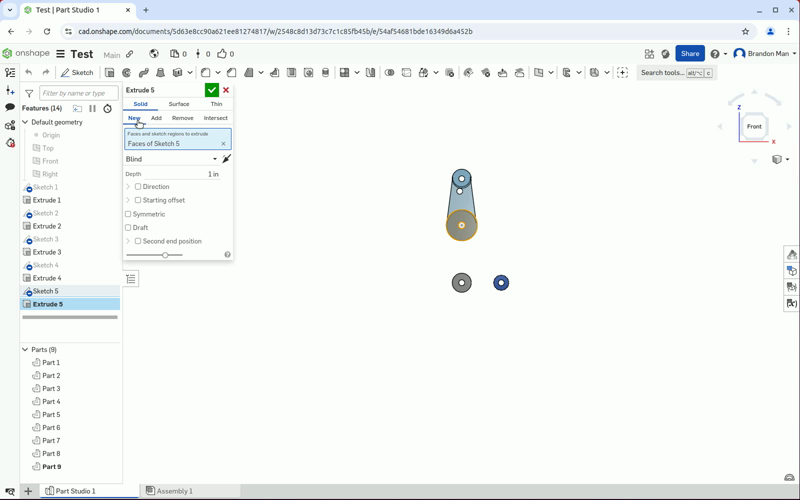
key(tab, 4)
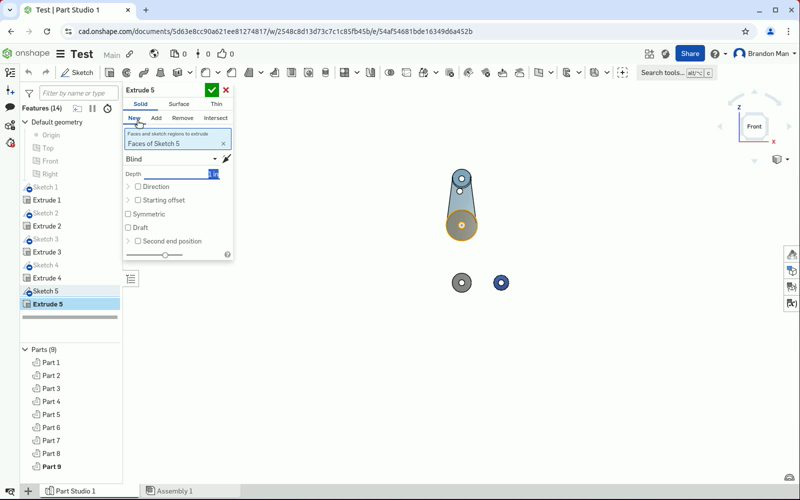
text(4.814)
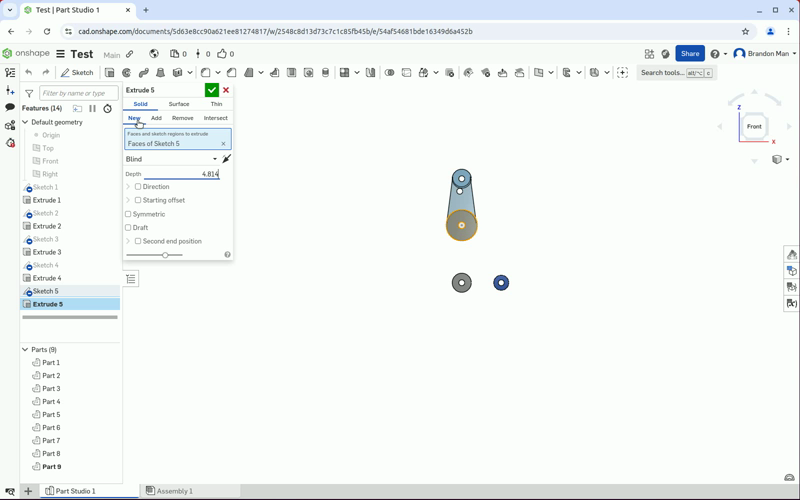
key(enter)
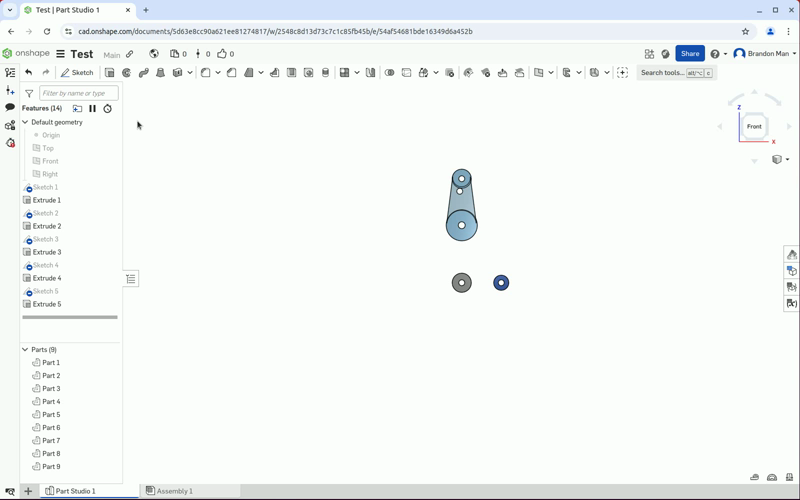
key(shift+h)
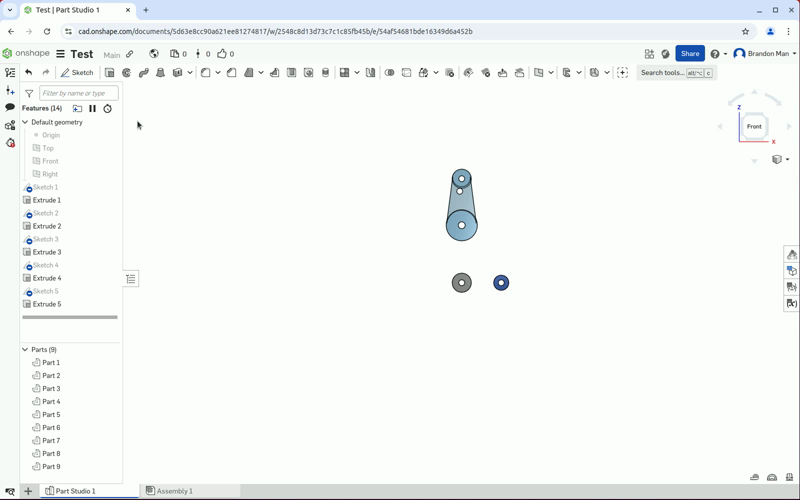
key(shift+h)
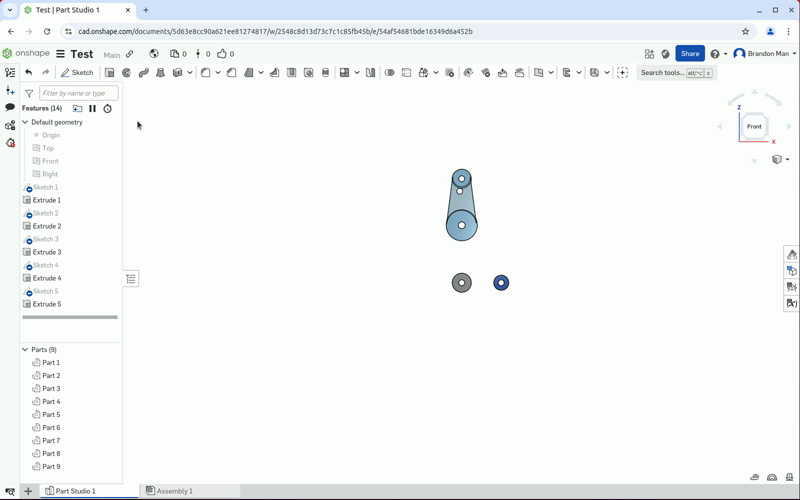
mouse_move(73, 189)
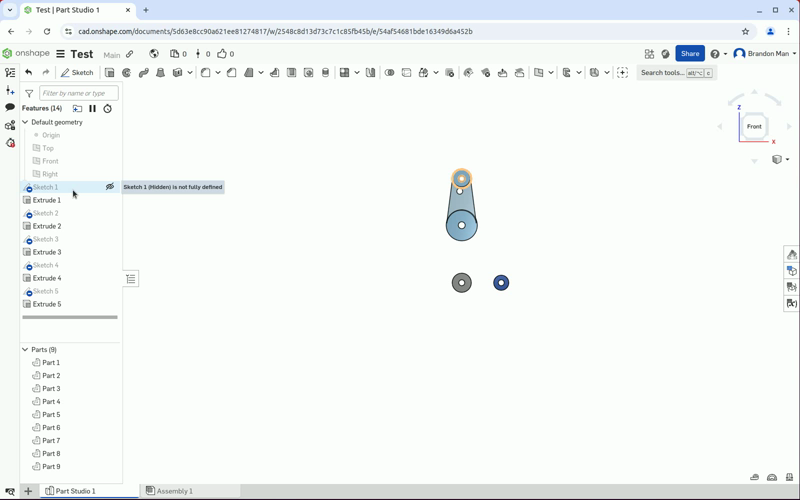
click(73, 189)
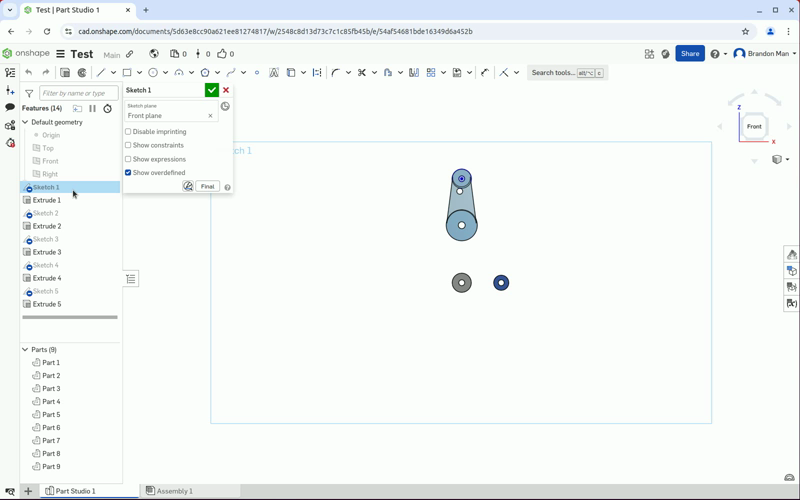
mouse_move(229, 92)
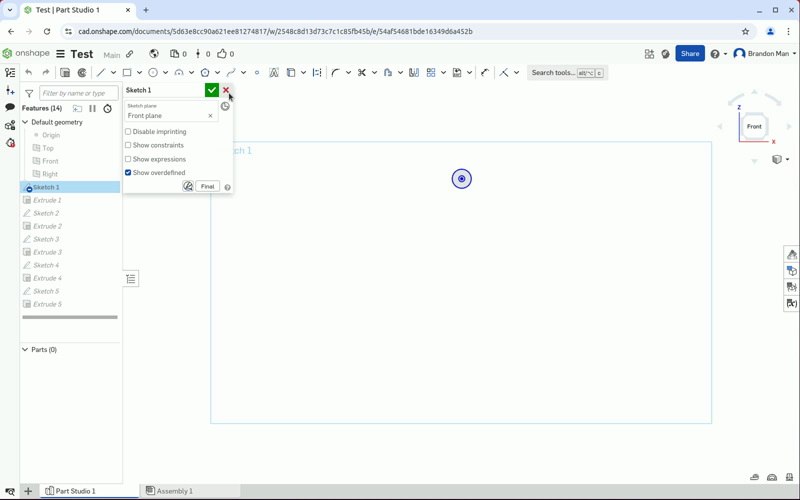
click(229, 92)
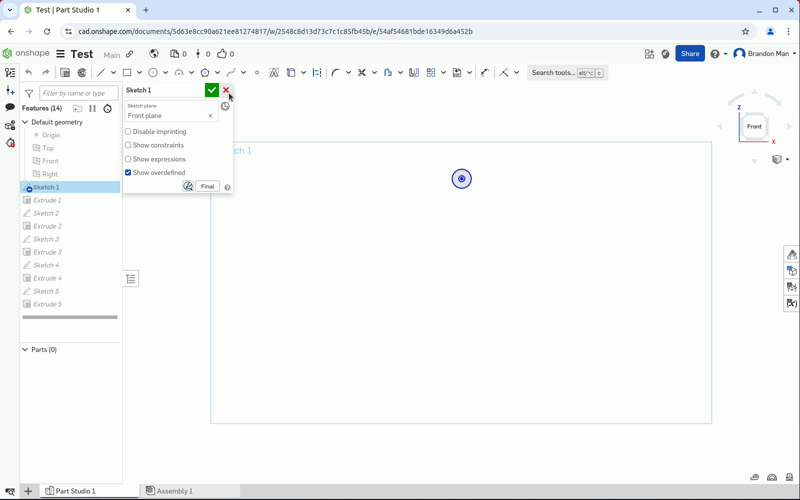
key(shift+s)
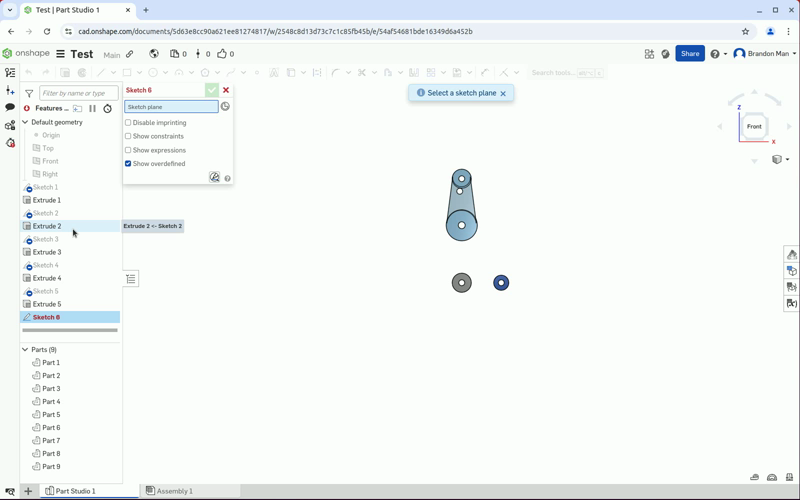
scroll(3)
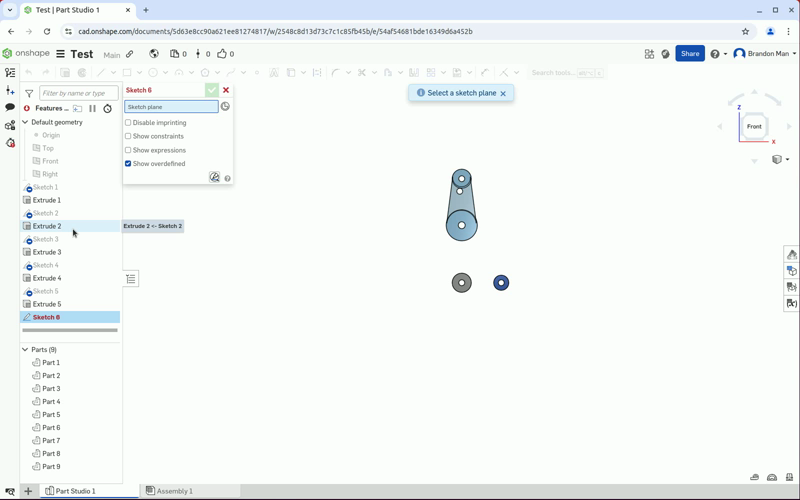
mouse_move(73, 163)
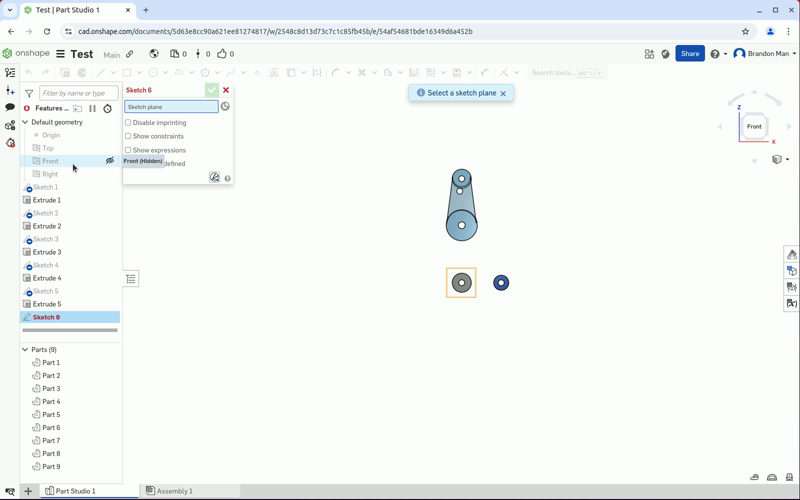
click(73, 163)
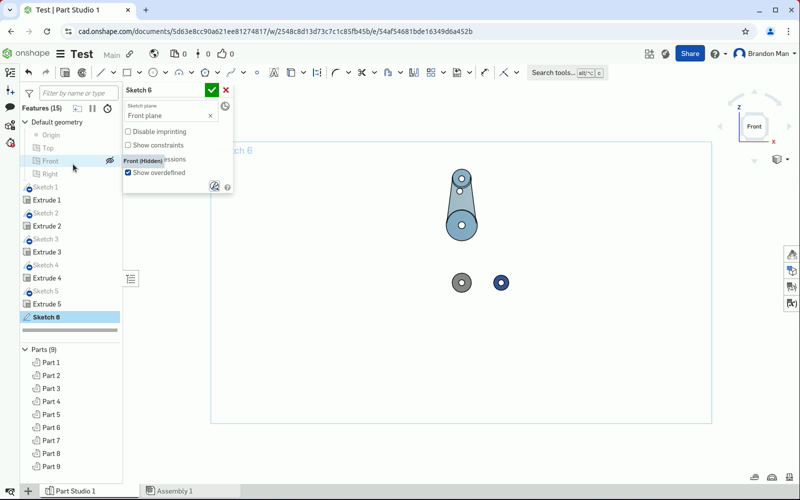
mouse_move(73, 352)
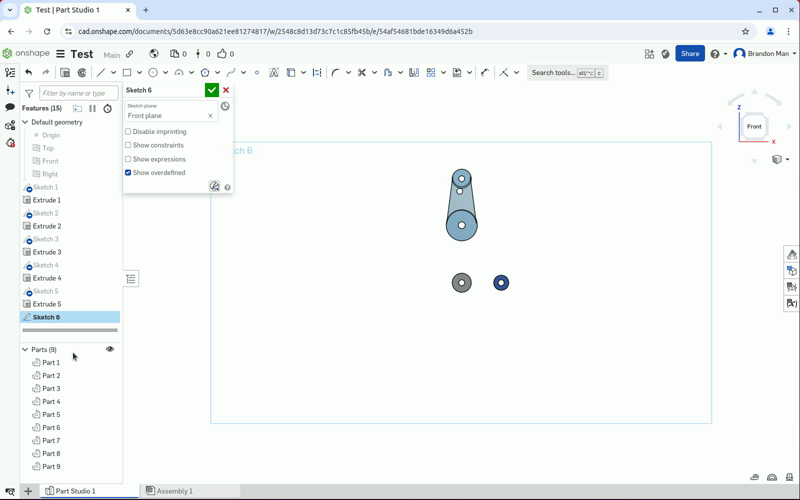
key(y)
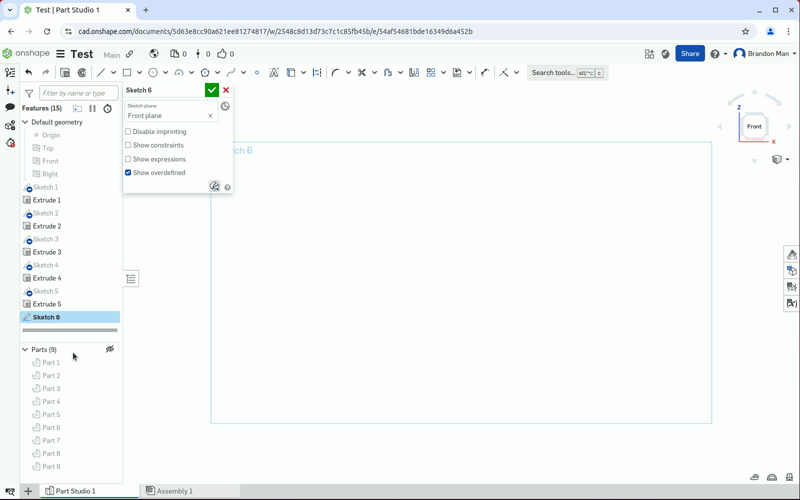
key(l)
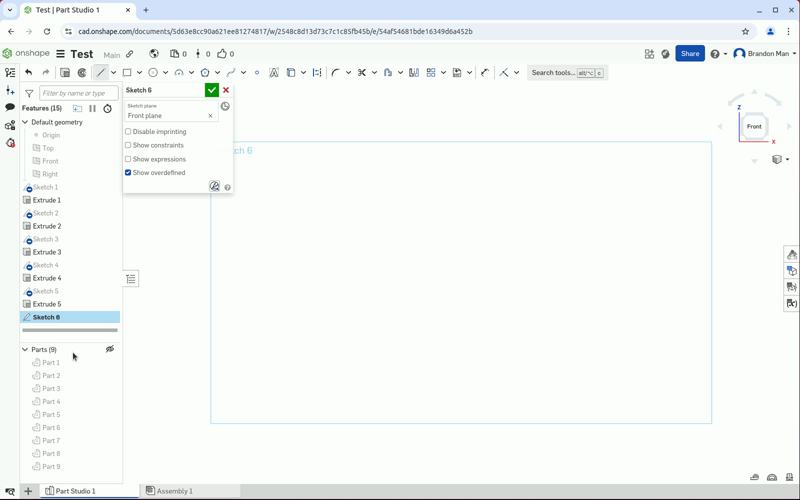
key_down(shift)
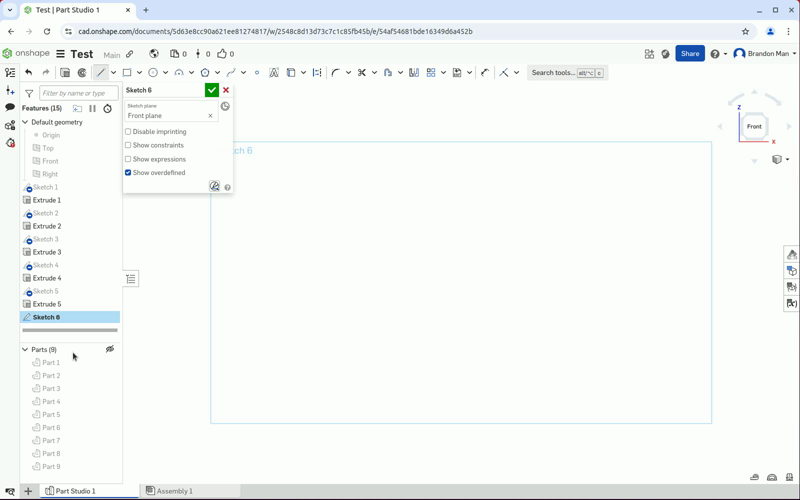
mouse_move(446, 226)
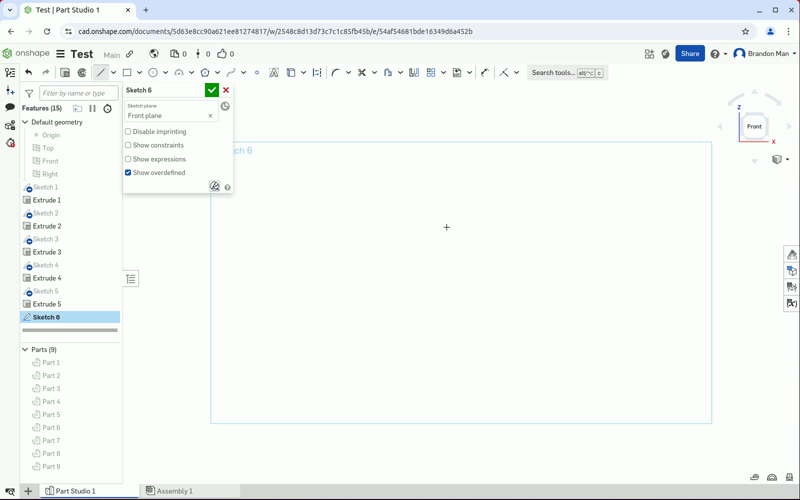
click(446, 226)
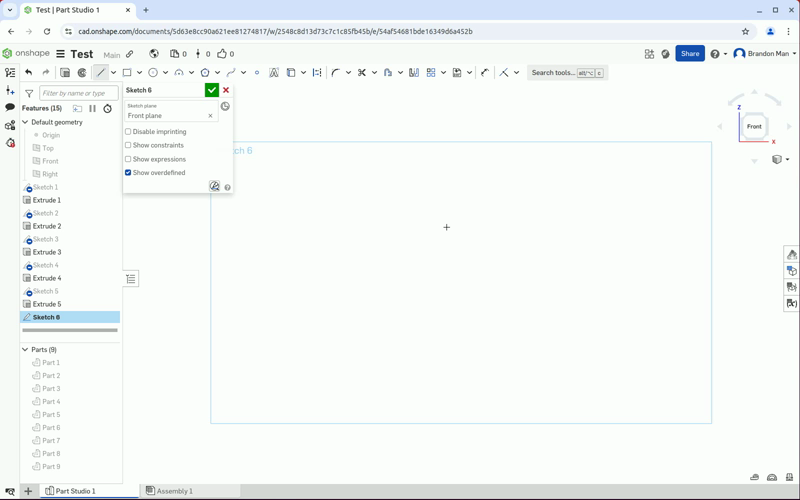
key_up(shift)
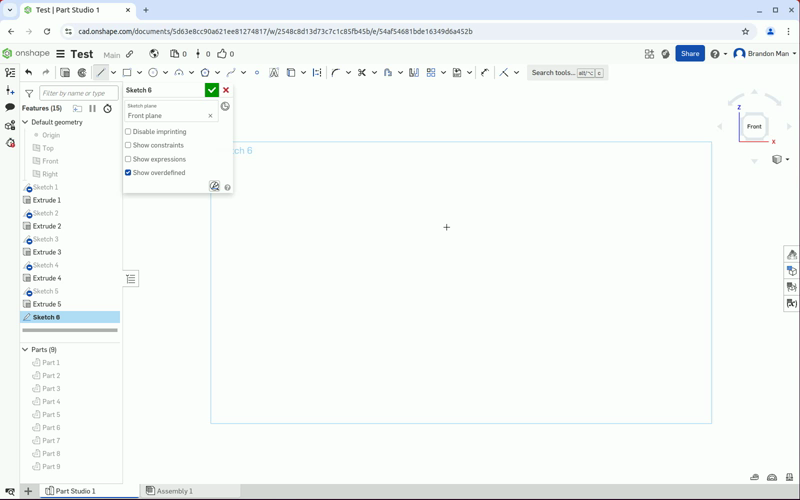
key_down(shift)
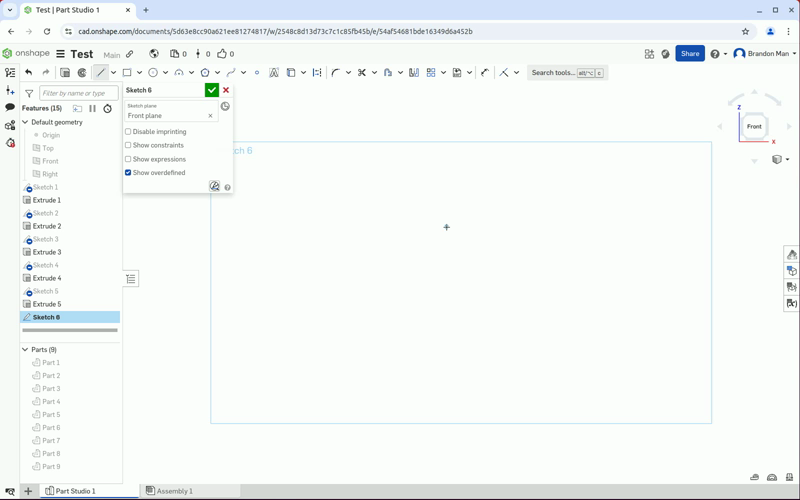
mouse_move(476, 226)
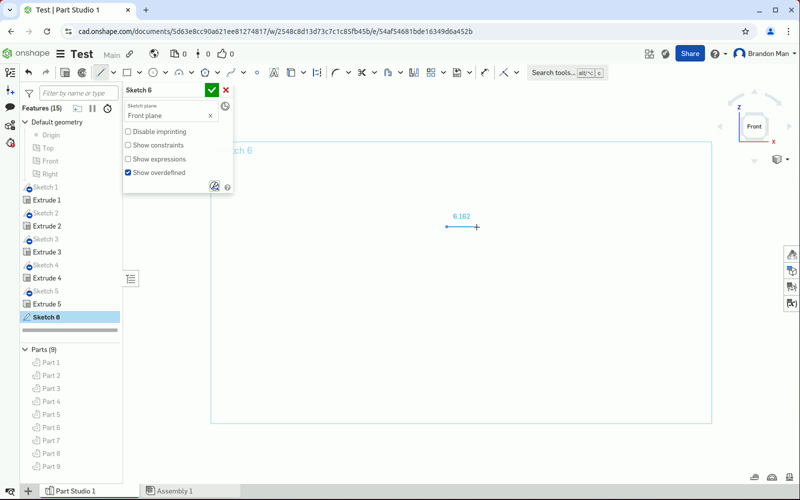
mouse_move(452, 284)
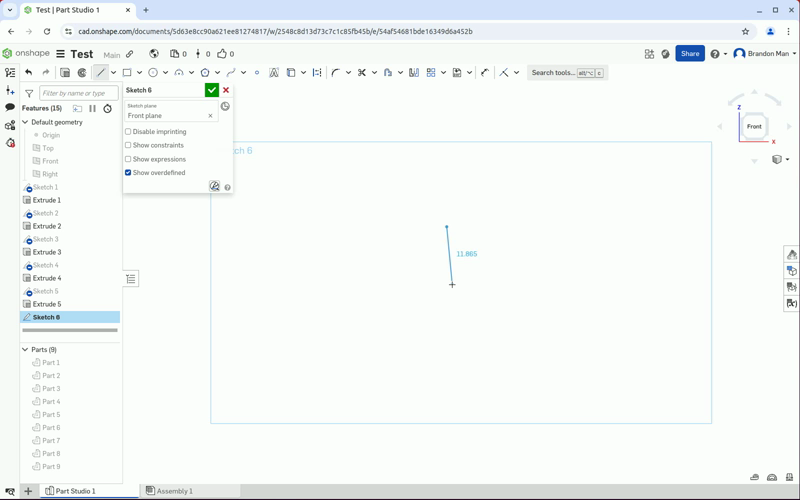
click(452, 284)
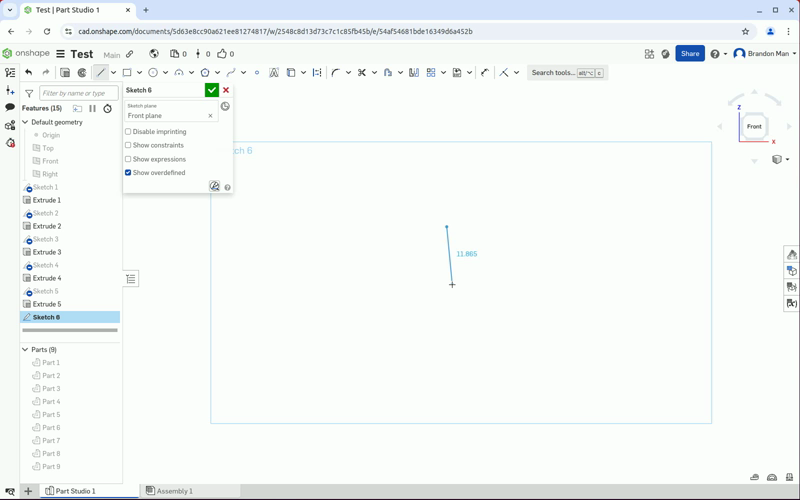
key_up(shift)
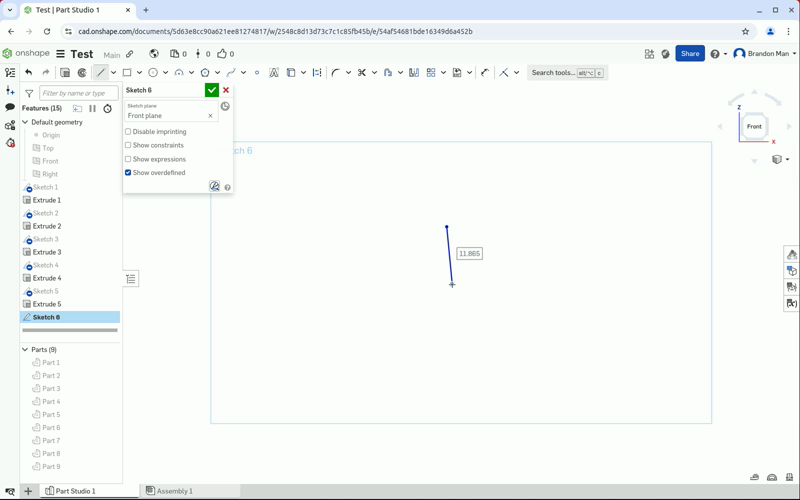
key(esc)
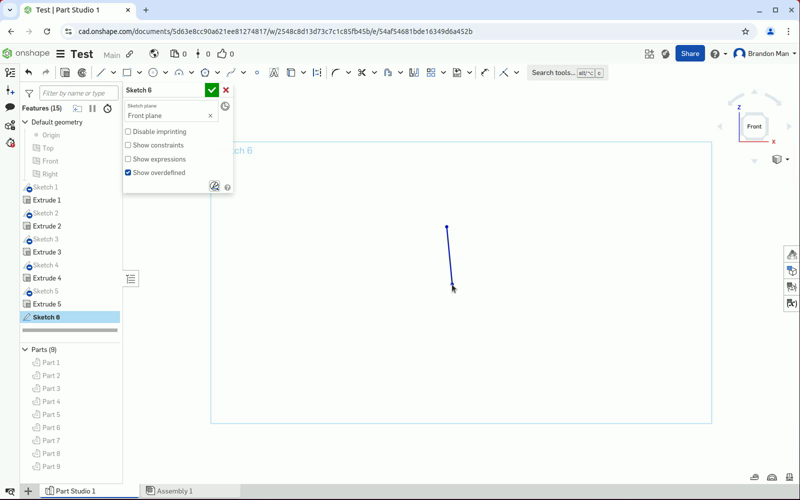
key(a)
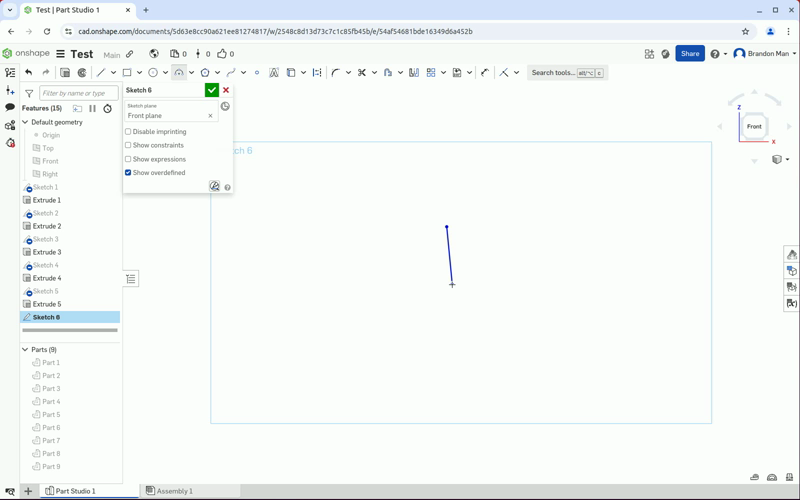
mouse_move(452, 284)
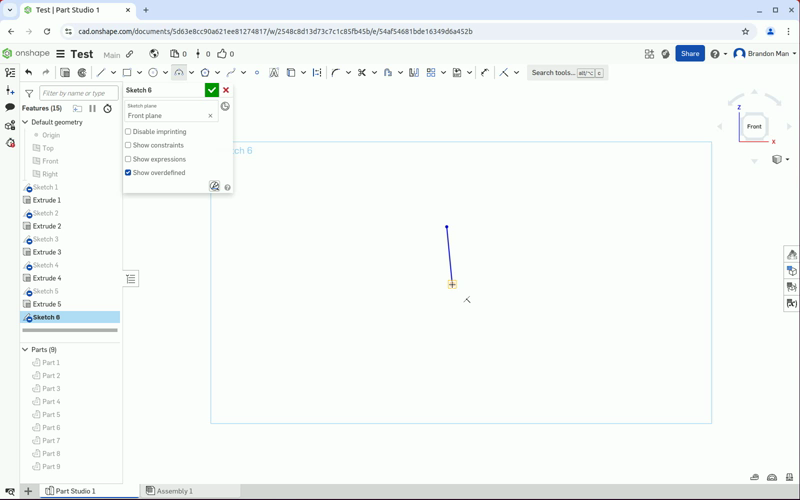
click(452, 284)
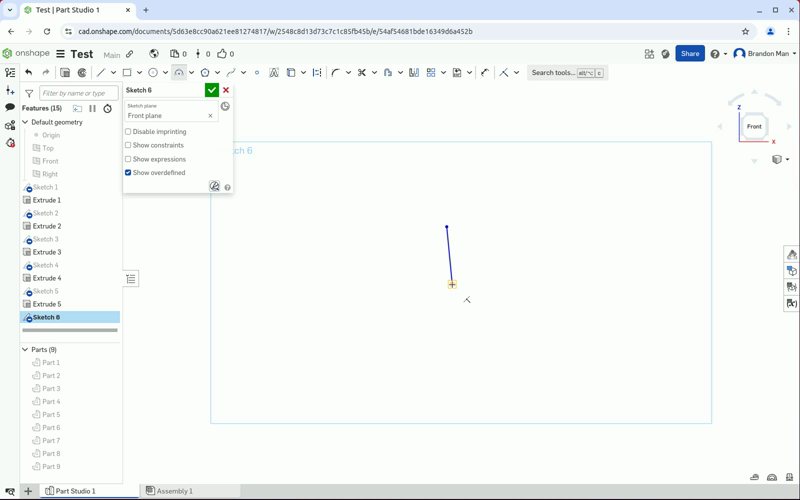
key_down(shift)
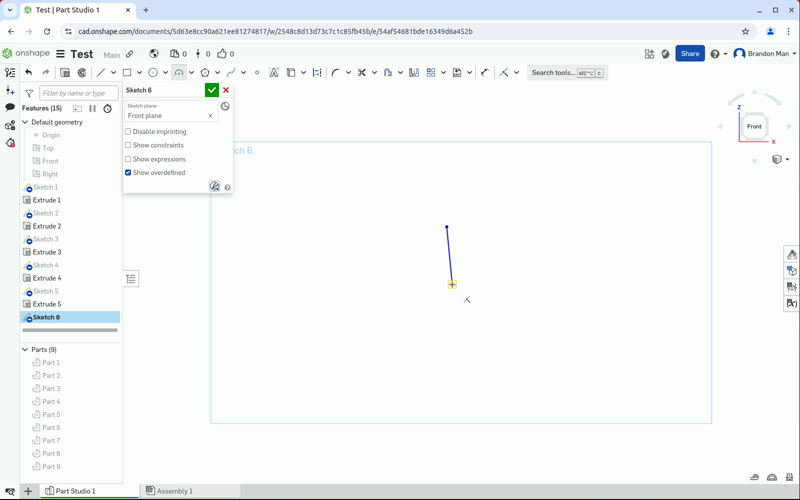
mouse_move(461, 291)
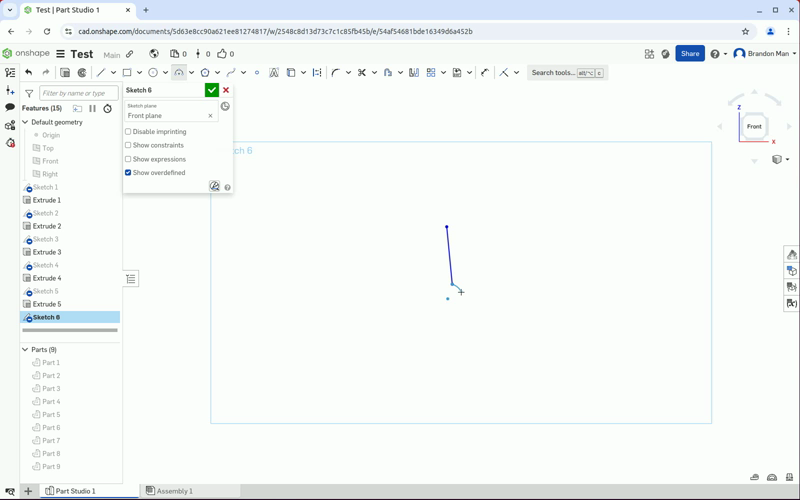
click(461, 291)
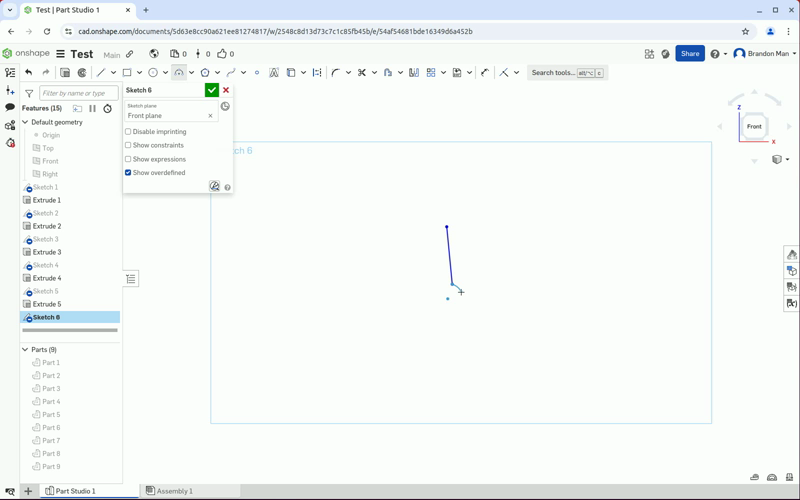
mouse_move(466, 276)
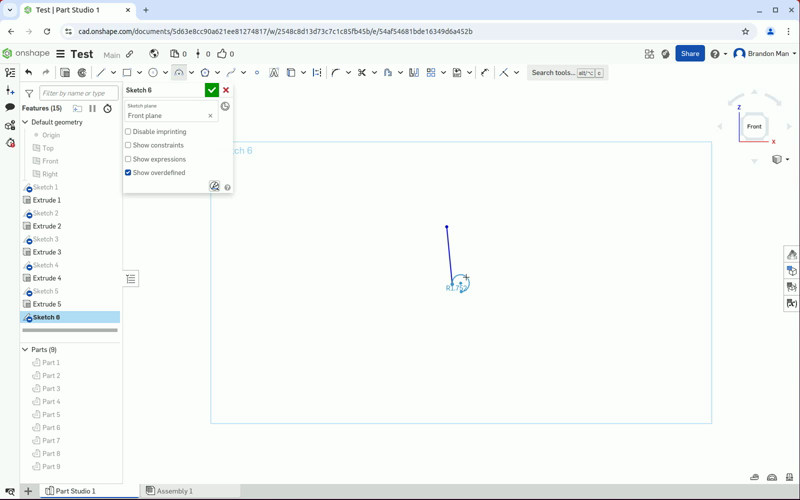
click(466, 276)
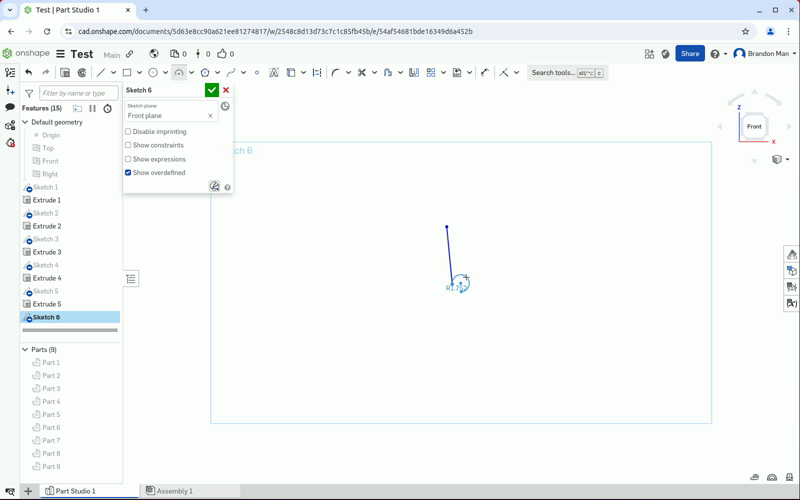
key_up(shift)
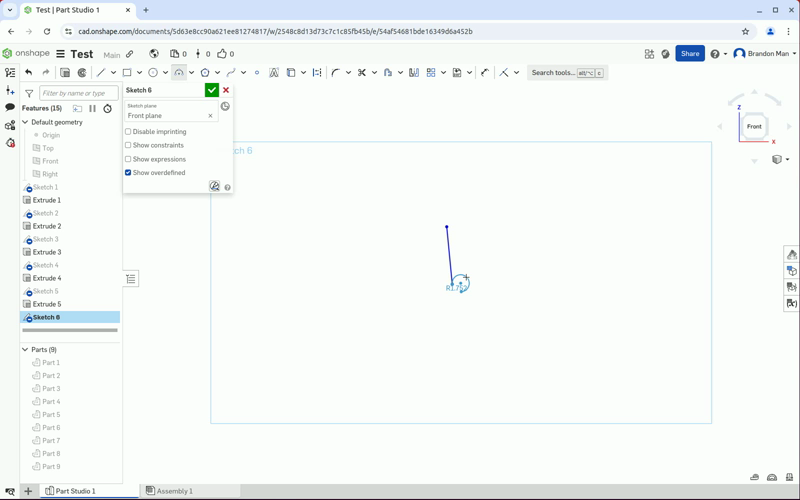
key(esc)
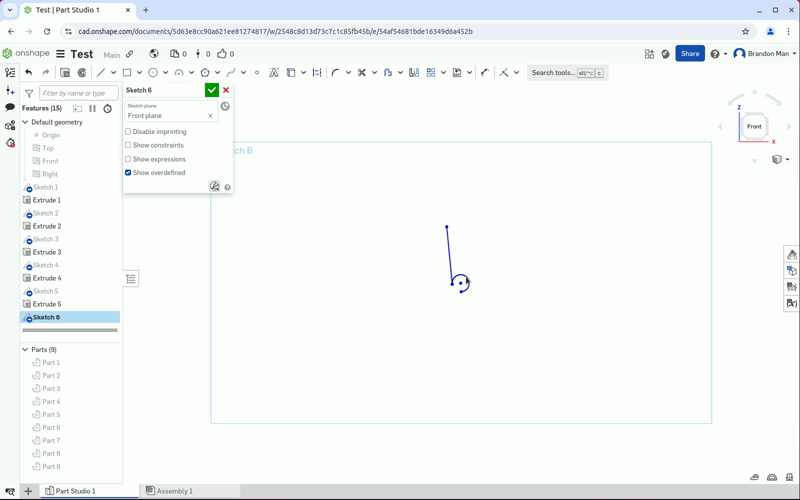
key(l)
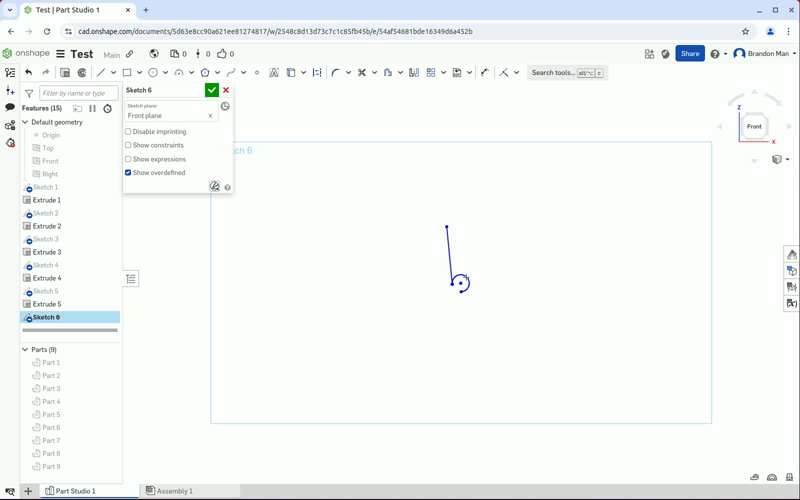
mouse_move(461, 291)
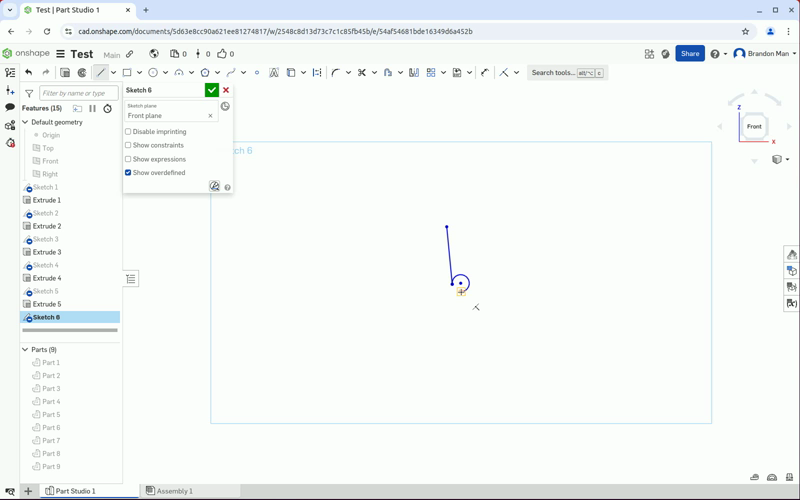
click(461, 291)
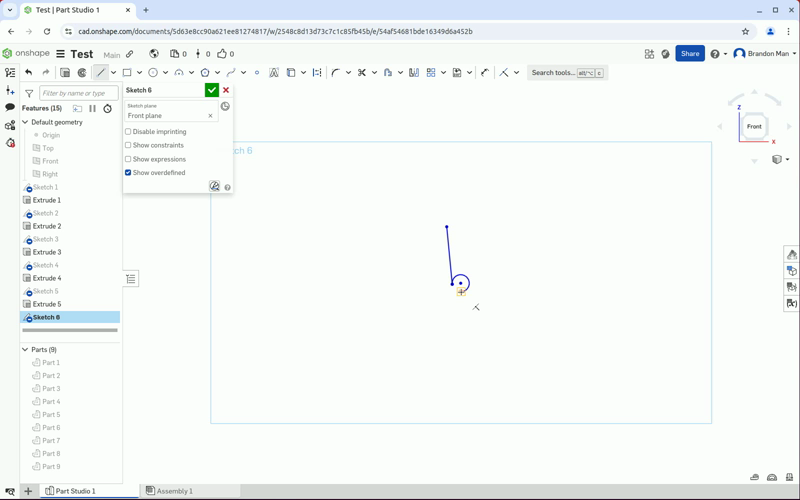
key_down(shift)
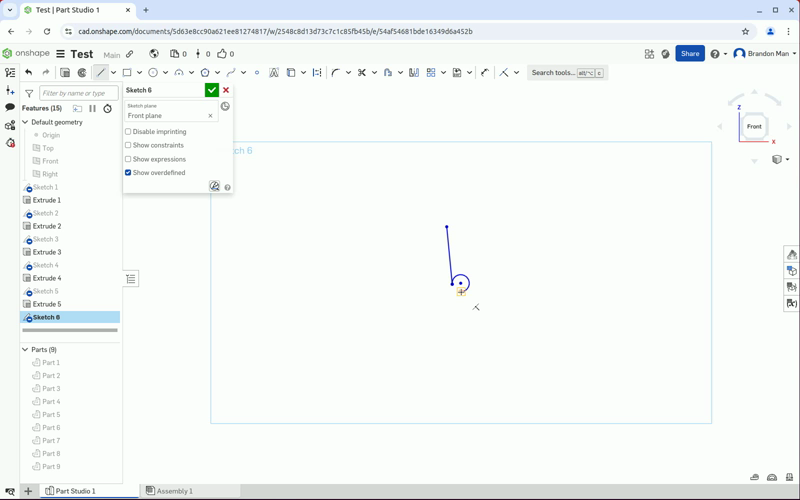
mouse_move(491, 291)
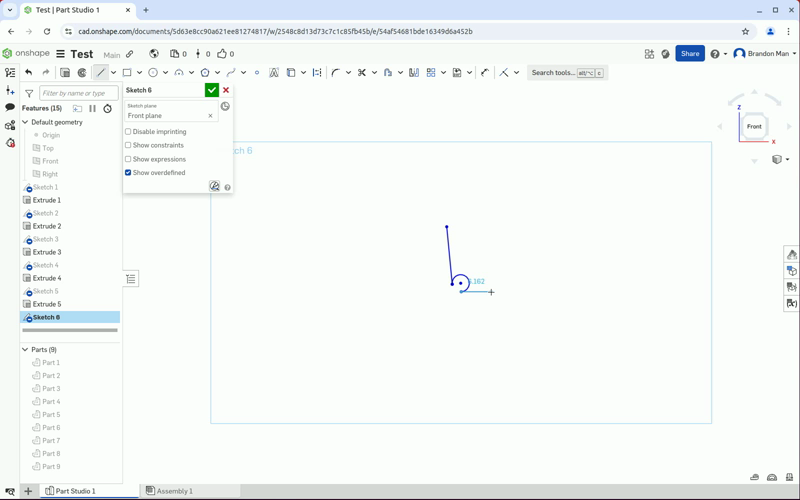
mouse_move(502, 290)
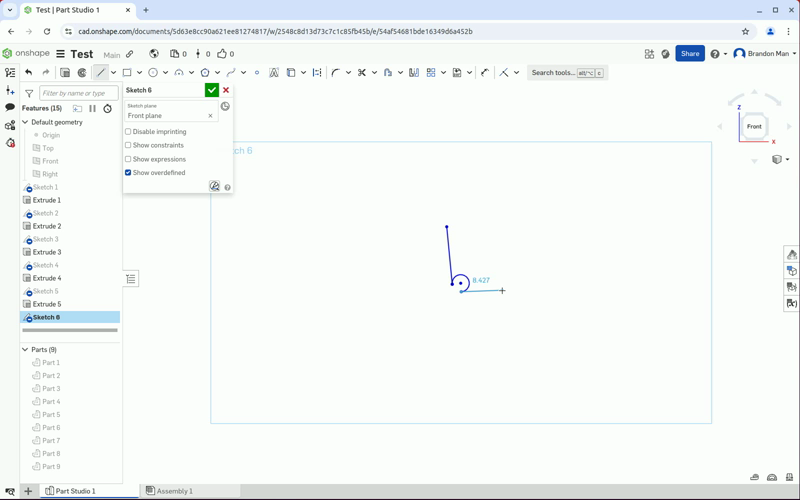
click(502, 290)
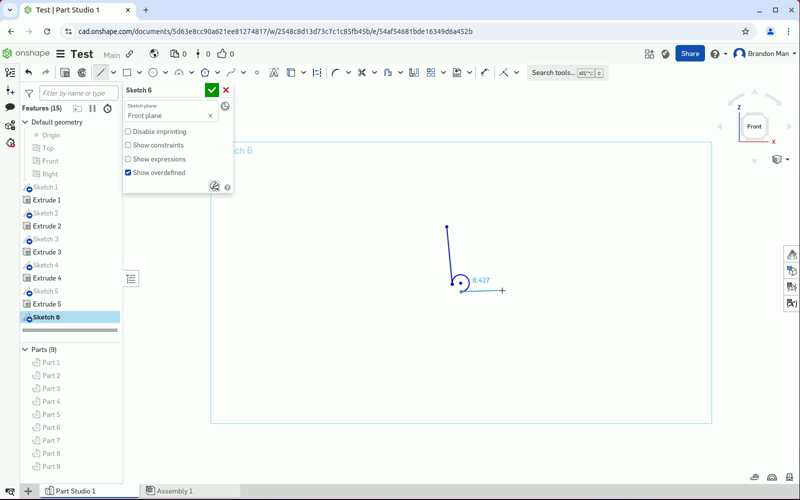
key_up(shift)
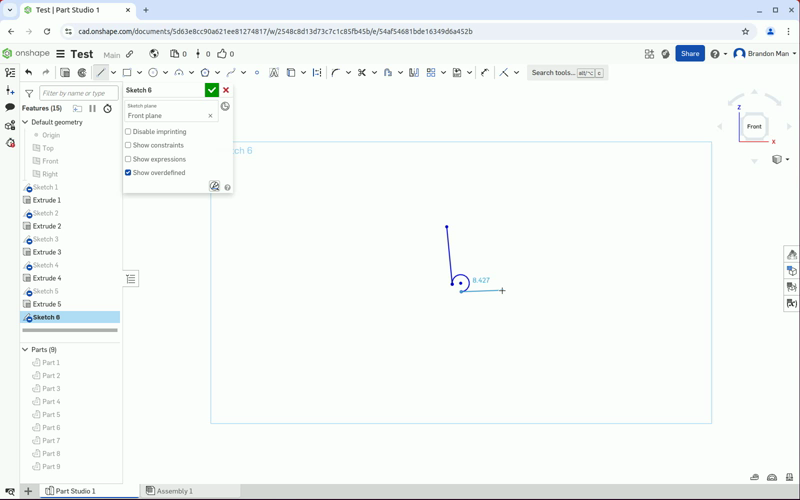
key(esc)
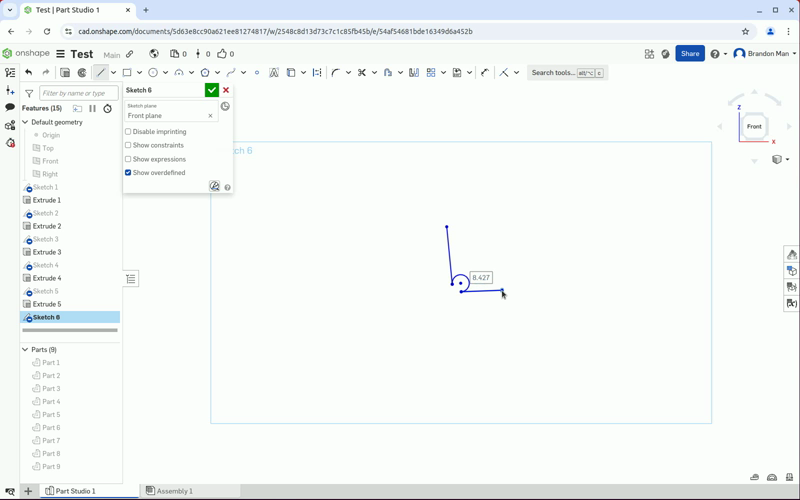
key(a)
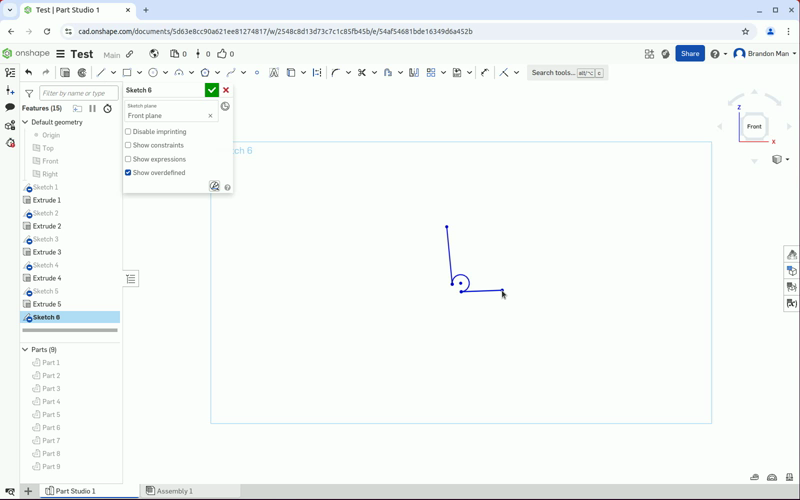
mouse_move(502, 290)
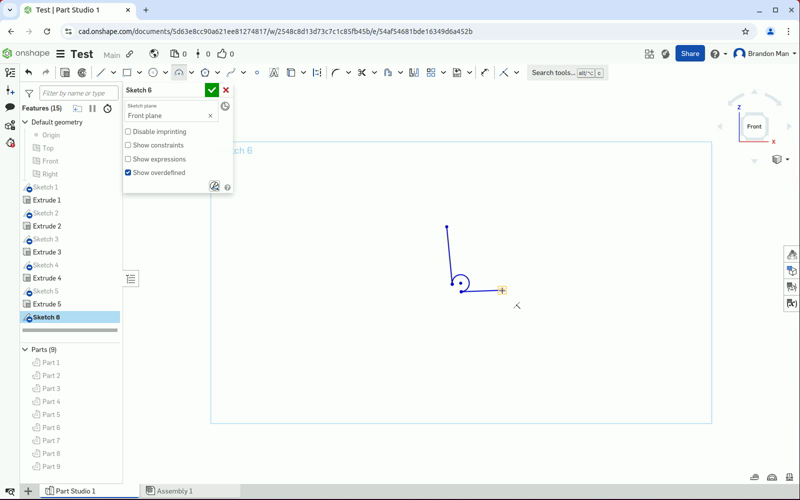
click(502, 290)
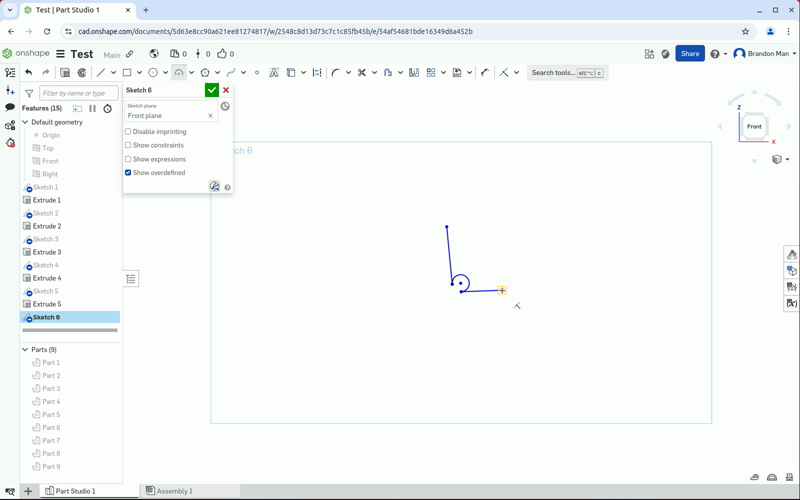
key_down(shift)
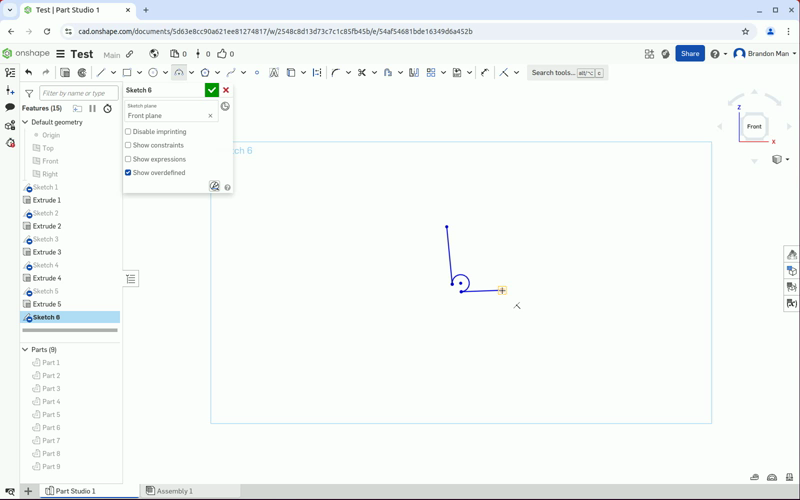
mouse_move(502, 276)
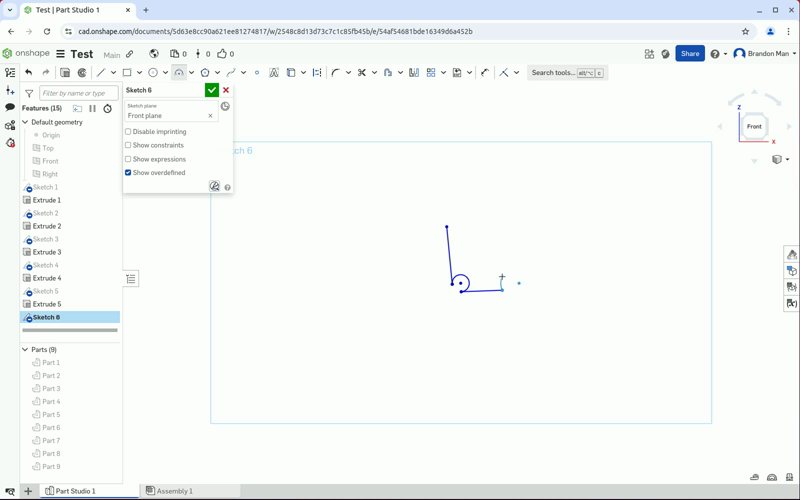
click(502, 276)
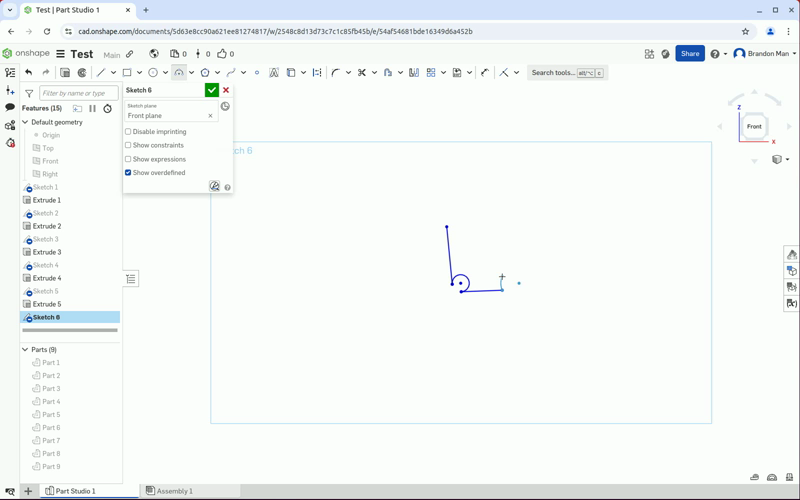
mouse_move(494, 282)
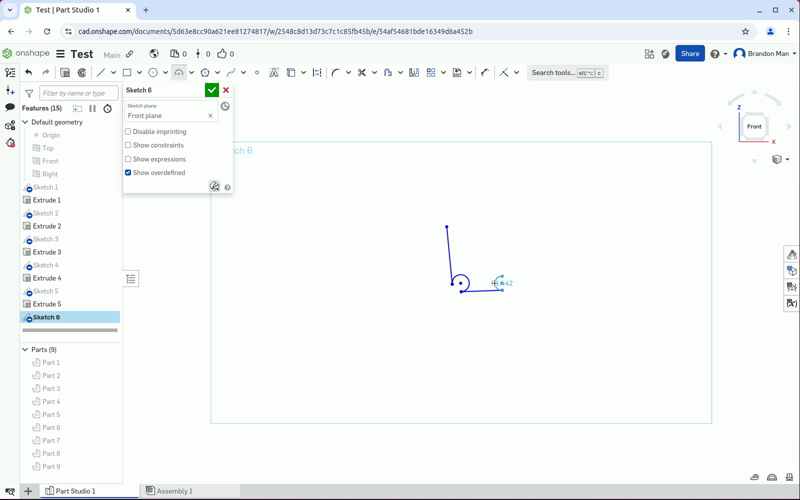
click(494, 282)
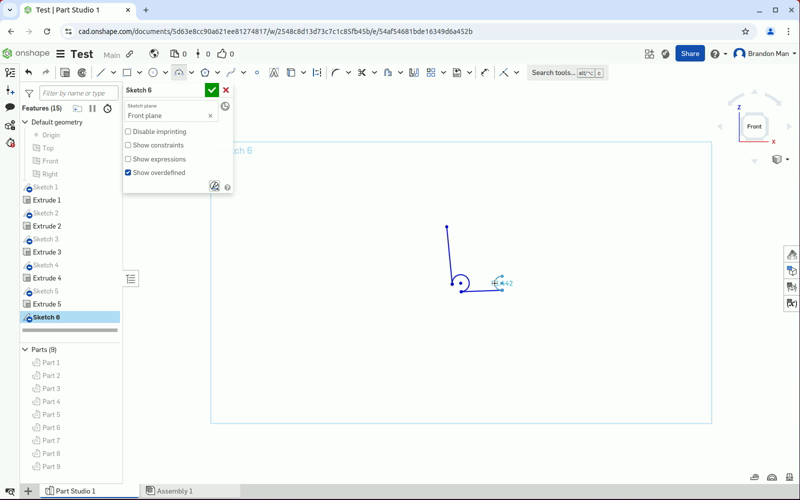
key_up(shift)
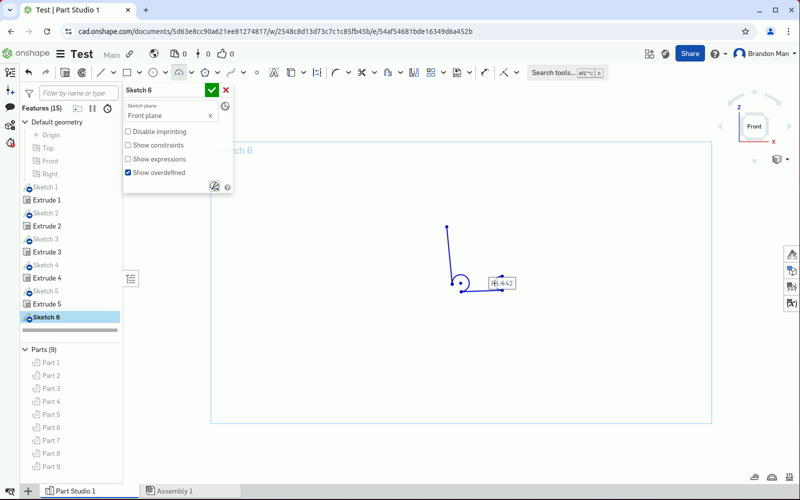
key(esc)
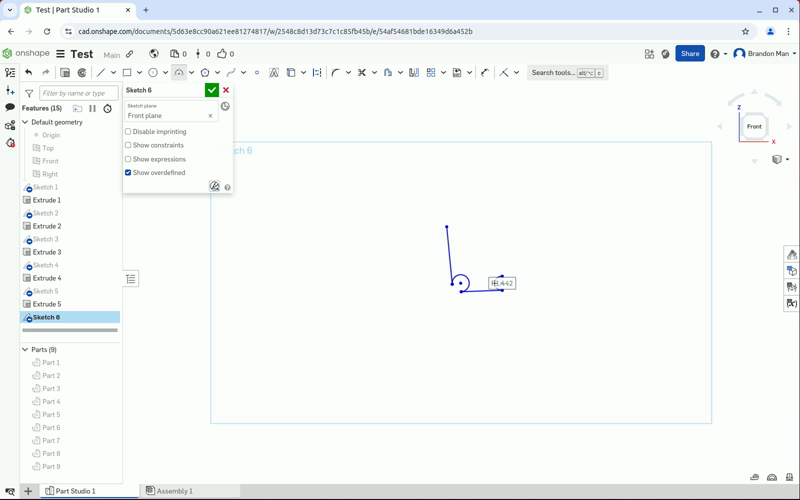
key(l)
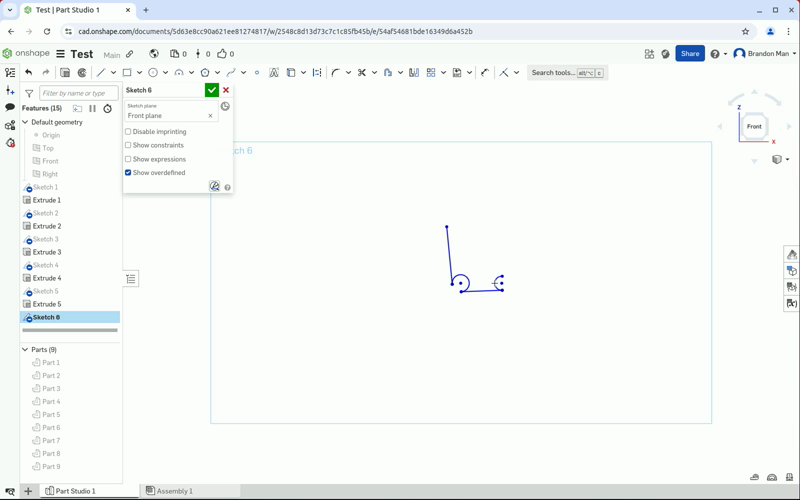
mouse_move(502, 276)
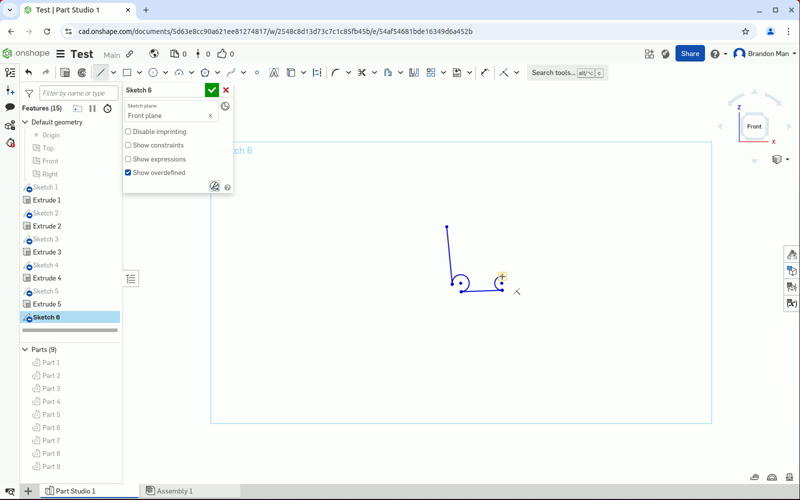
click(502, 276)
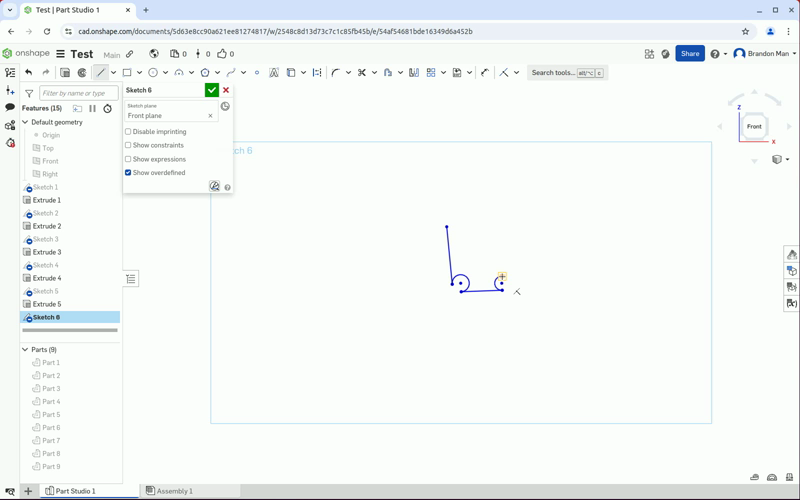
key_down(shift)
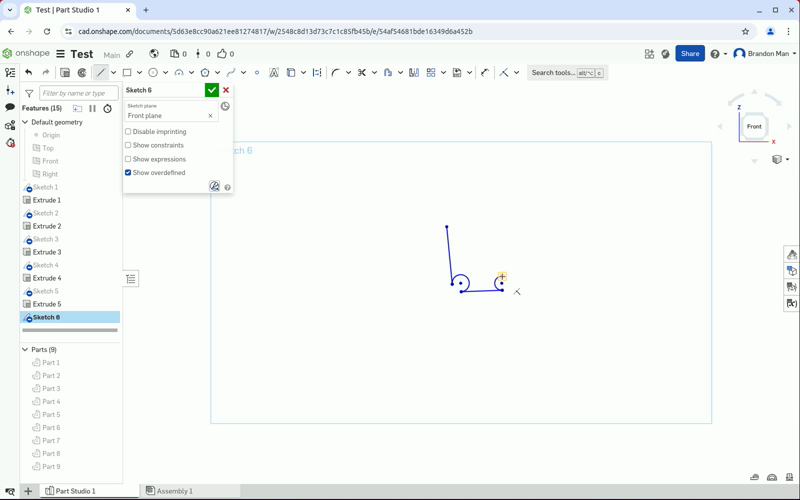
mouse_move(532, 276)
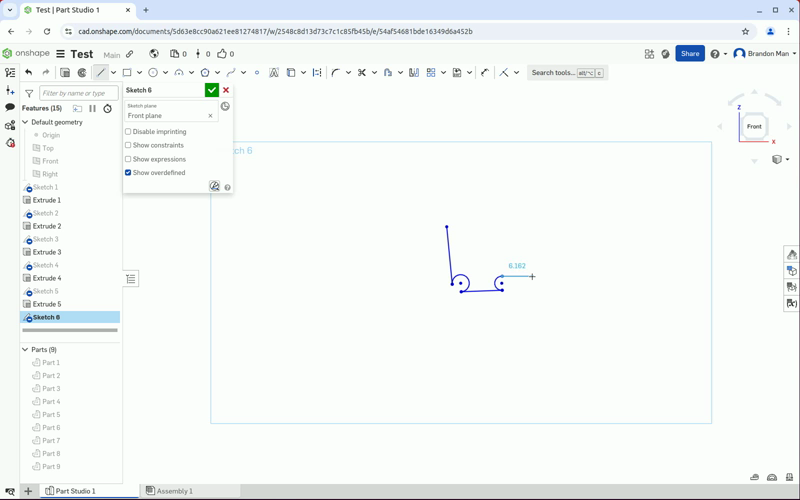
mouse_move(478, 275)
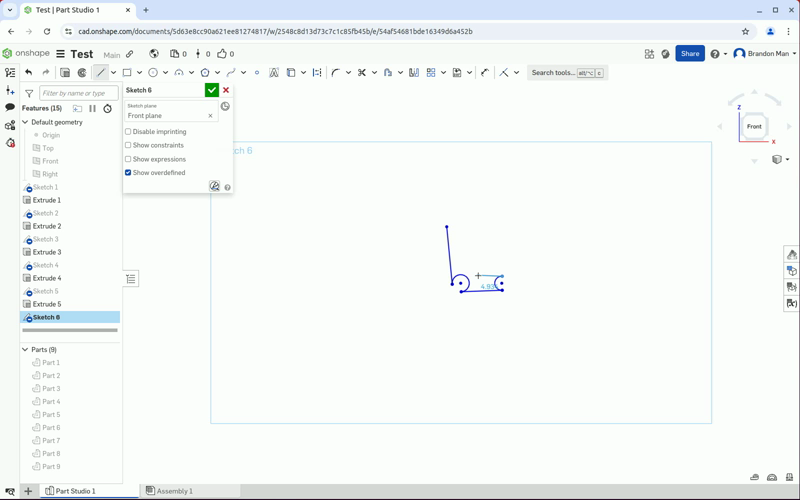
click(478, 275)
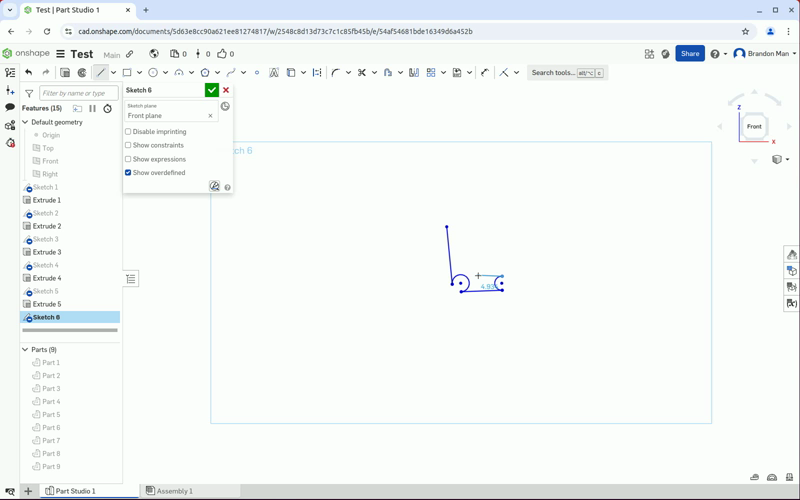
key_up(shift)
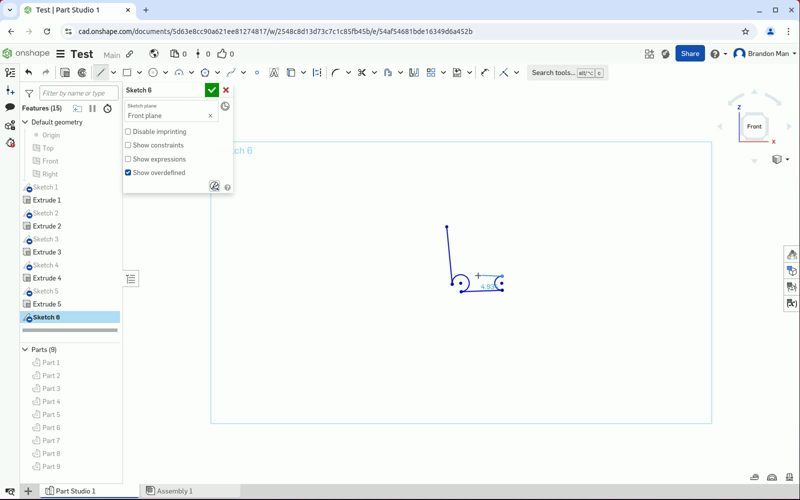
key(esc)
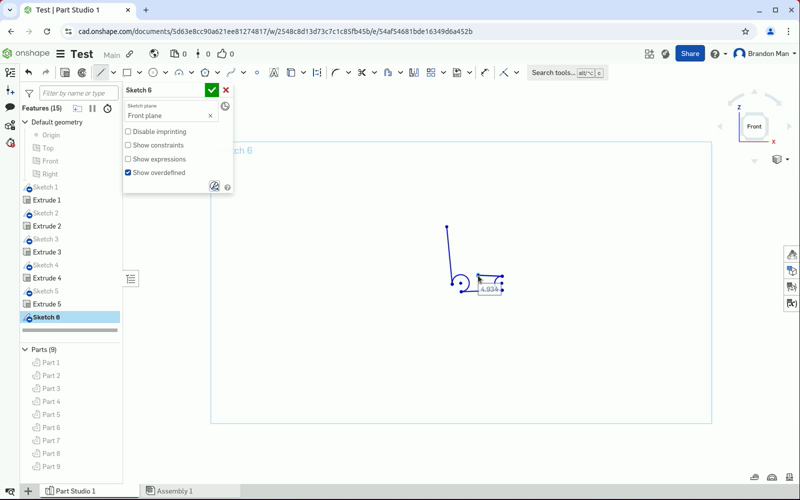
key(a)
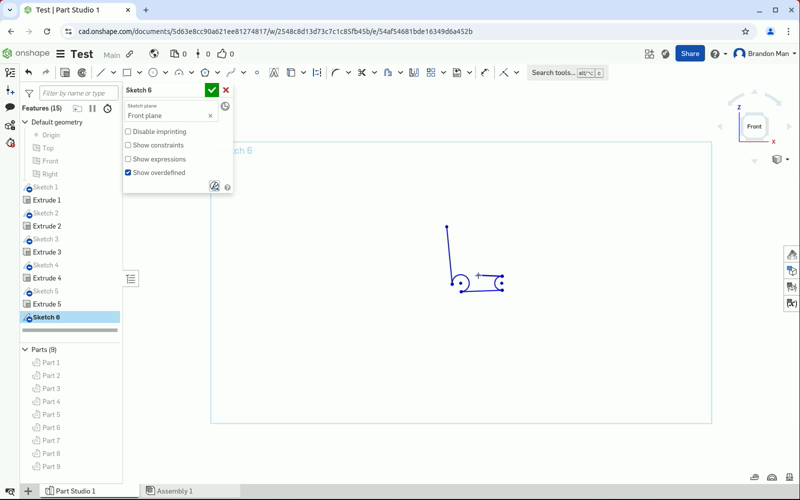
mouse_move(478, 275)
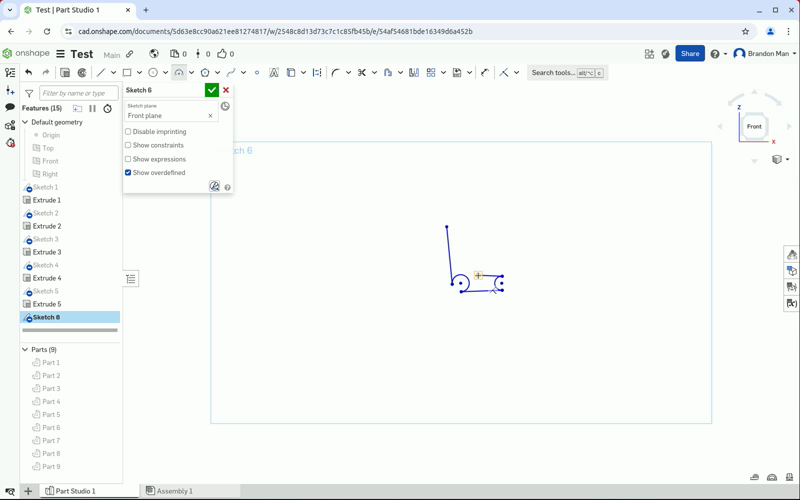
click(478, 275)
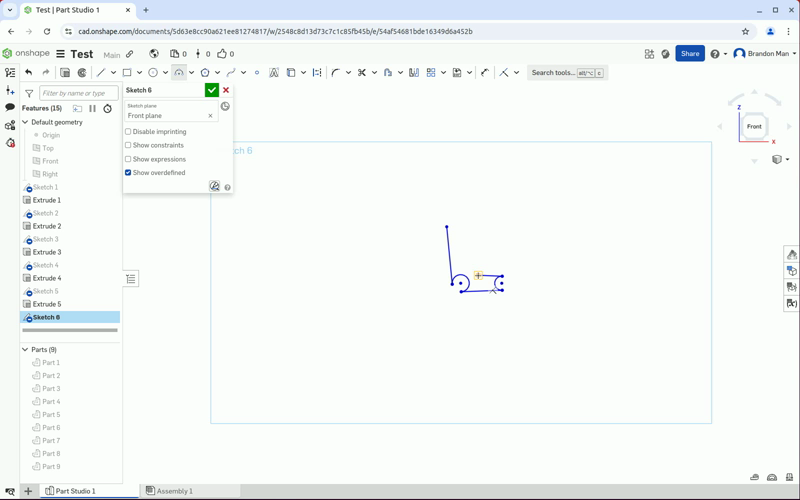
key_down(shift)
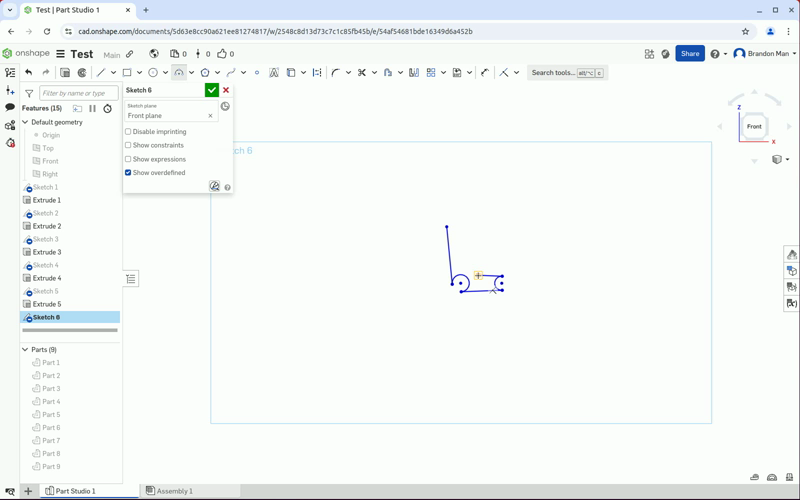
mouse_move(471, 267)
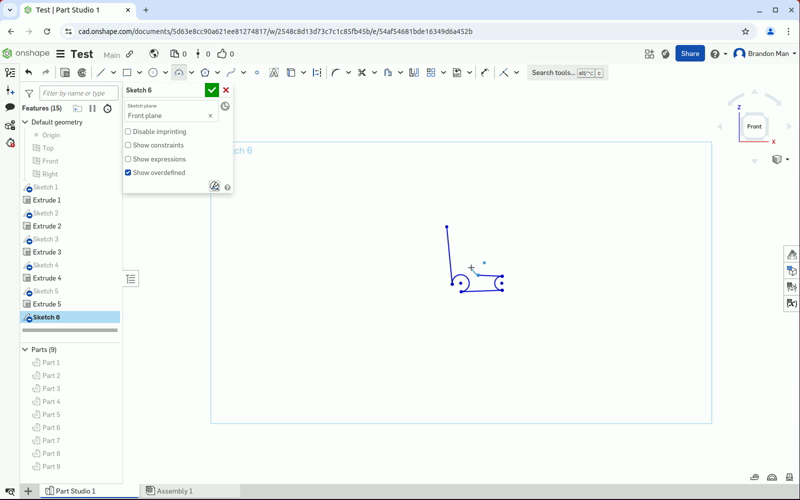
click(471, 267)
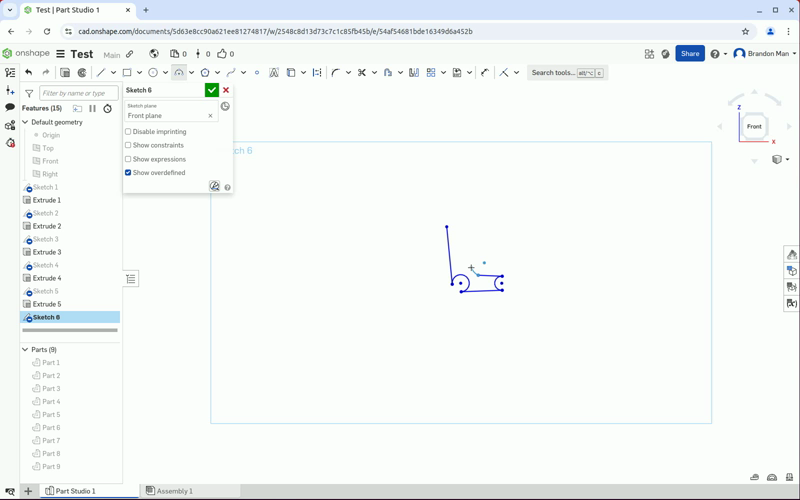
mouse_move(472, 272)
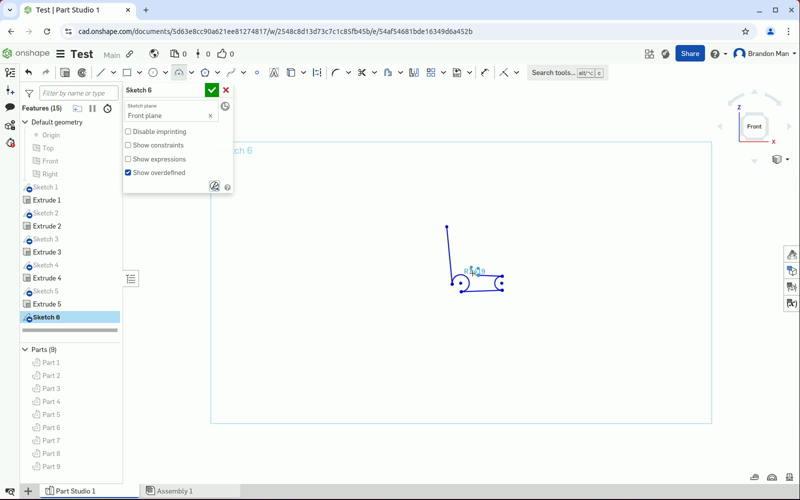
click(472, 272)
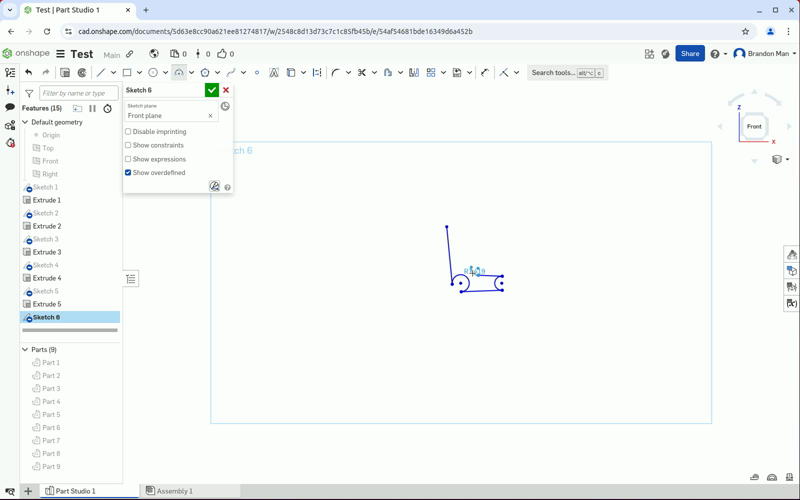
key_up(shift)
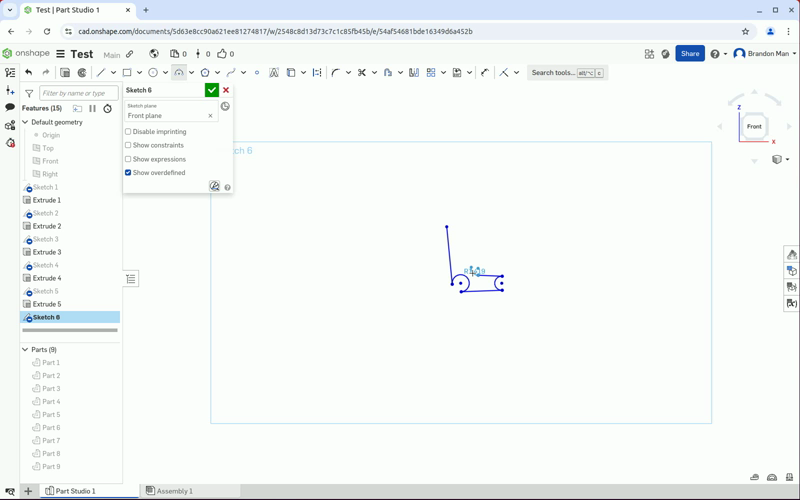
key(esc)
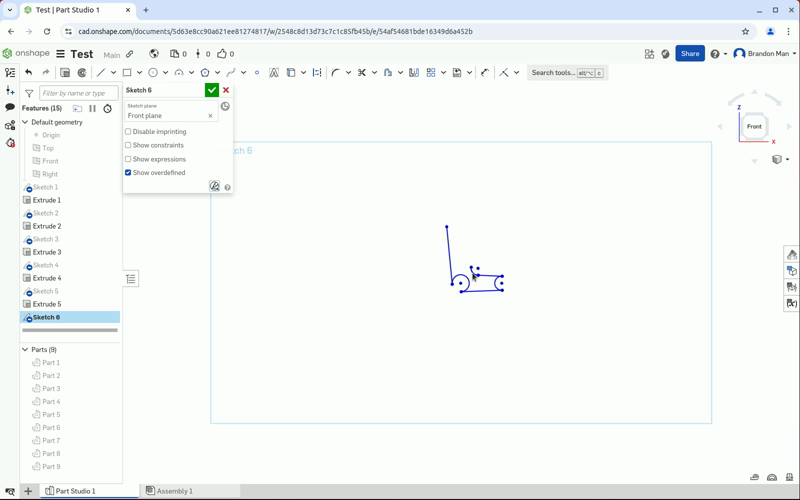
key(l)
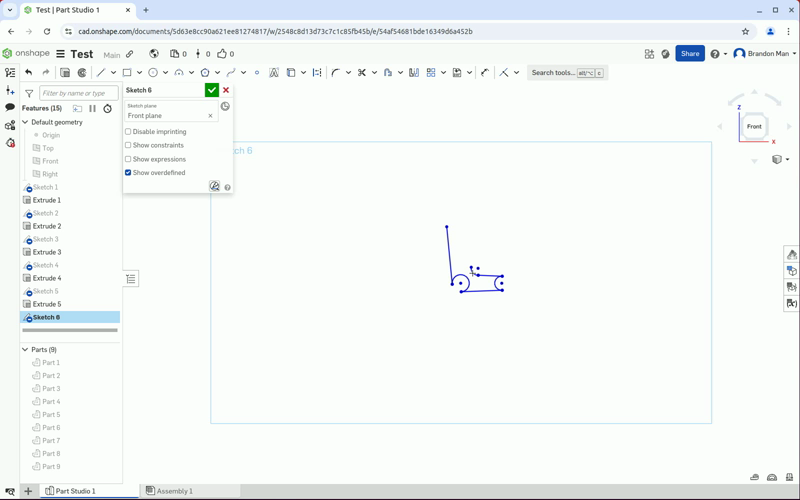
mouse_move(471, 267)
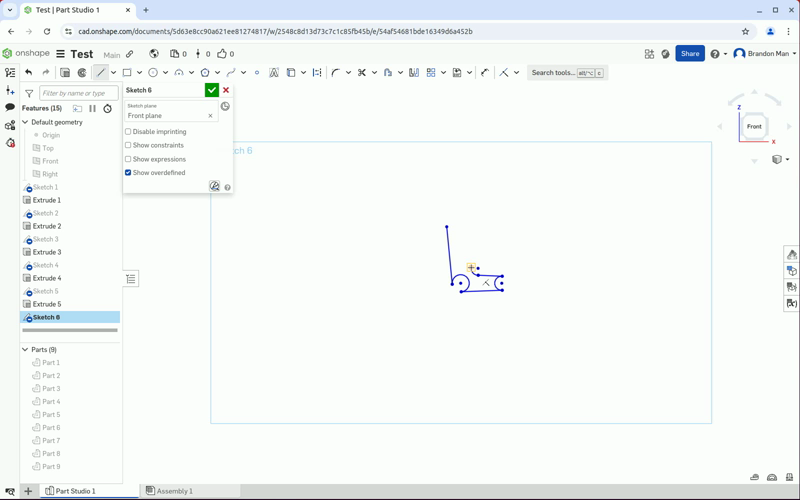
click(471, 267)
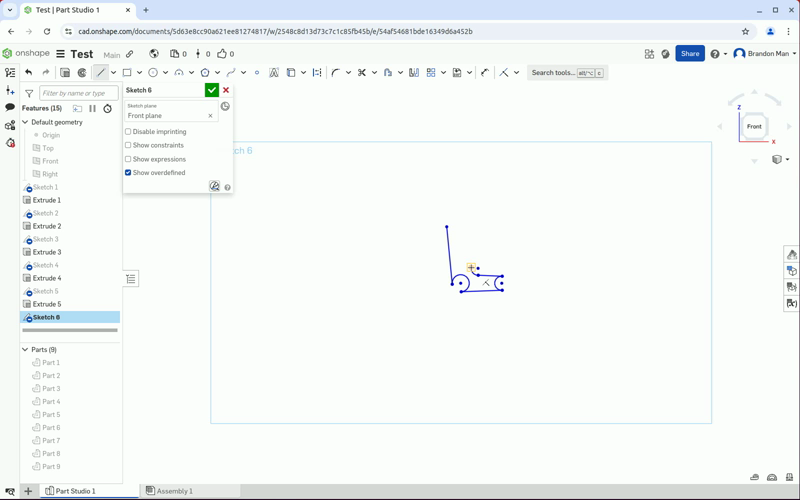
key_down(shift)
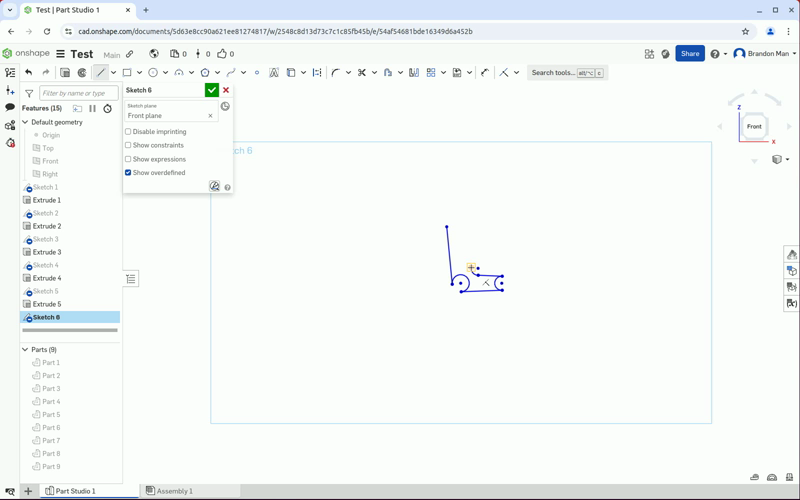
mouse_move(501, 267)
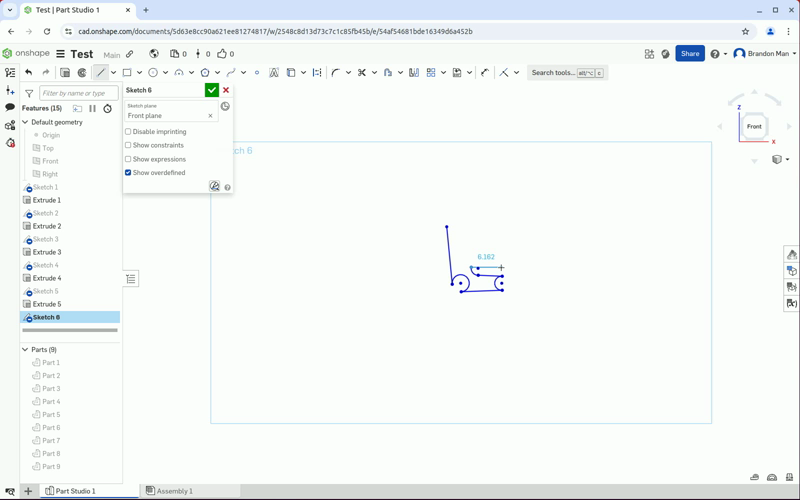
mouse_move(475, 226)
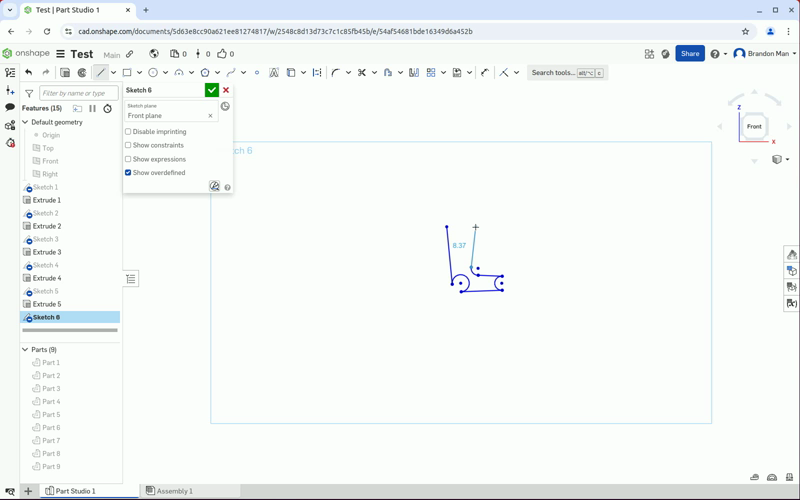
click(475, 226)
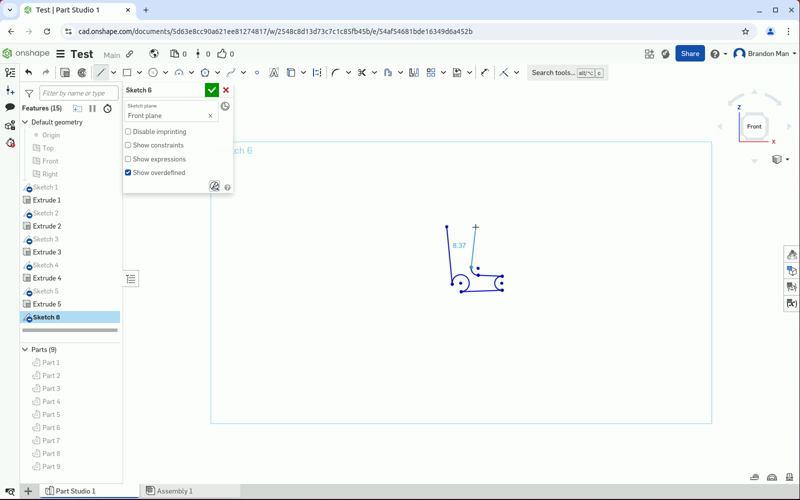
key_up(shift)
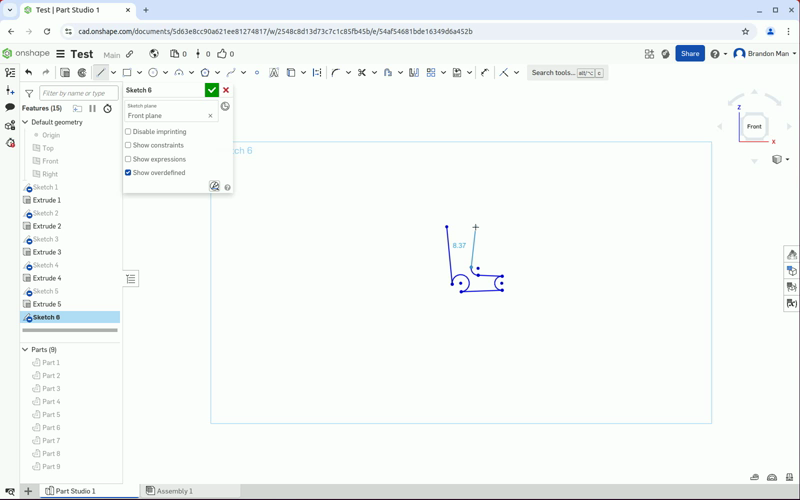
key(esc)
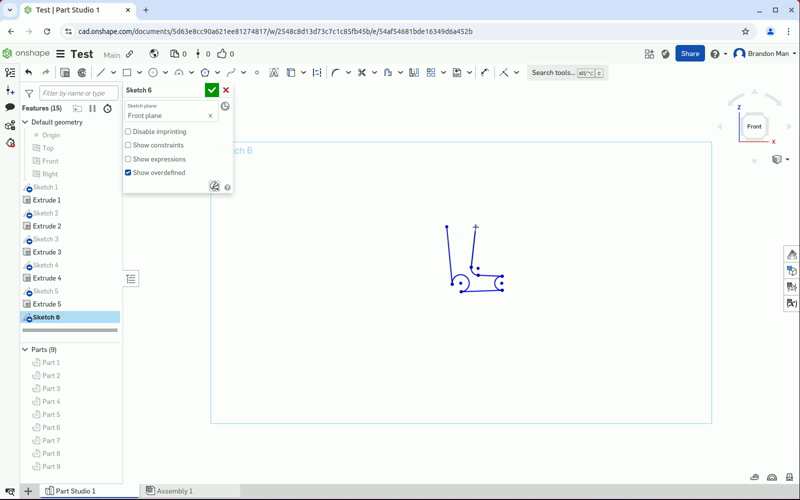
key(a)
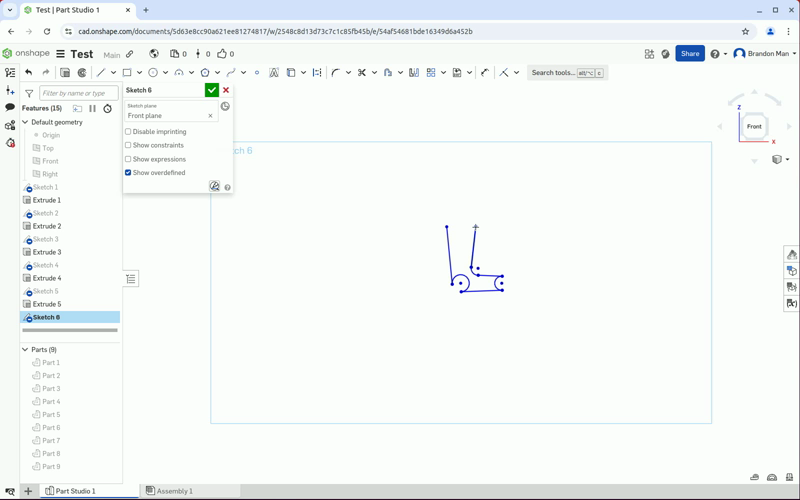
mouse_move(475, 226)
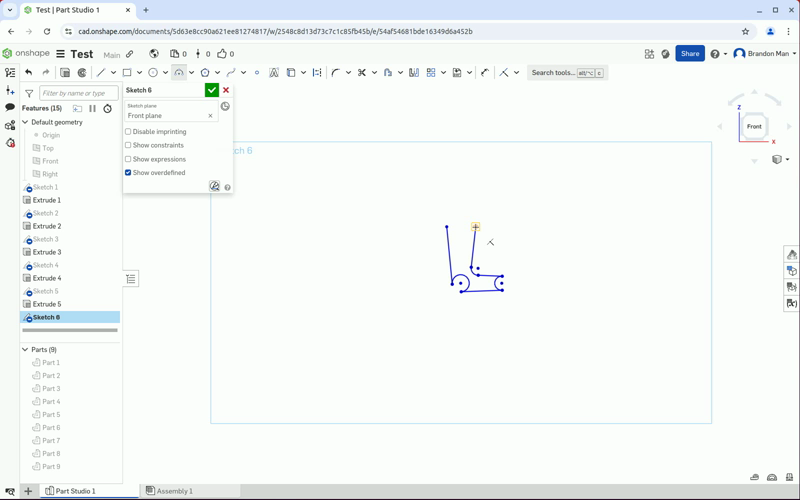
click(475, 226)
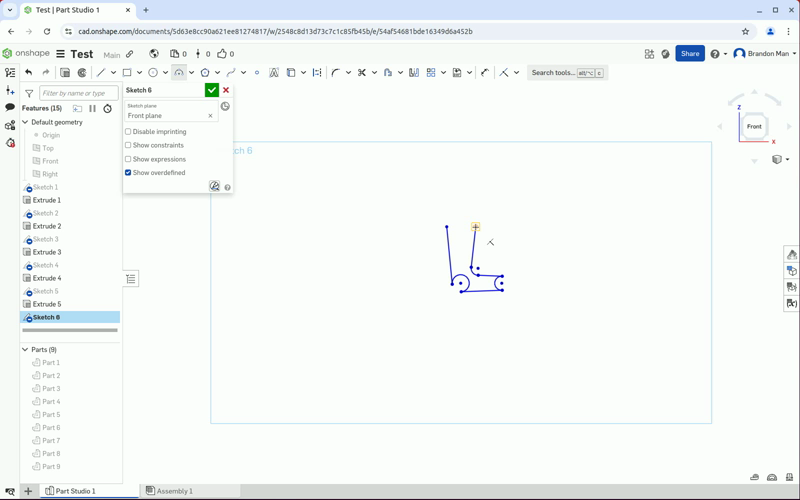
mouse_move(446, 226)
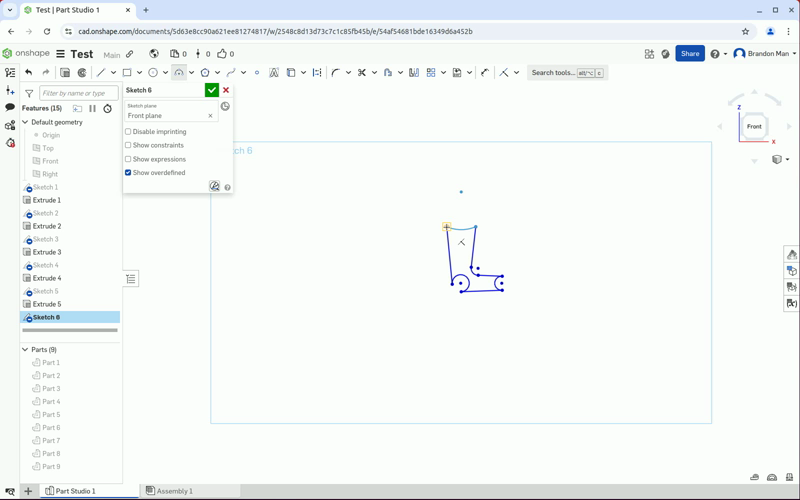
click(446, 226)
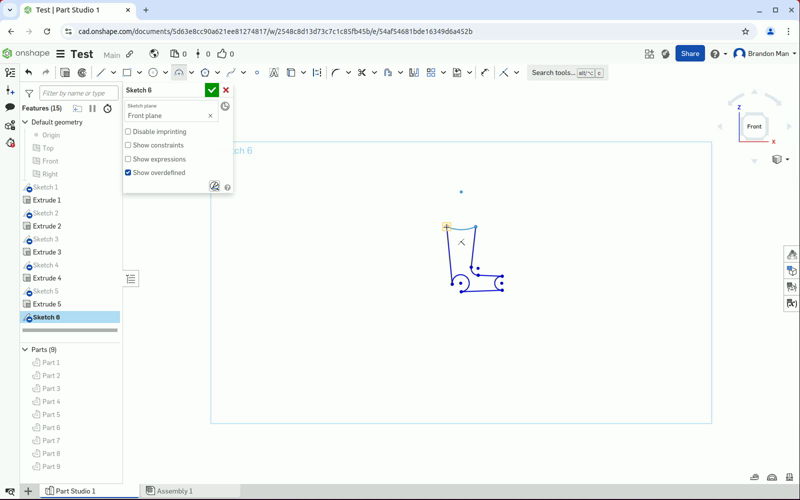
key_down(shift)
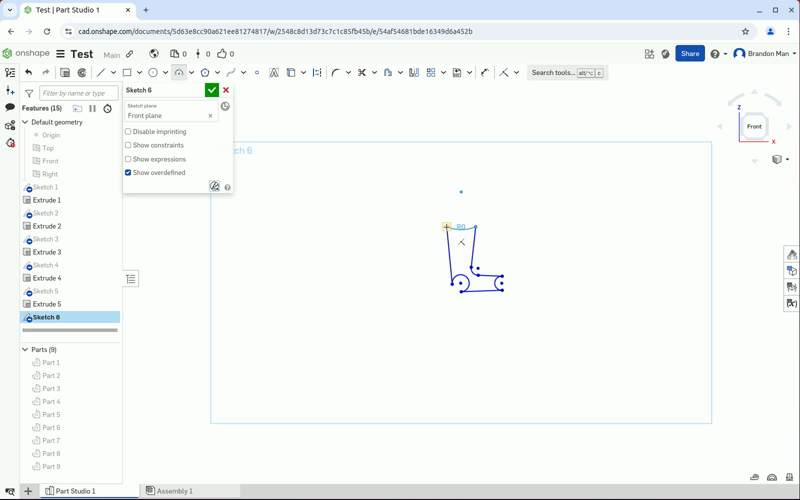
mouse_move(461, 239)
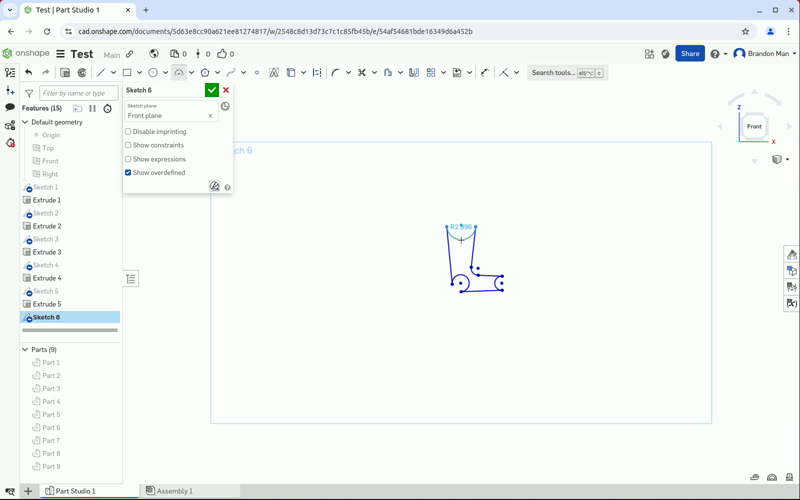
click(461, 239)
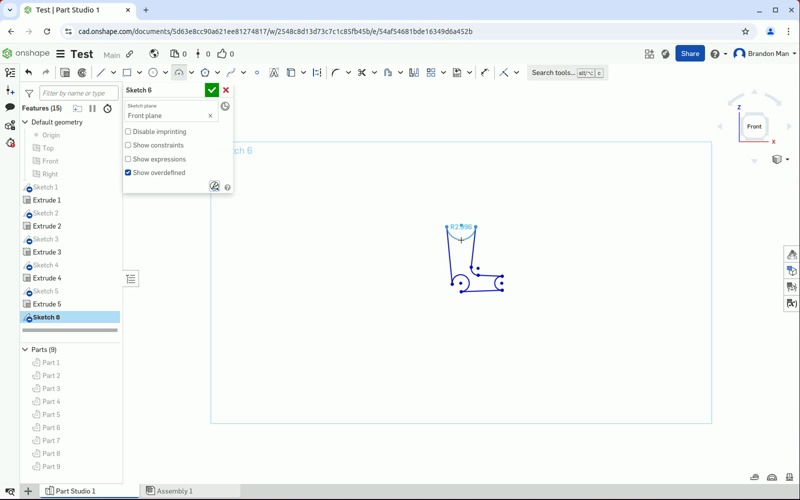
key_up(shift)
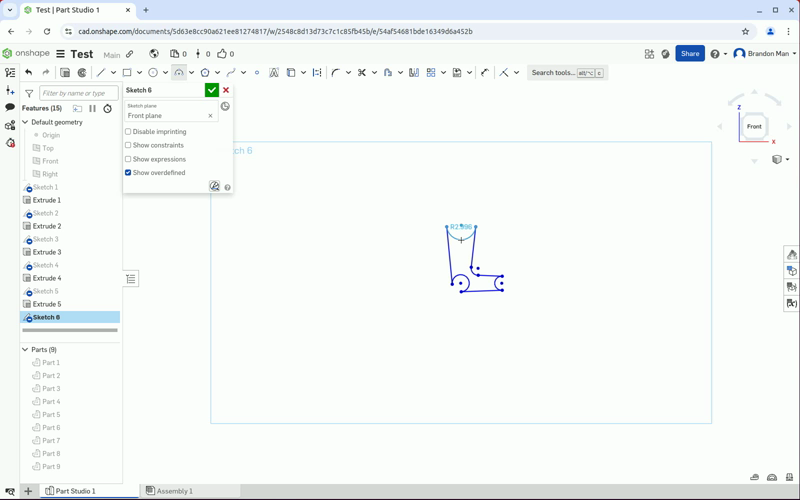
key(esc)
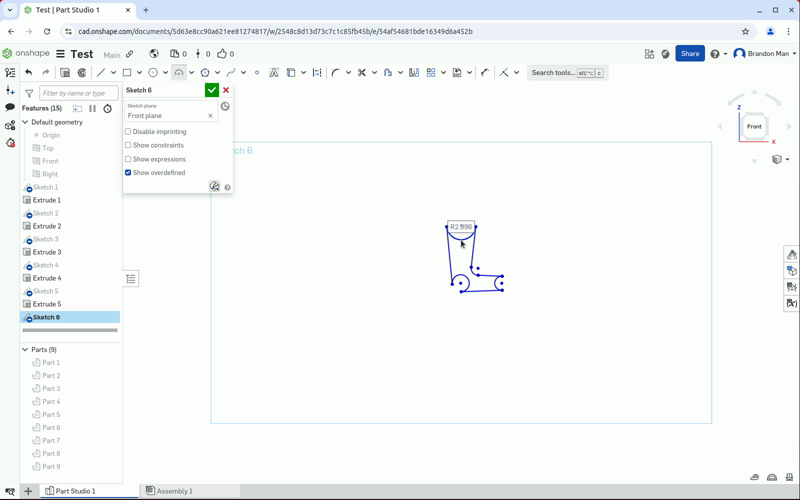
mouse_move(467, 245)
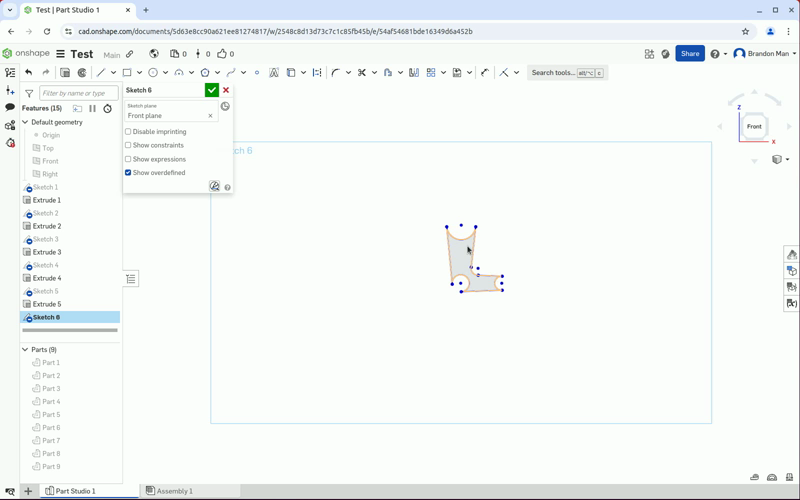
scroll(6)
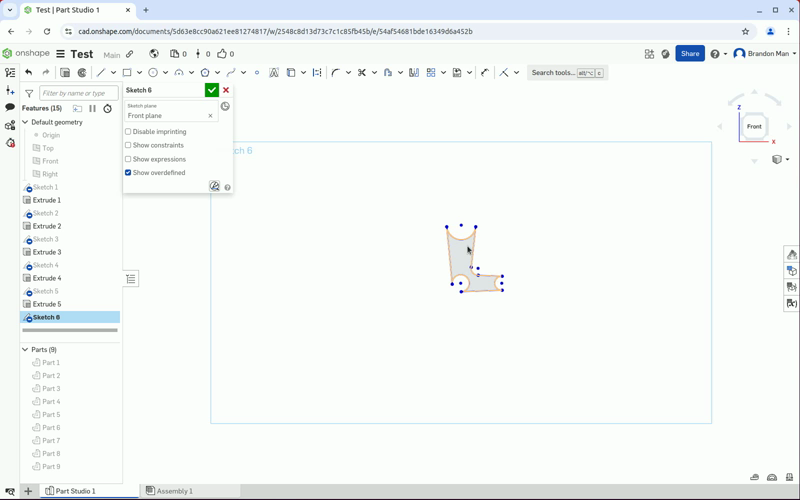
scroll(6)
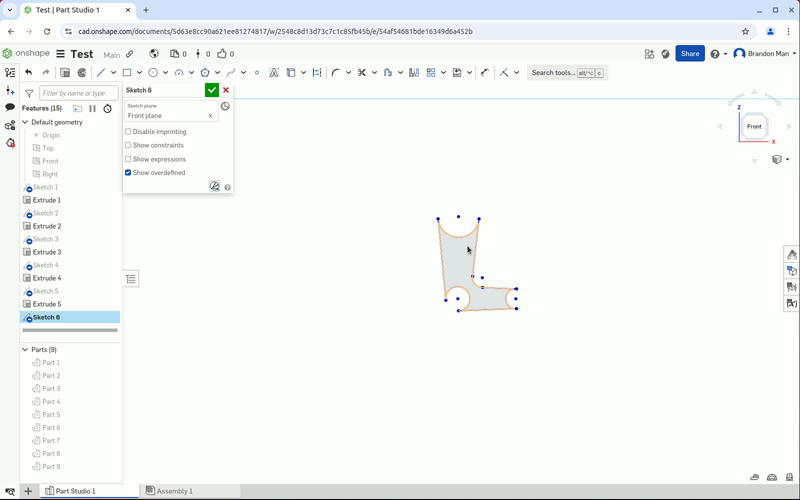
scroll(6)
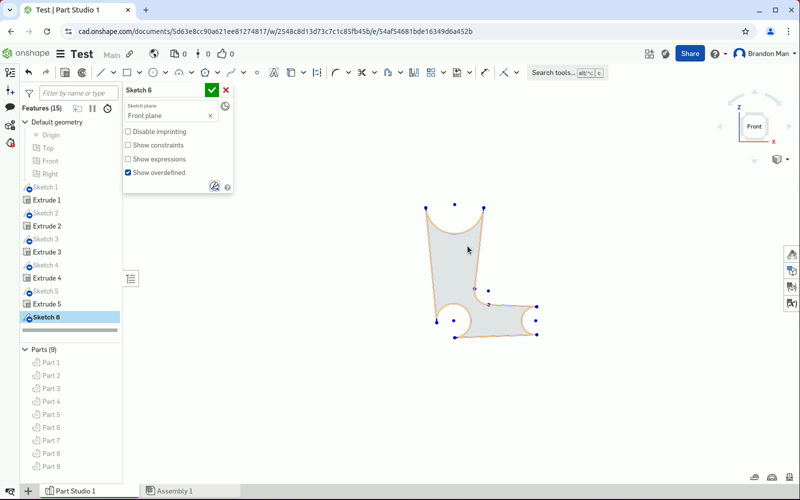
scroll(6)
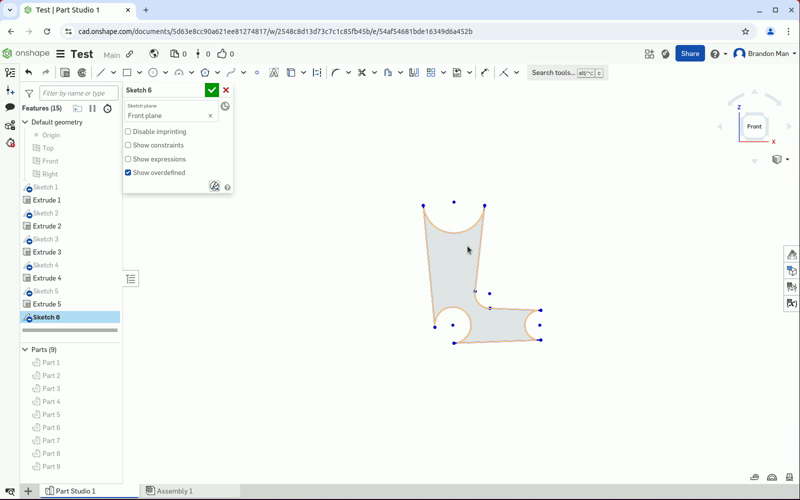
scroll(6)
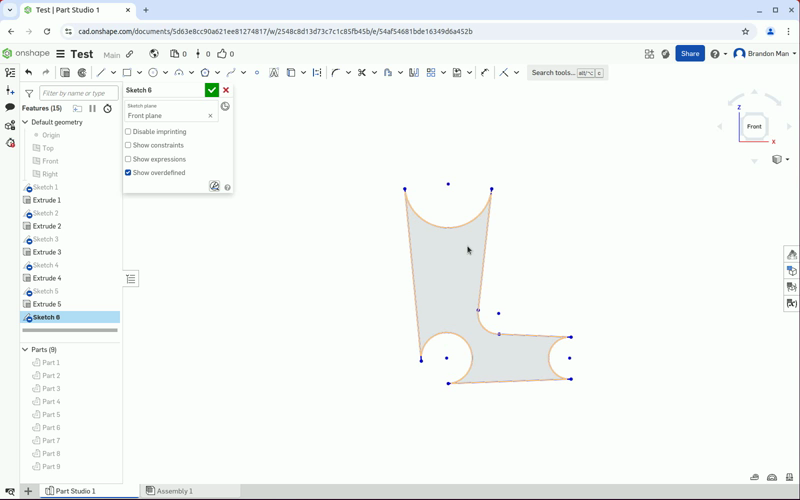
scroll(6)
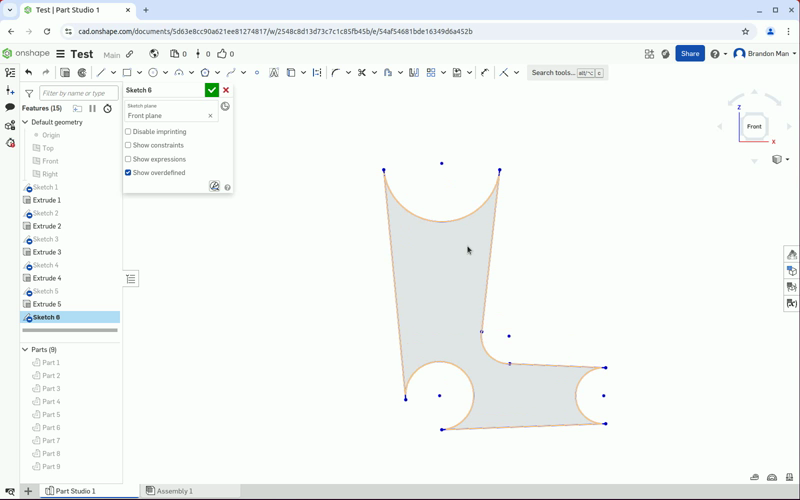
scroll(6)
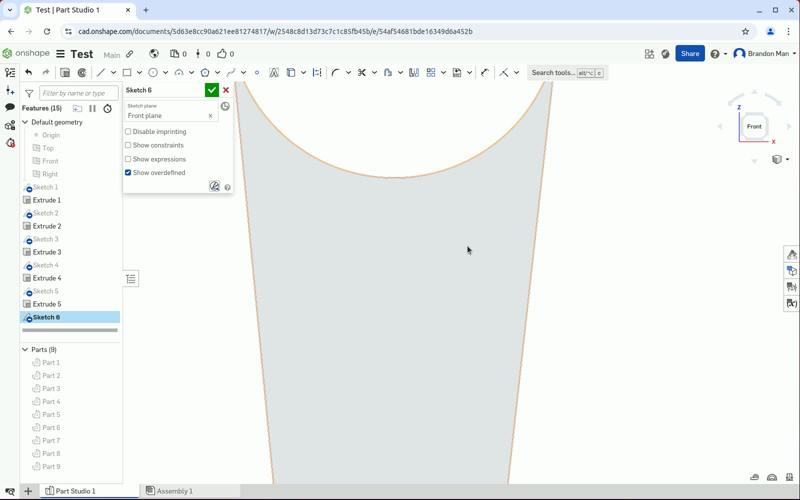
click(467, 245)
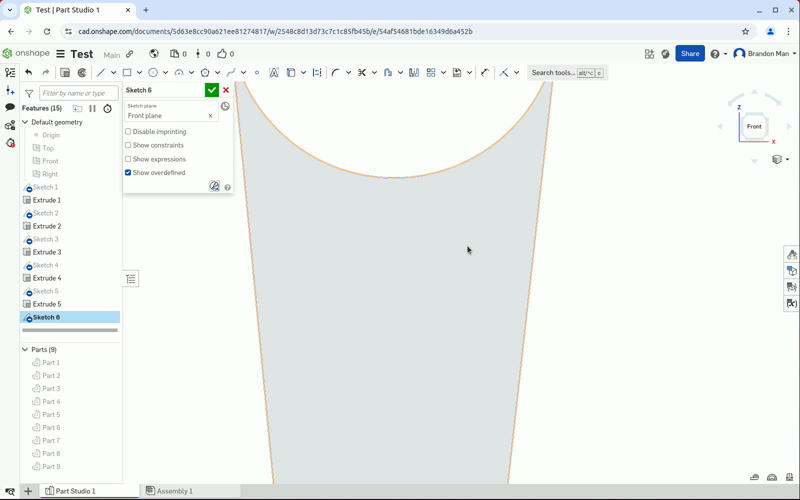
scroll(-6)
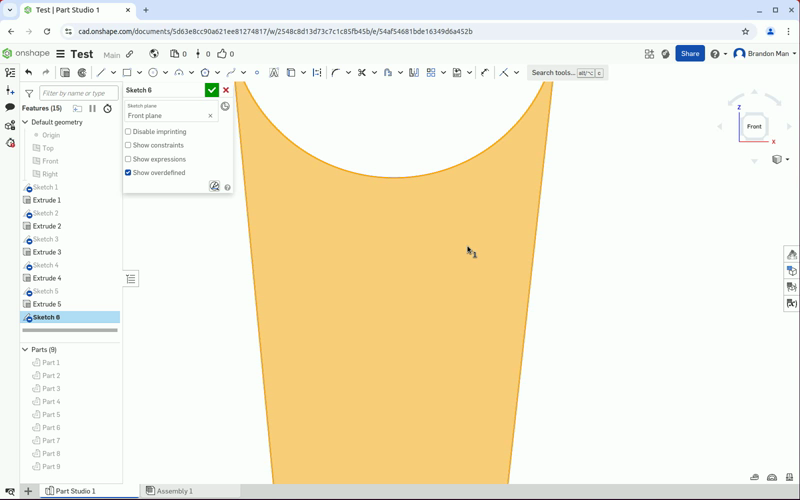
scroll(-6)
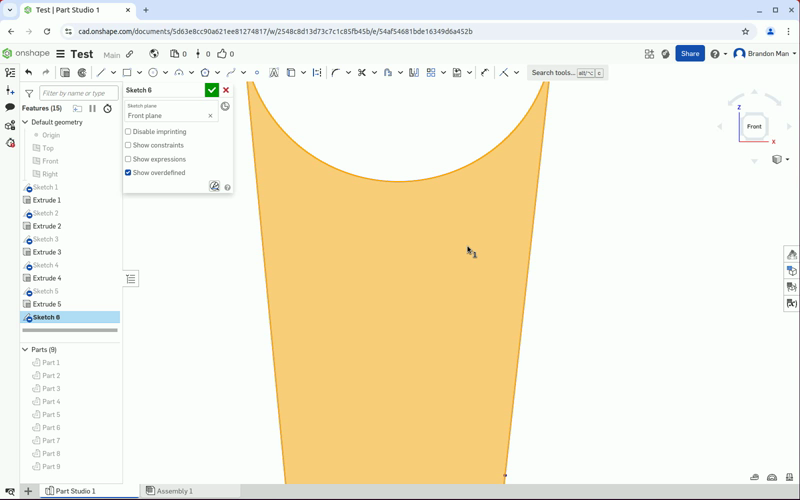
scroll(-6)
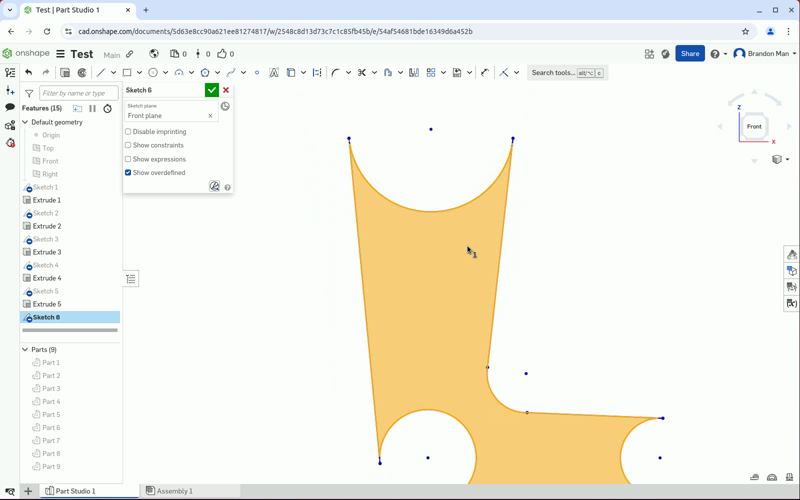
scroll(-6)
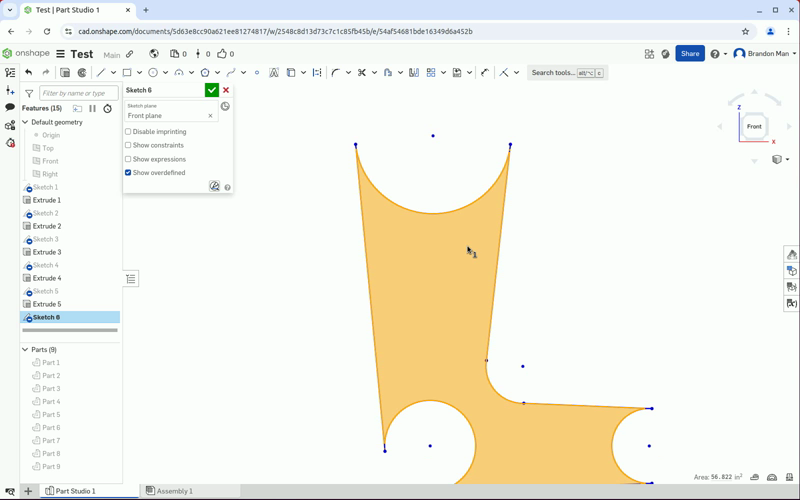
scroll(-6)
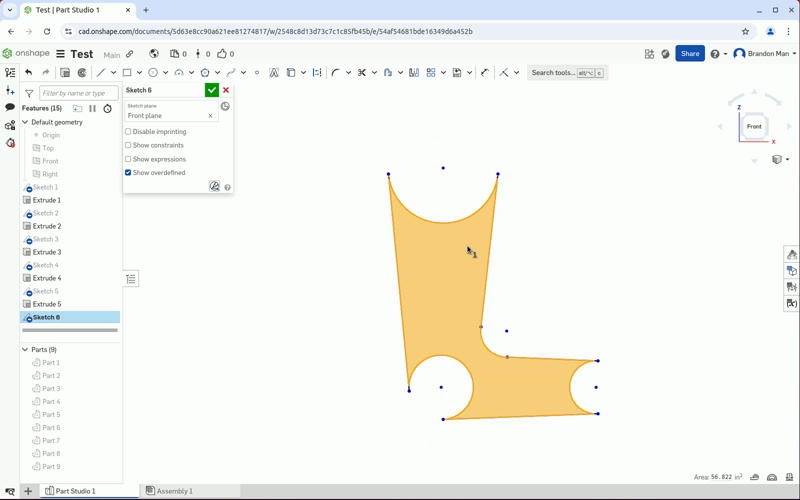
scroll(-6)
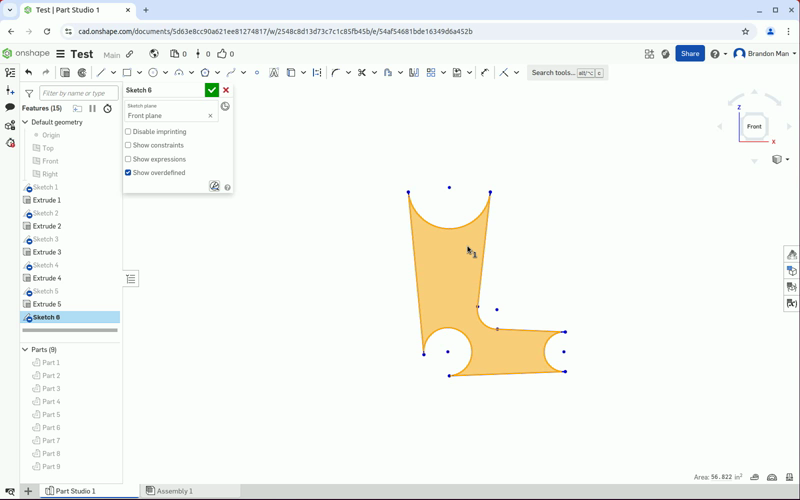
scroll(-6)
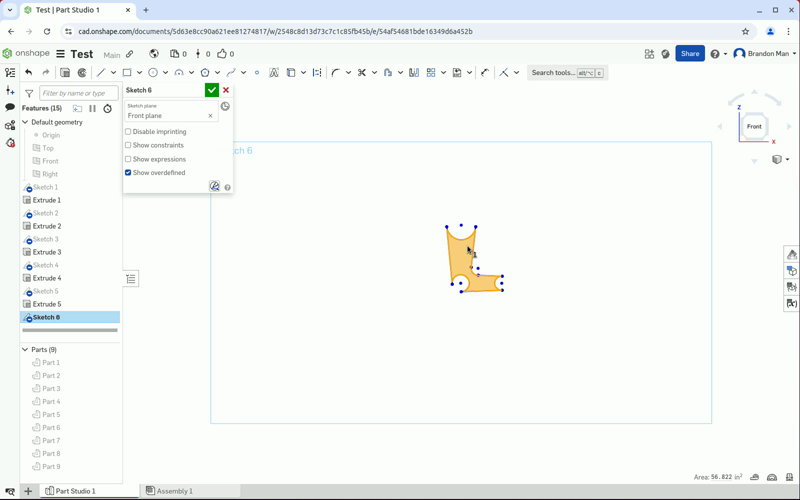
mouse_move(73, 352)
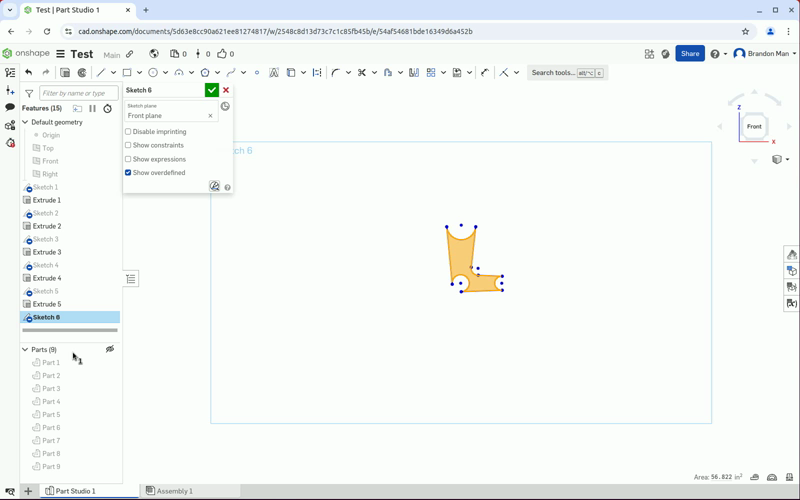
key(shift+y)
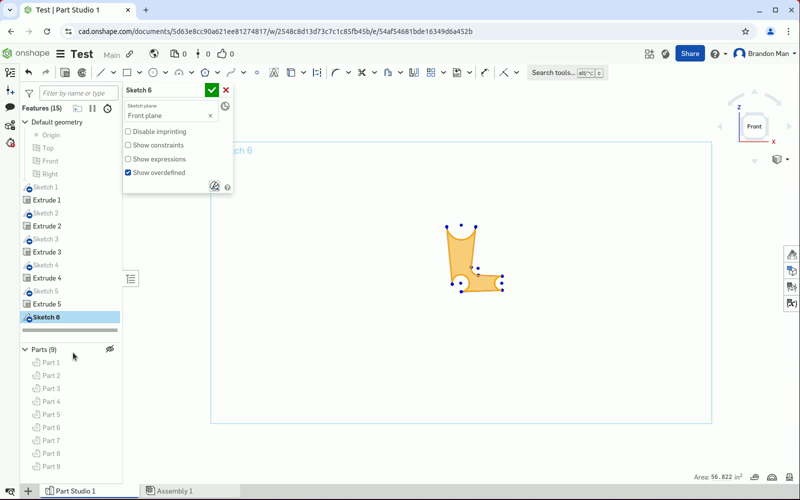
key(shift+e)
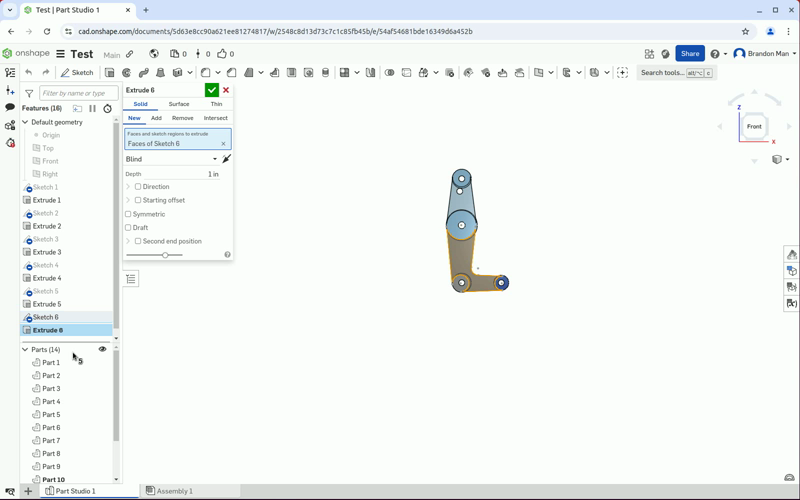
mouse_move(143, 106)
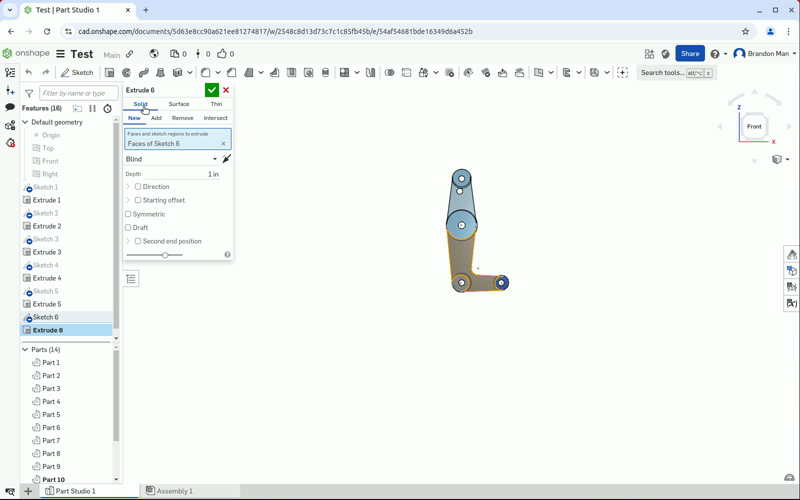
click(143, 106)
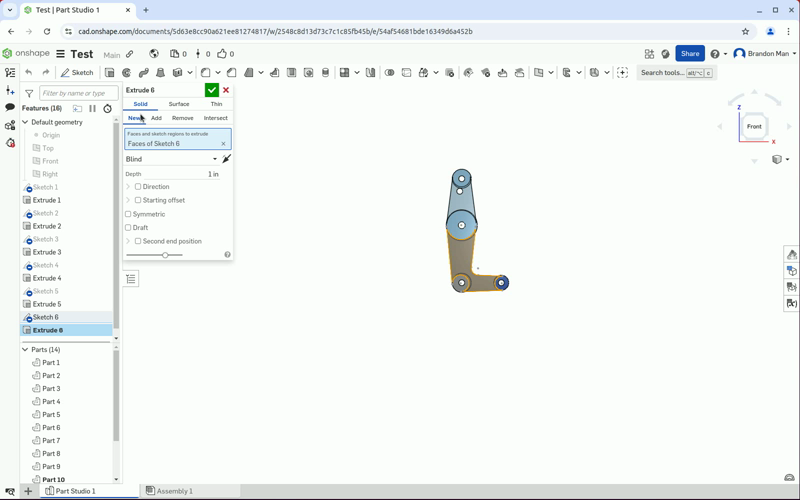
mouse_move(137, 120)
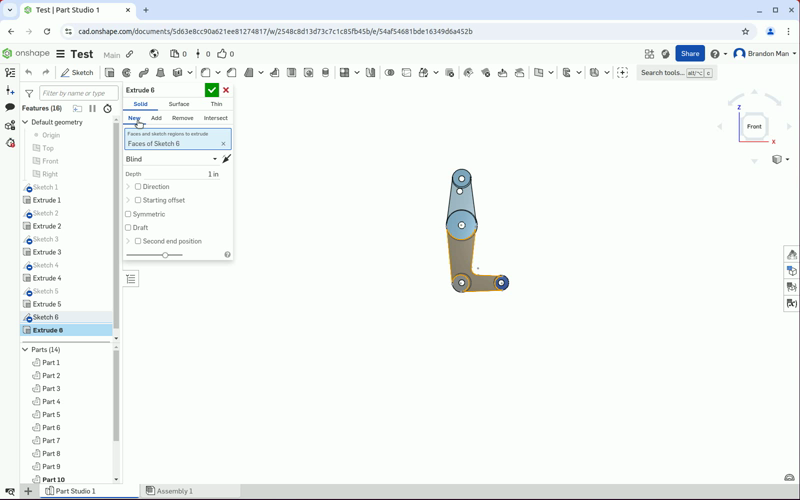
click(137, 120)
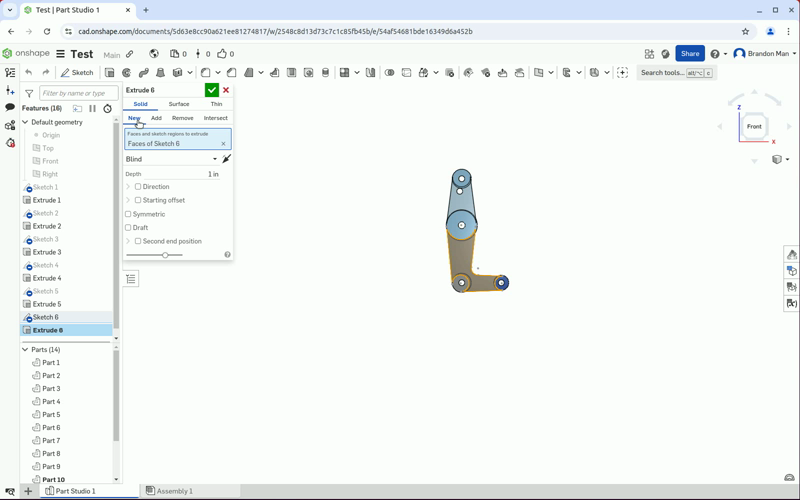
key(tab, 4)
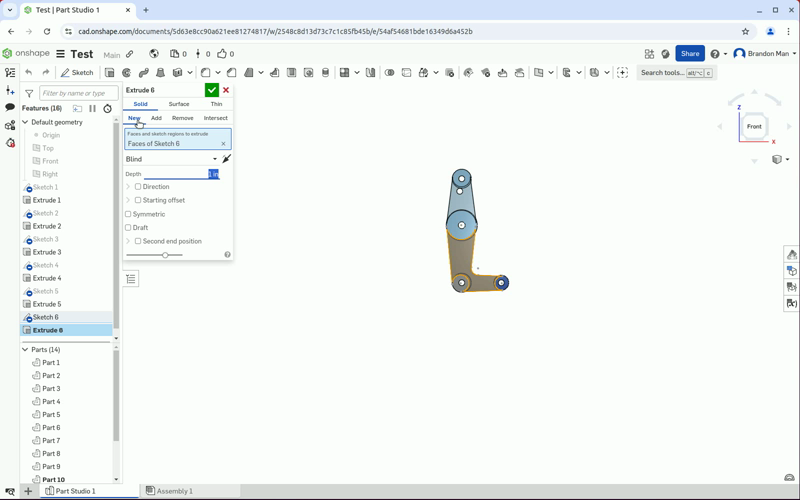
text(4.814)
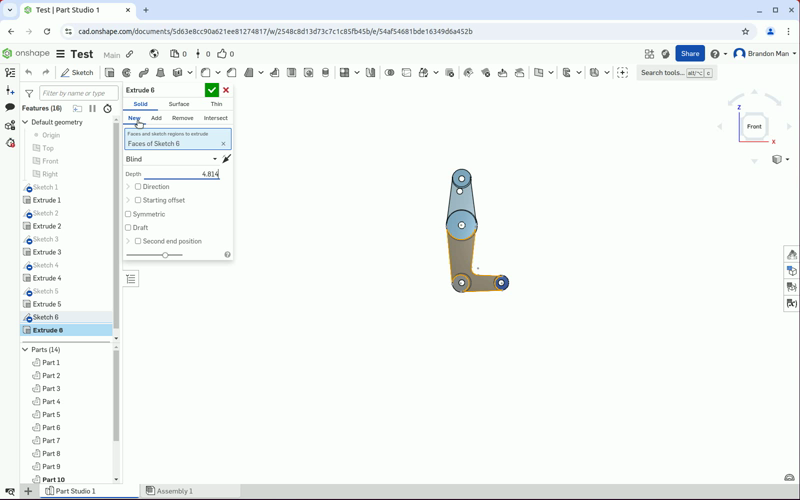
key(enter)
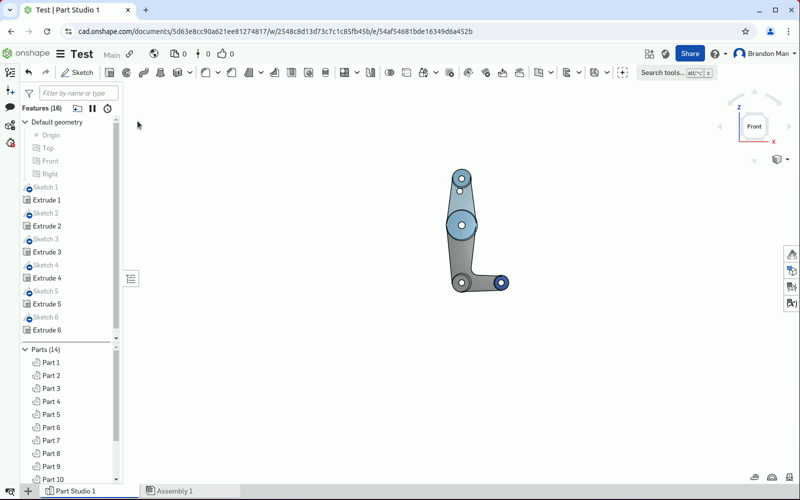
key(shift+h)
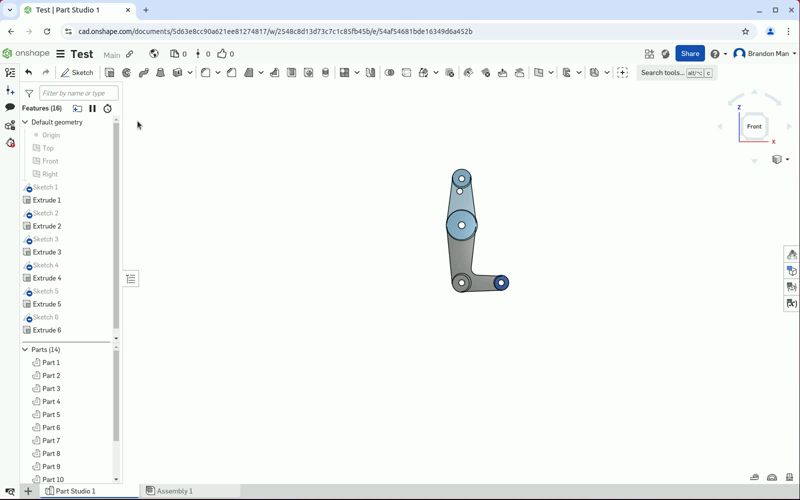
key(shift+h)
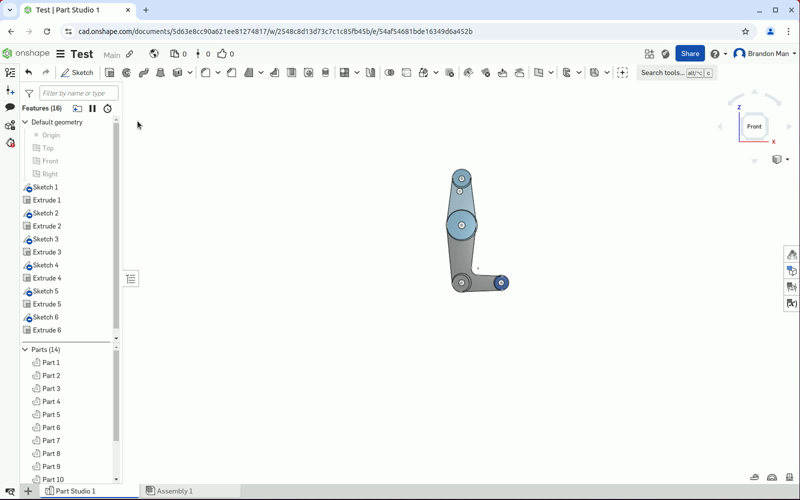
key(shift+7)
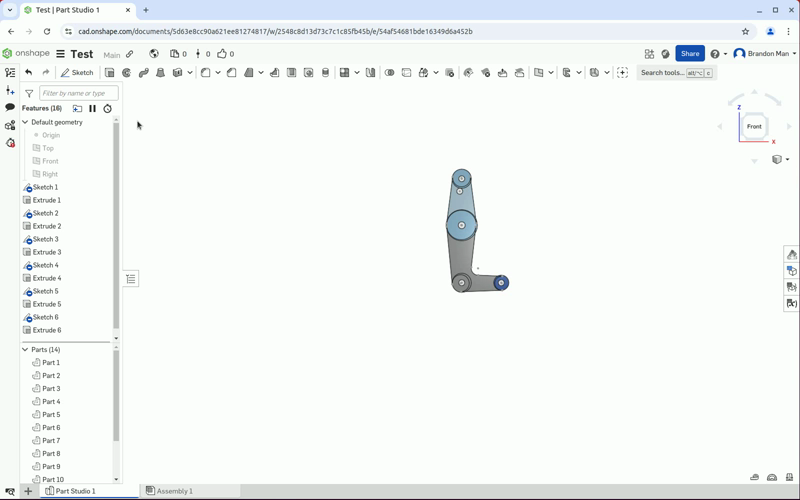
key(left, 2)
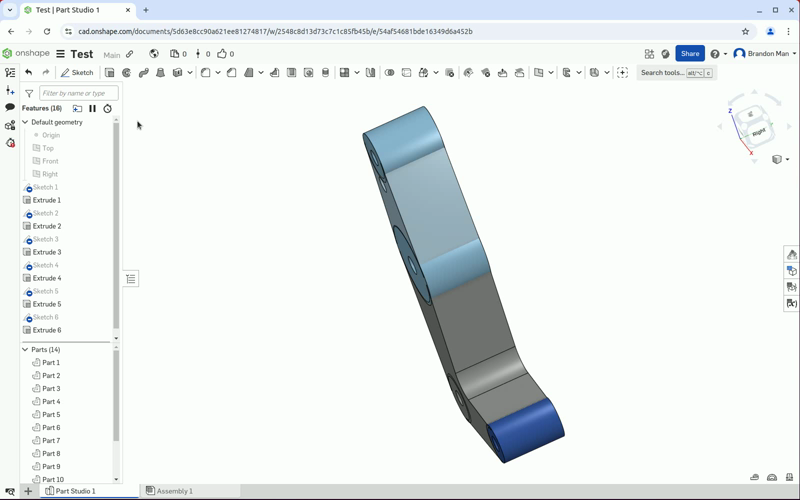
key(down, 2)
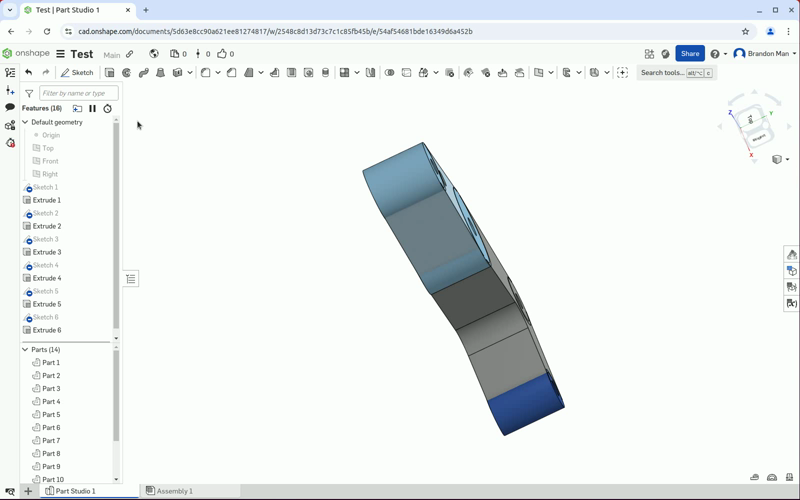
key(up, 2)
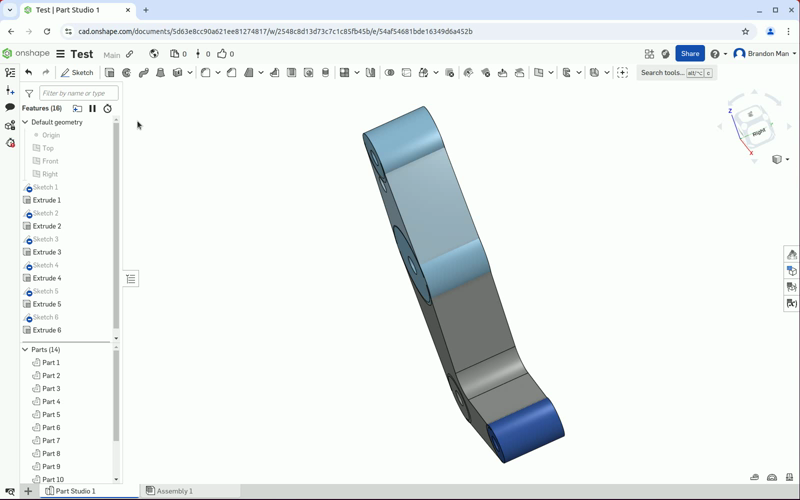
key(right, 2)
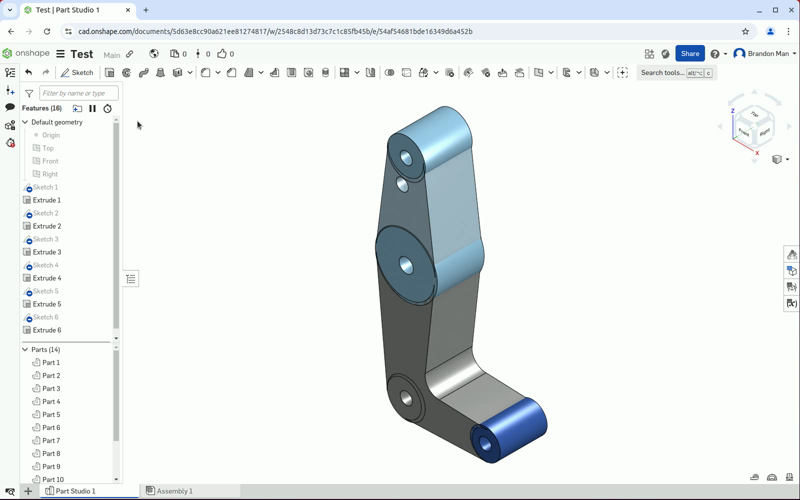
mouse_move(69, 189)
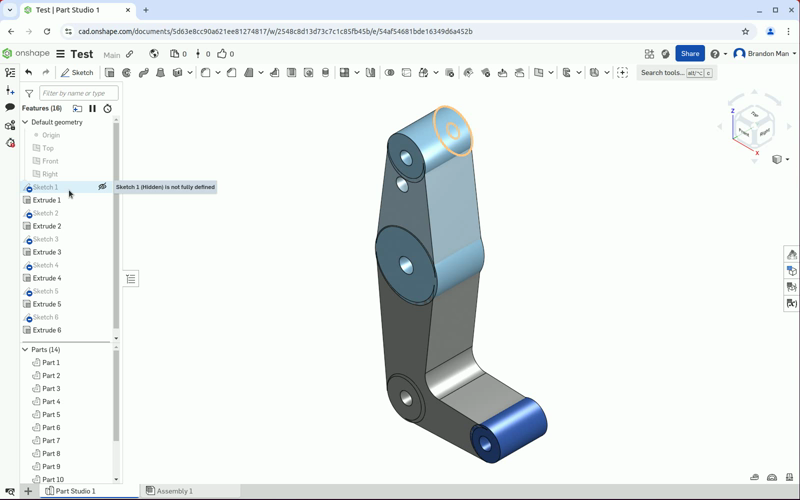
click(69, 189)